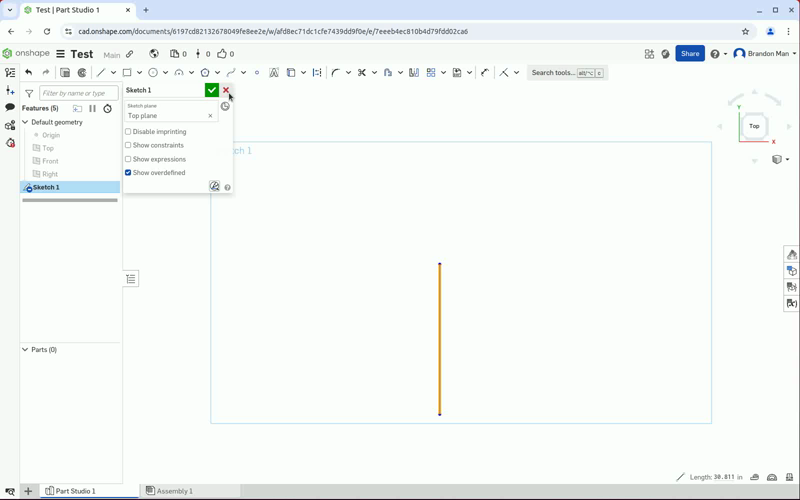
key(shift+h)
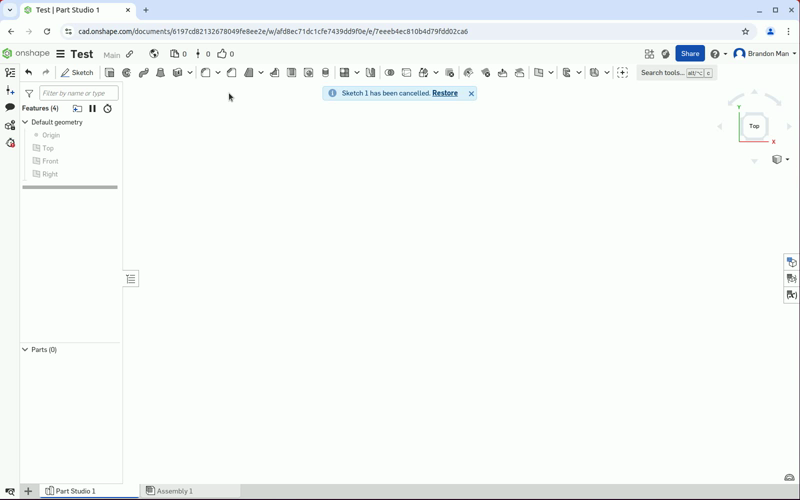
mouse_move(73, 352)
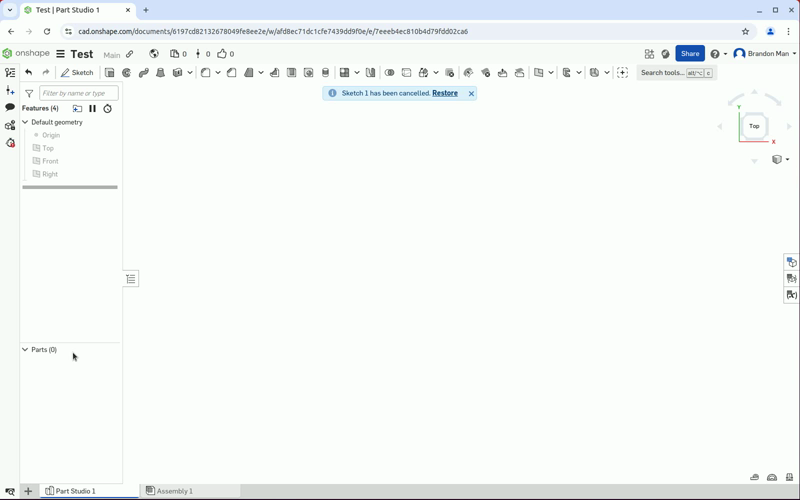
key(y)
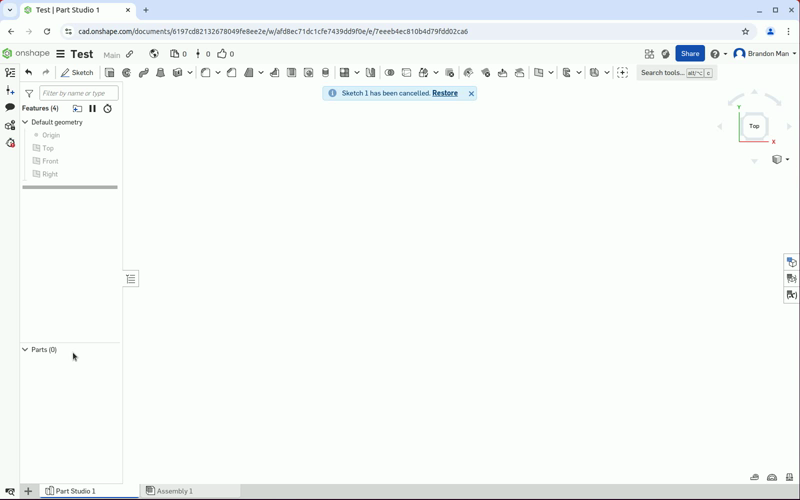
key(shift+p)
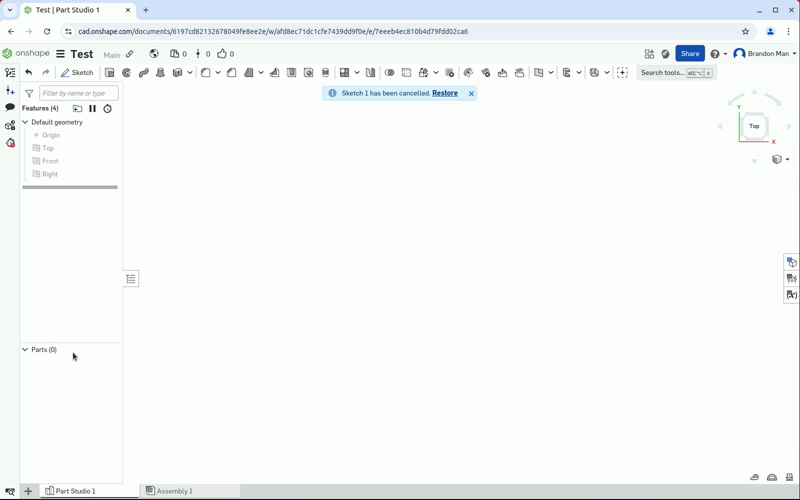
key(space)
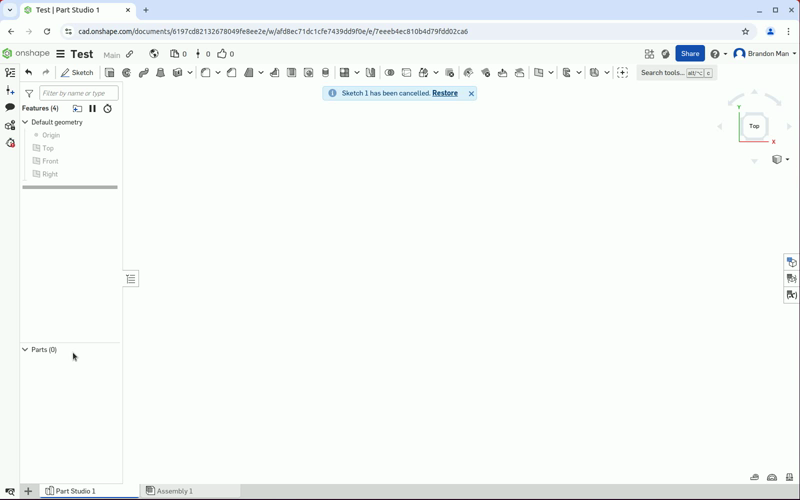
key_down(shift)
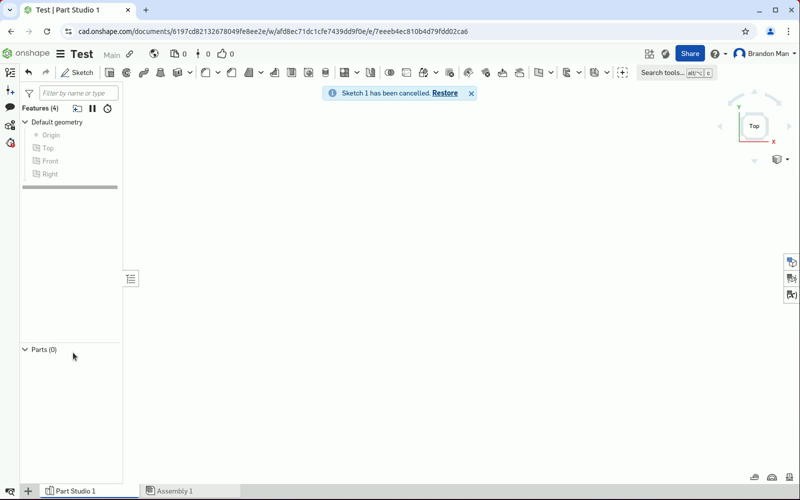
key(up)
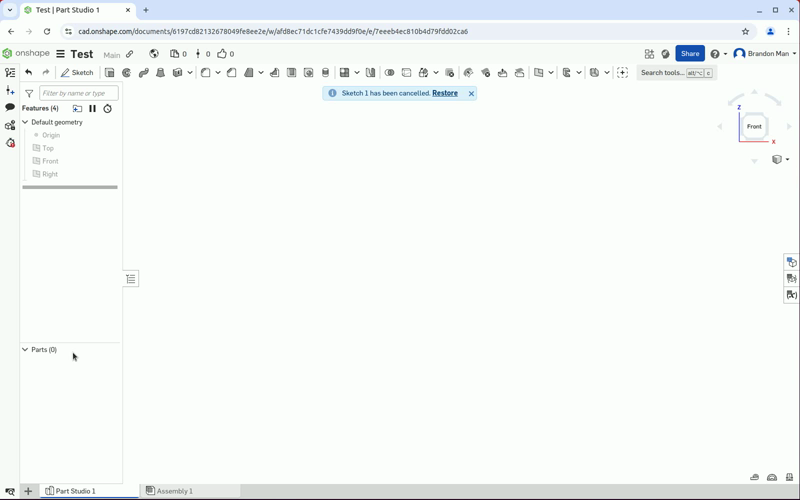
key_up(shift)
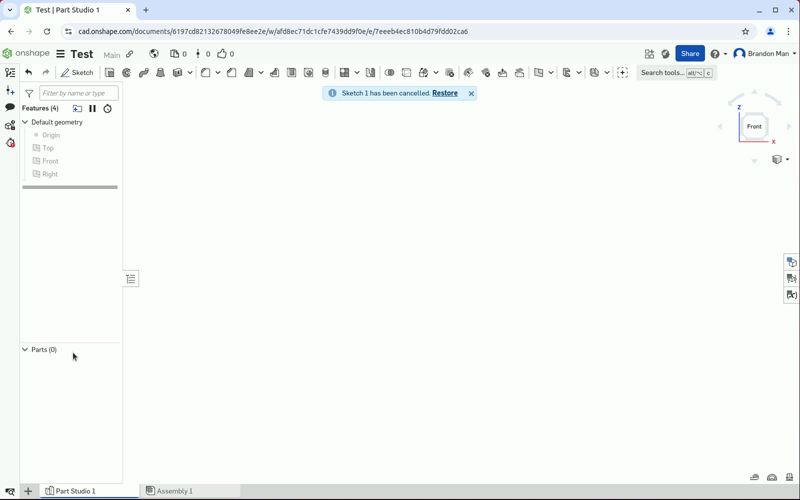
mouse_move(73, 352)
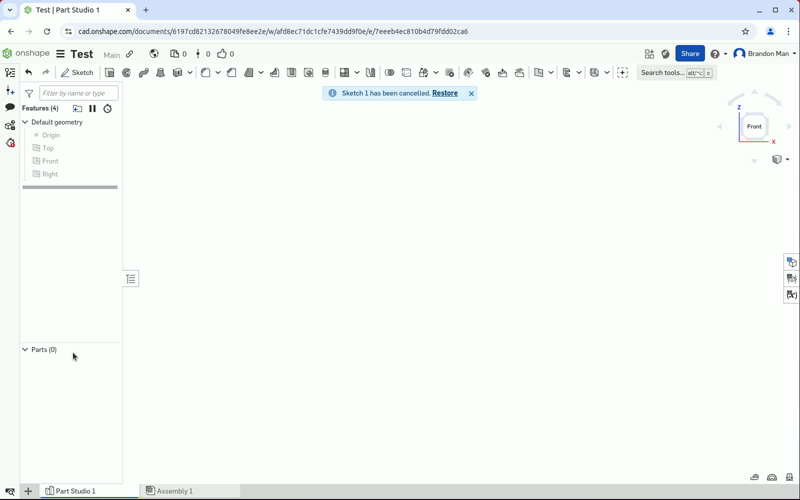
key(shift+y)
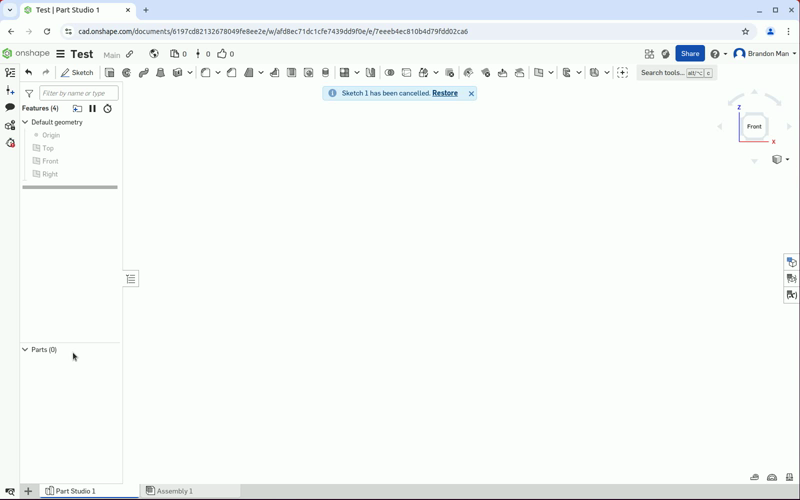
key(shift+s)
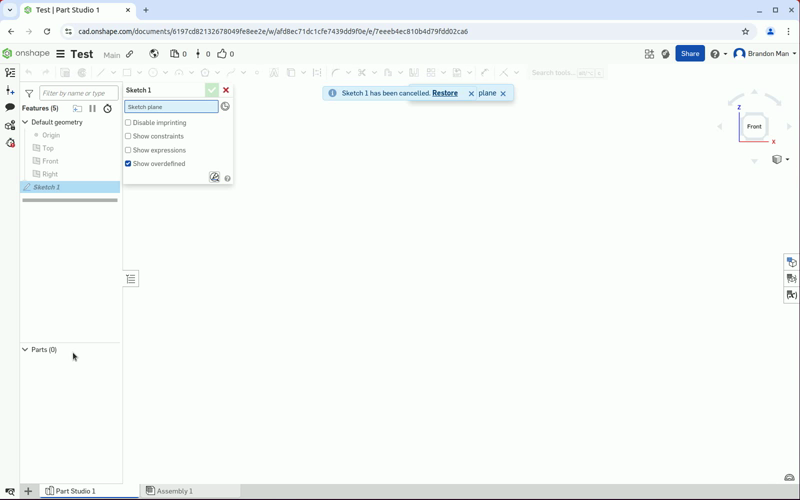
mouse_move(73, 163)
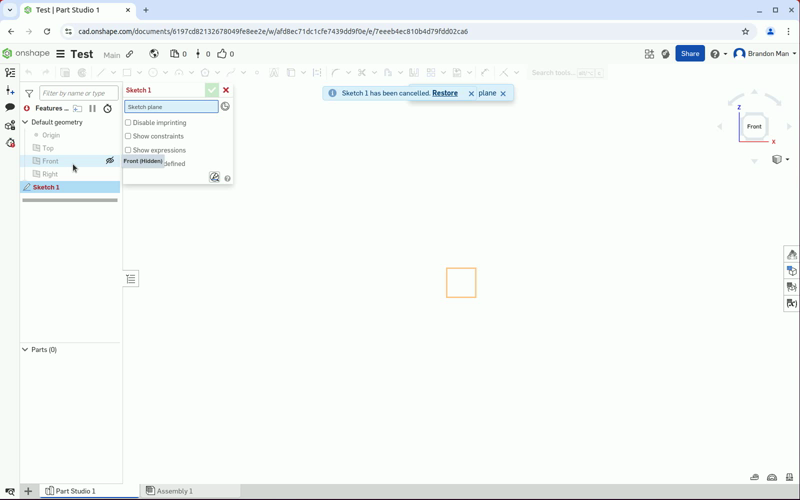
click(73, 163)
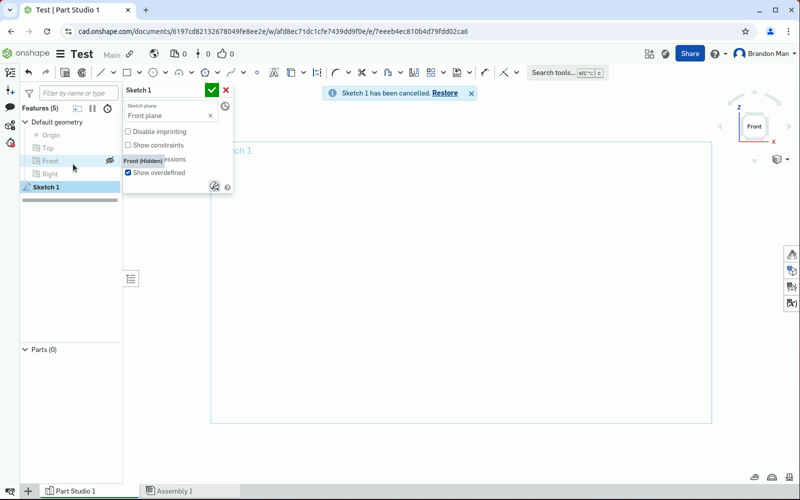
mouse_move(73, 352)
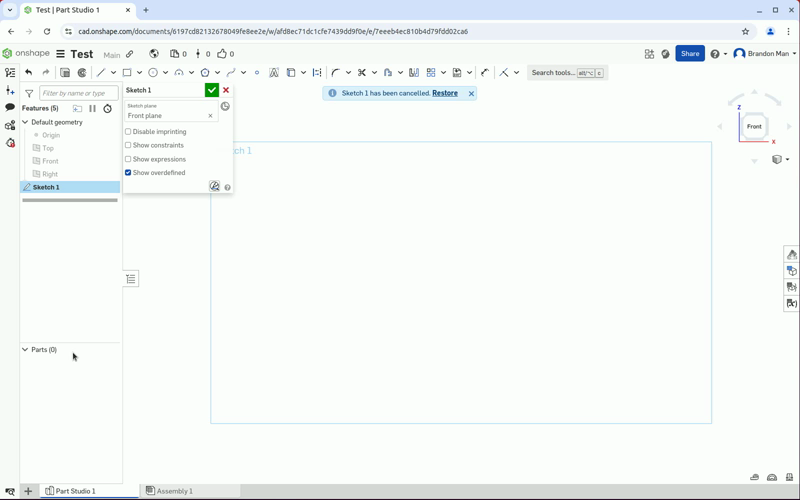
key(y)
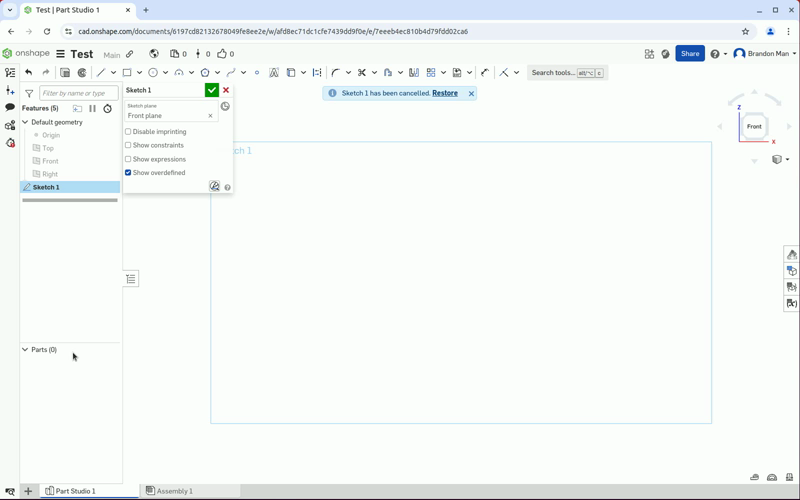
key(l)
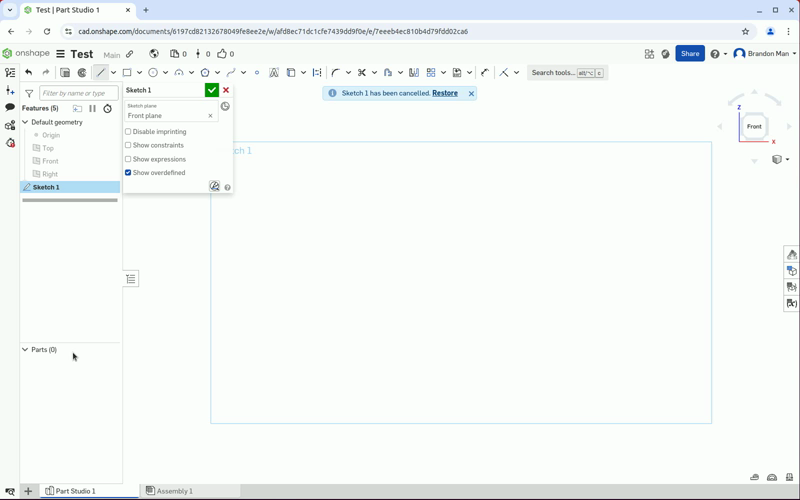
key_down(shift)
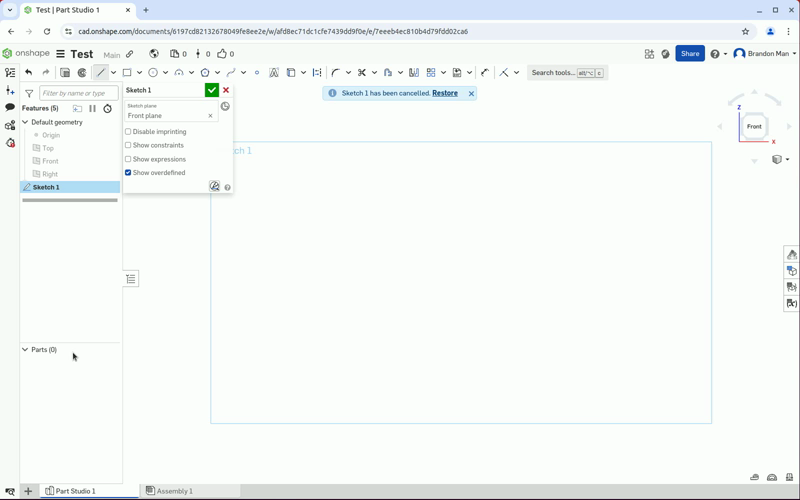
mouse_move(348, 258)
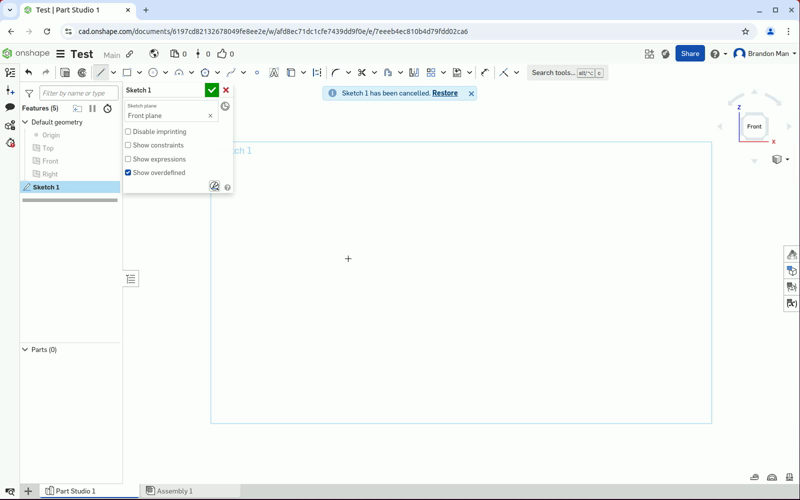
click(348, 258)
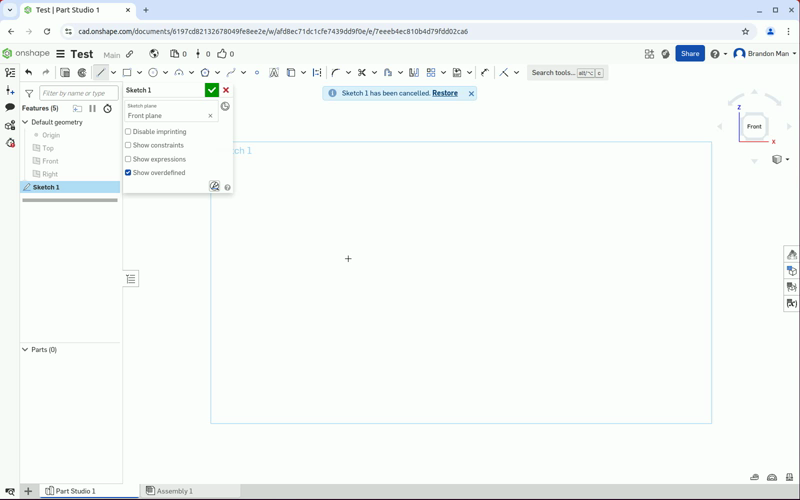
key_up(shift)
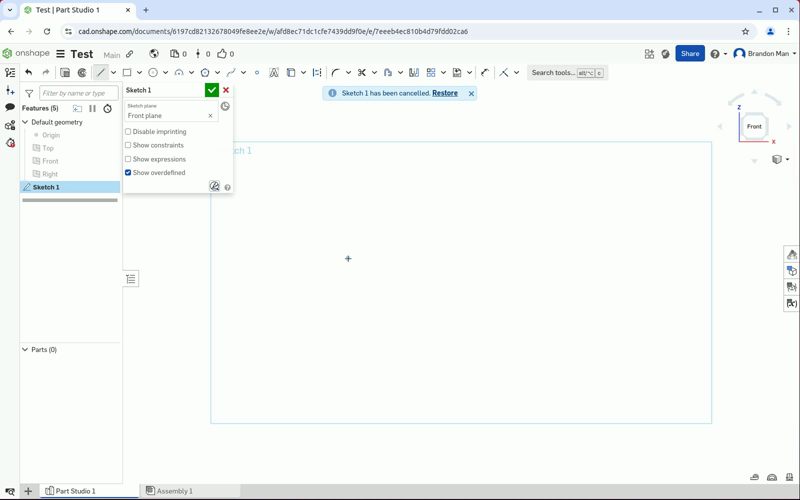
key_down(shift)
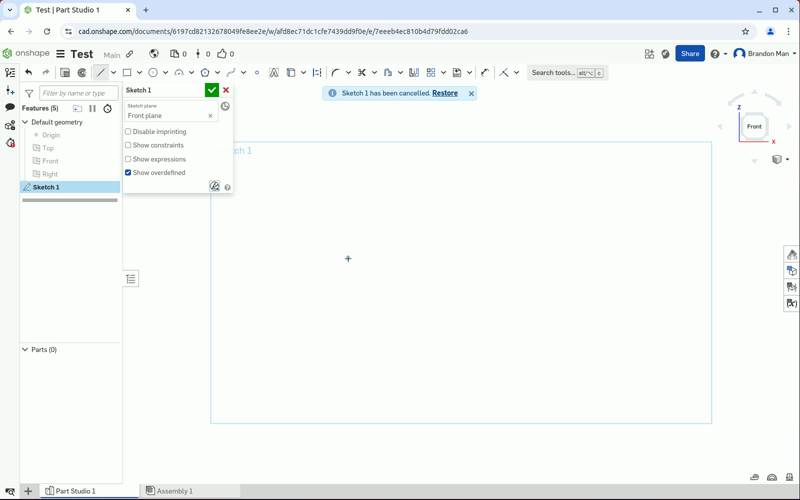
mouse_move(378, 258)
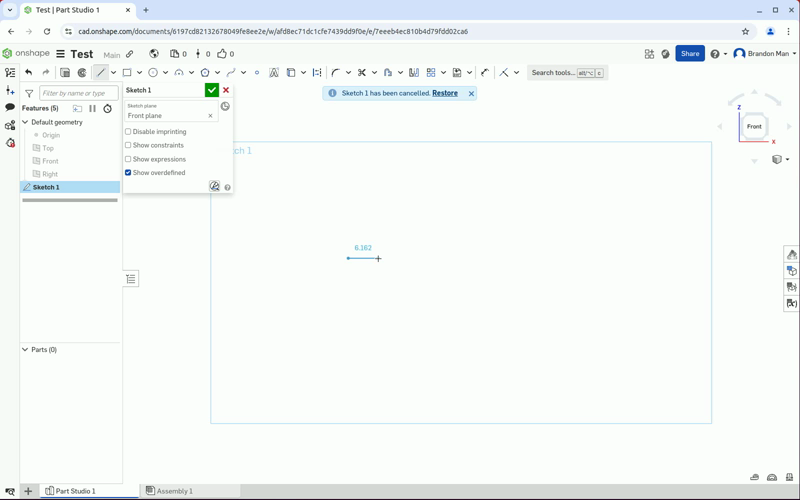
mouse_move(364, 305)
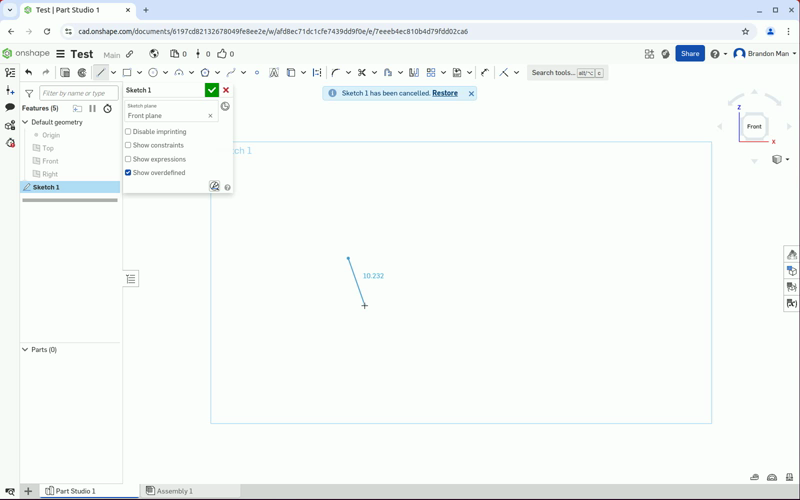
click(364, 305)
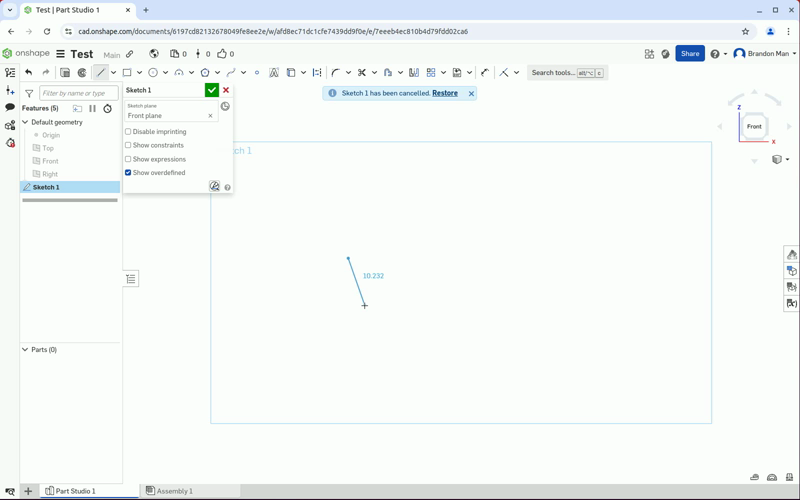
key_up(shift)
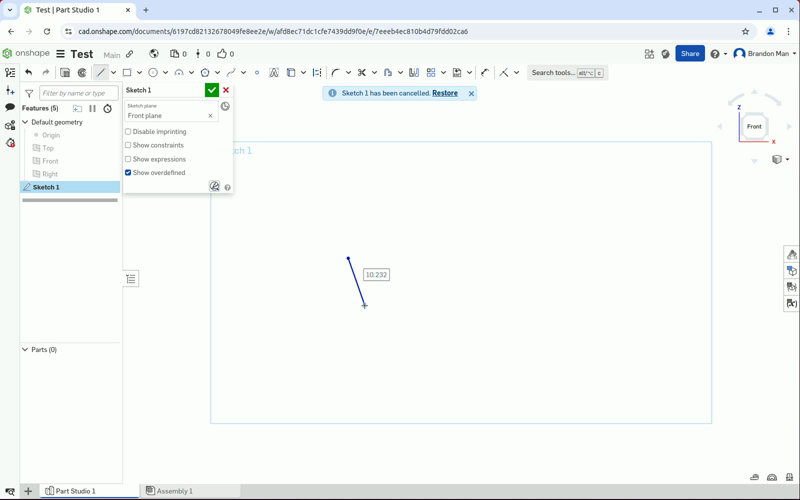
key_down(shift)
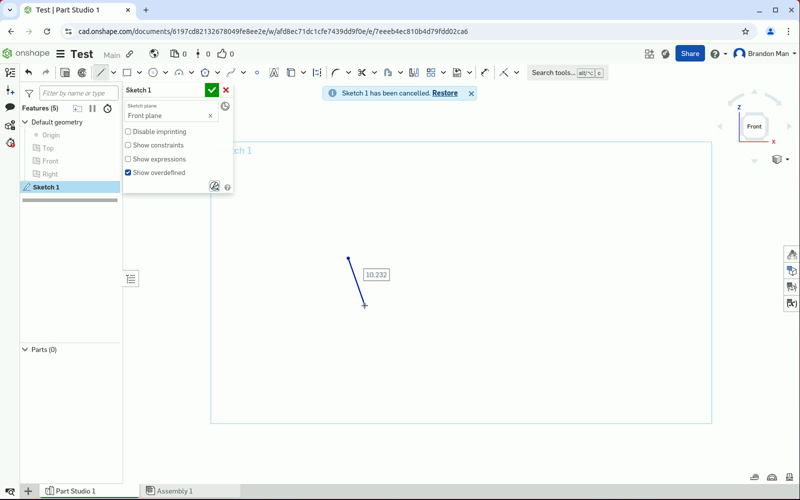
mouse_move(555, 305)
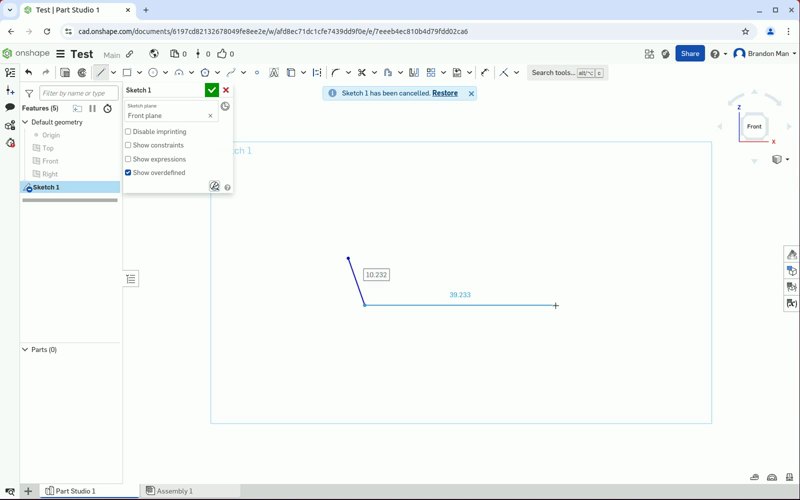
click(555, 305)
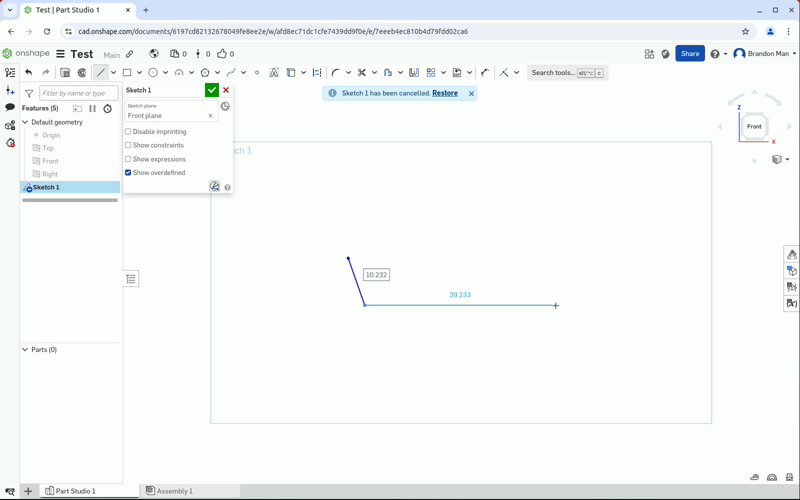
key_up(shift)
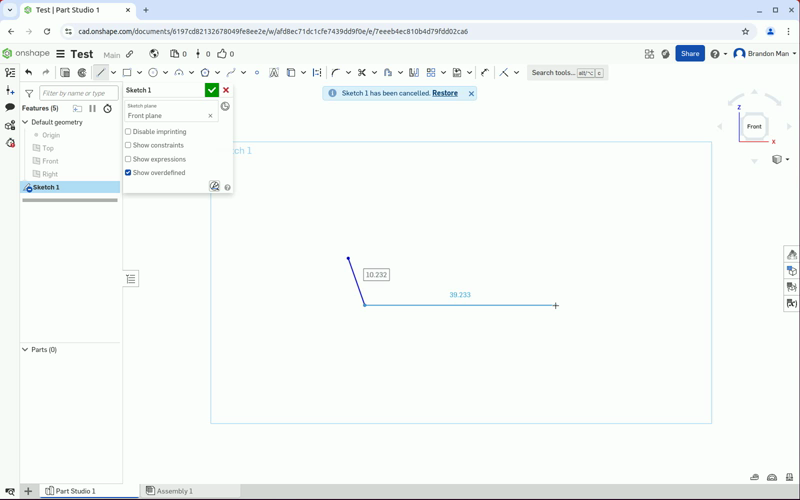
key_down(shift)
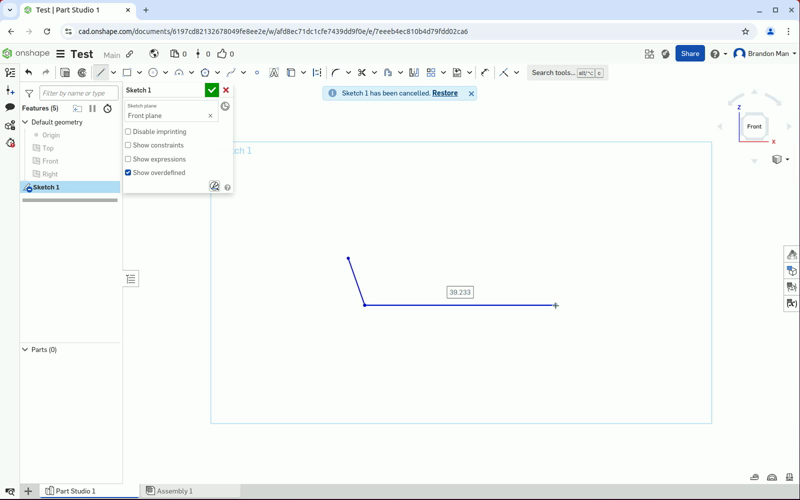
mouse_move(585, 305)
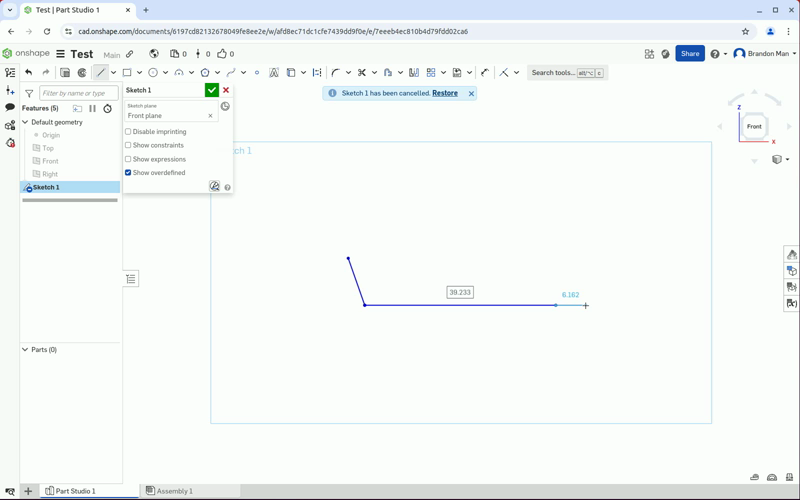
mouse_move(572, 258)
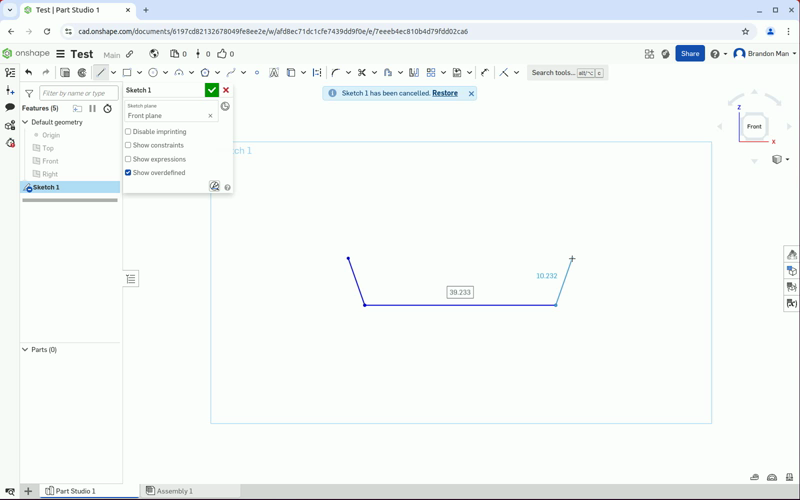
click(572, 258)
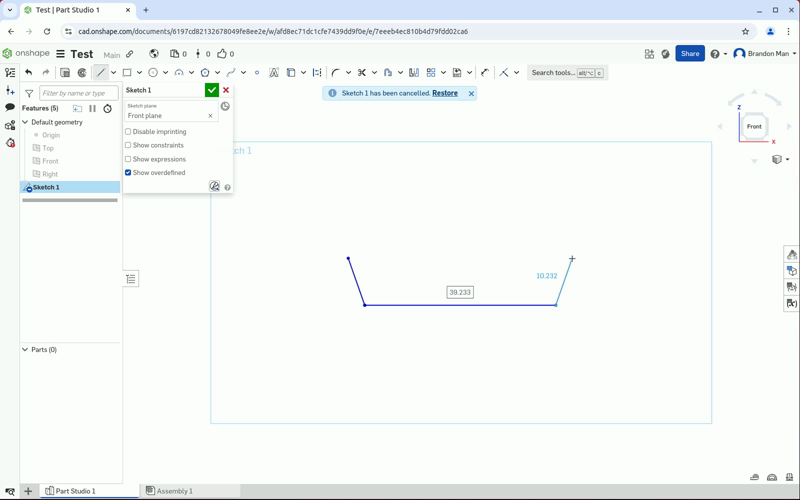
key_up(shift)
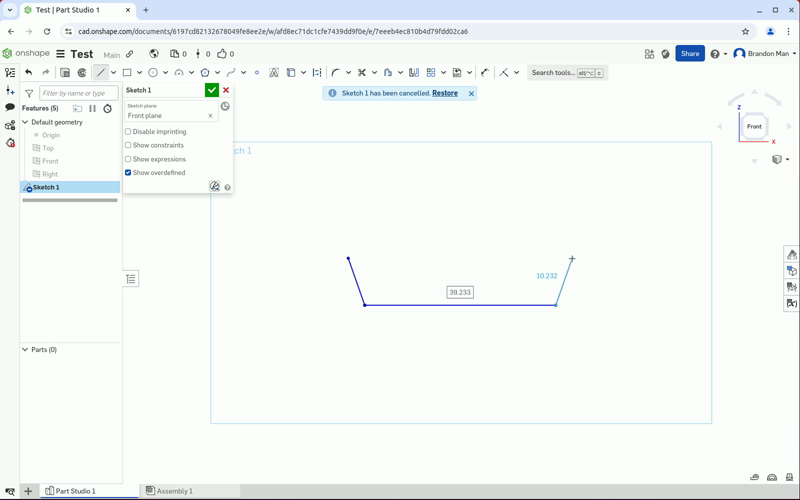
key_down(shift)
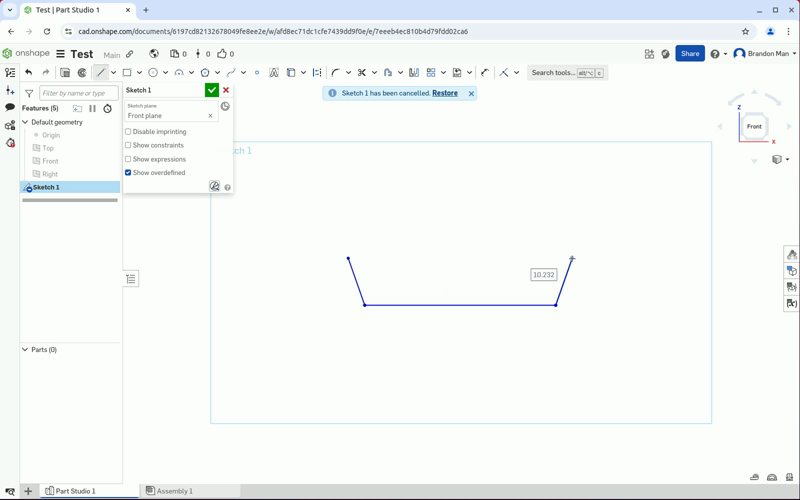
mouse_move(348, 258)
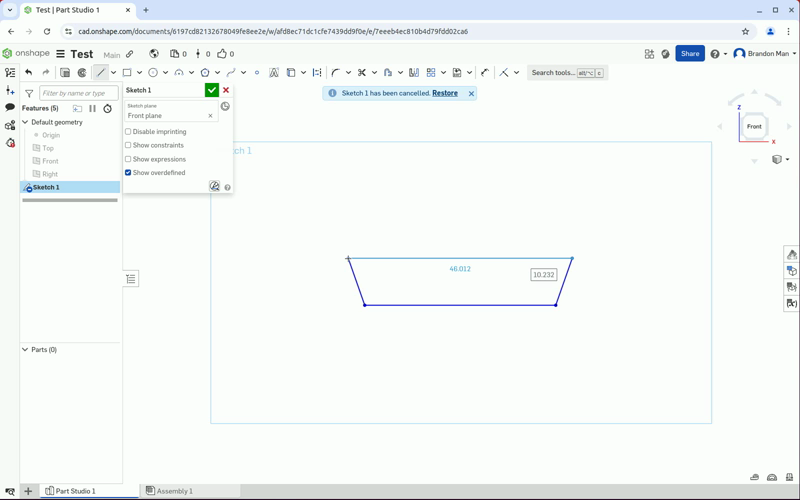
key_up(shift)
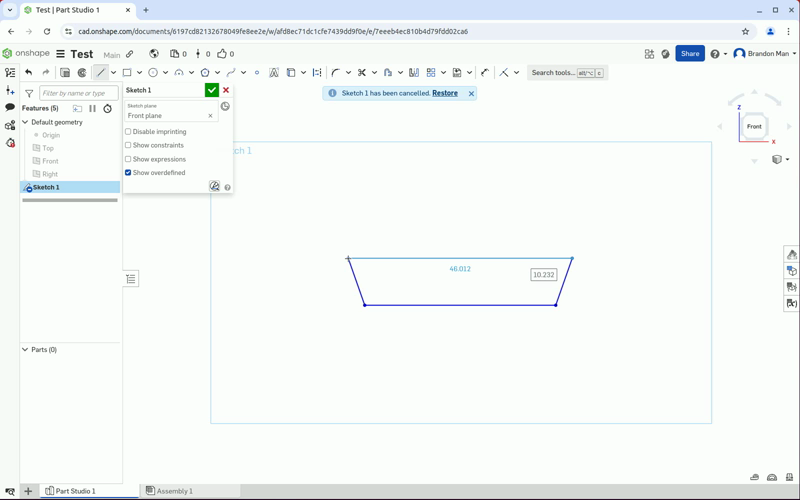
click(348, 258)
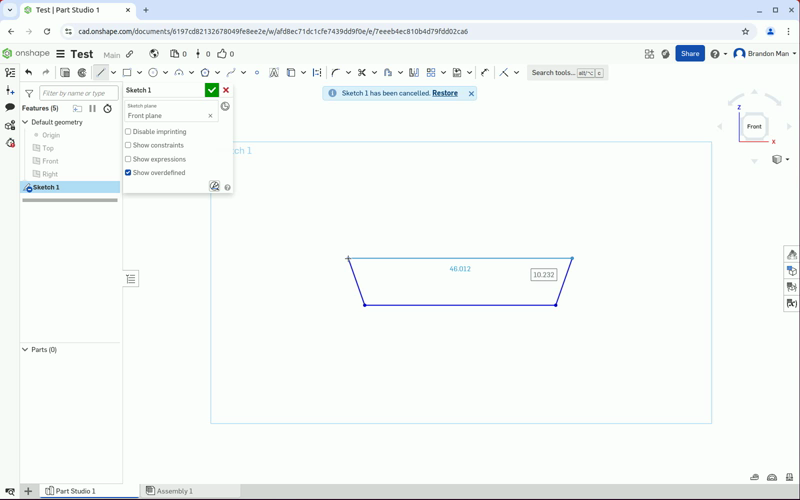
key(esc)
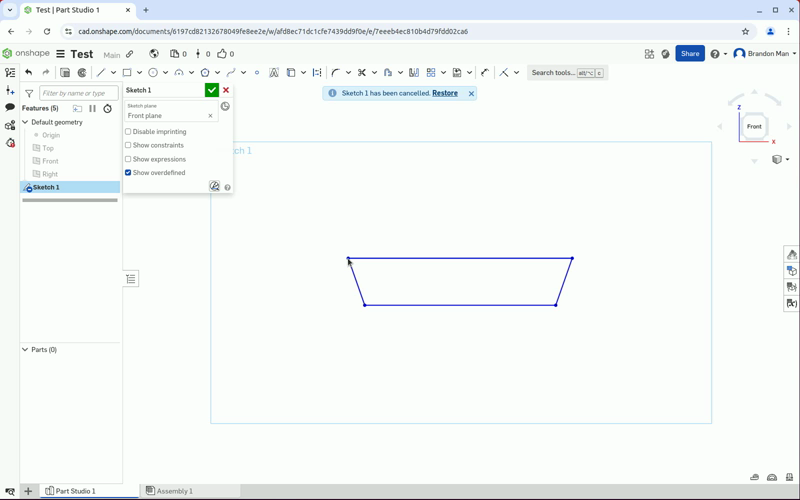
mouse_move(451, 293)
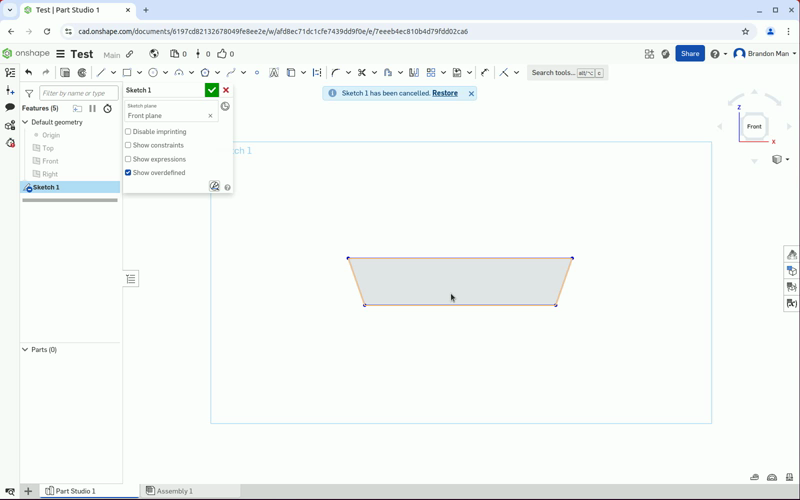
click(451, 293)
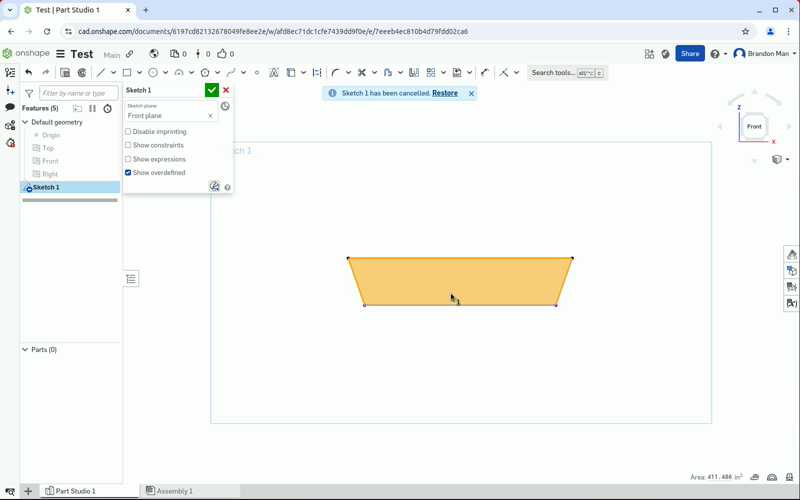
mouse_move(73, 352)
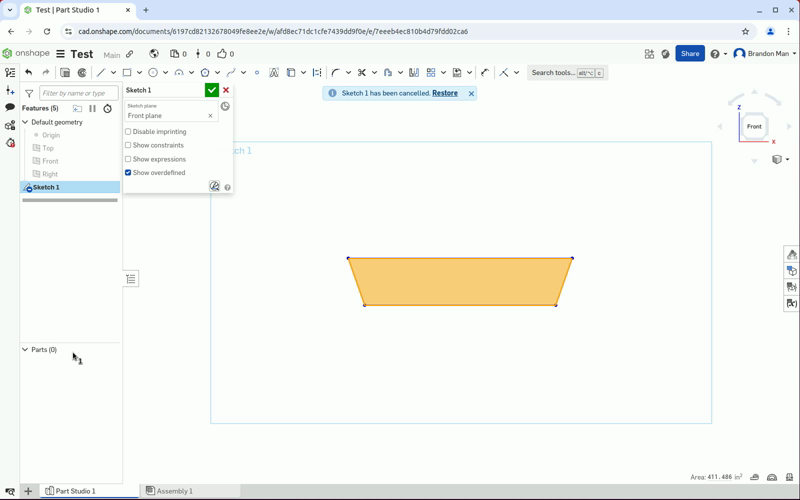
key(shift+y)
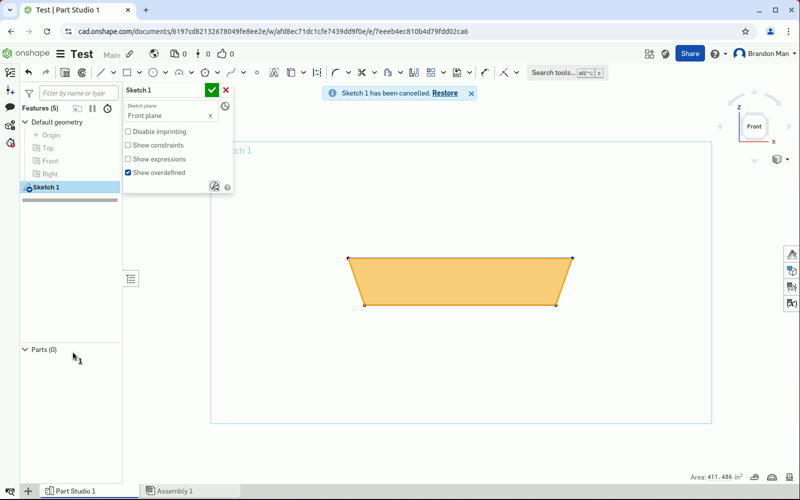
key(shift+e)
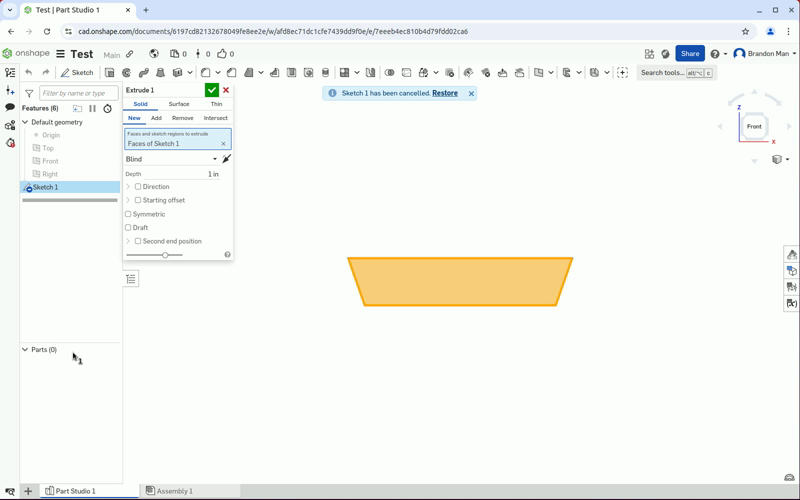
mouse_move(143, 106)
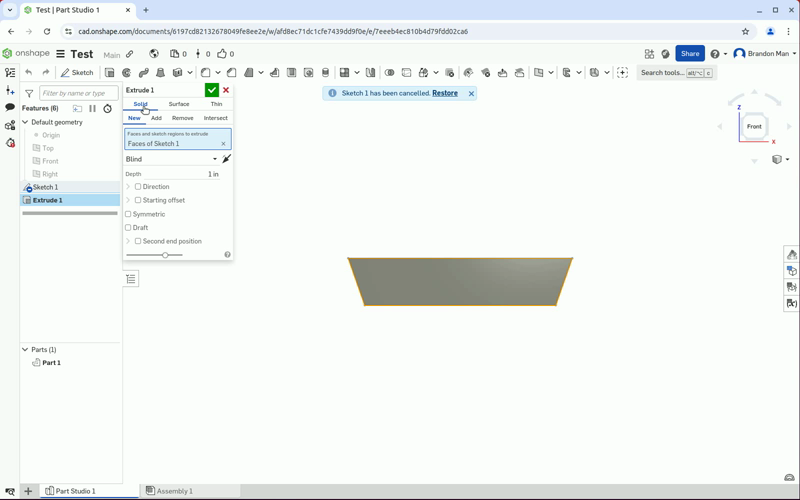
click(143, 106)
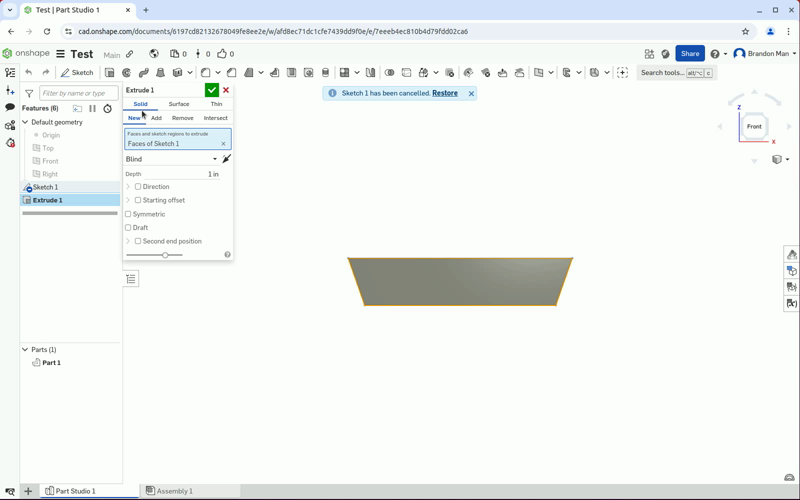
mouse_move(137, 120)
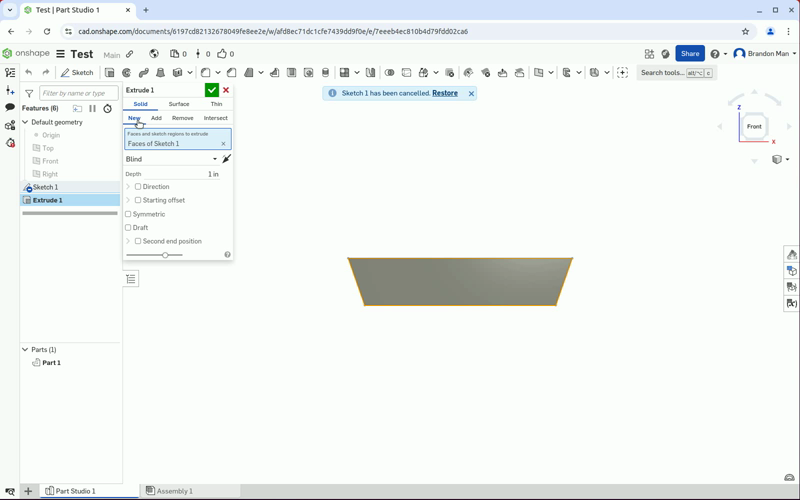
click(137, 120)
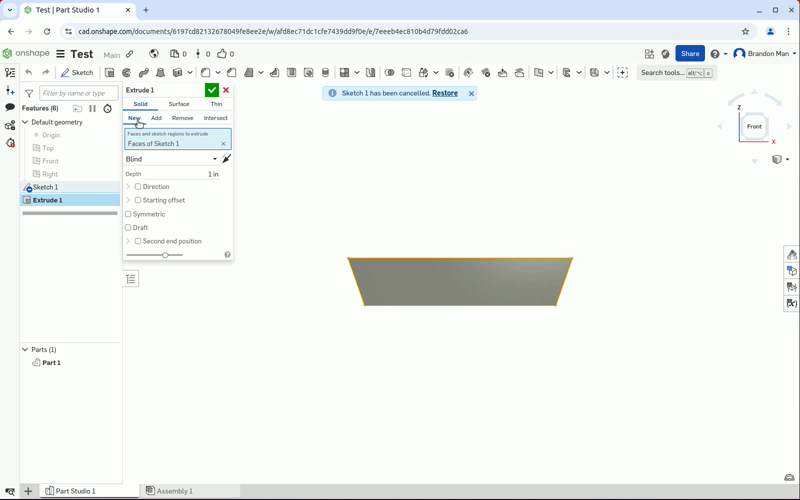
key(tab, 4)
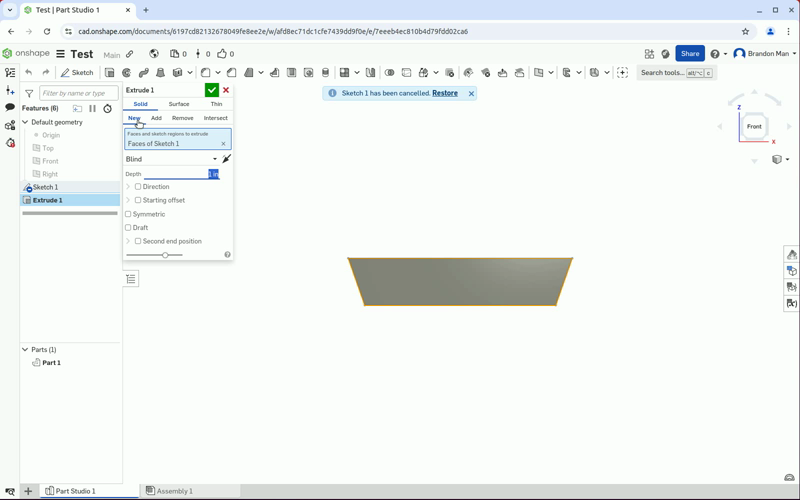
text(0.962)
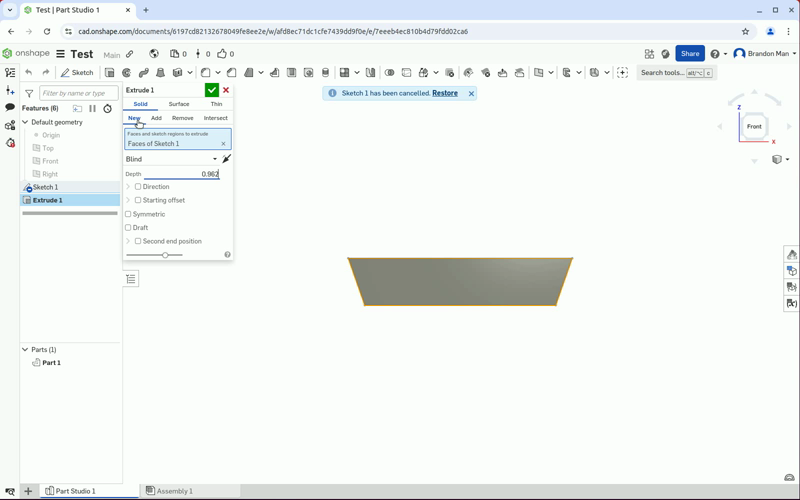
key(tab, 3)
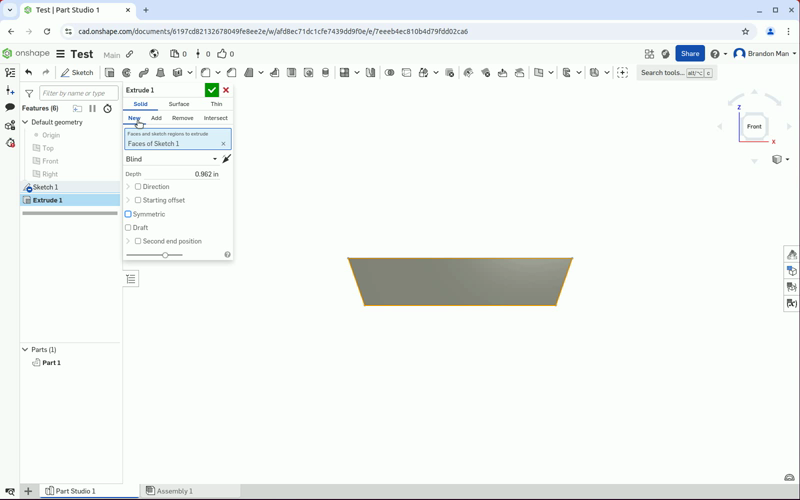
key(space)
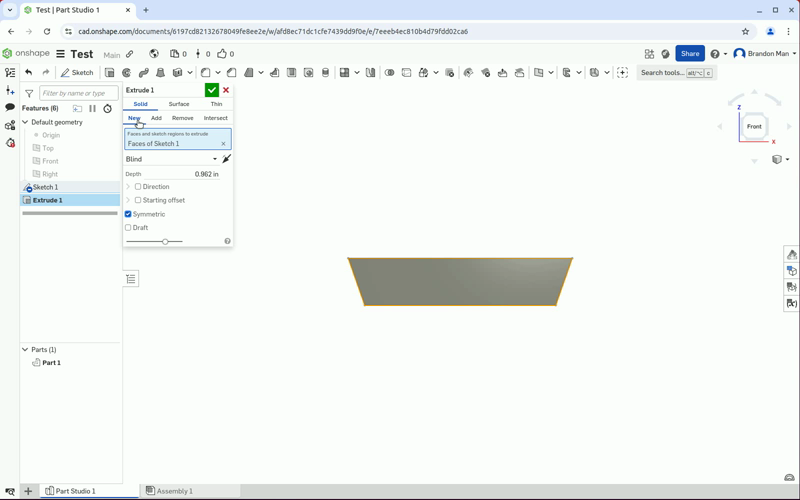
key(enter)
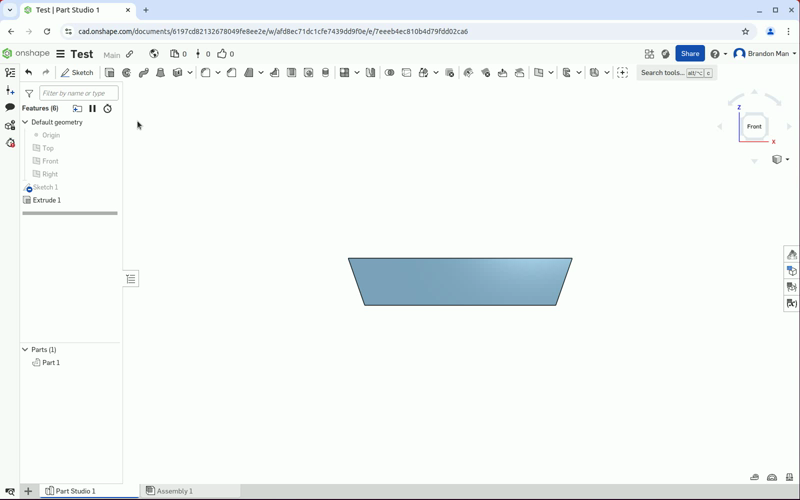
key(shift+h)
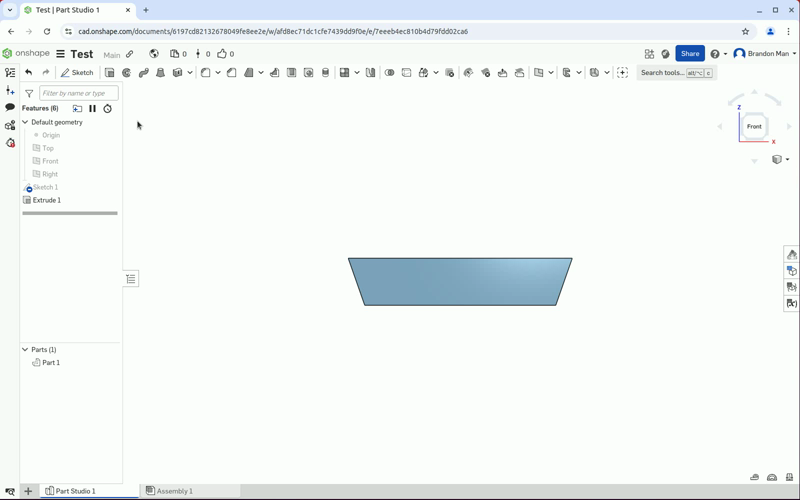
key(shift+h)
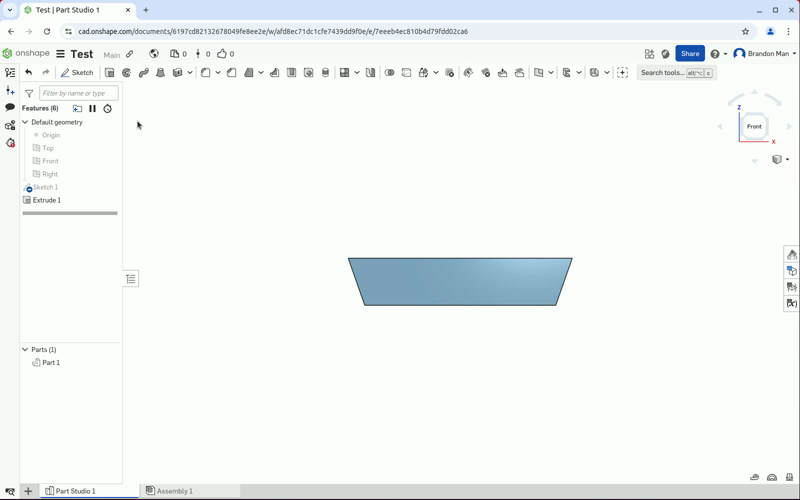
mouse_move(73, 189)
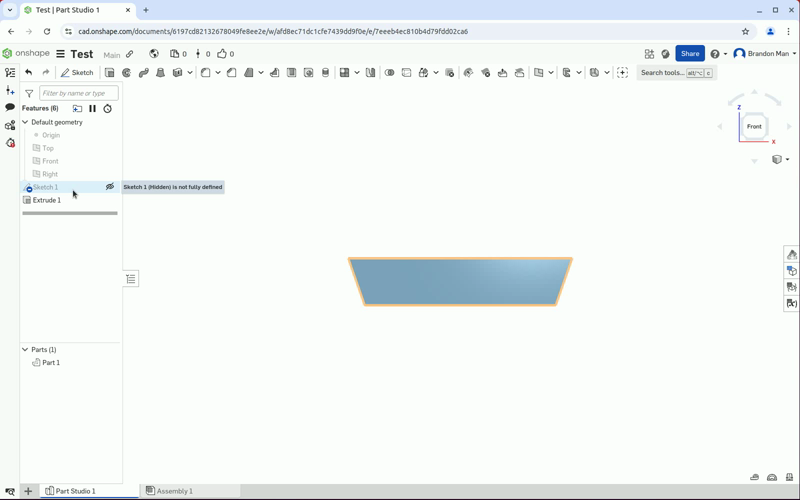
click(73, 189)
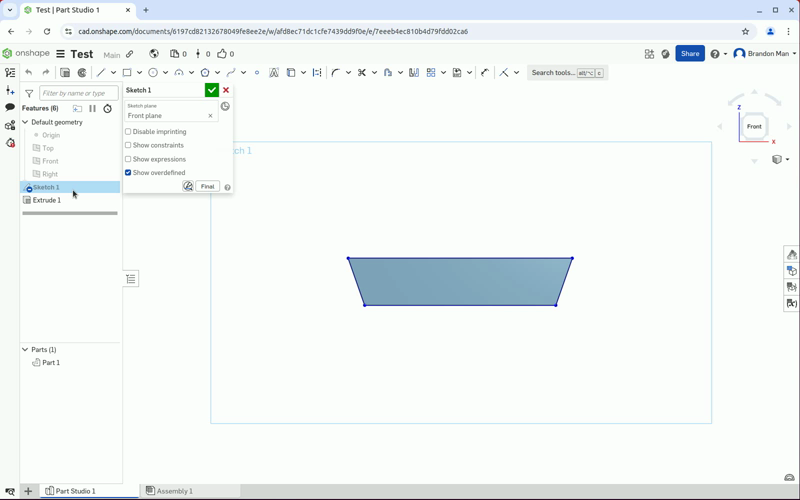
mouse_move(229, 92)
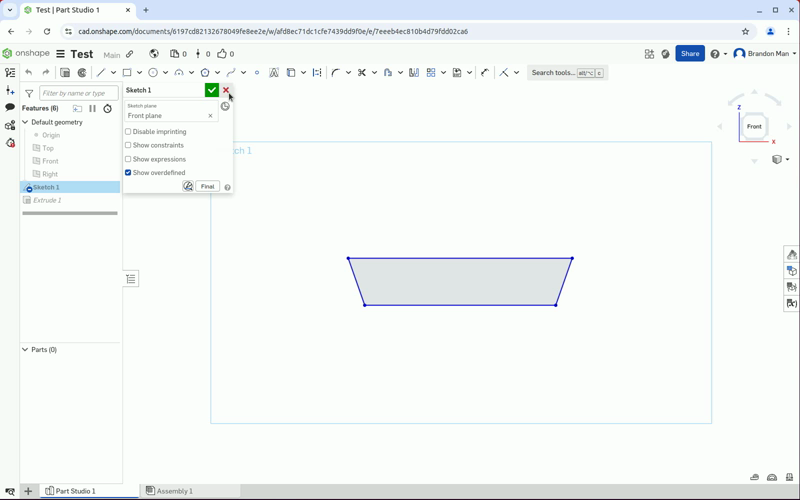
click(229, 92)
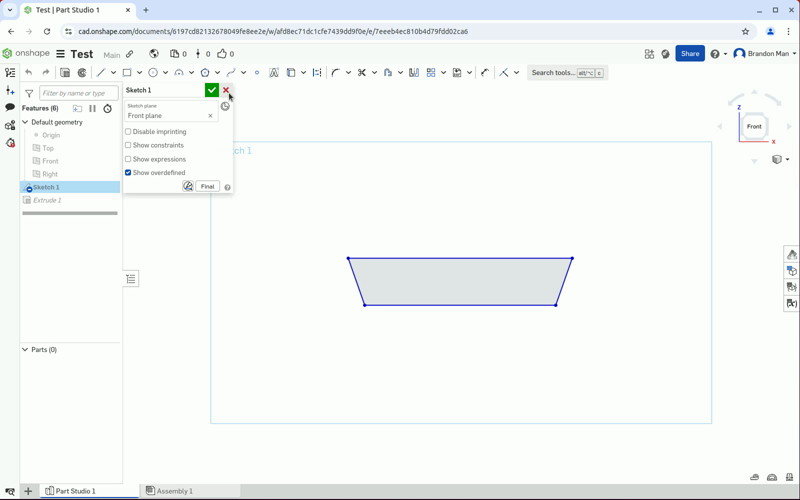
key(shift+s)
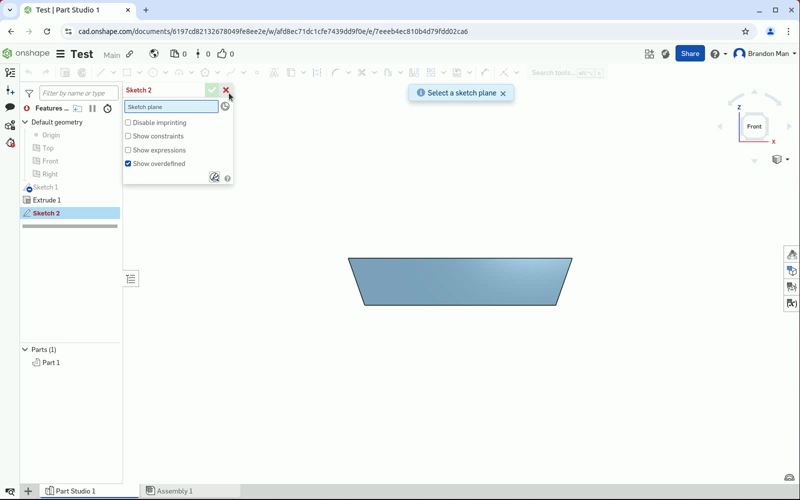
mouse_move(73, 163)
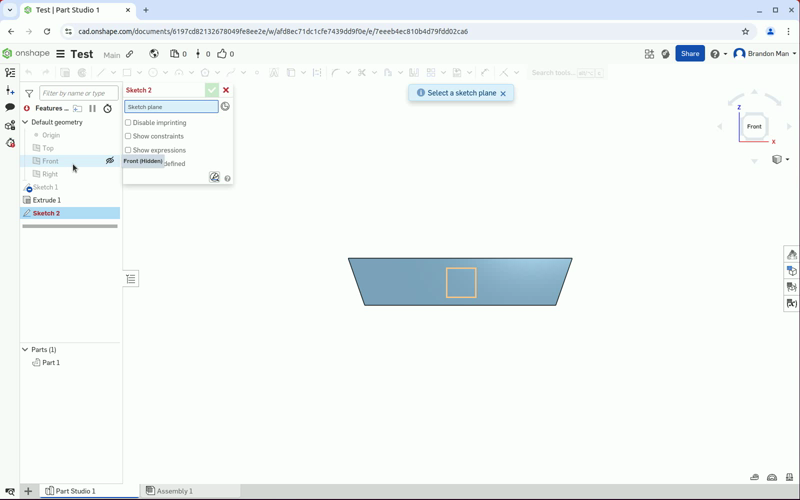
click(73, 163)
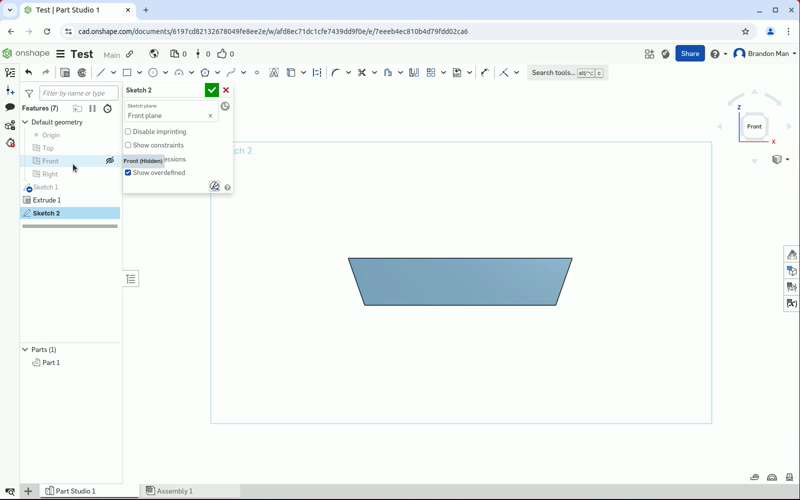
mouse_move(73, 352)
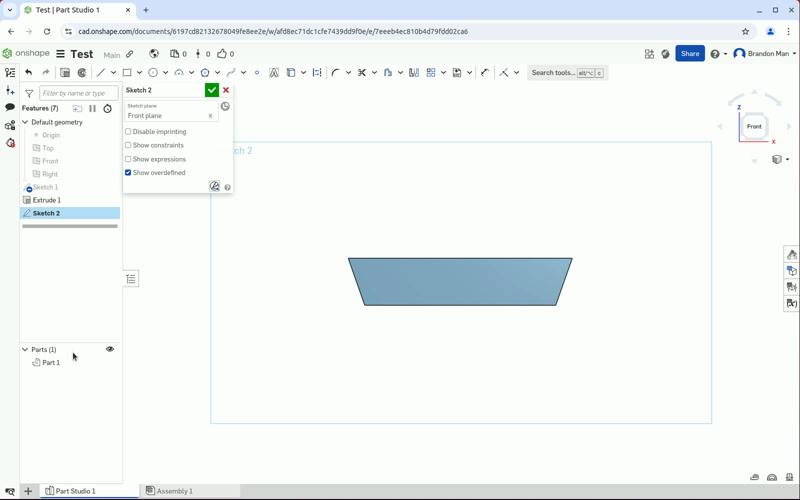
key(y)
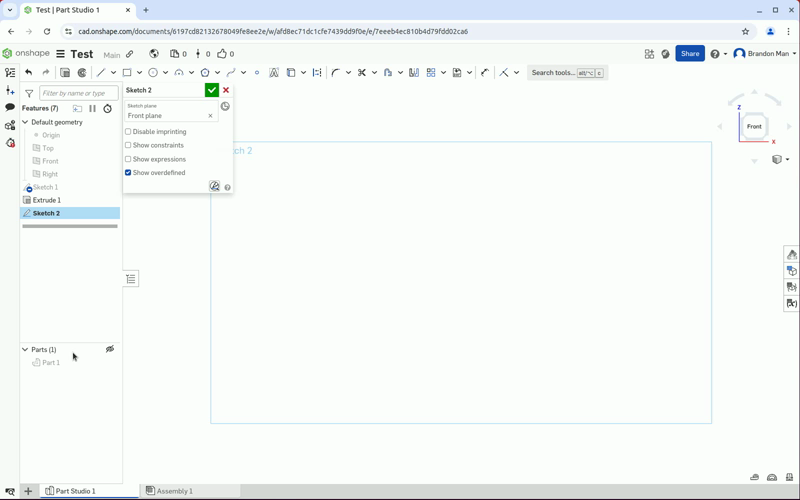
key(l)
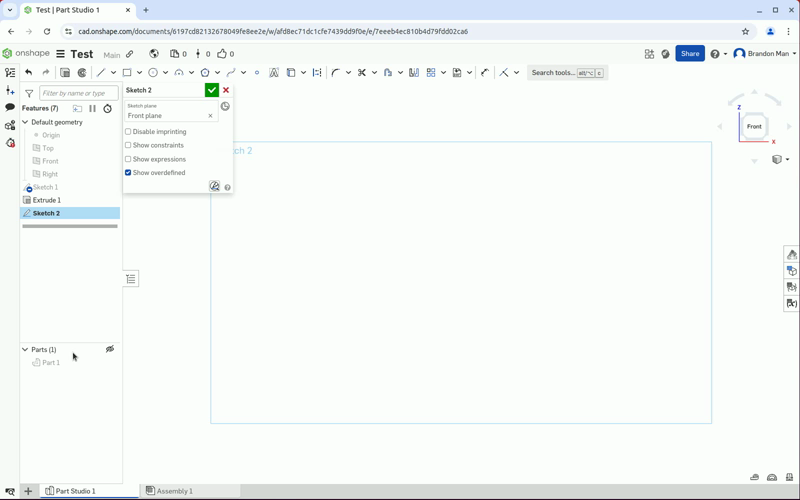
key_down(shift)
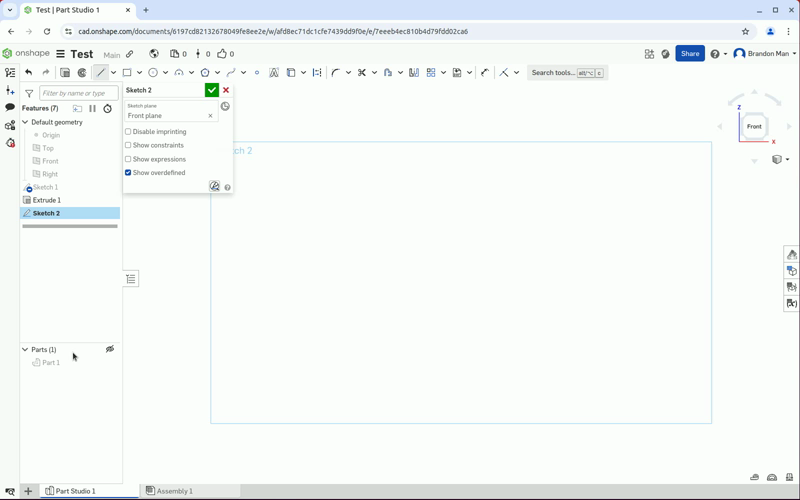
mouse_move(356, 264)
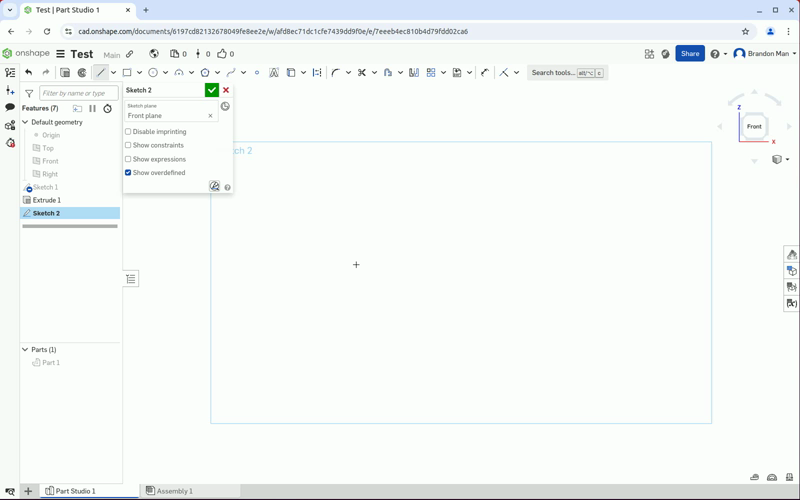
click(356, 264)
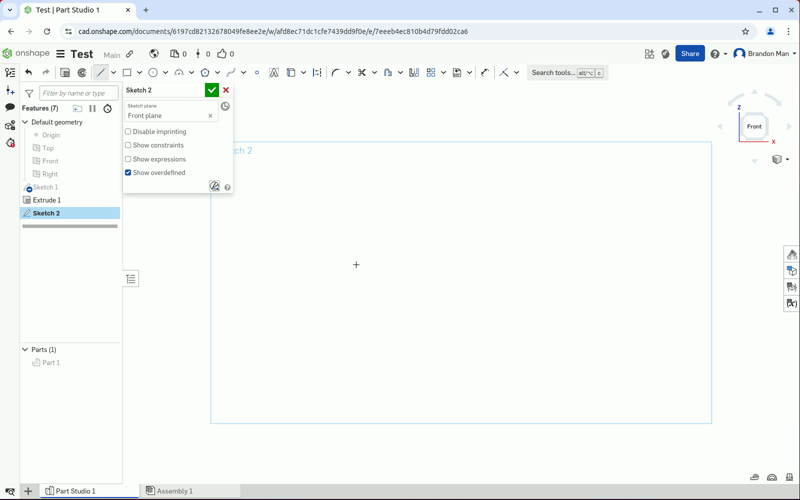
key_up(shift)
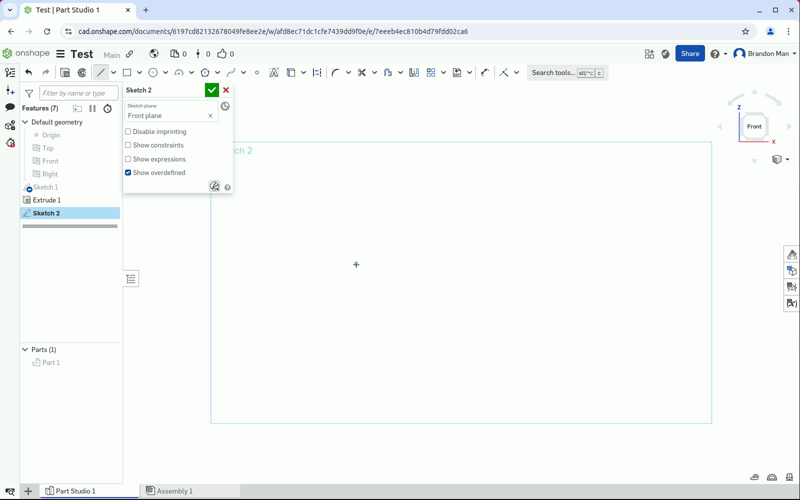
key_down(shift)
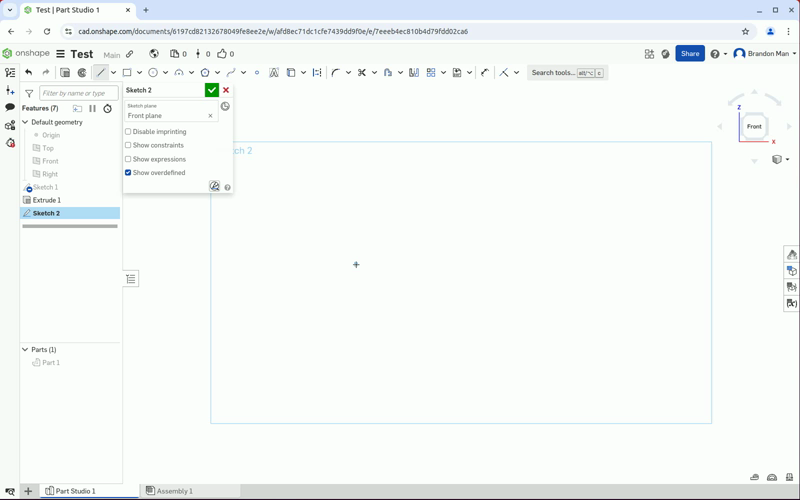
mouse_move(386, 264)
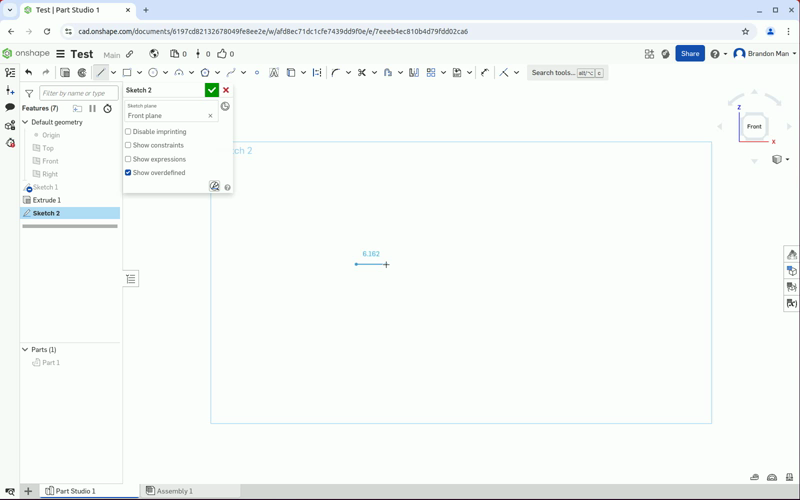
mouse_move(369, 301)
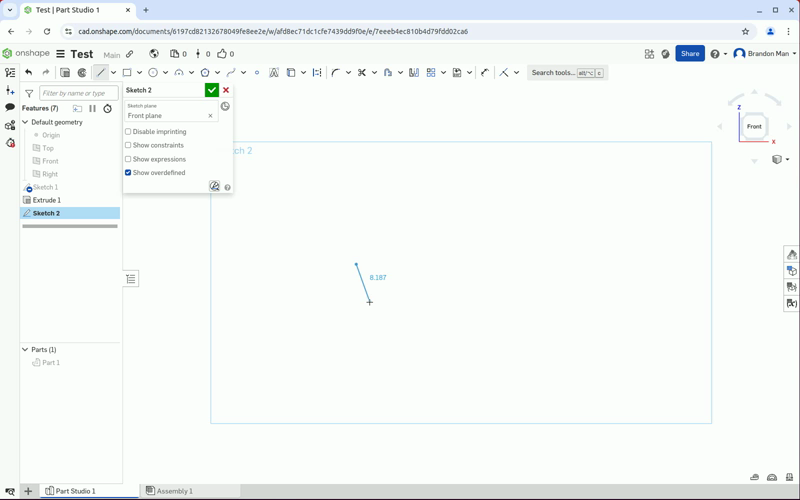
click(369, 301)
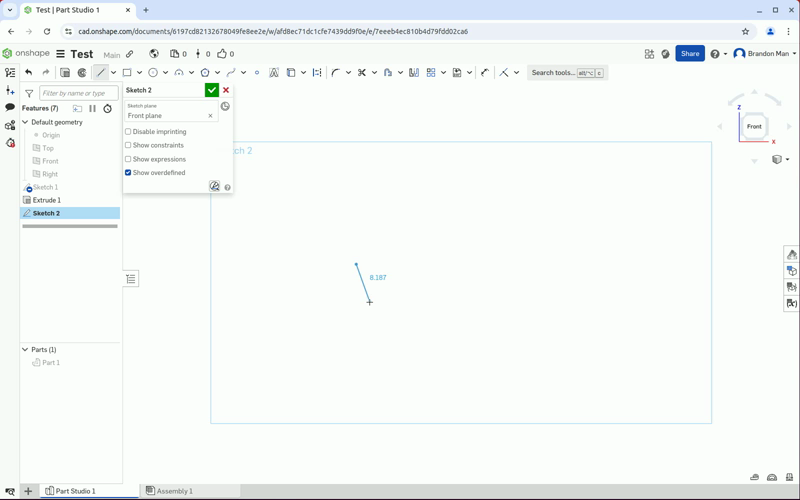
key_up(shift)
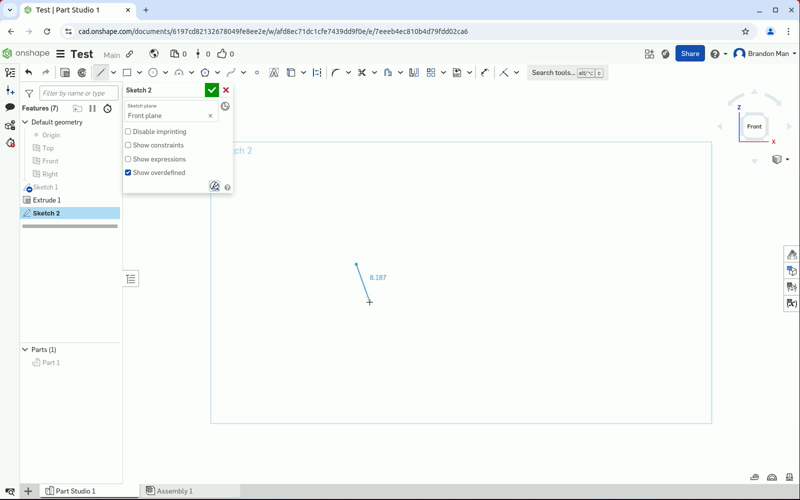
key_down(shift)
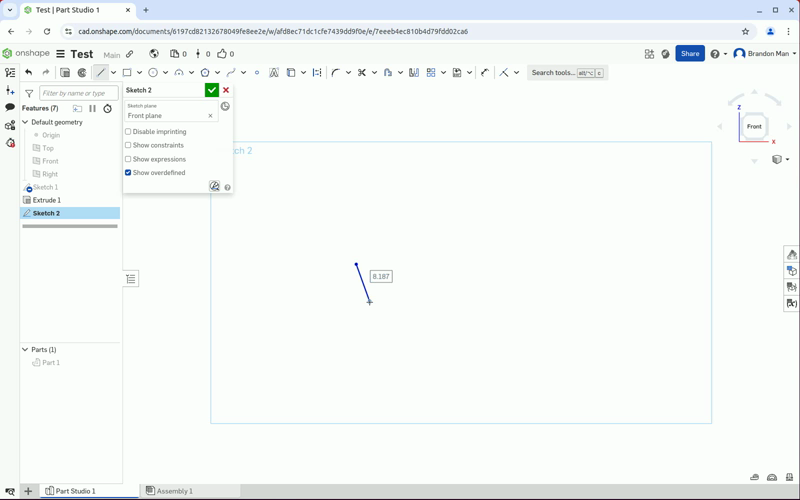
mouse_move(552, 301)
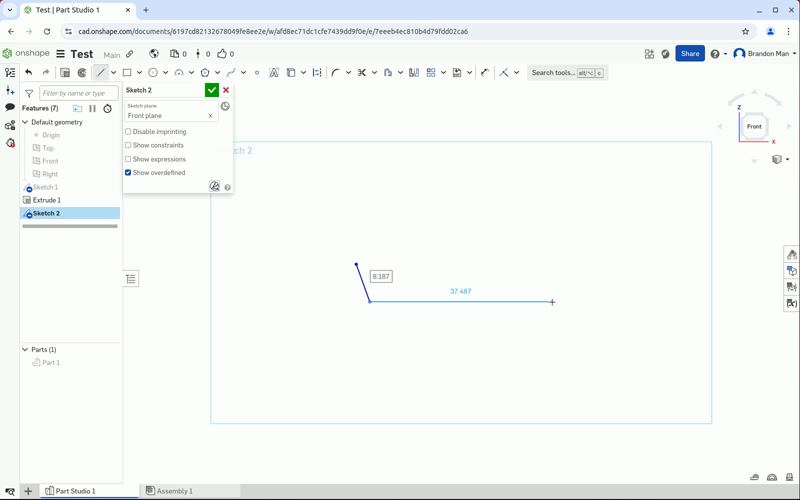
click(552, 301)
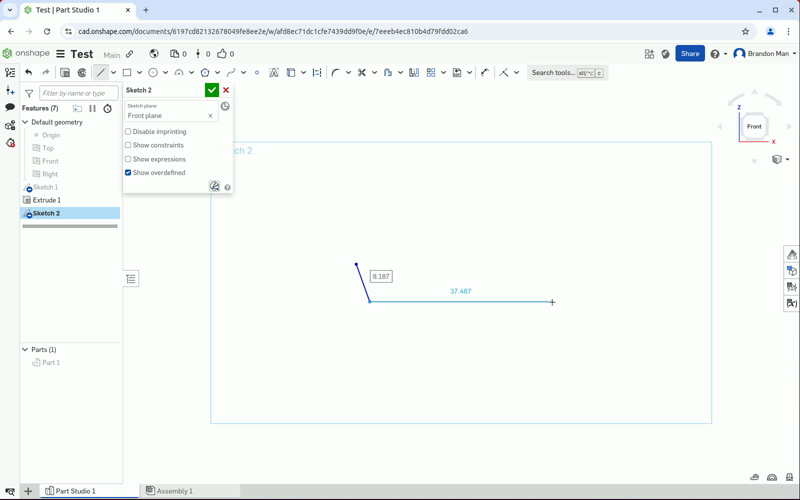
key_up(shift)
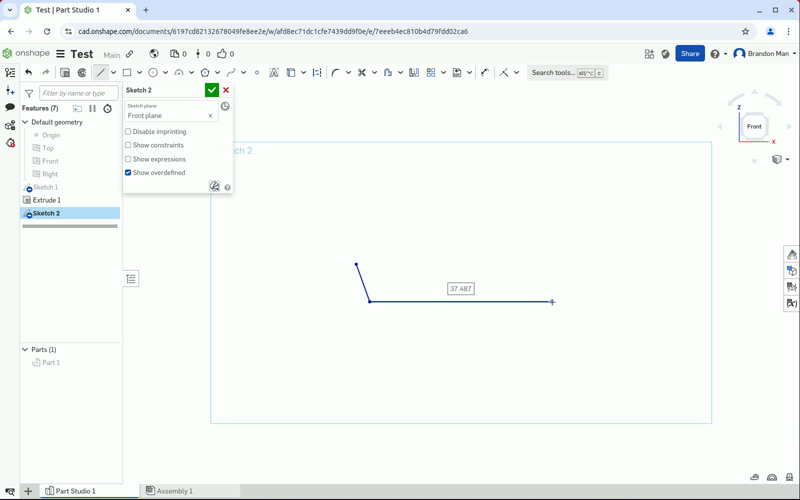
key_down(shift)
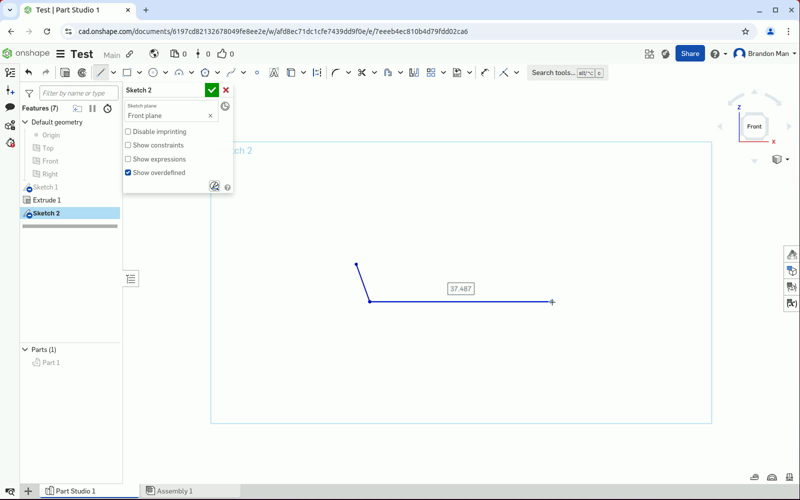
mouse_move(582, 301)
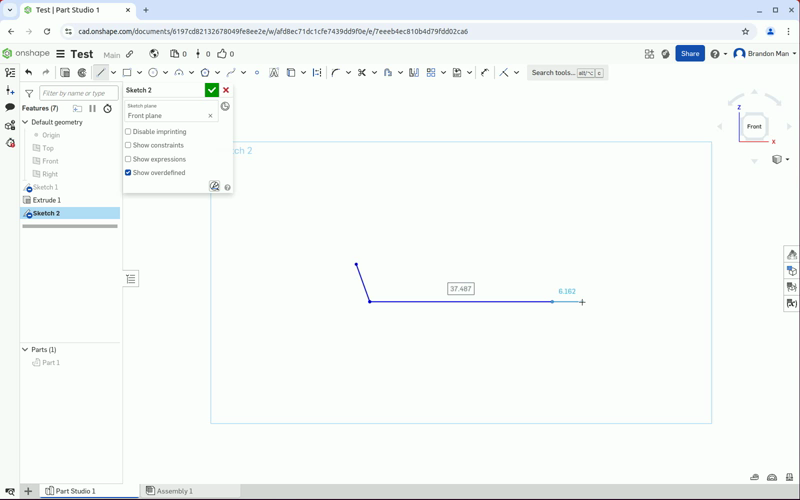
mouse_move(565, 264)
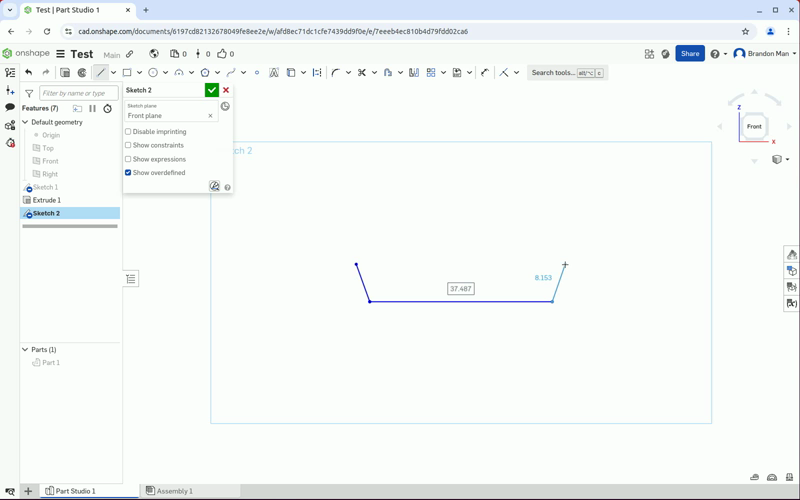
click(565, 264)
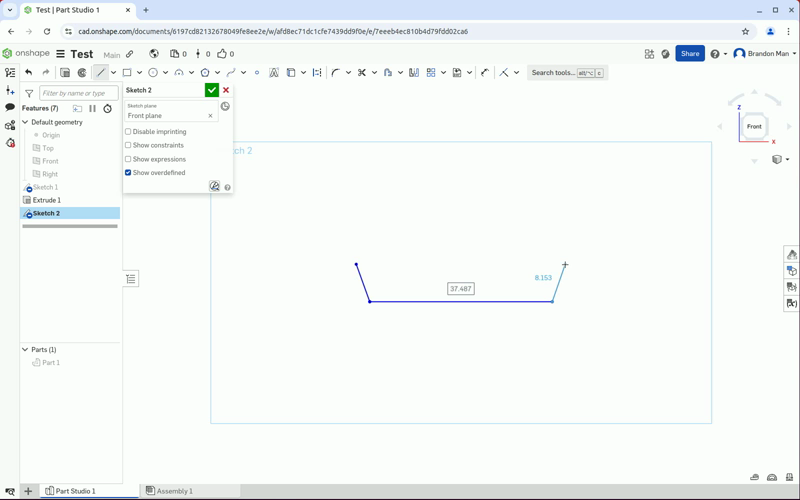
key_up(shift)
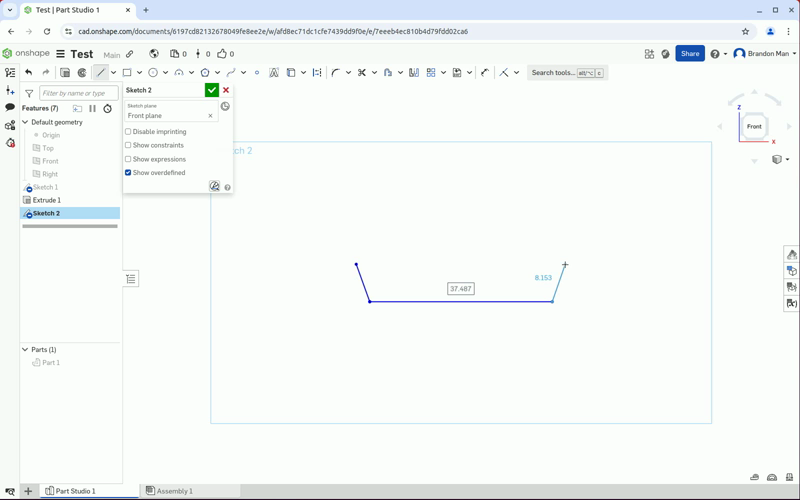
key_down(shift)
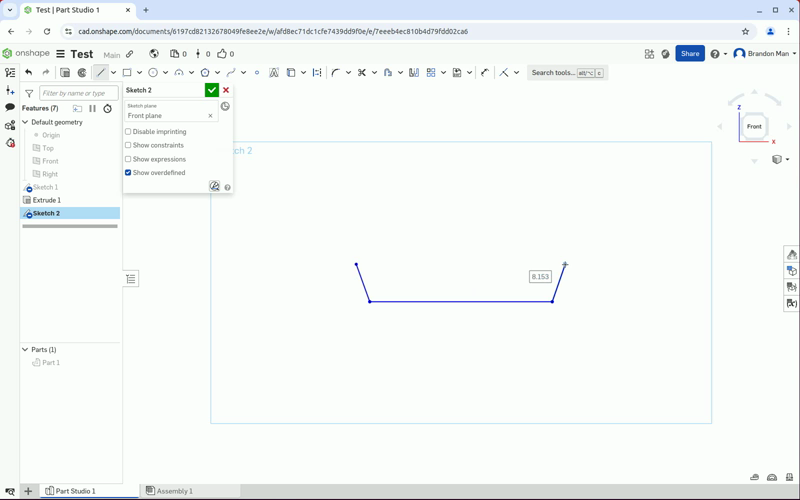
mouse_move(356, 264)
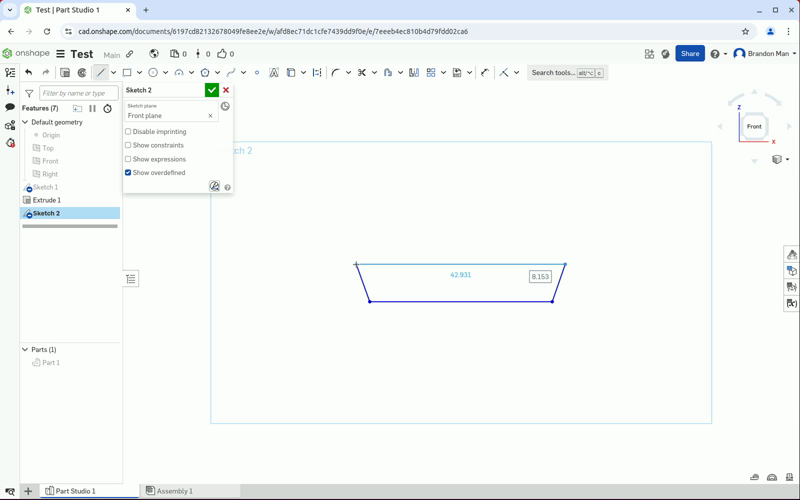
key_up(shift)
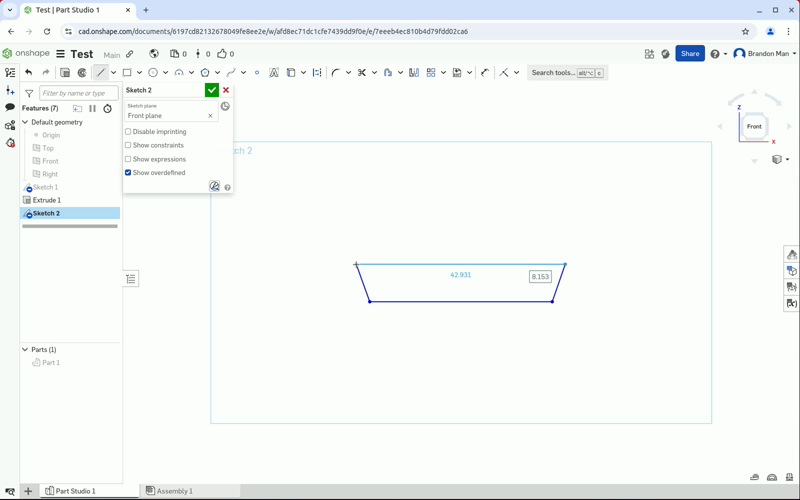
click(356, 264)
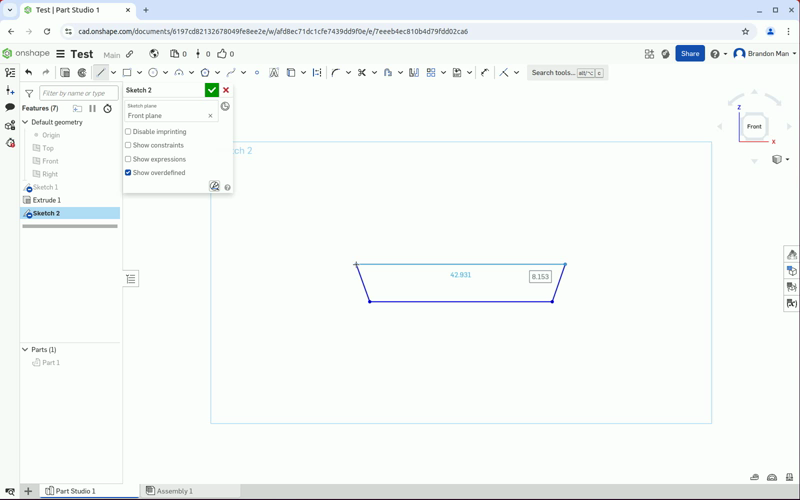
key(esc)
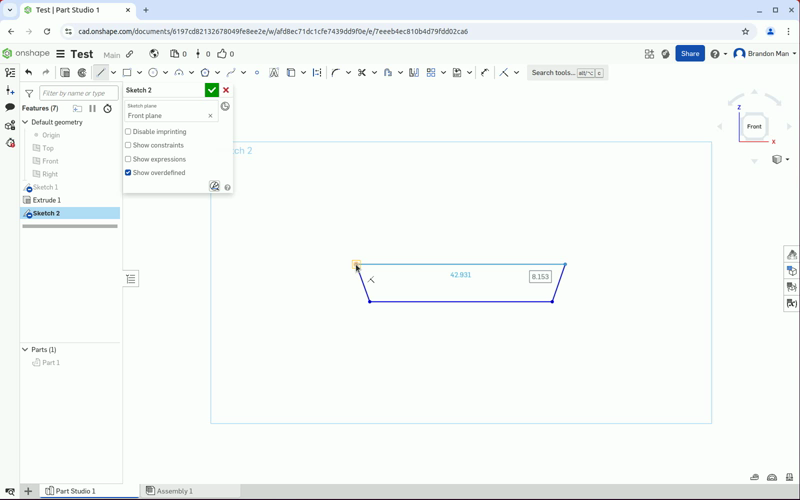
mouse_move(435, 283)
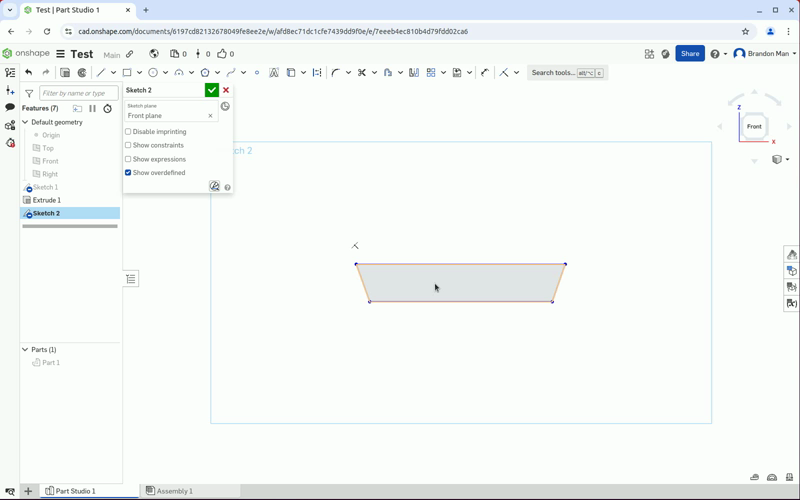
click(435, 283)
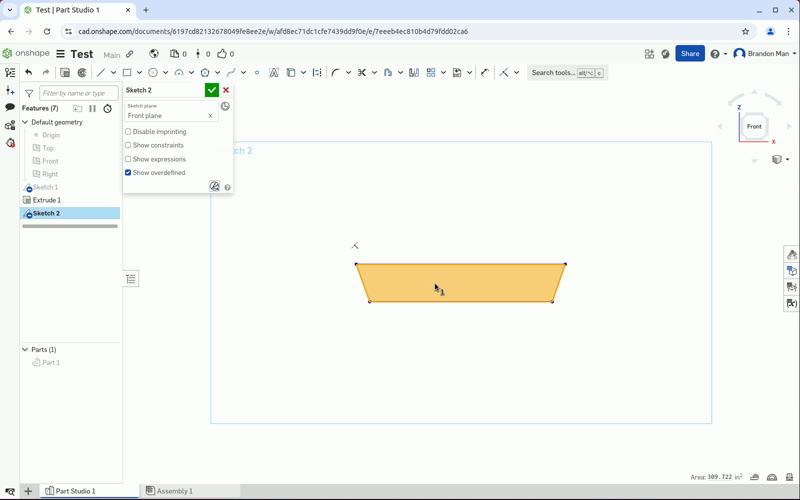
mouse_move(73, 352)
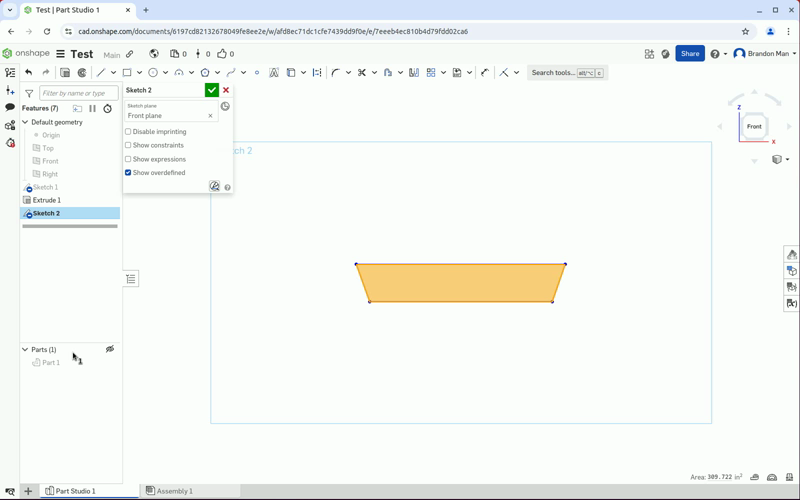
key(shift+y)
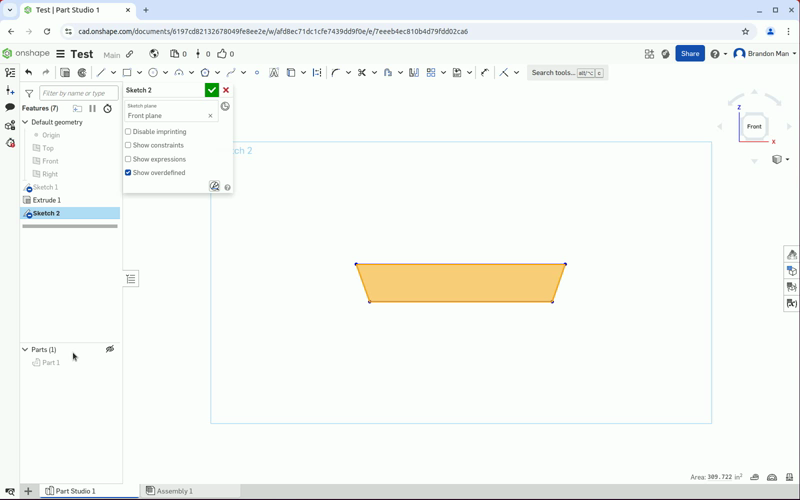
key(shift+e)
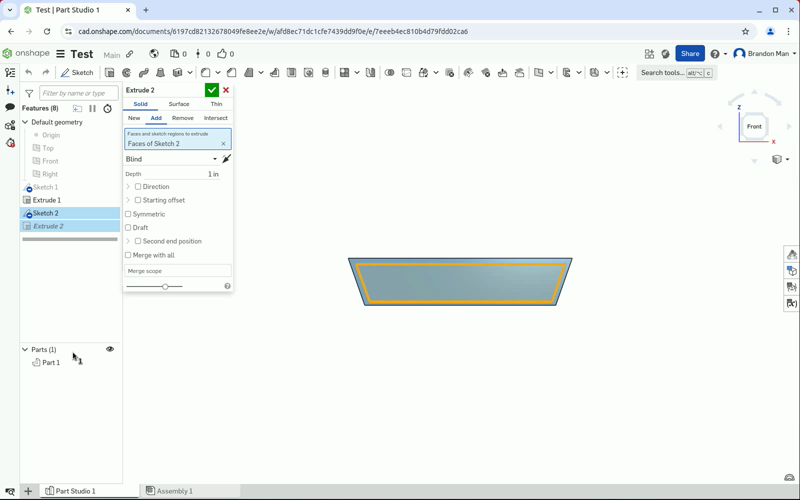
mouse_move(143, 106)
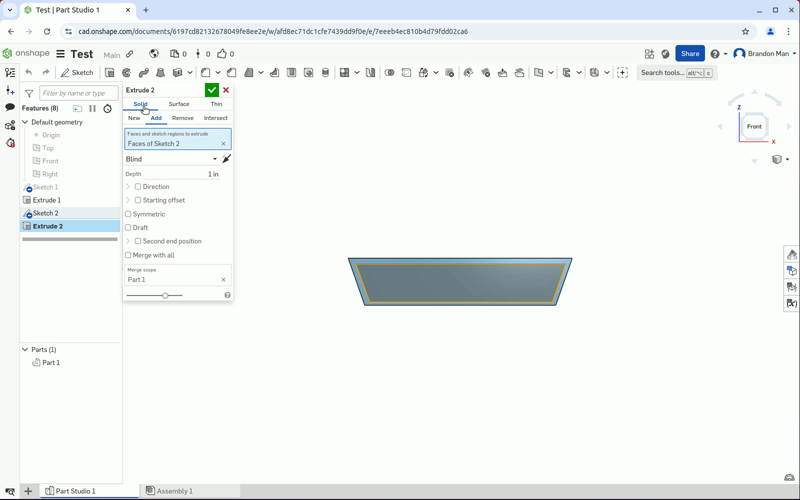
click(143, 106)
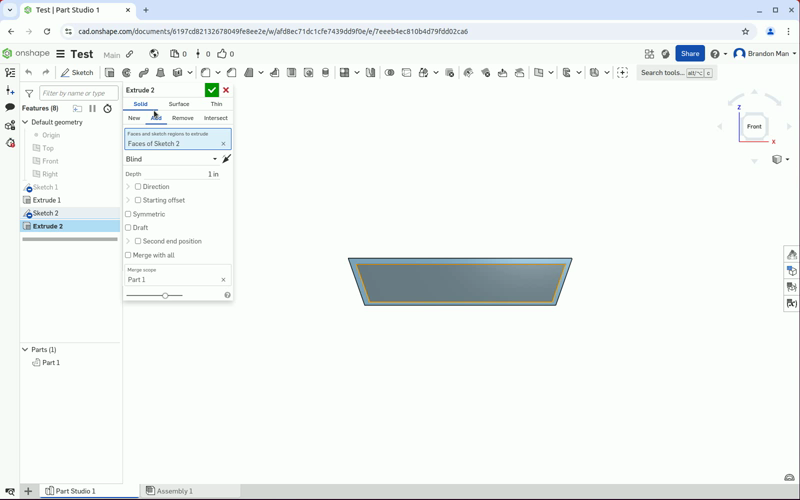
mouse_move(186, 120)
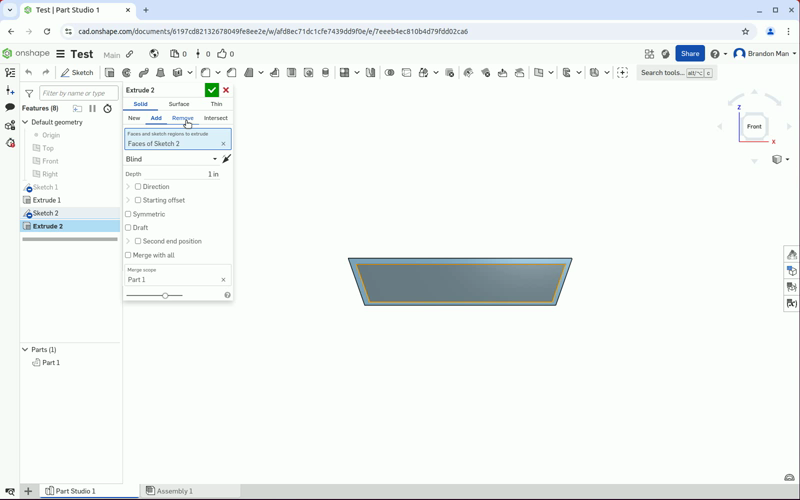
click(186, 120)
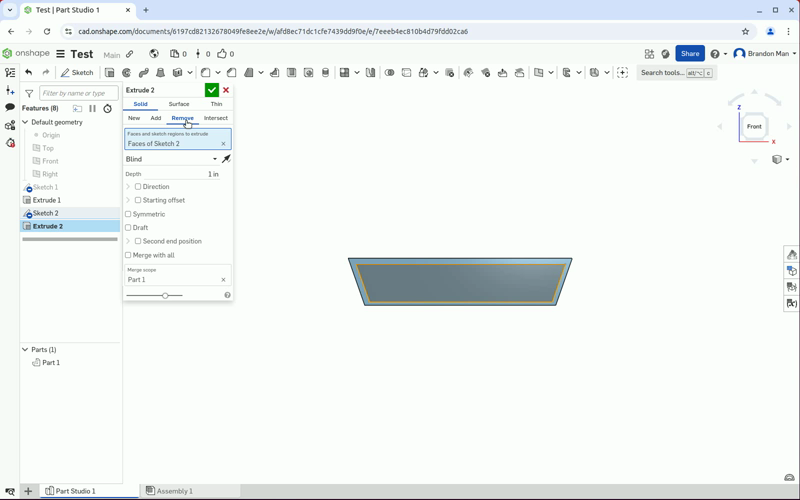
key(tab, 4)
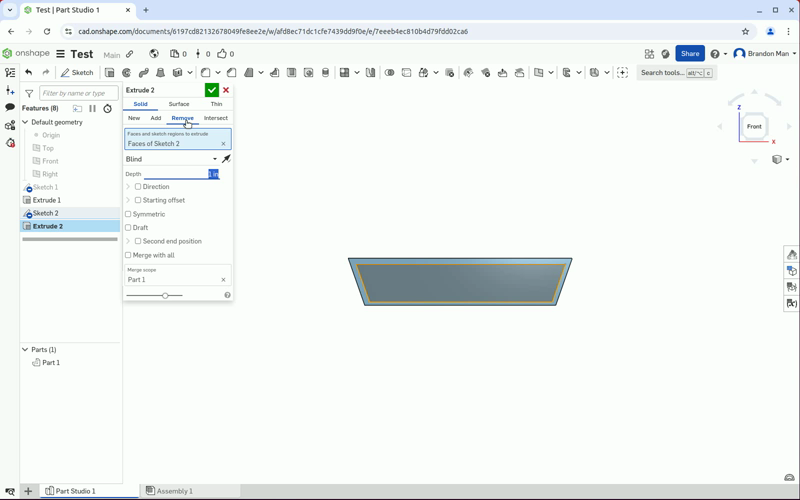
text(0.962)
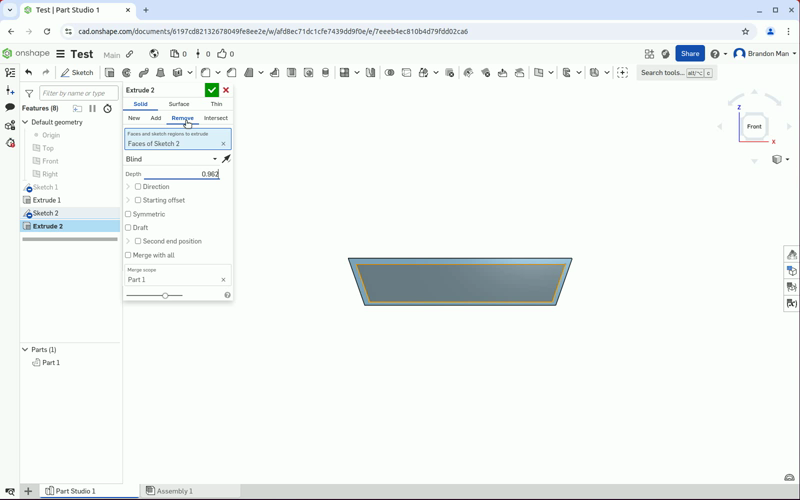
key(tab, 3)
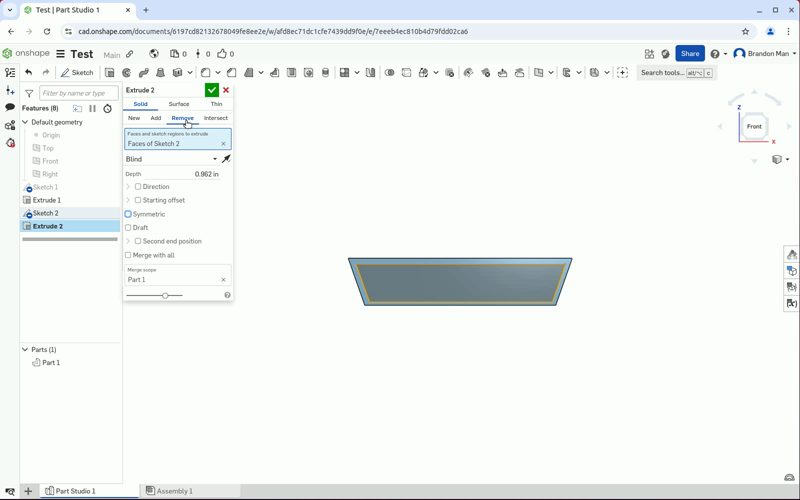
key(space)
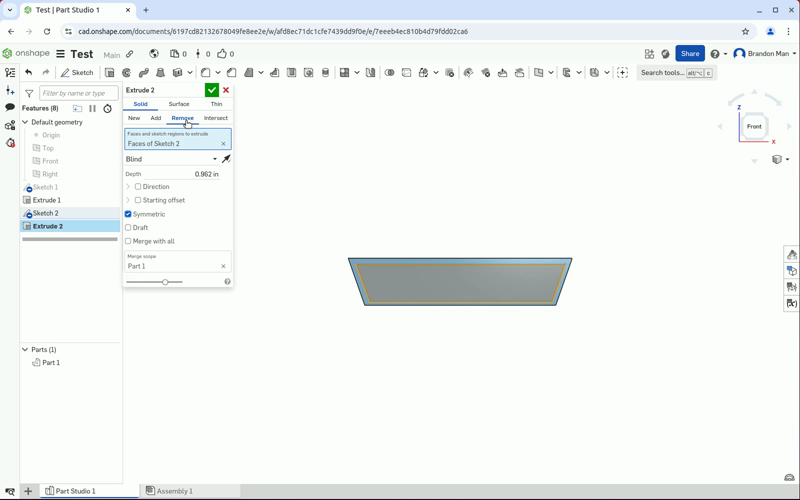
key(tab, 2)
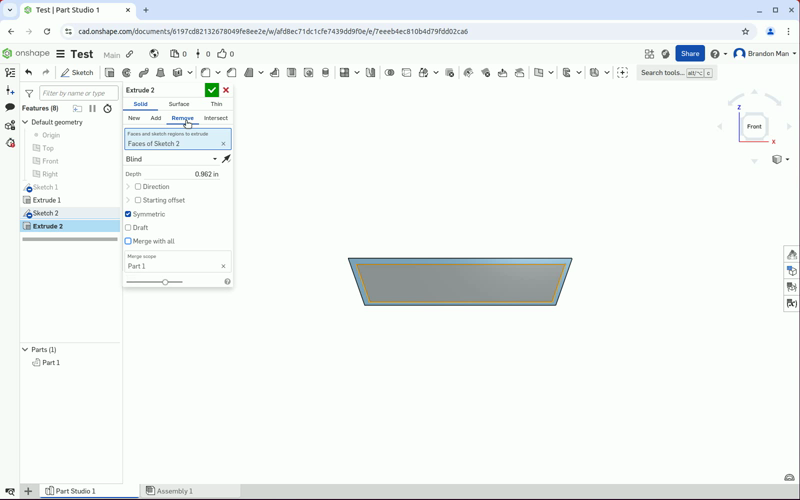
key(space)
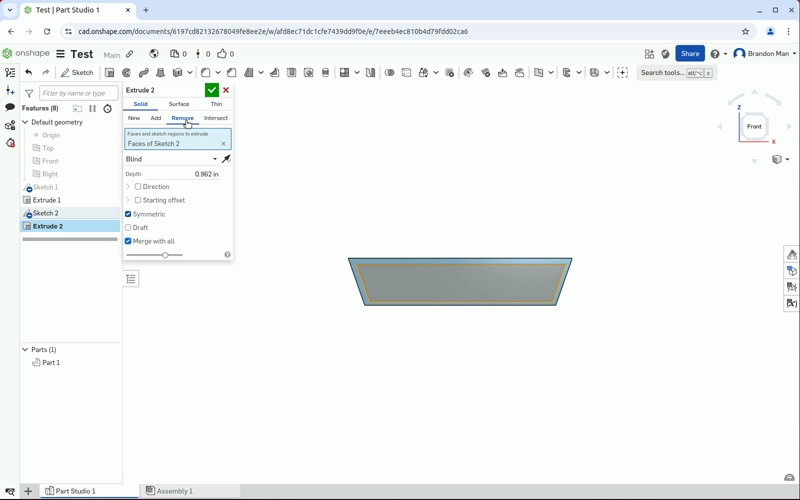
key(enter)
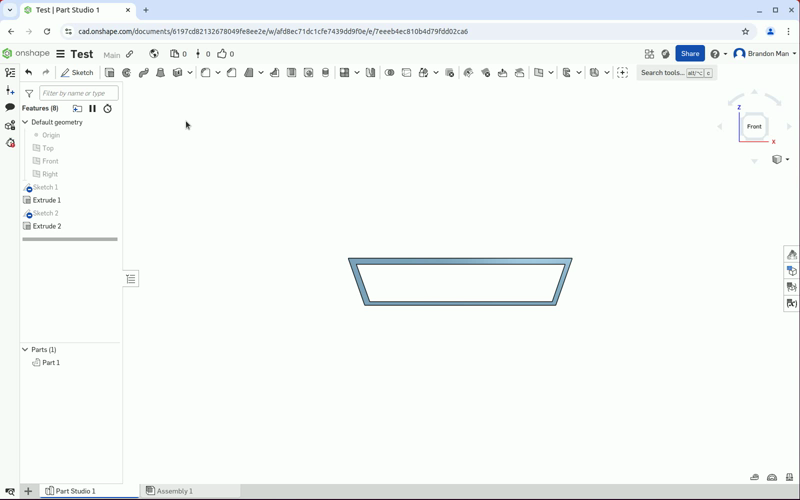
key(shift+h)
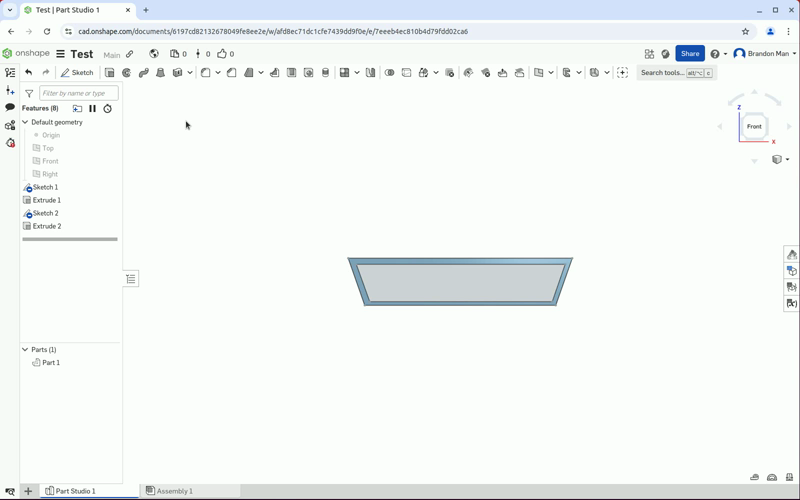
key(shift+h)
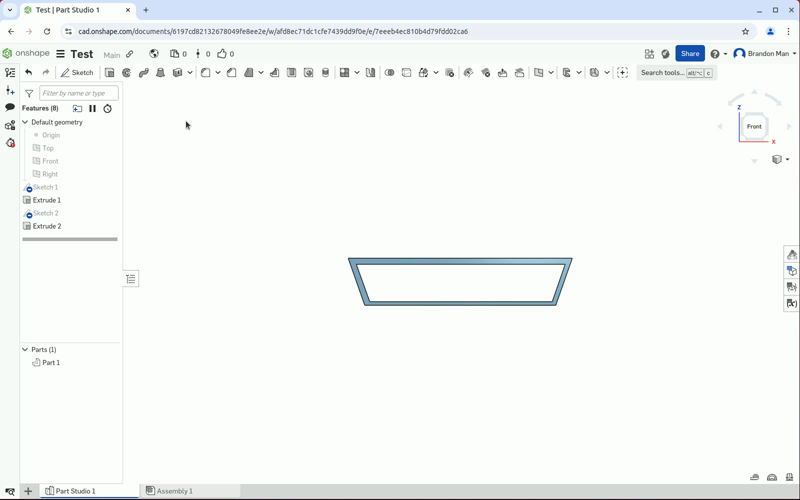
mouse_move(73, 189)
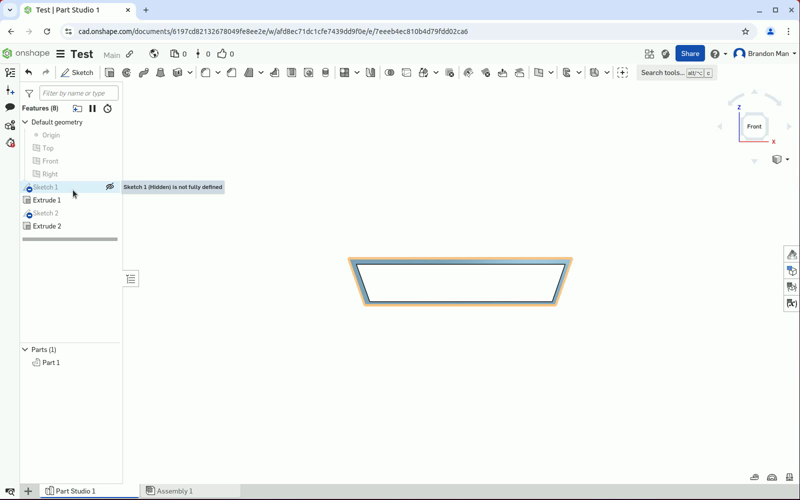
click(73, 189)
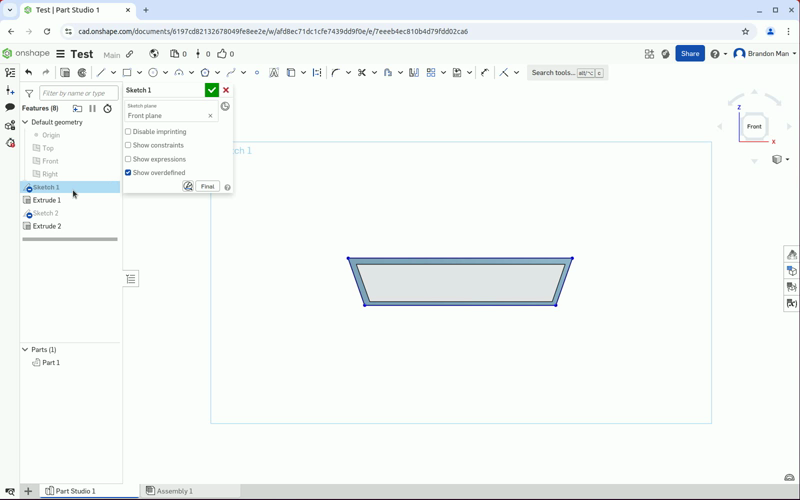
mouse_move(229, 92)
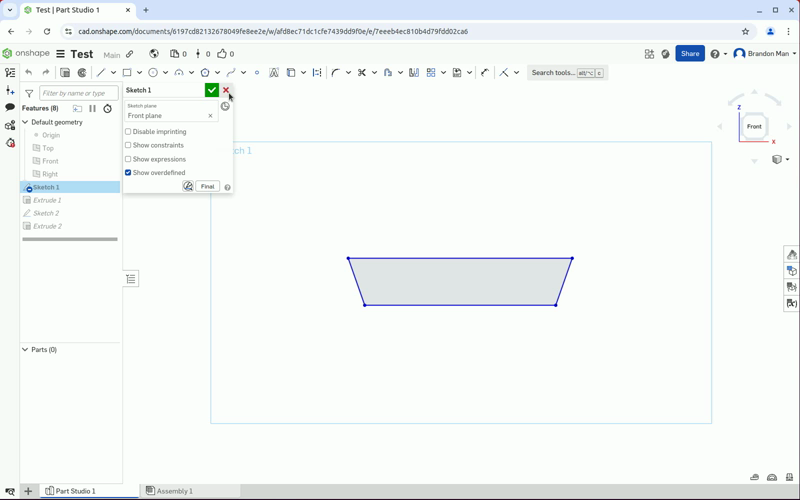
click(229, 92)
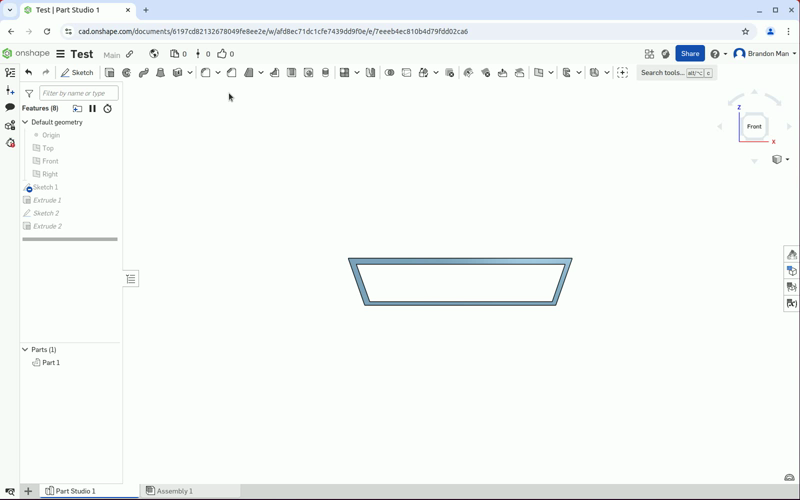
mouse_move(541, 75)
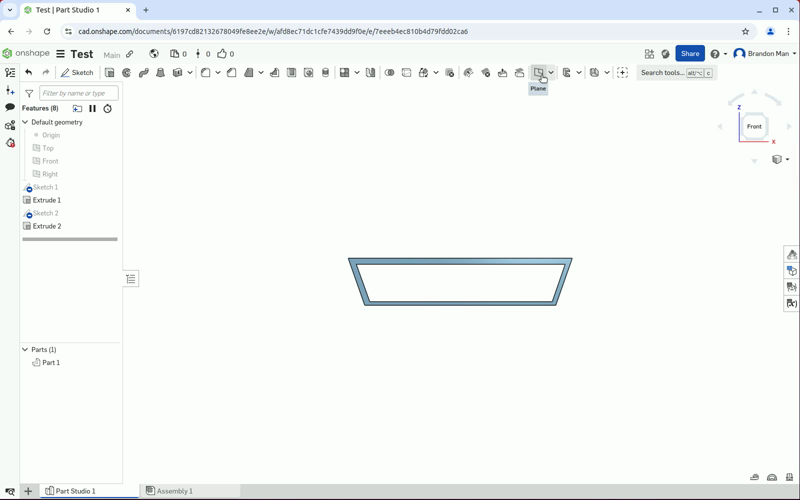
click(541, 75)
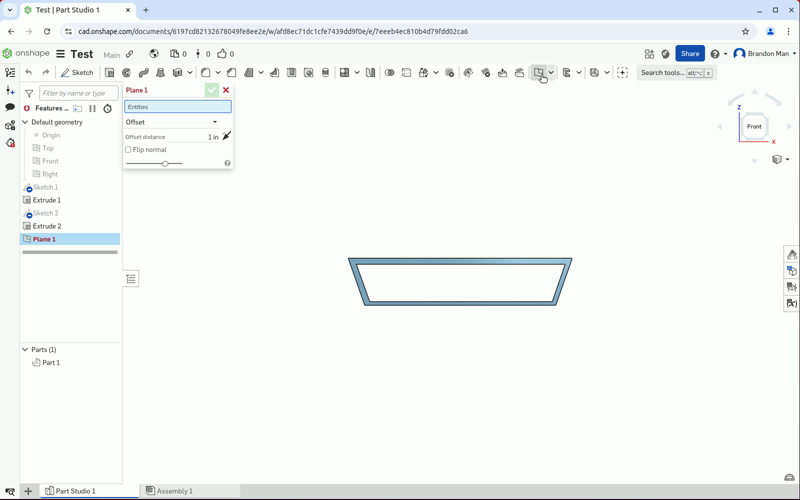
mouse_move(73, 163)
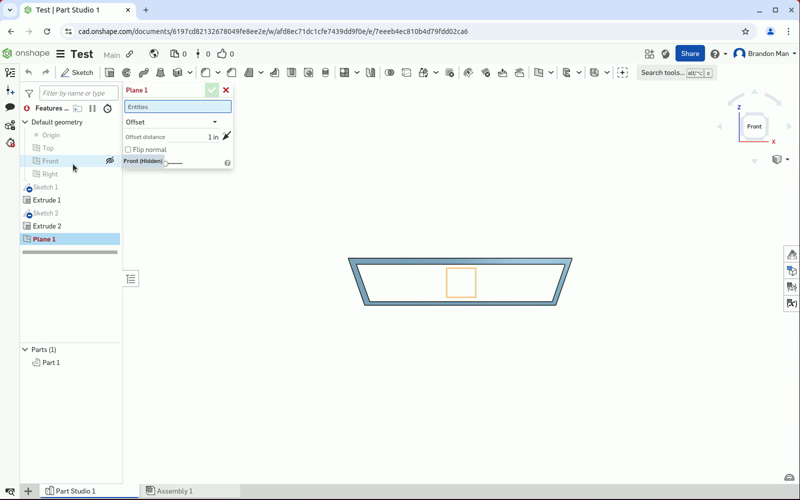
click(73, 163)
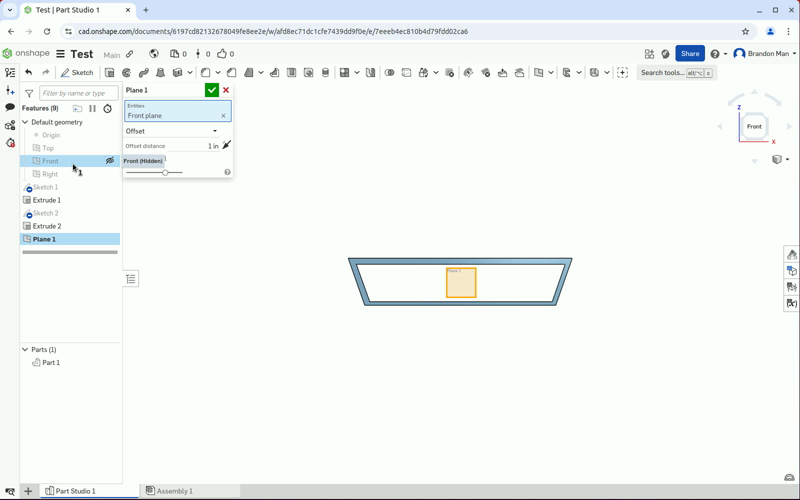
key(tab, 2)
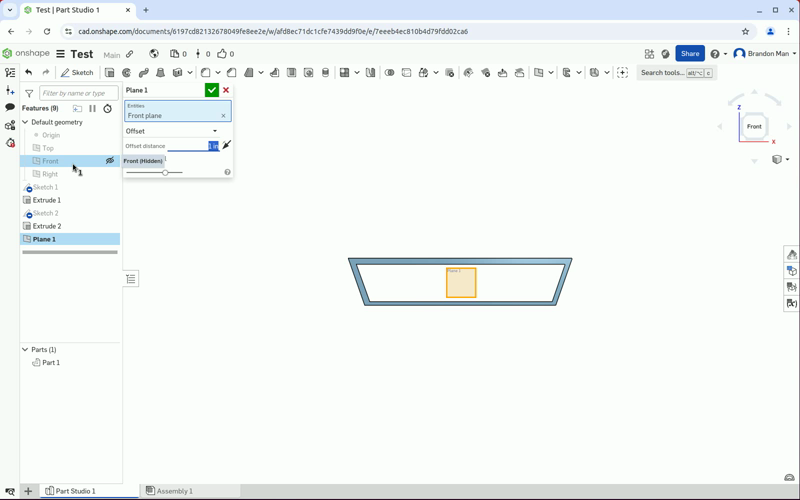
text(0.493)
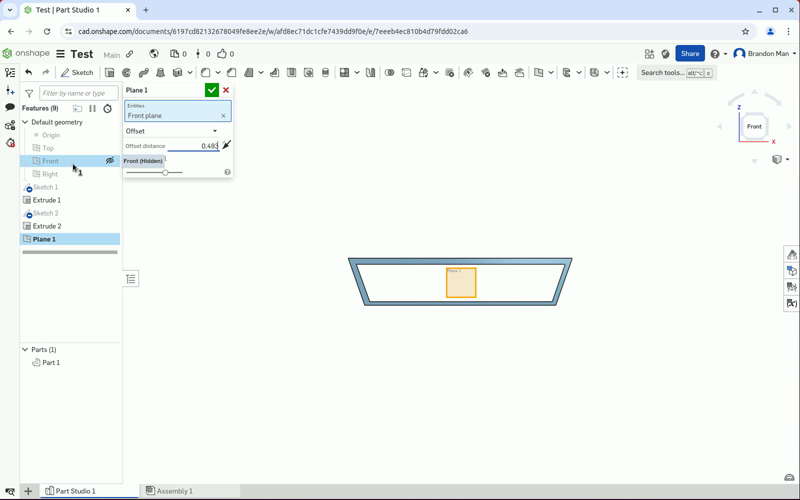
key(enter, 2)
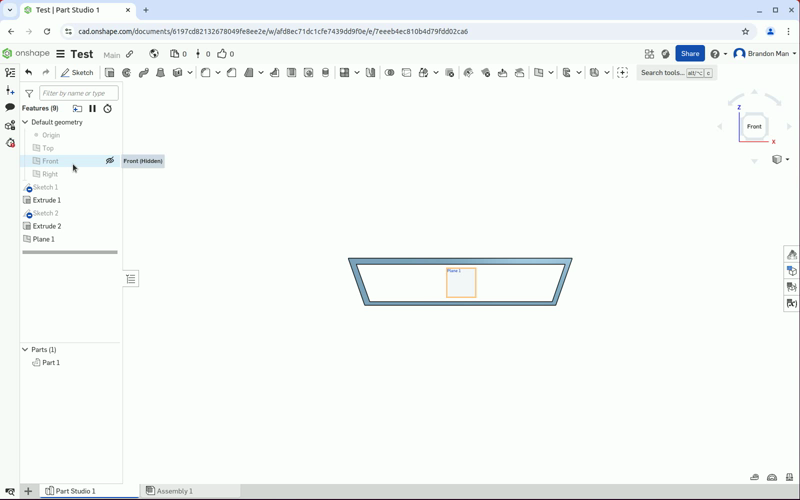
key(shift+s)
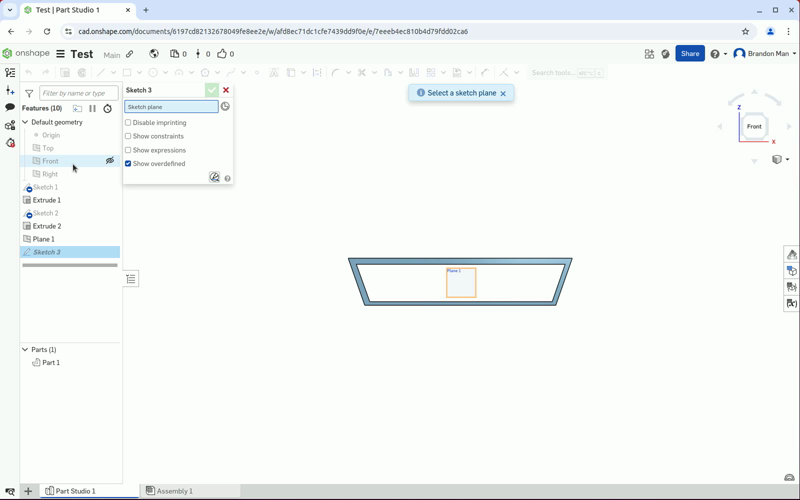
mouse_move(73, 241)
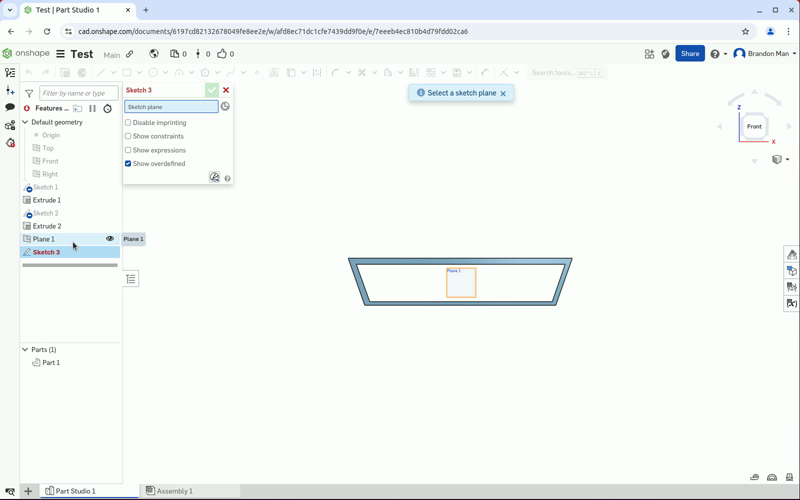
click(73, 241)
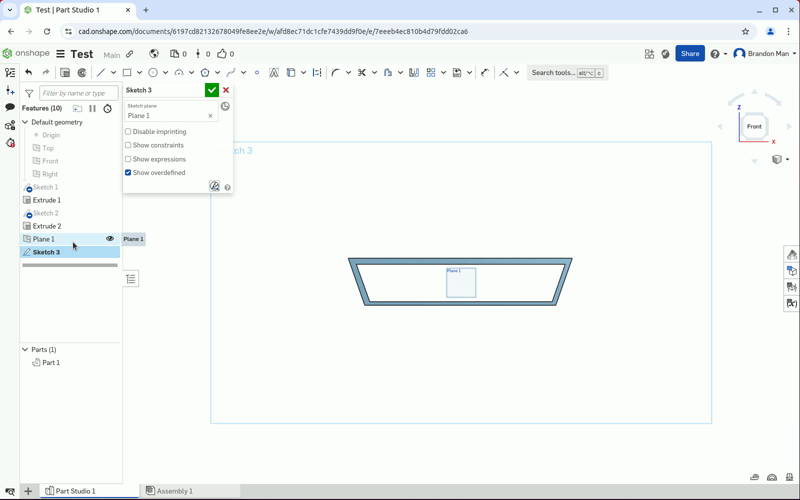
mouse_move(73, 352)
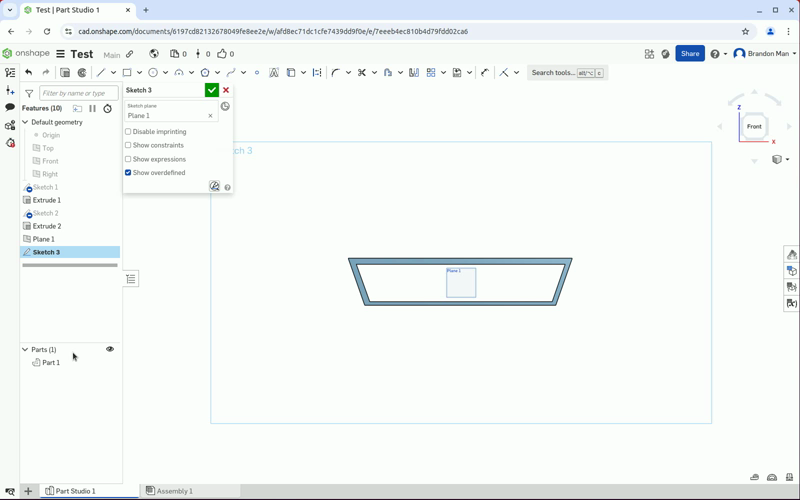
key(y)
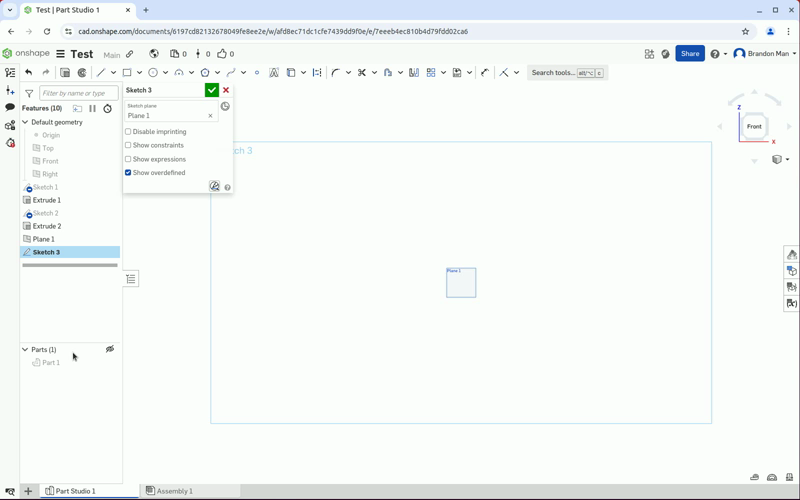
key(l)
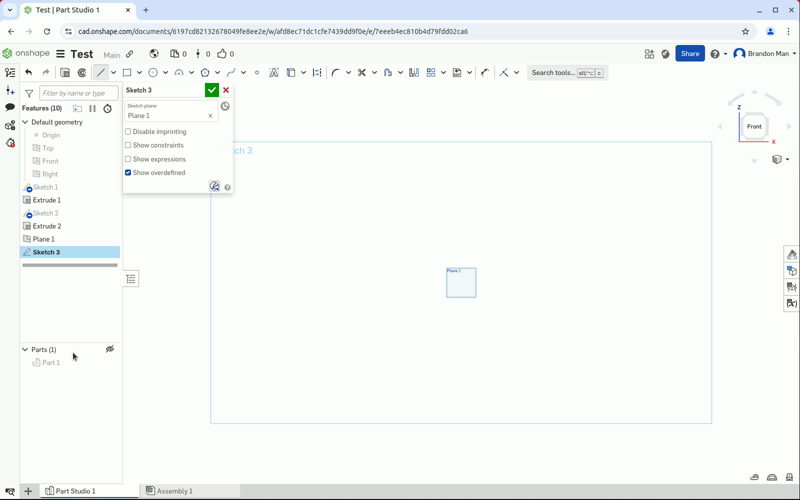
key_down(shift)
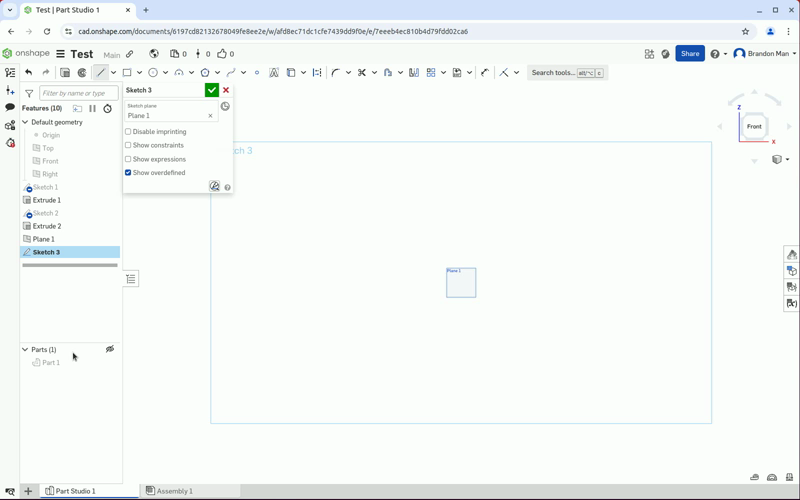
mouse_move(390, 304)
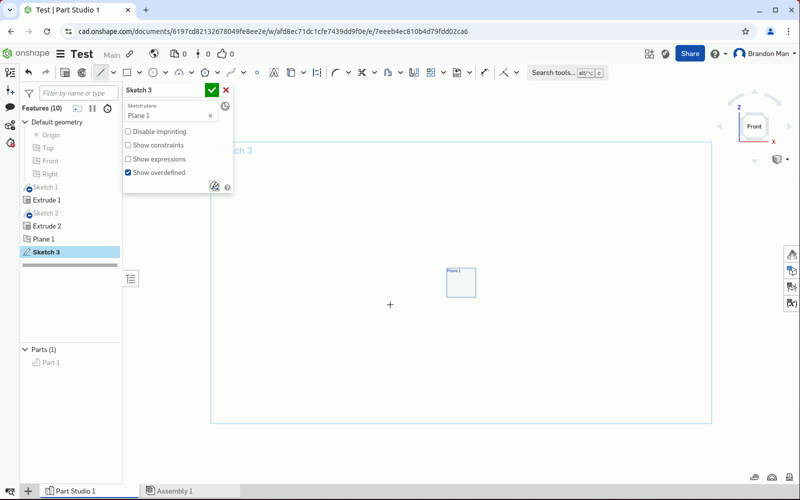
click(390, 304)
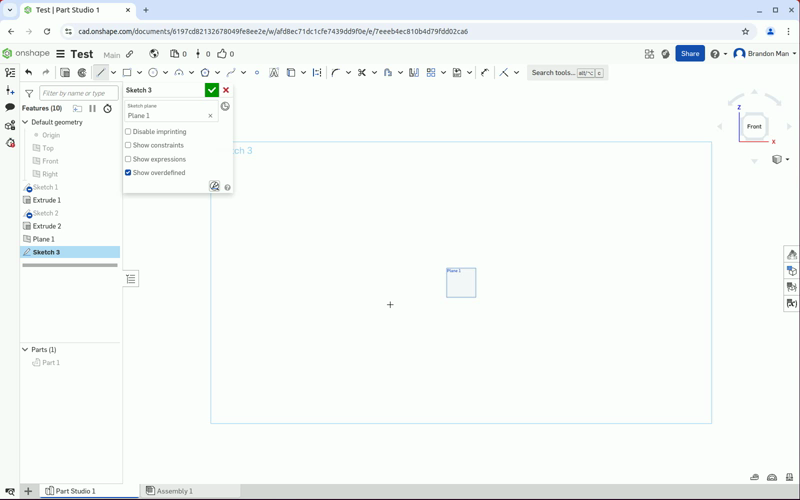
key_up(shift)
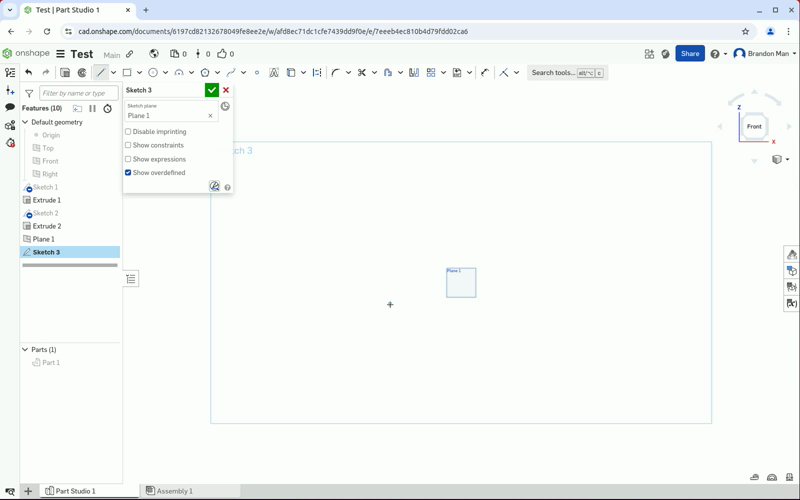
key_down(shift)
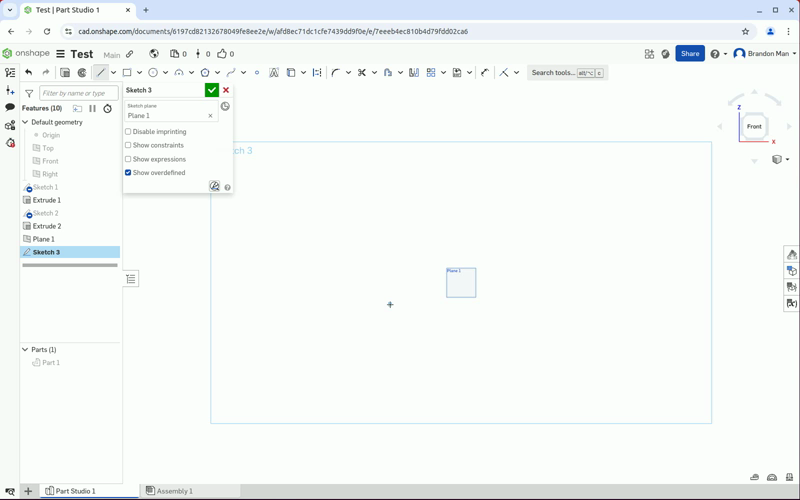
mouse_move(420, 304)
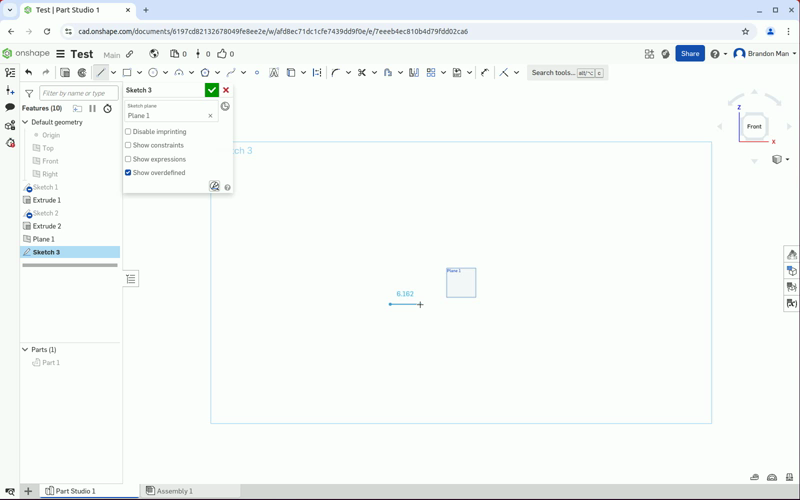
mouse_move(397, 304)
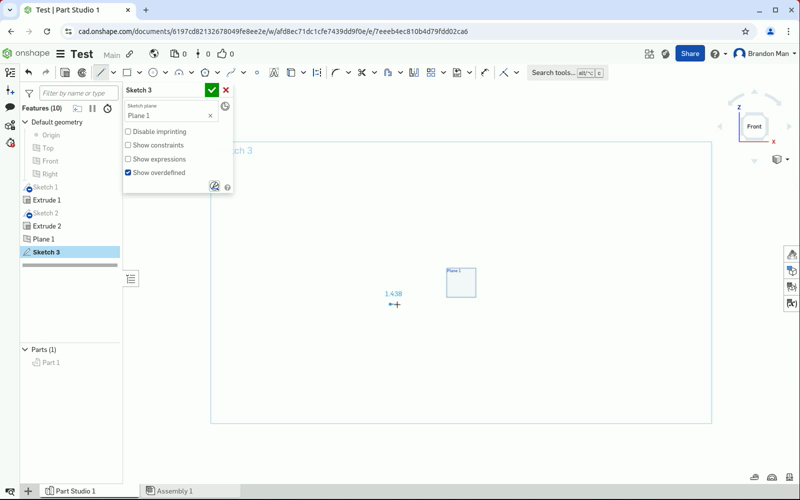
scroll(6)
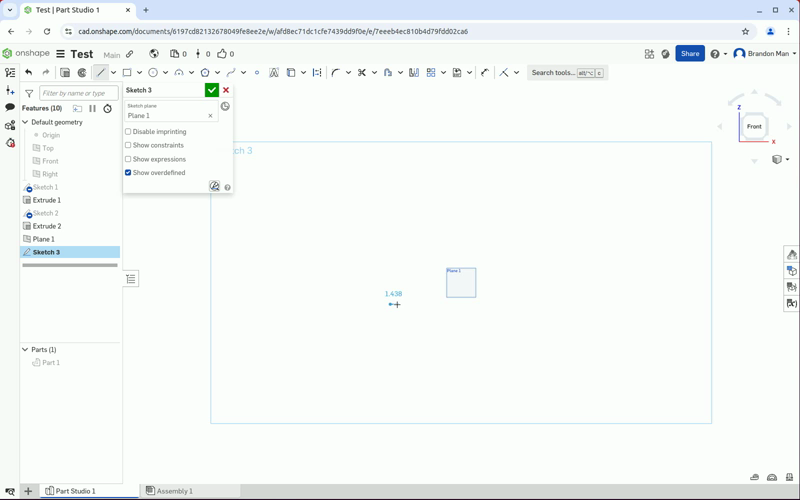
scroll(6)
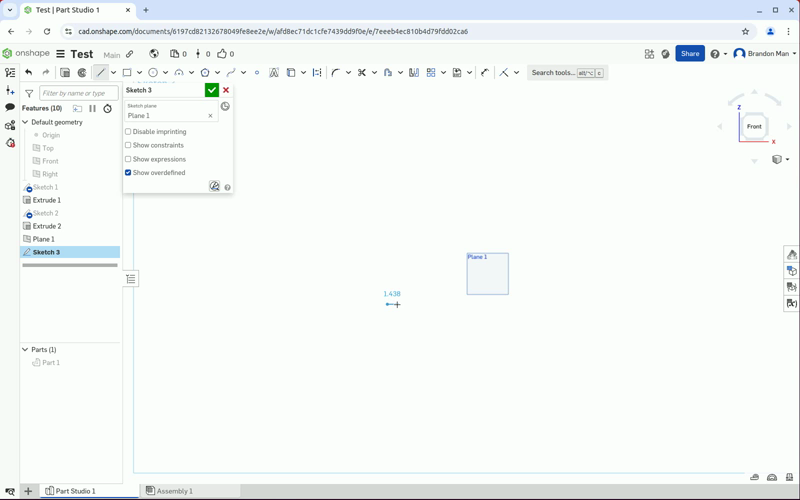
scroll(6)
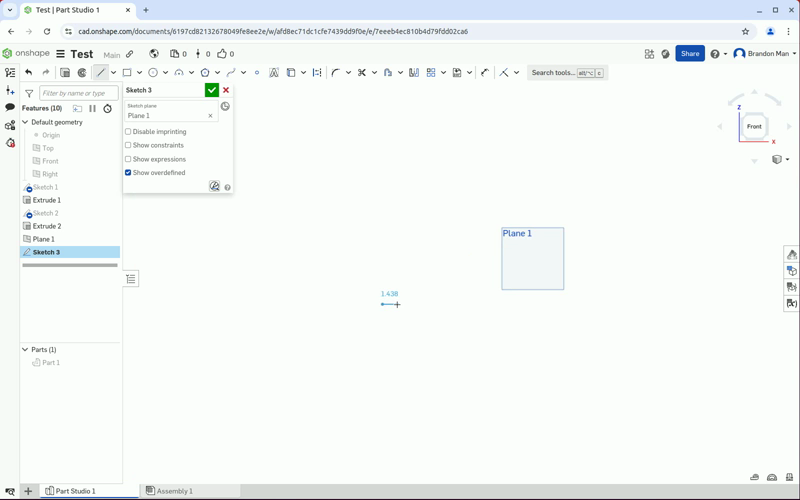
scroll(6)
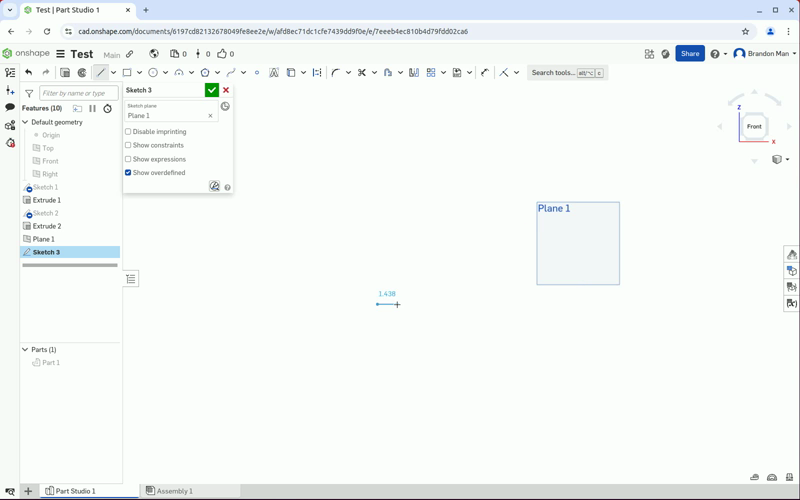
scroll(6)
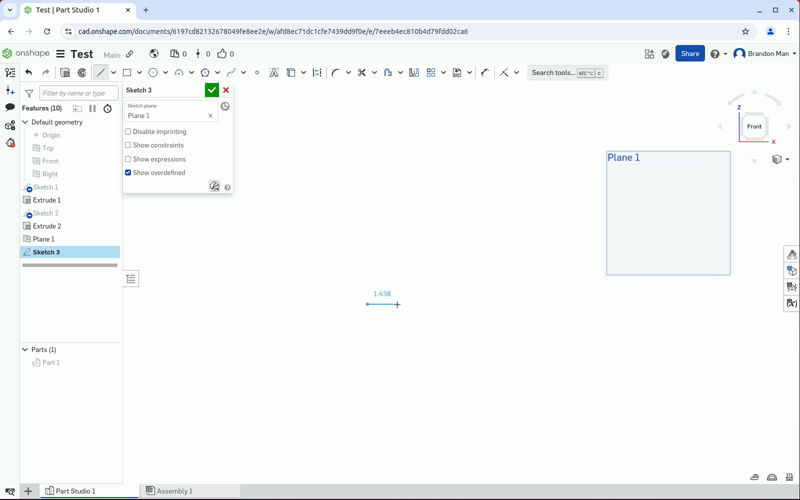
scroll(6)
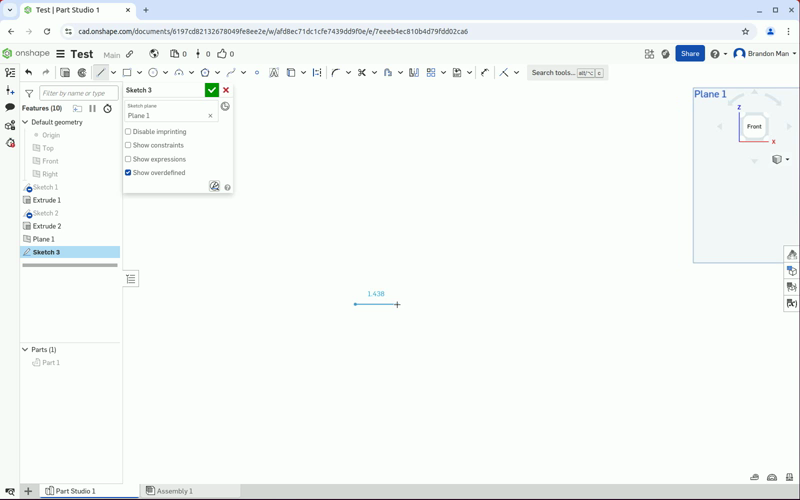
scroll(6)
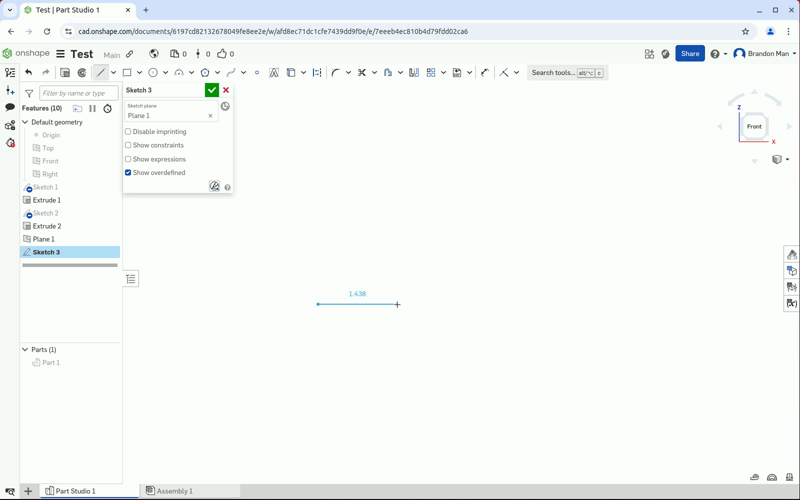
click(397, 304)
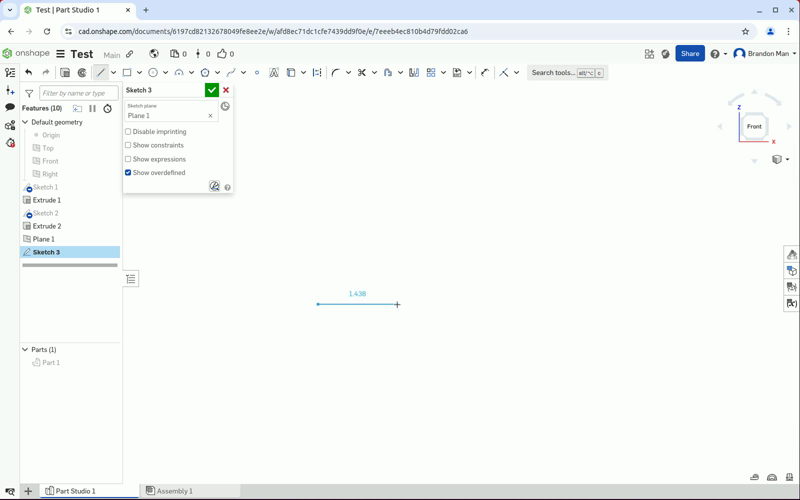
scroll(-6)
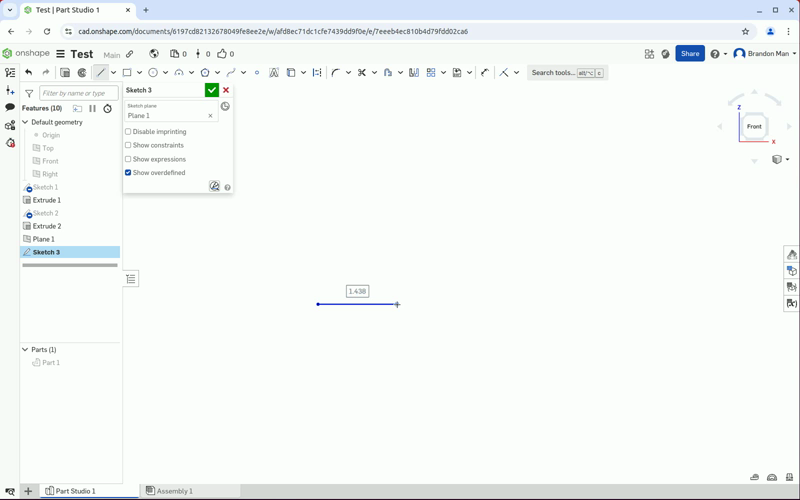
scroll(-6)
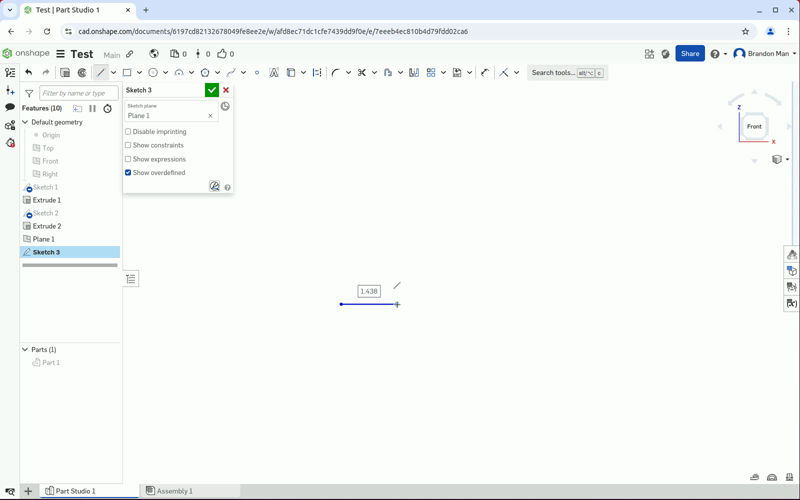
scroll(-6)
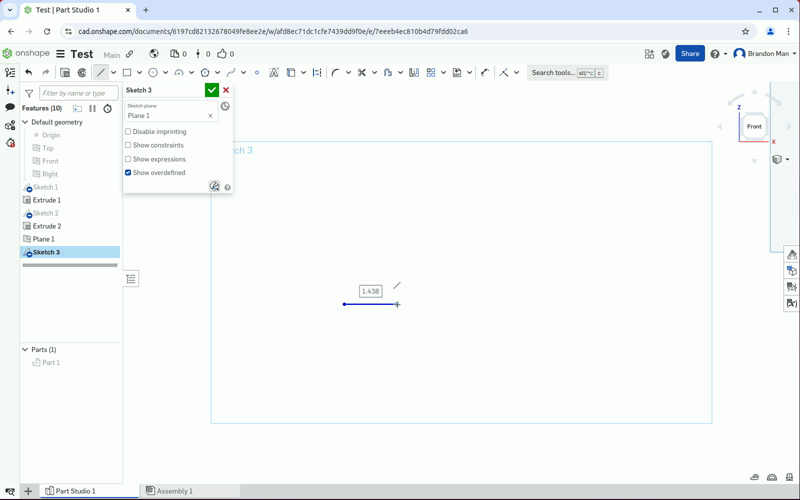
scroll(-6)
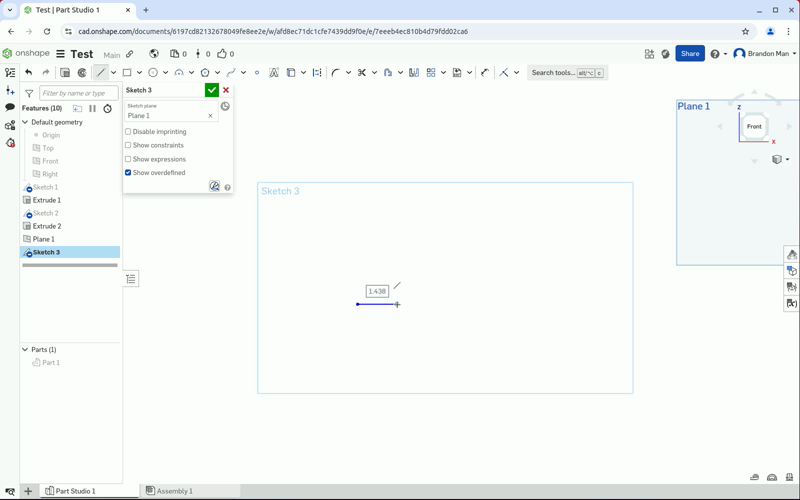
scroll(-6)
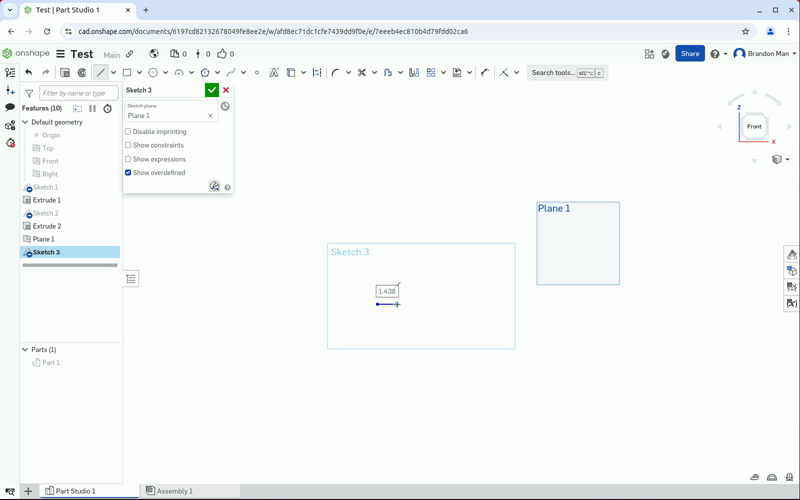
scroll(-6)
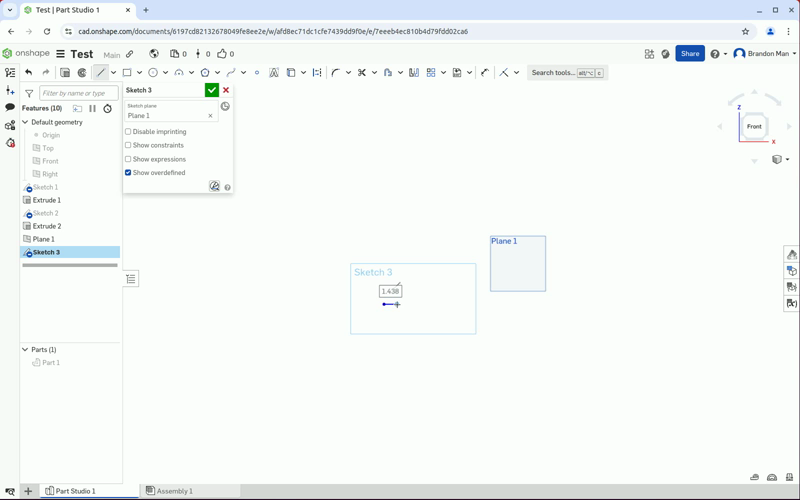
scroll(-6)
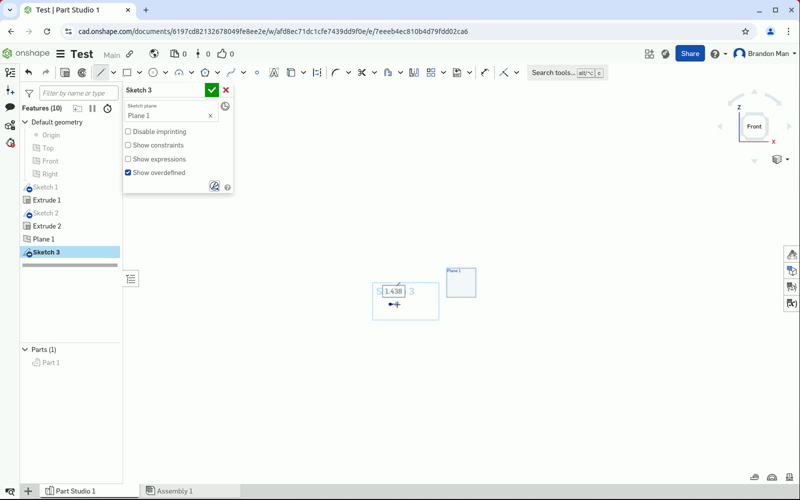
key_up(shift)
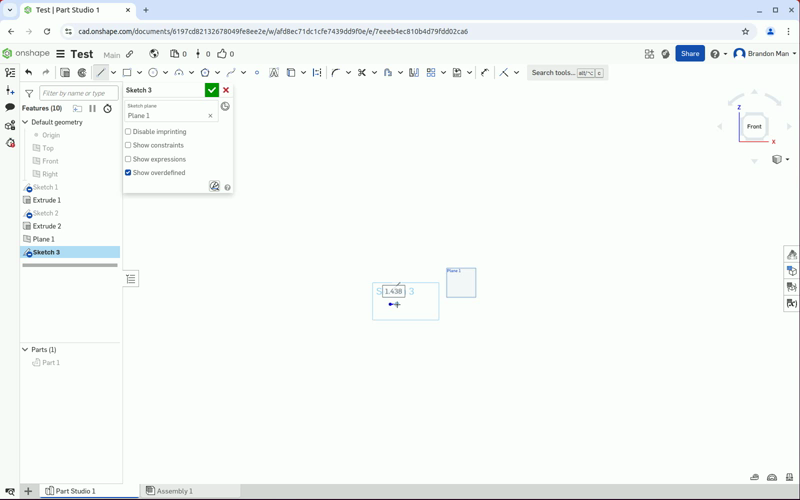
key_down(shift)
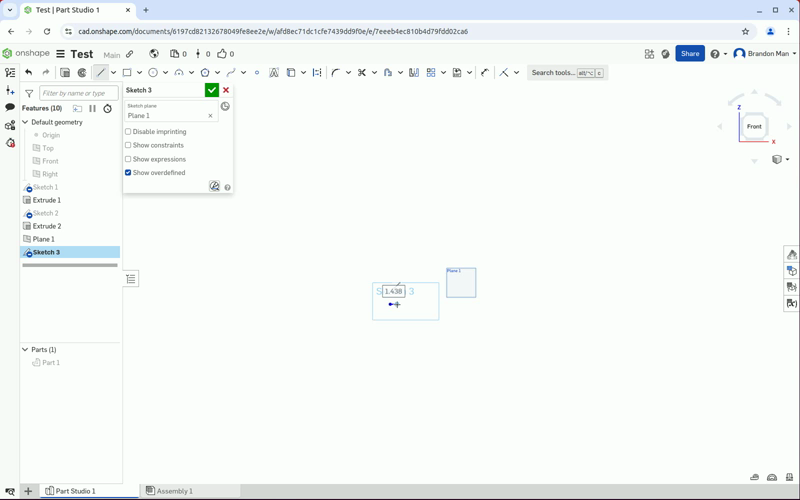
mouse_move(427, 304)
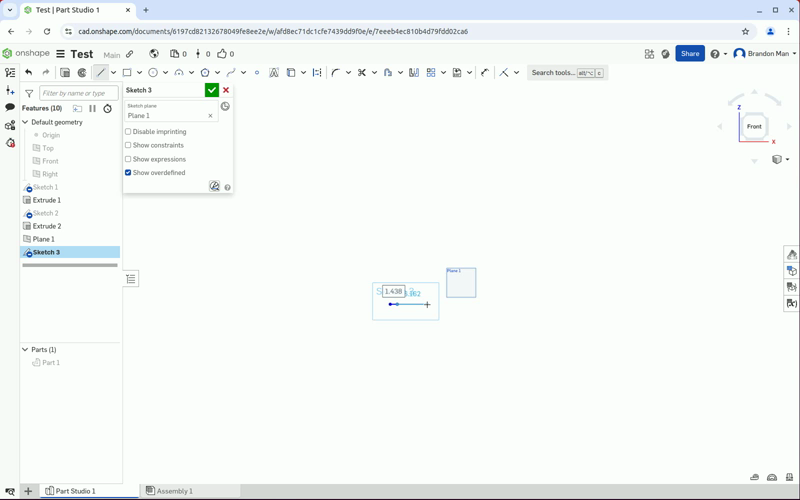
mouse_move(397, 300)
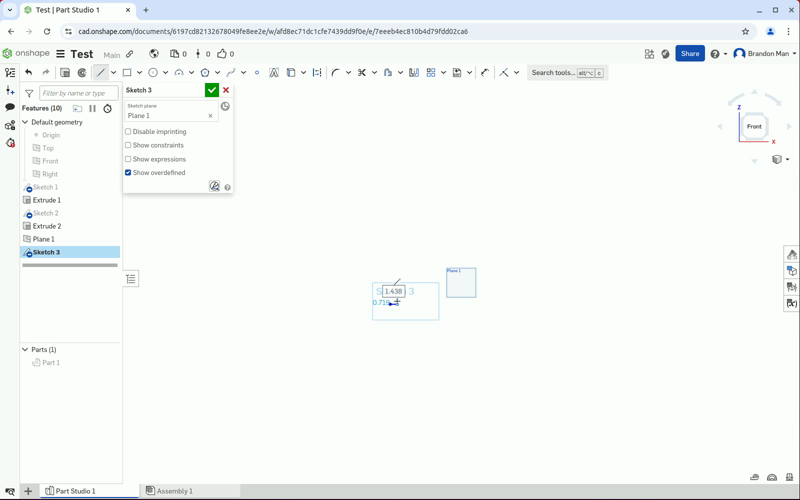
scroll(6)
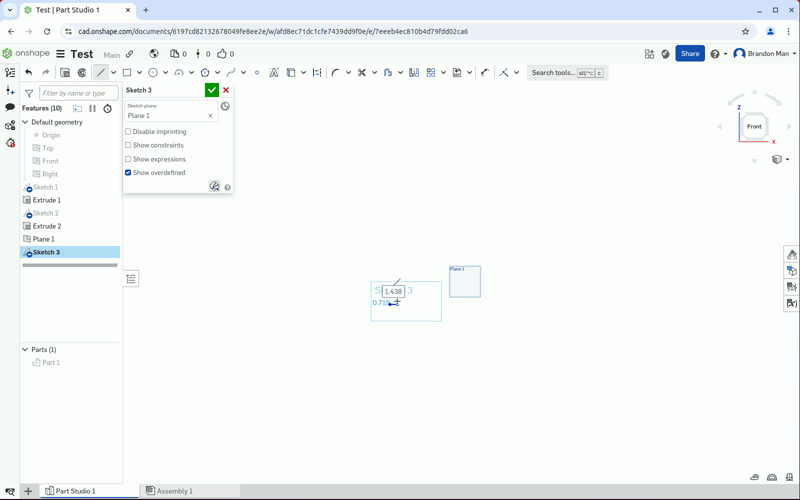
scroll(6)
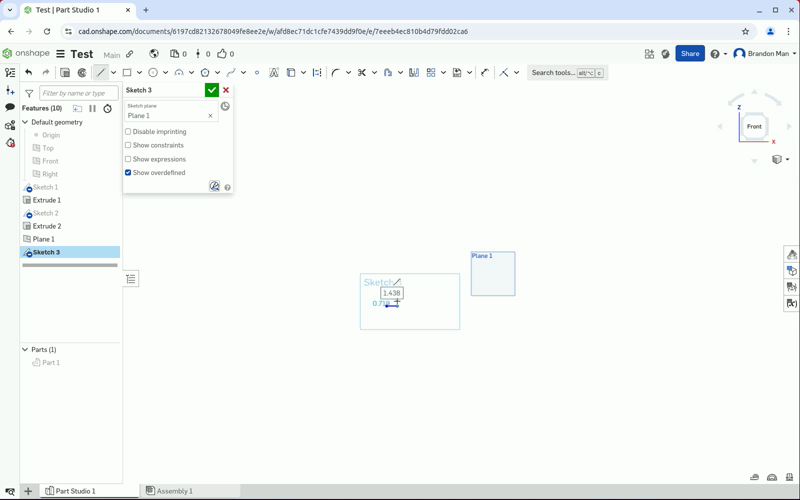
scroll(6)
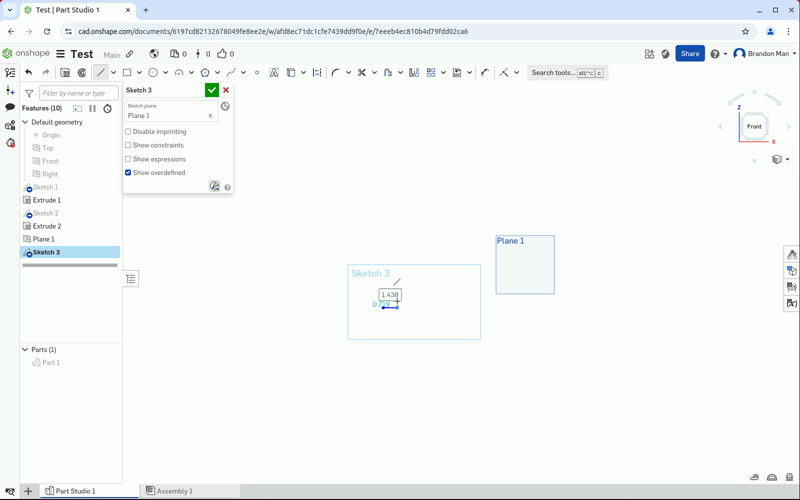
scroll(6)
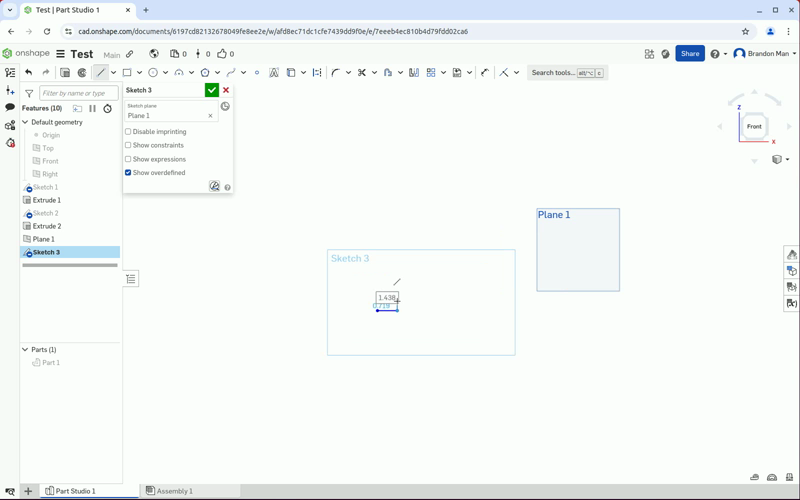
scroll(6)
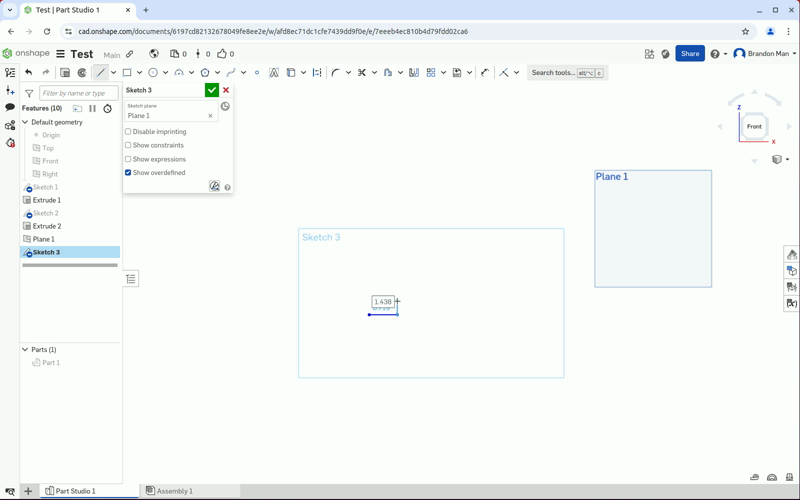
scroll(6)
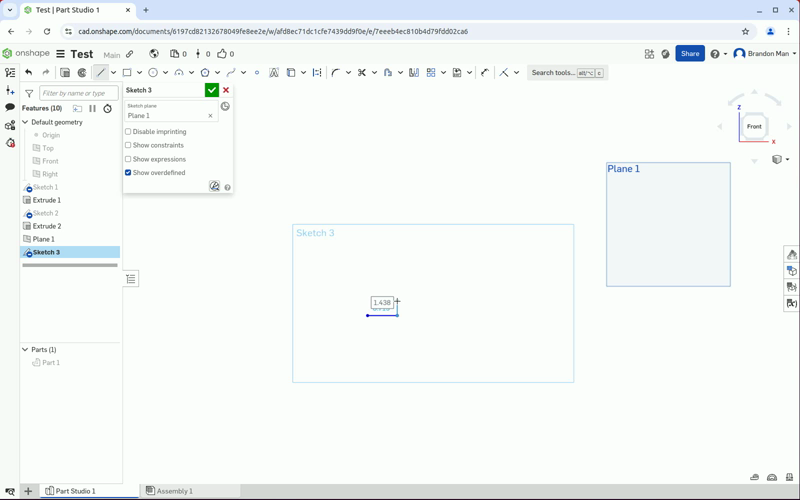
scroll(6)
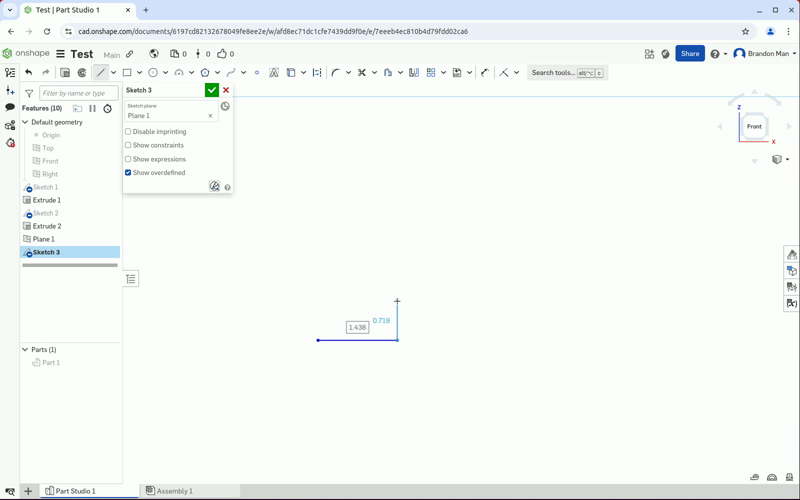
click(397, 300)
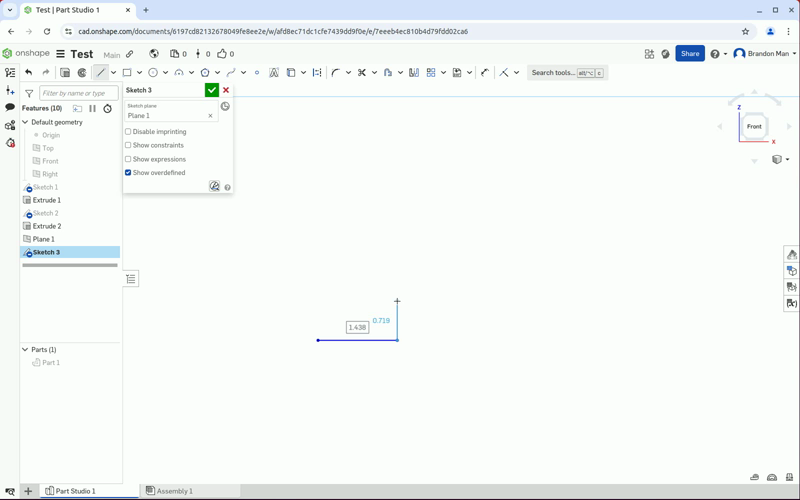
scroll(-6)
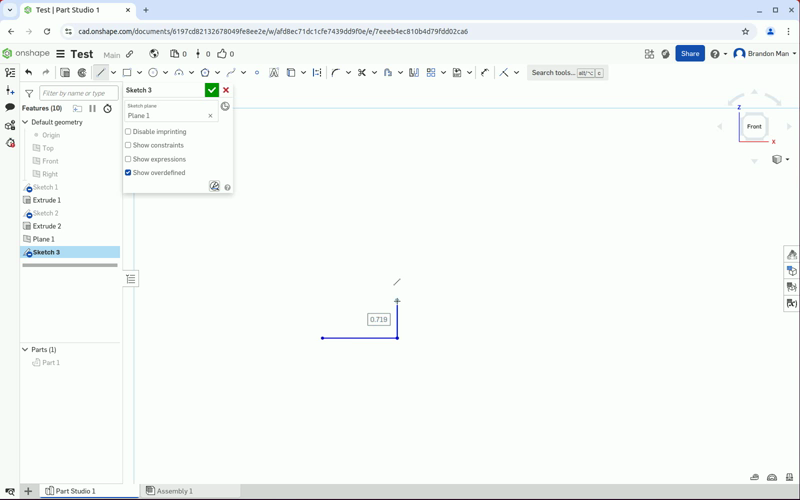
scroll(-6)
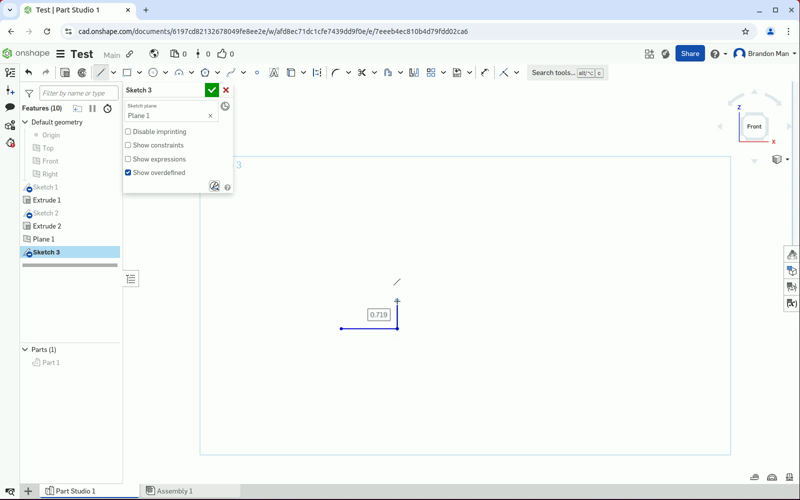
scroll(-6)
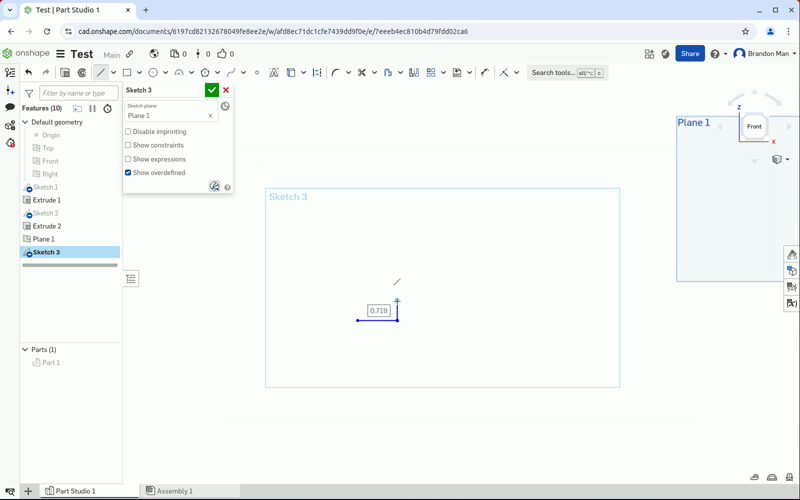
scroll(-6)
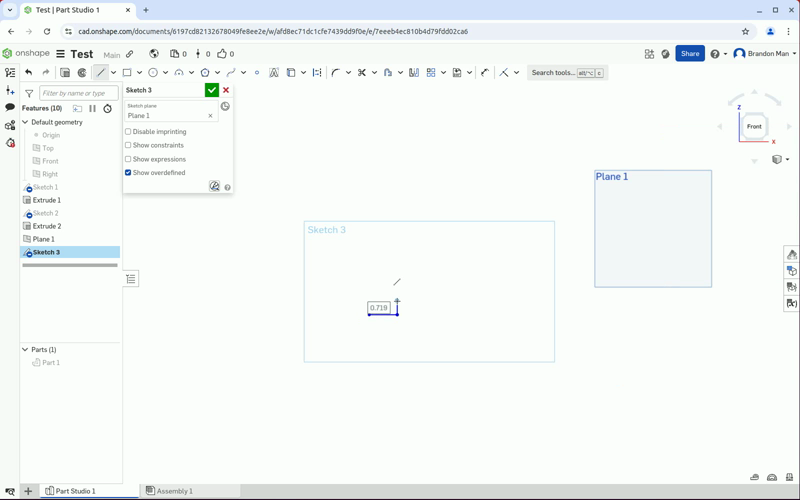
scroll(-6)
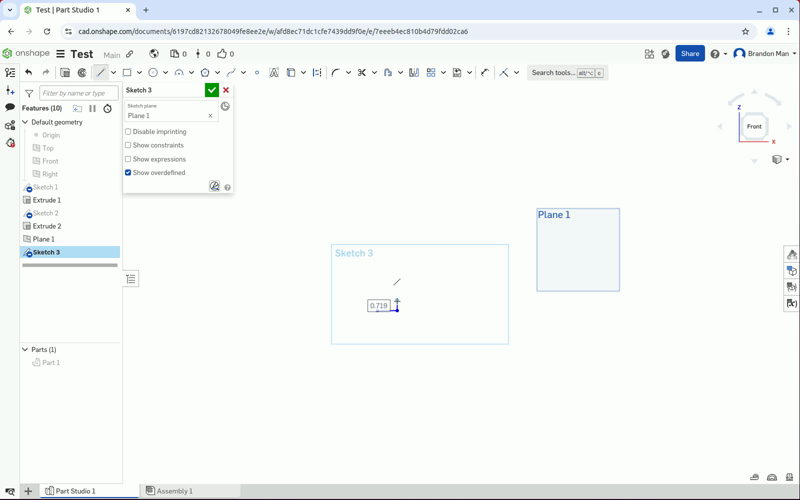
scroll(-6)
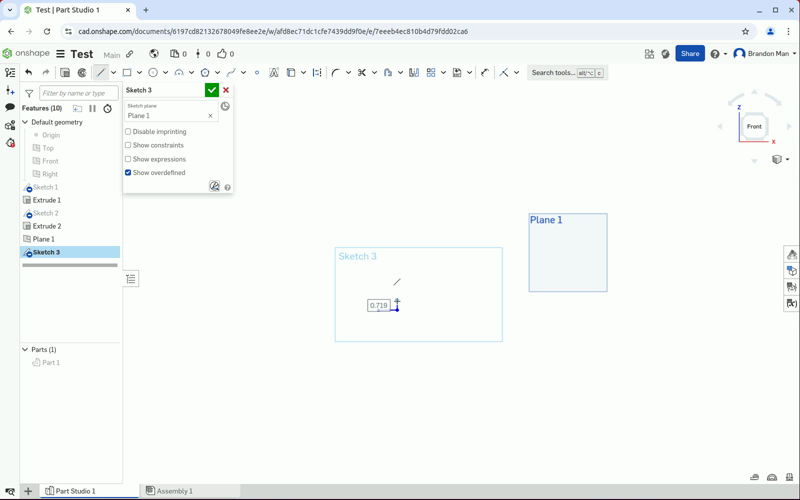
scroll(-6)
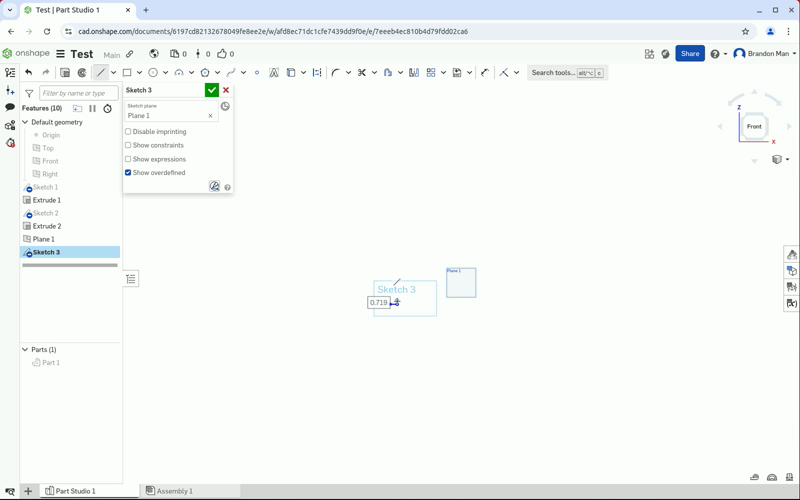
key_up(shift)
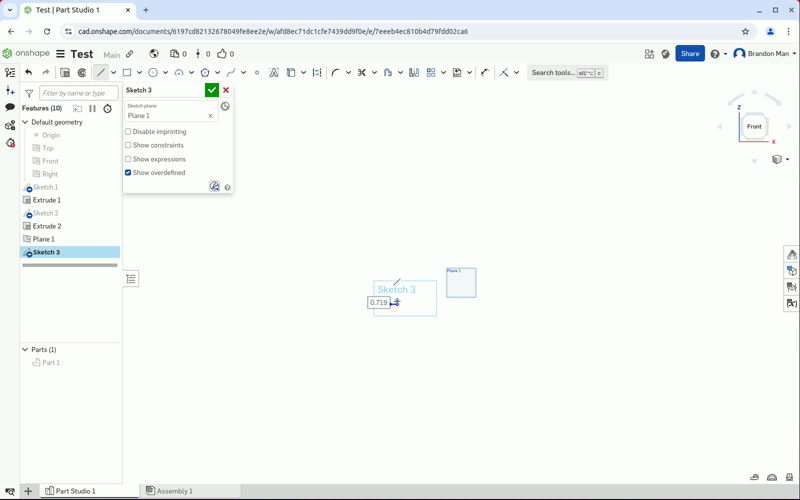
key_down(shift)
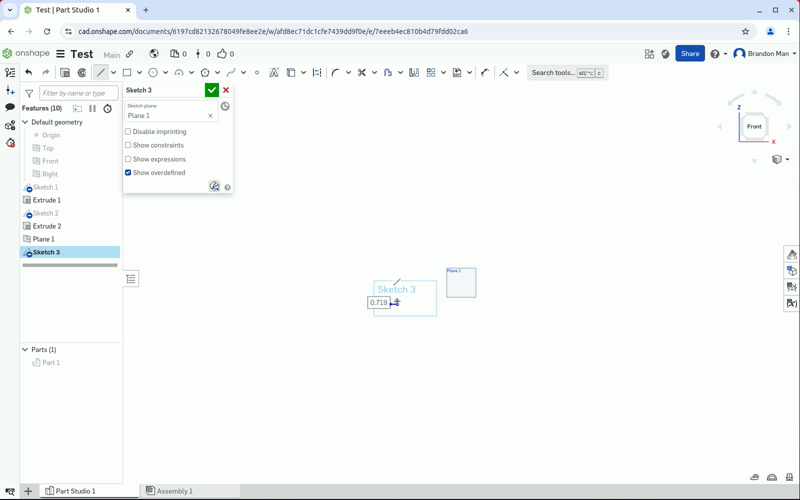
mouse_move(427, 300)
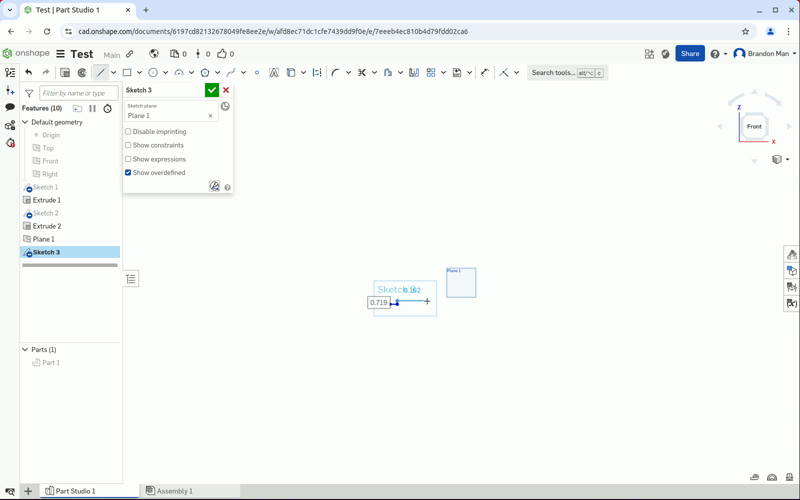
mouse_move(390, 300)
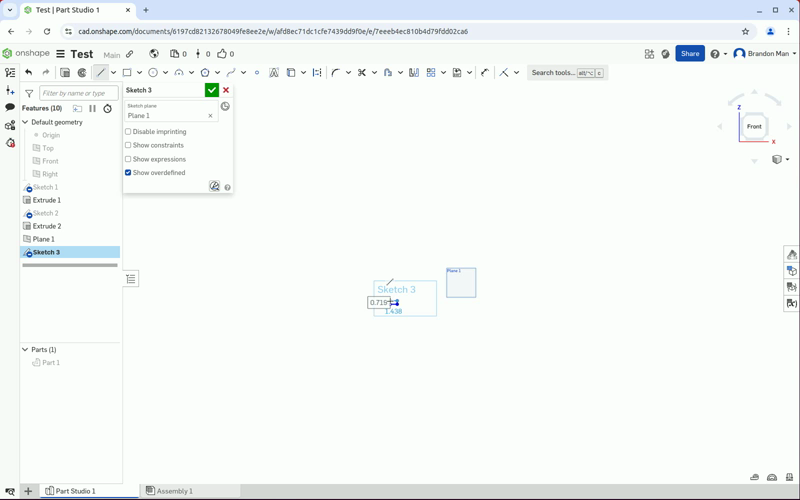
scroll(6)
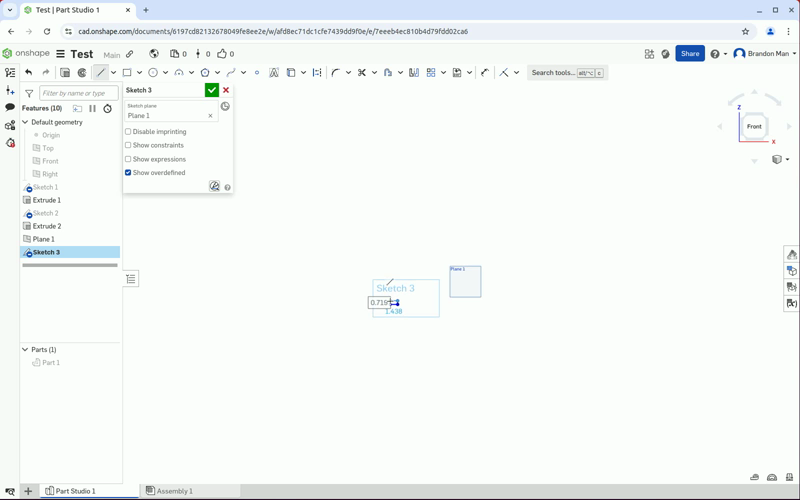
scroll(6)
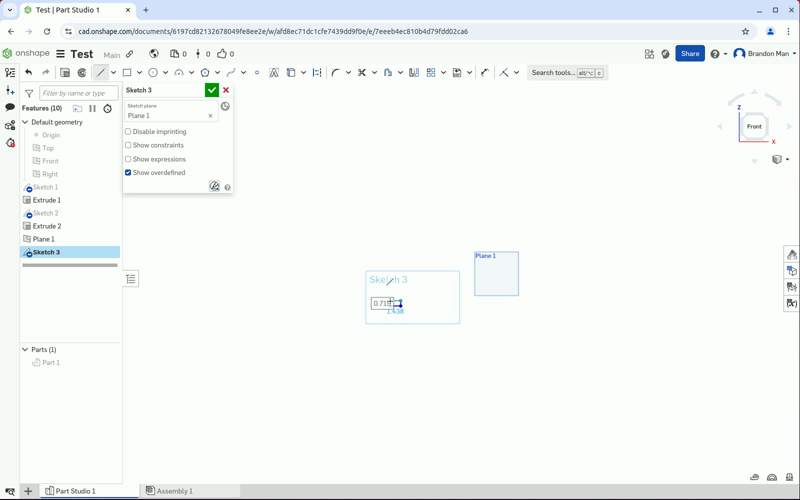
scroll(6)
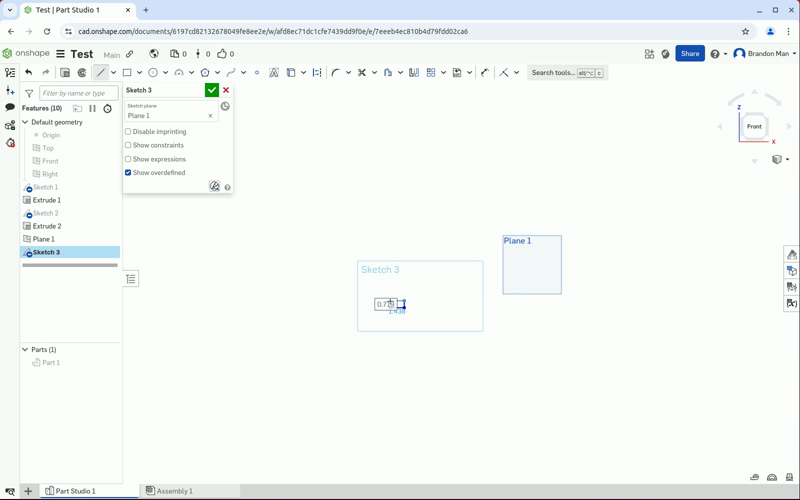
scroll(6)
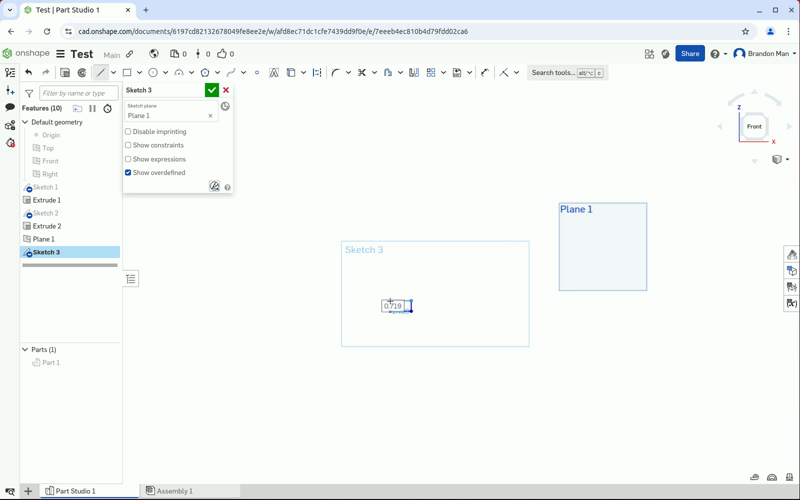
scroll(6)
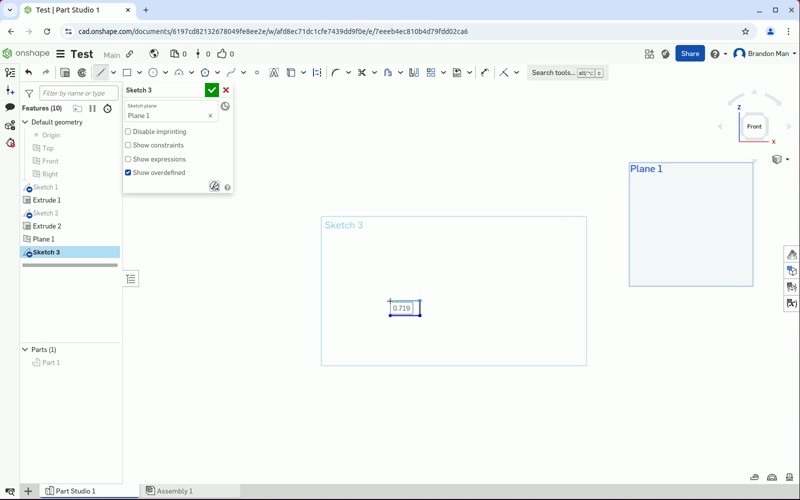
scroll(6)
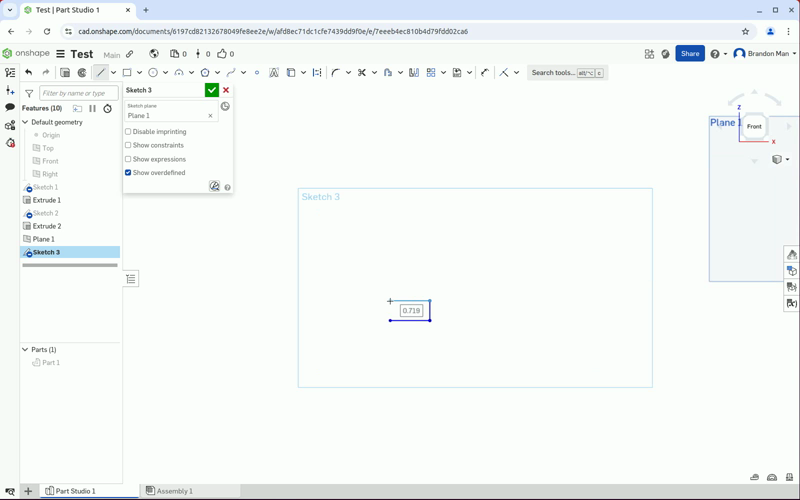
scroll(6)
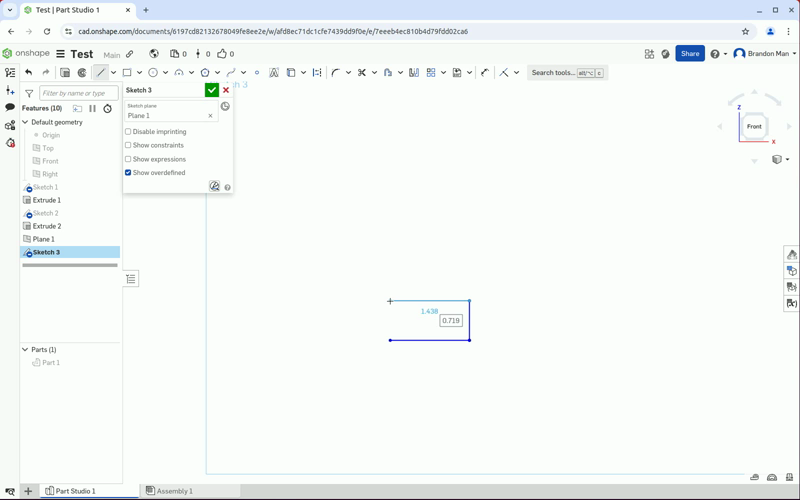
click(390, 300)
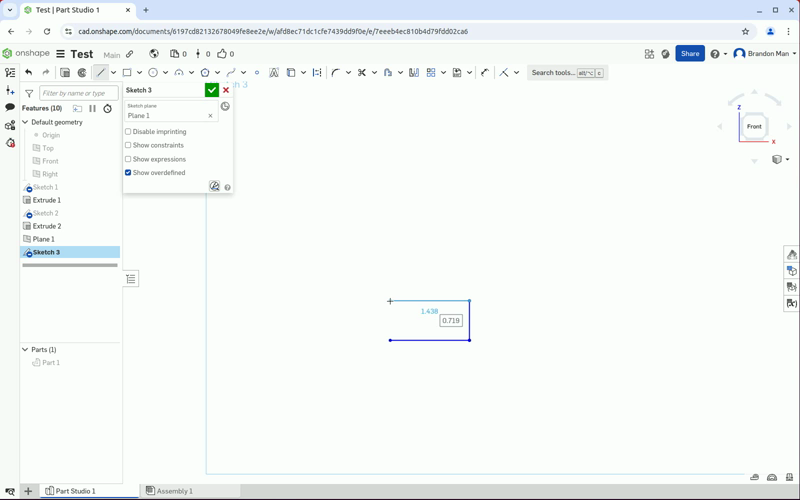
scroll(-6)
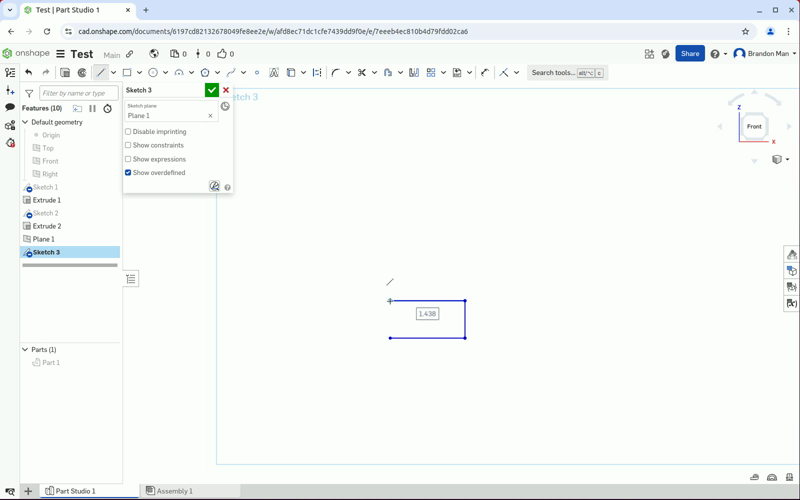
scroll(-6)
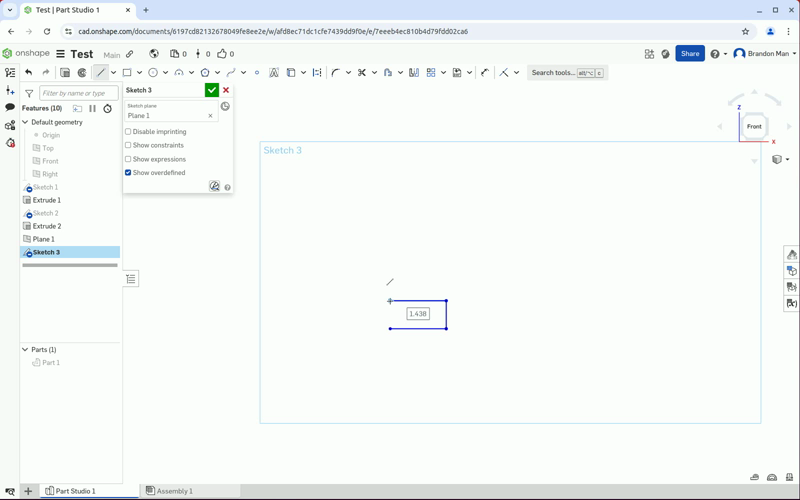
scroll(-6)
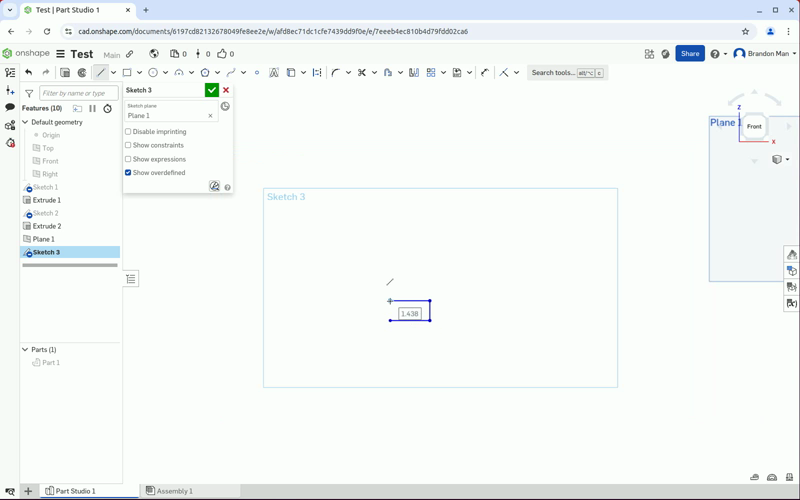
scroll(-6)
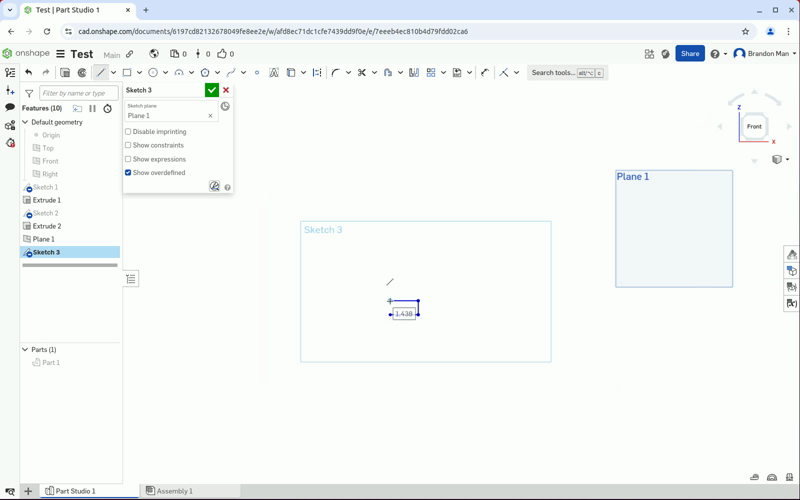
scroll(-6)
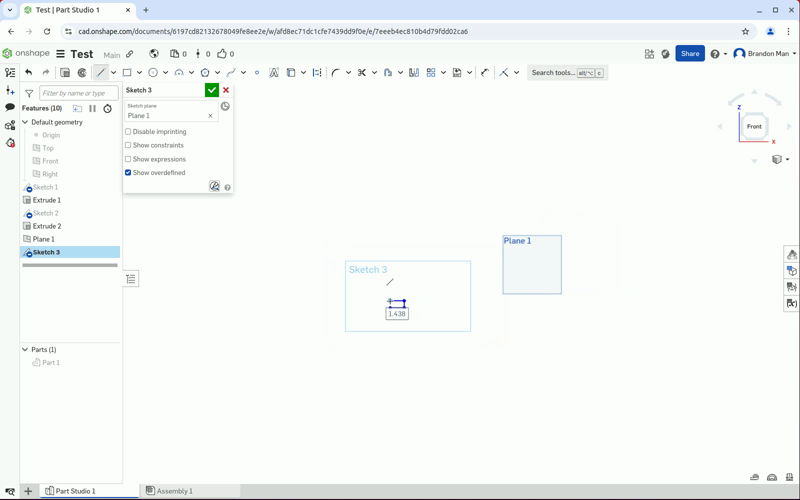
scroll(-6)
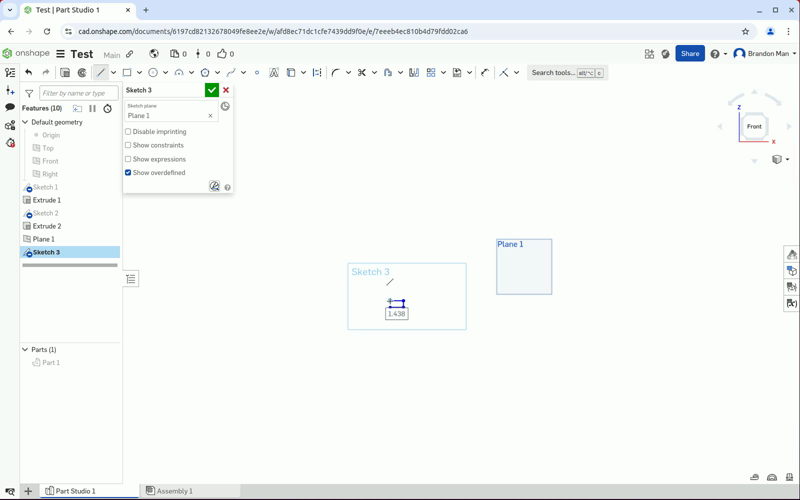
scroll(-6)
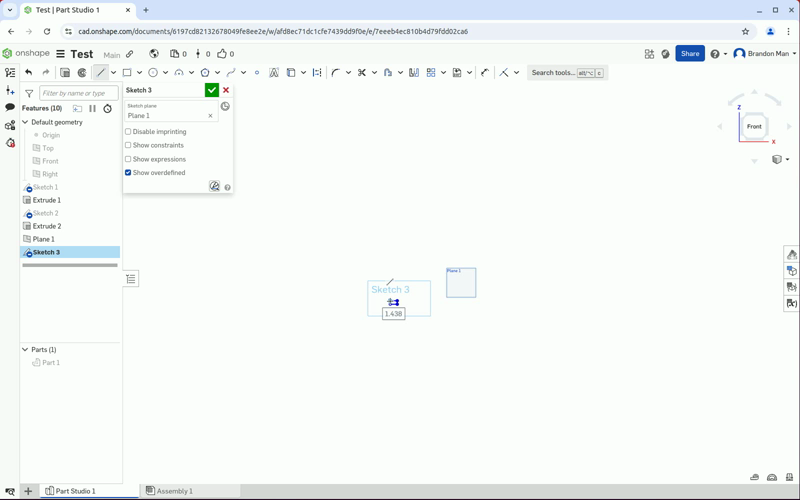
key_up(shift)
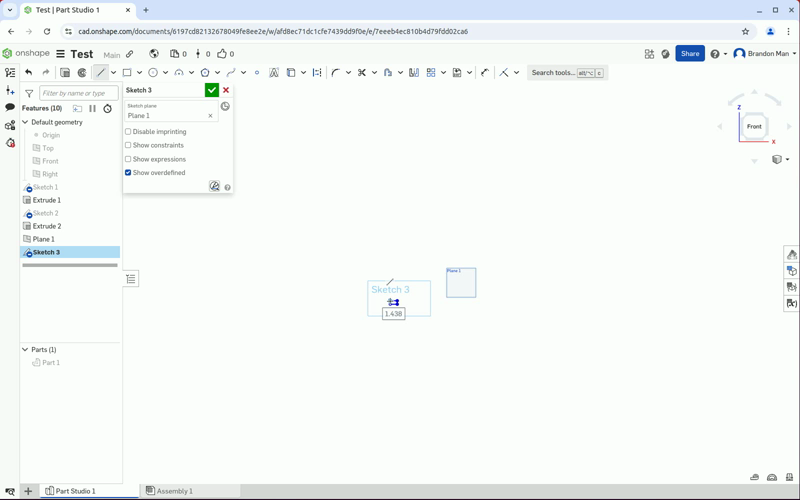
mouse_move(420, 300)
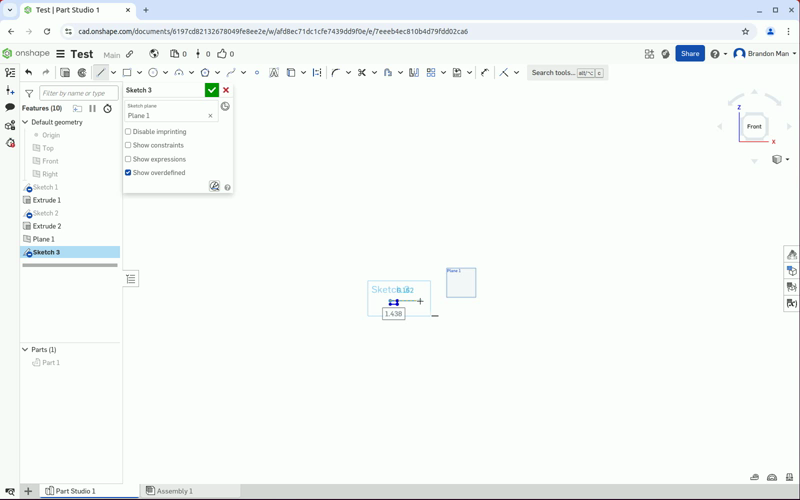
key_down(shift)
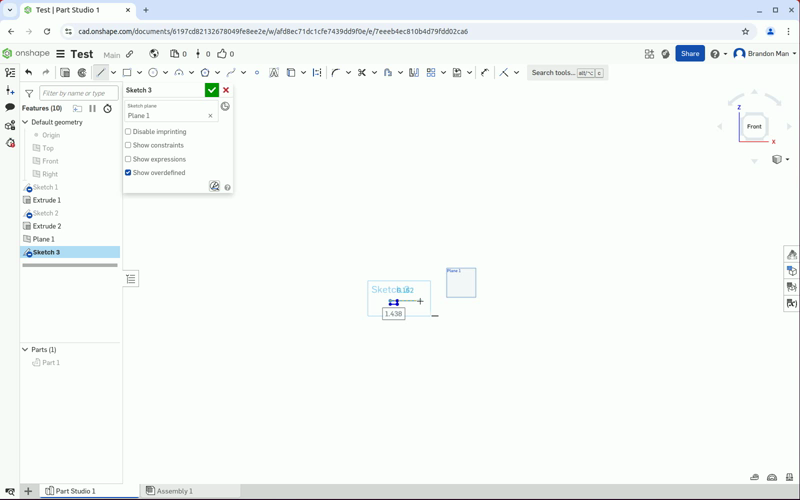
mouse_move(390, 304)
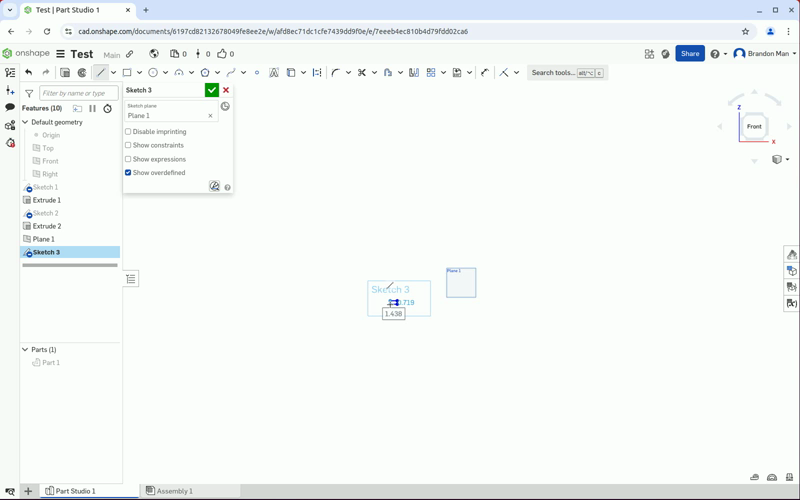
scroll(6)
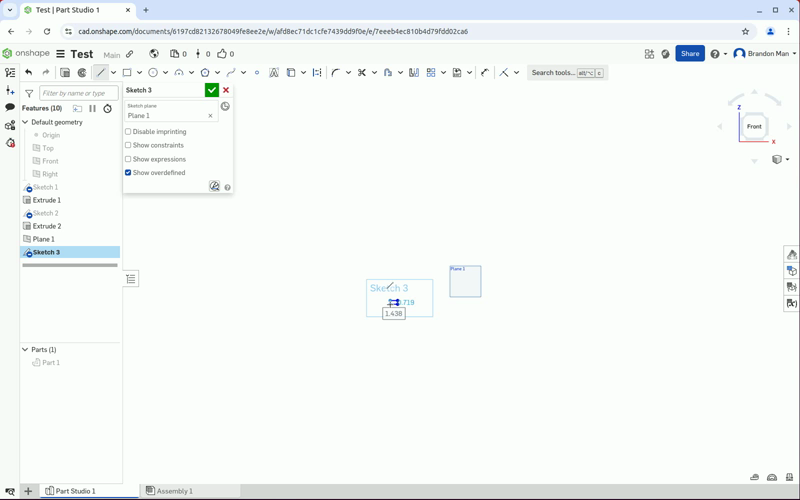
scroll(6)
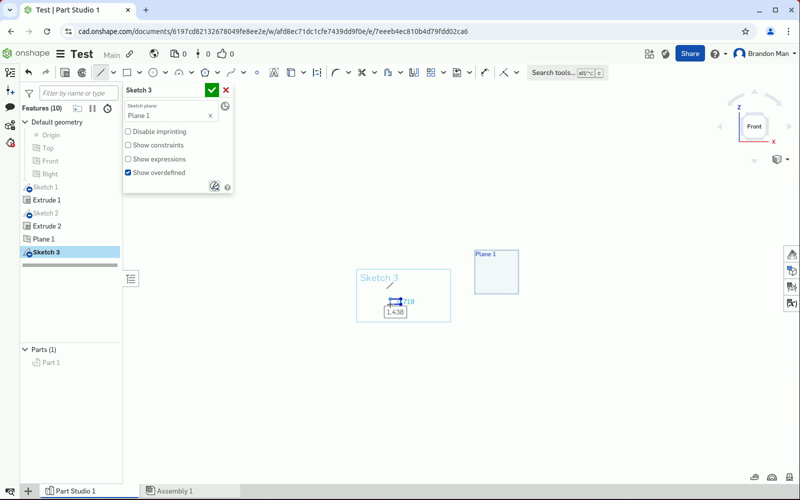
scroll(6)
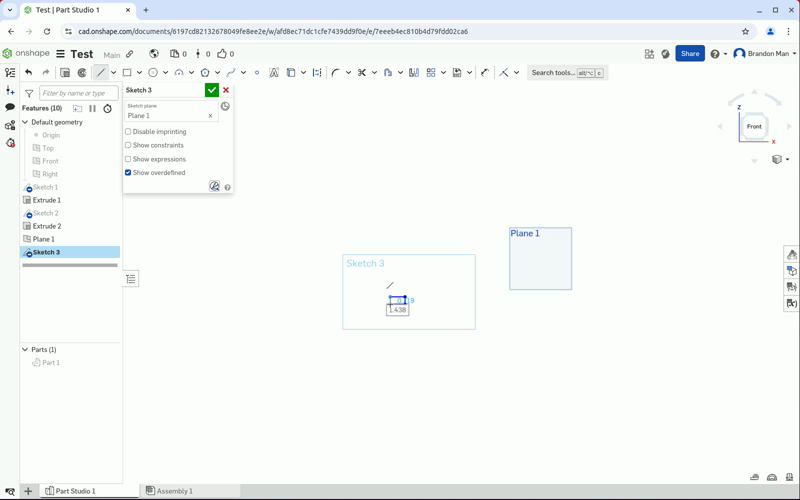
scroll(6)
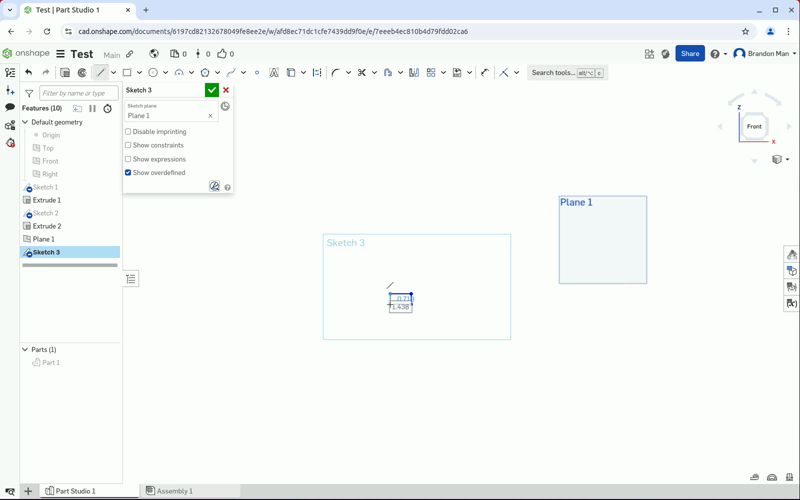
scroll(6)
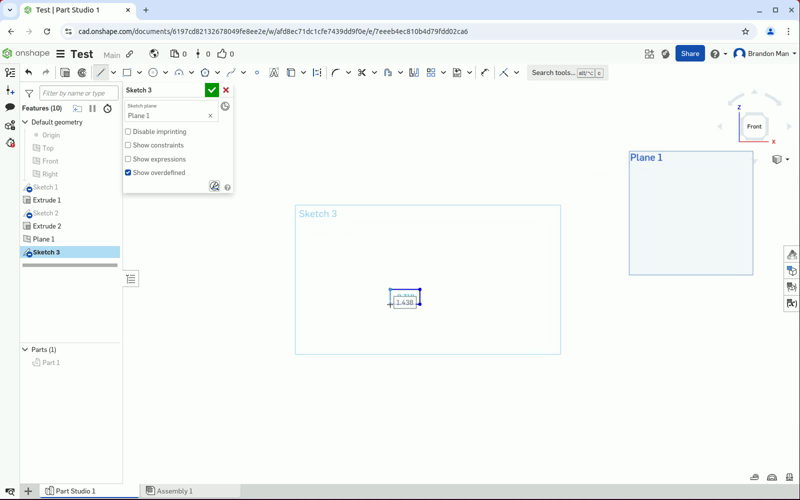
scroll(6)
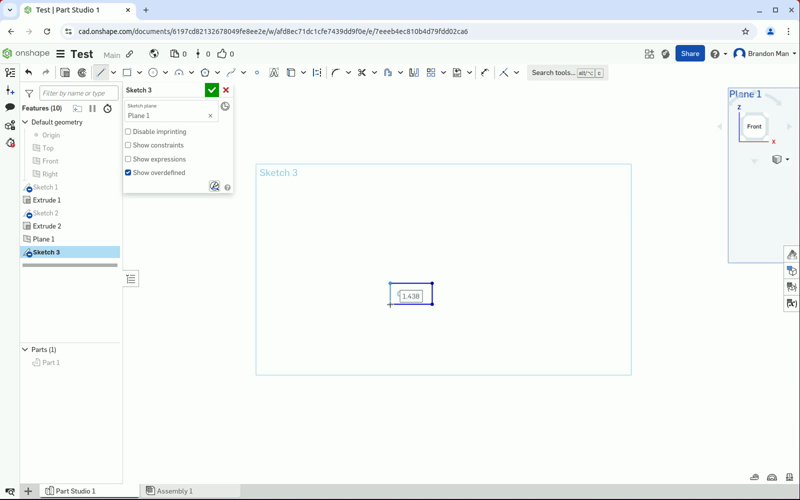
scroll(6)
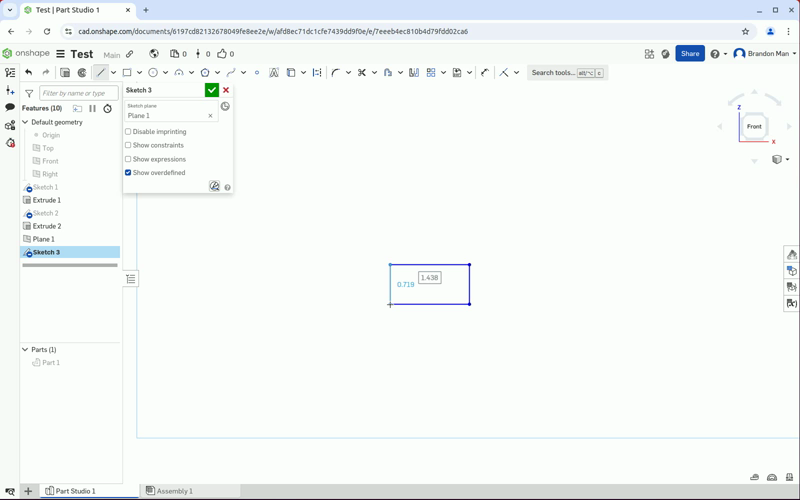
key_up(shift)
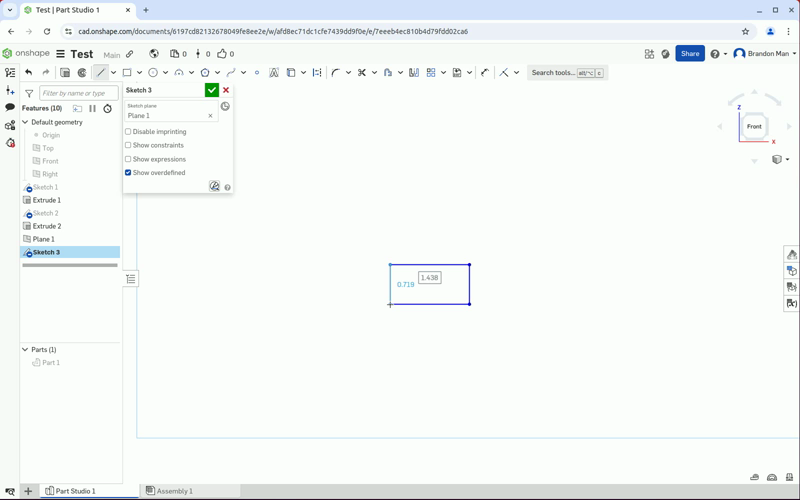
click(390, 304)
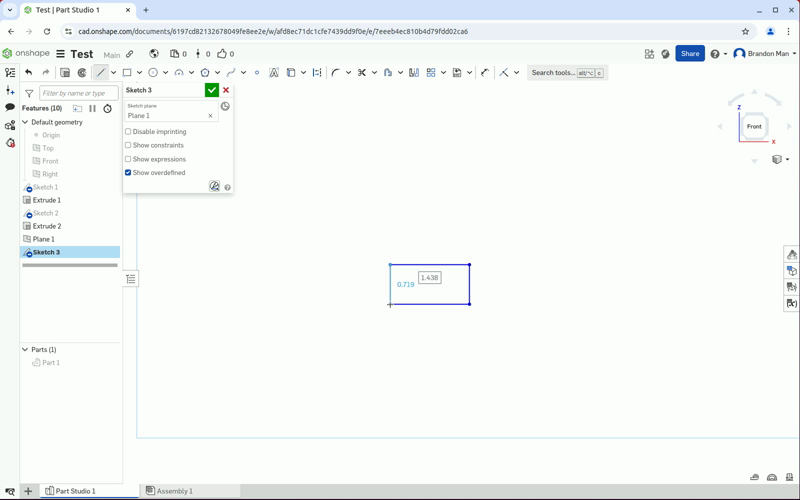
scroll(-6)
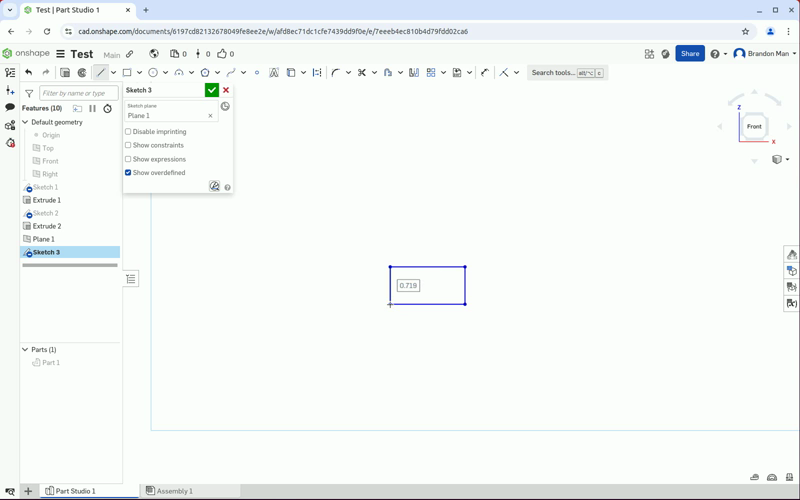
scroll(-6)
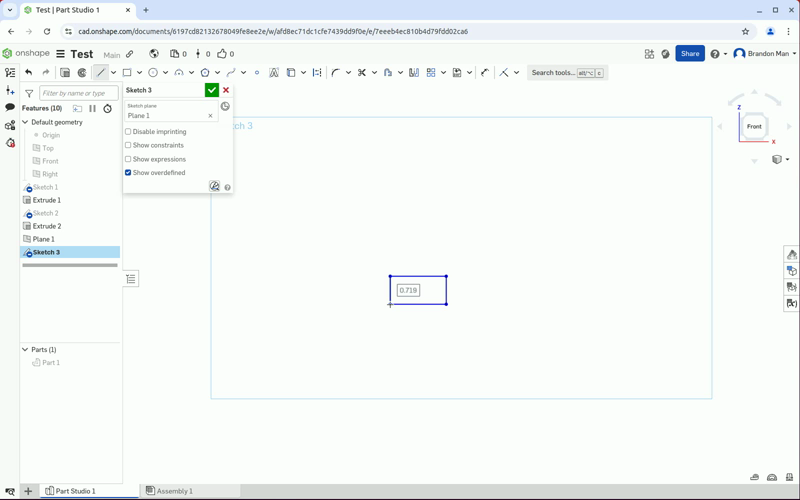
scroll(-6)
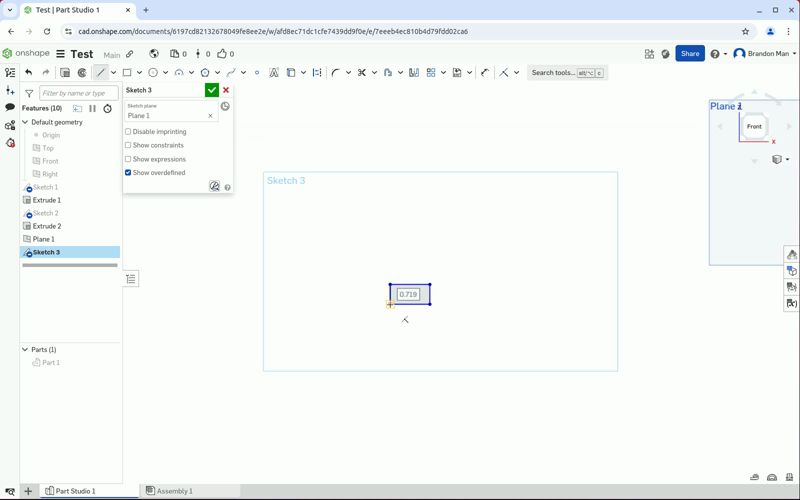
scroll(-6)
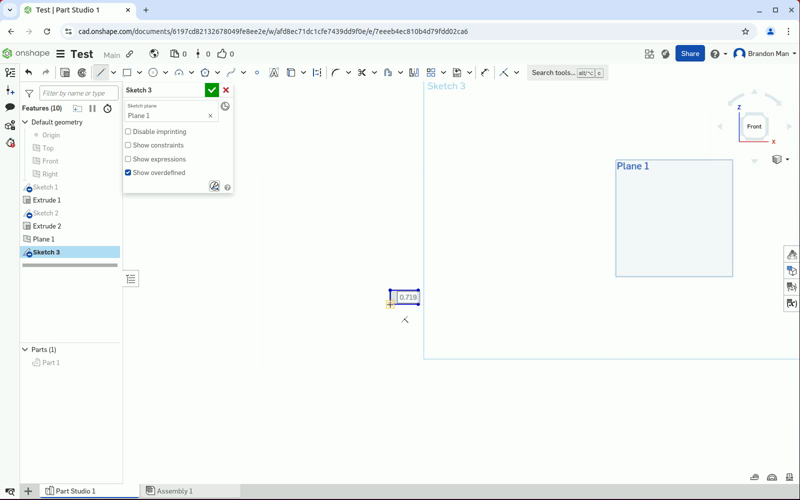
scroll(-6)
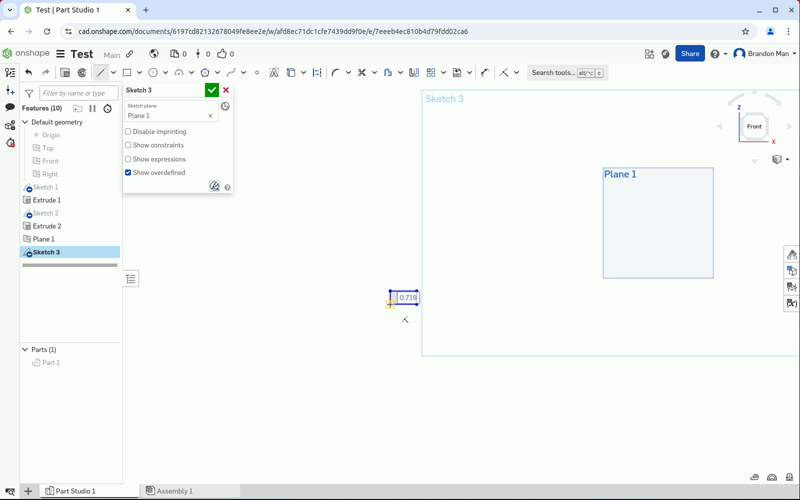
scroll(-6)
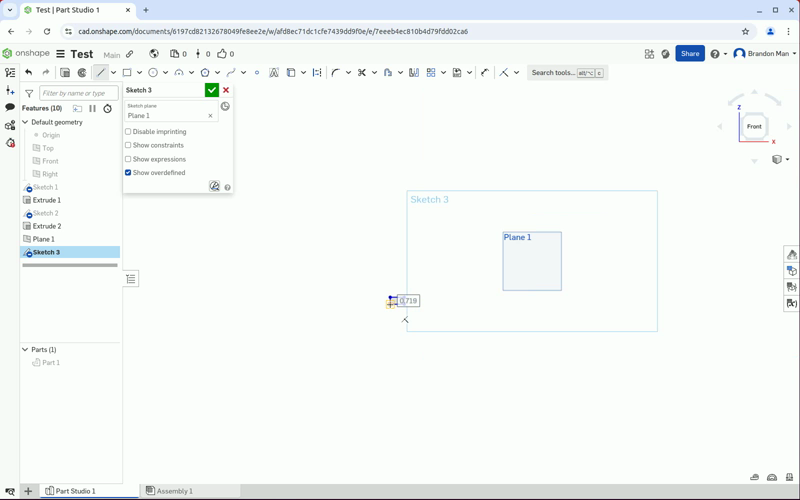
scroll(-6)
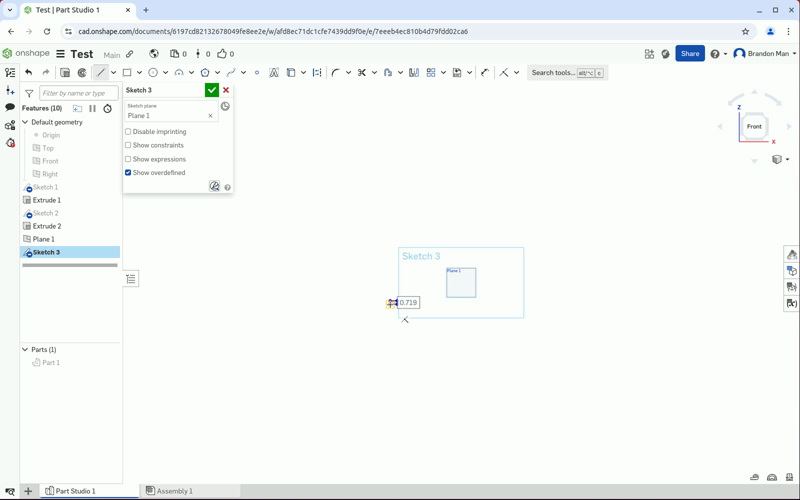
key(esc)
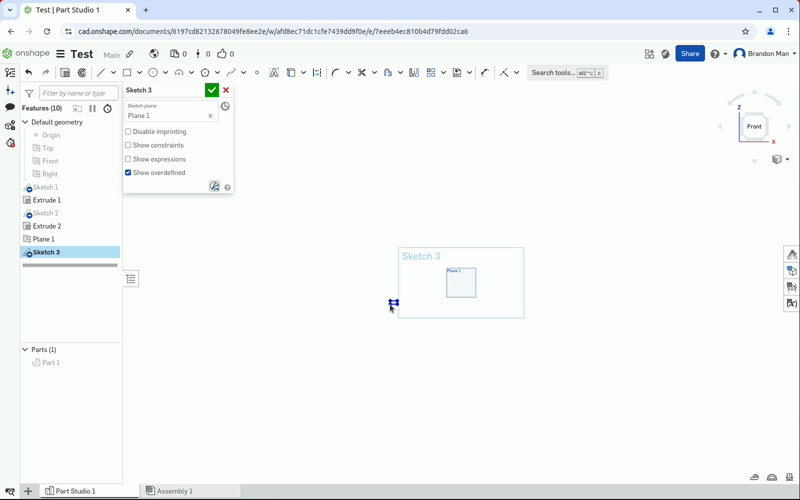
mouse_move(390, 303)
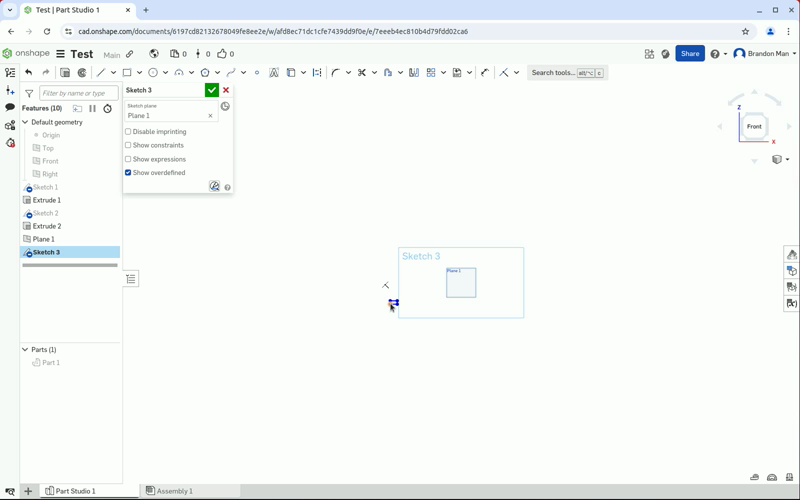
scroll(6)
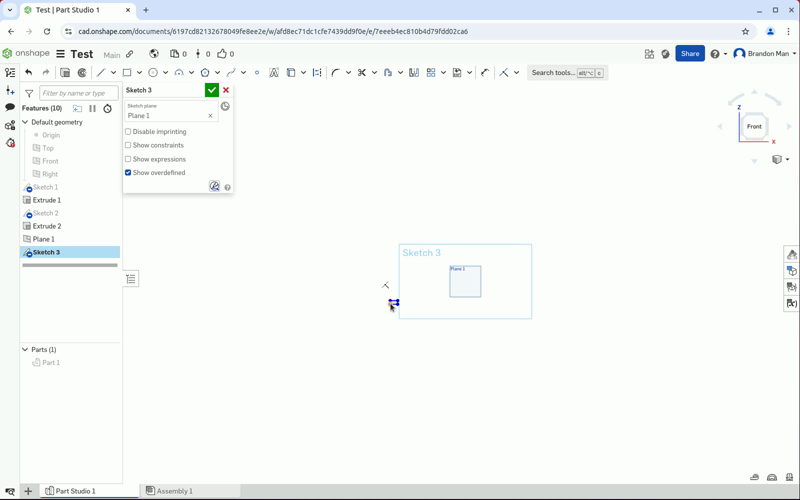
scroll(6)
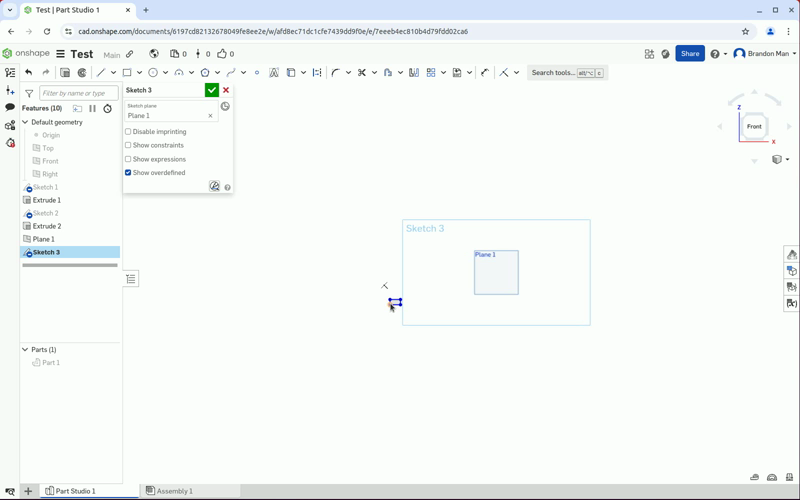
scroll(6)
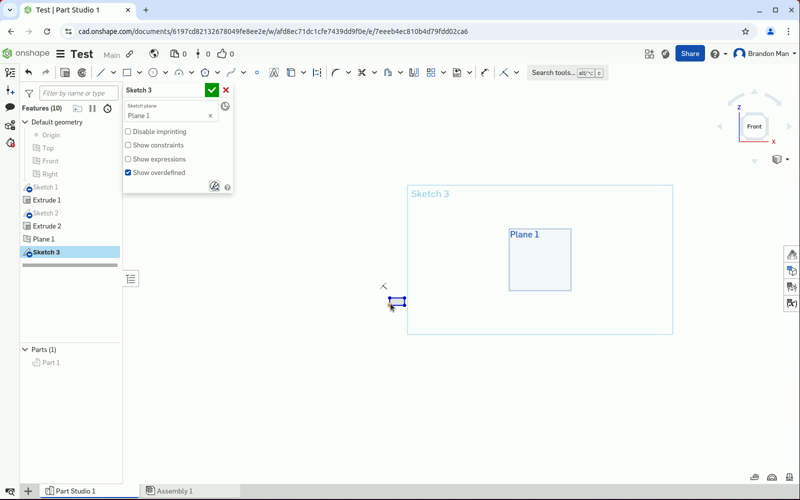
scroll(6)
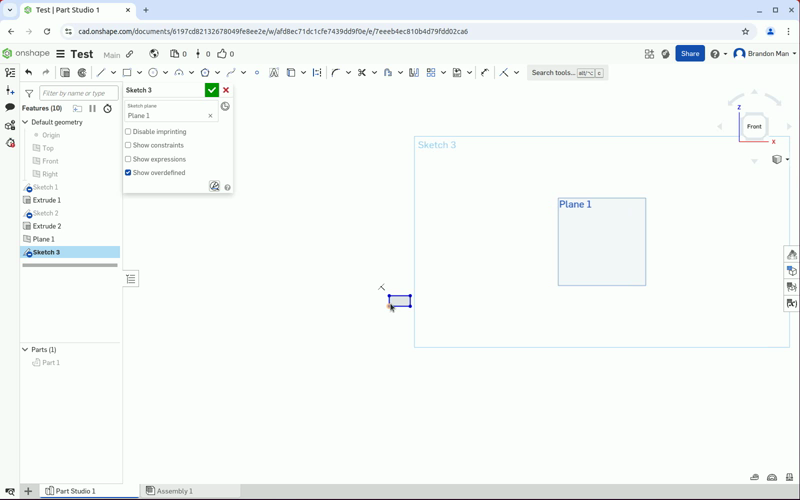
scroll(6)
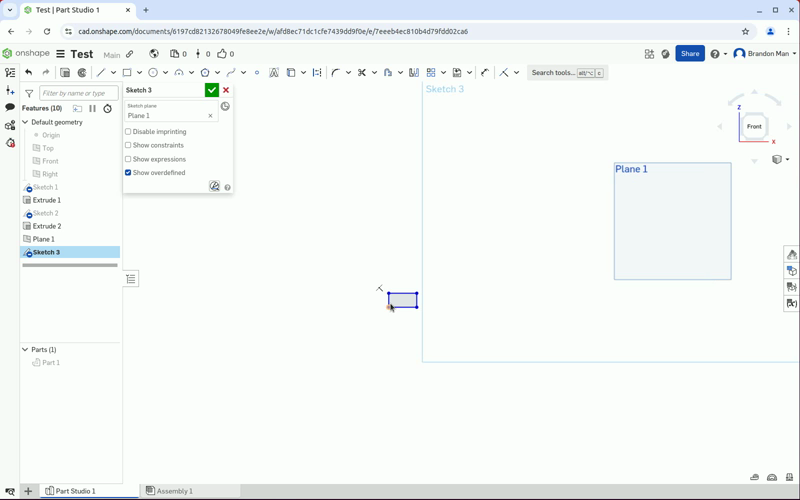
scroll(6)
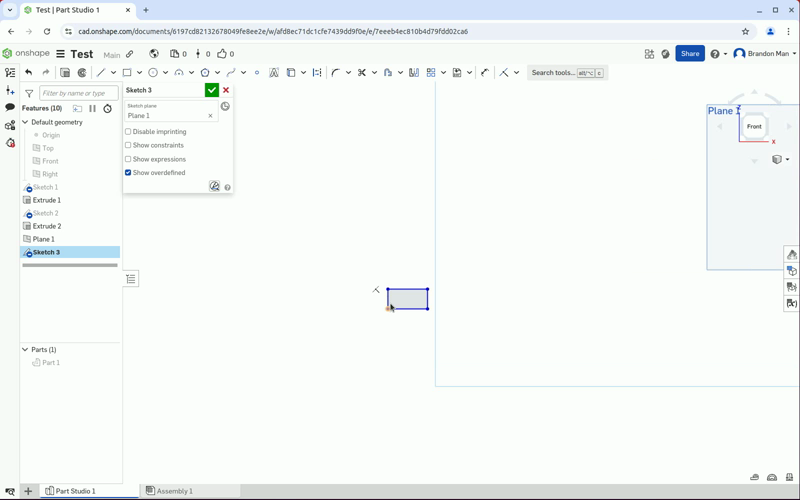
scroll(6)
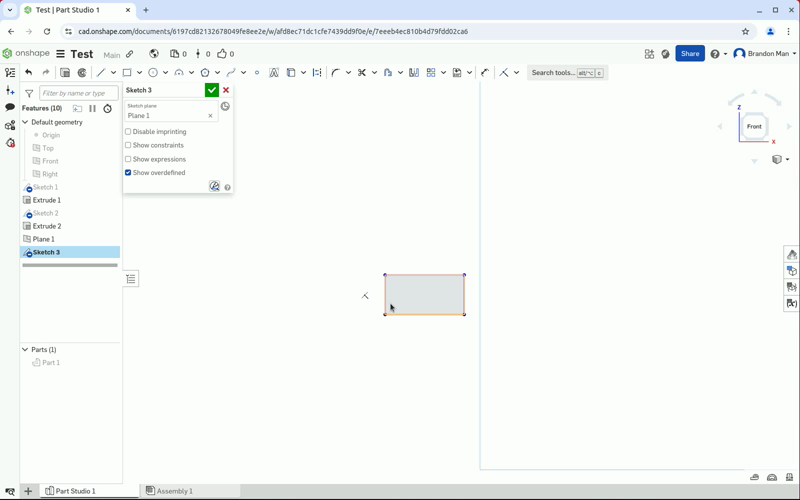
click(390, 303)
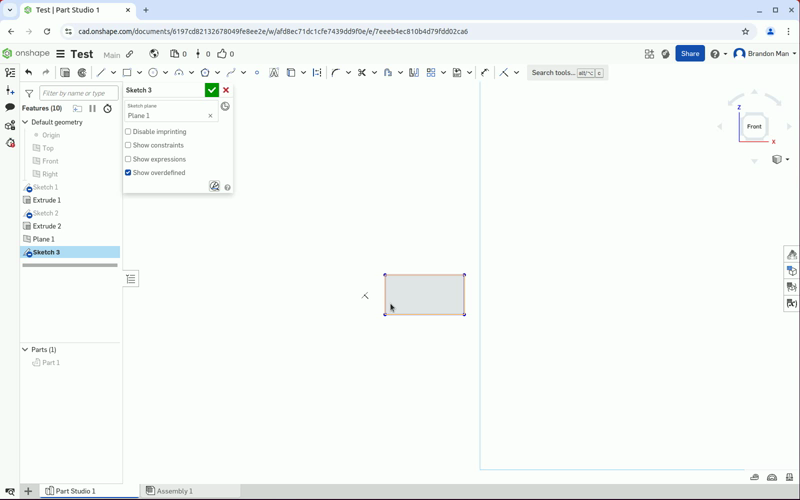
scroll(-6)
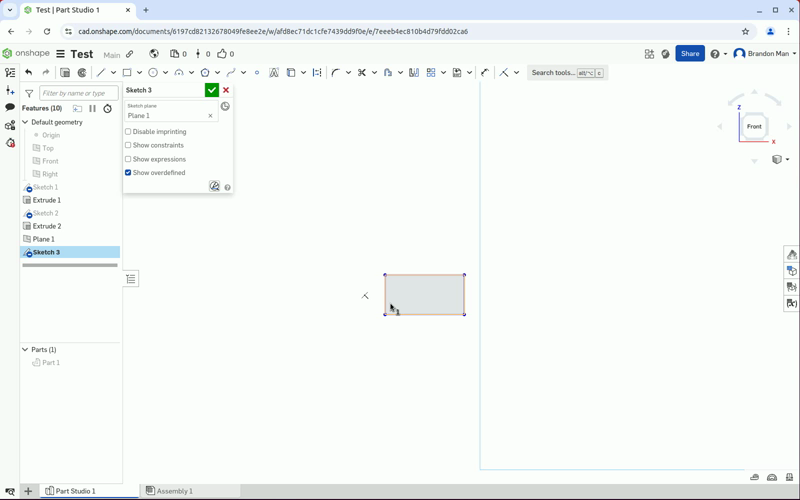
scroll(-6)
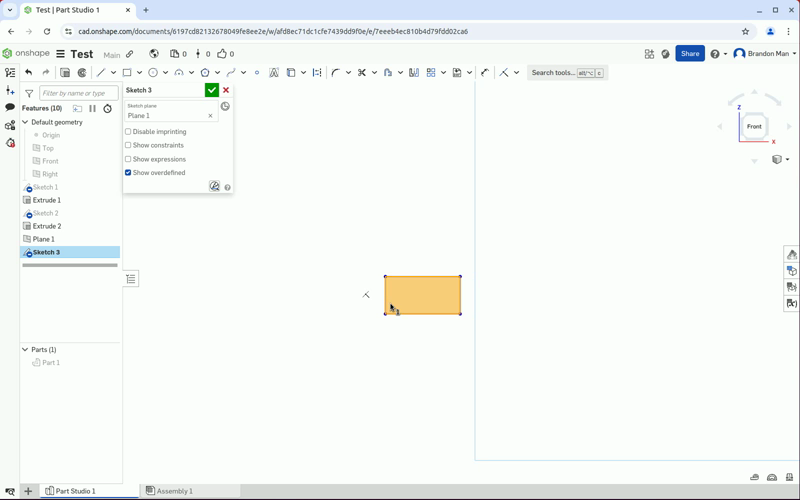
scroll(-6)
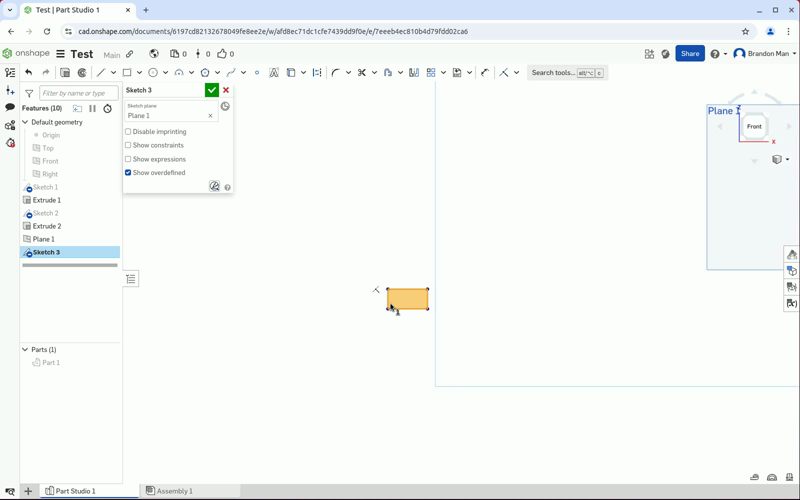
scroll(-6)
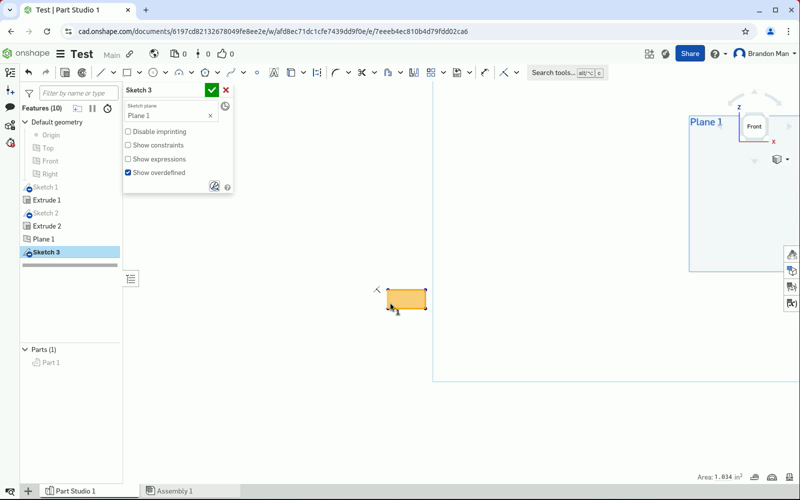
scroll(-6)
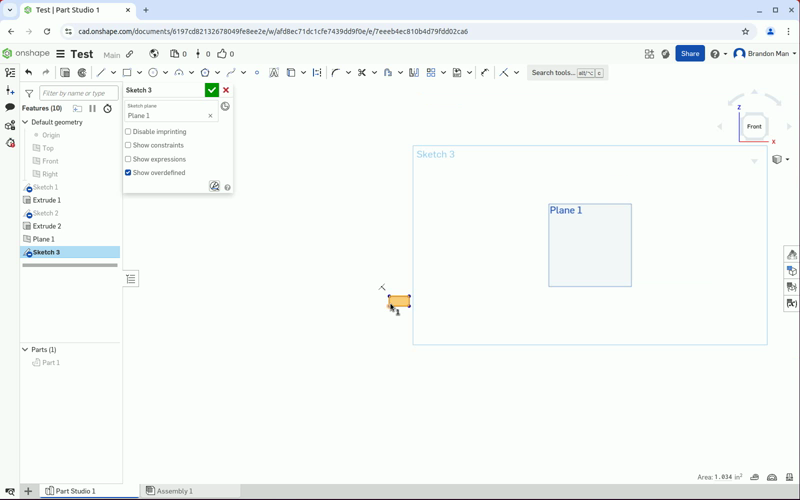
scroll(-6)
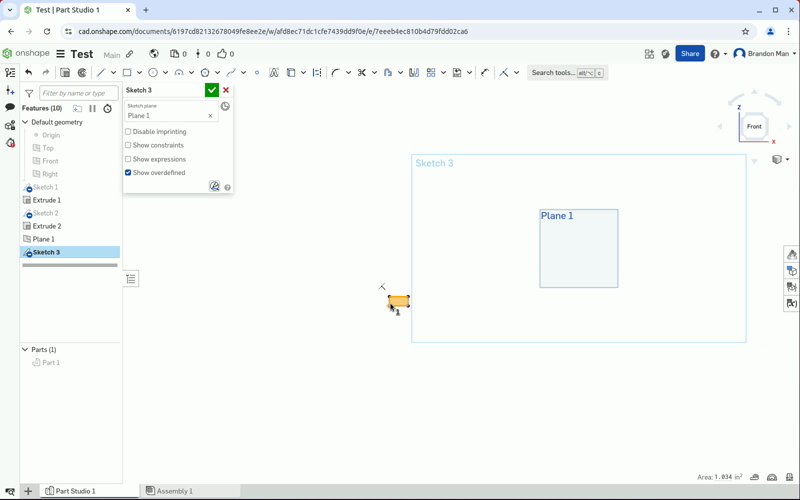
scroll(-6)
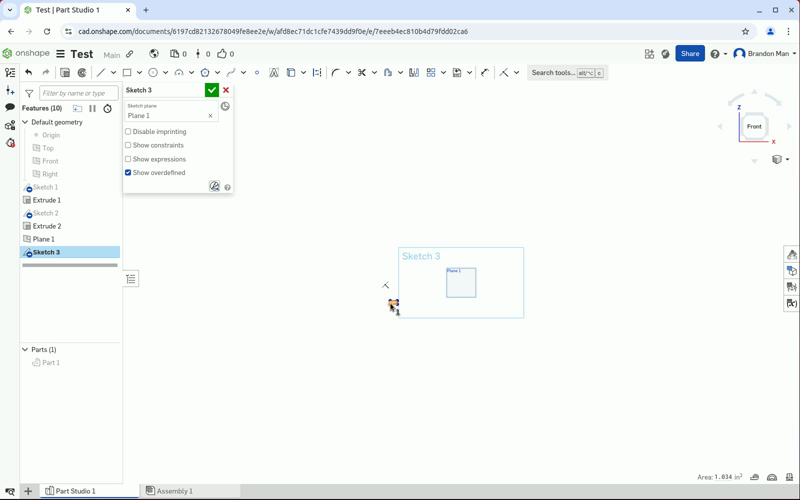
mouse_move(73, 352)
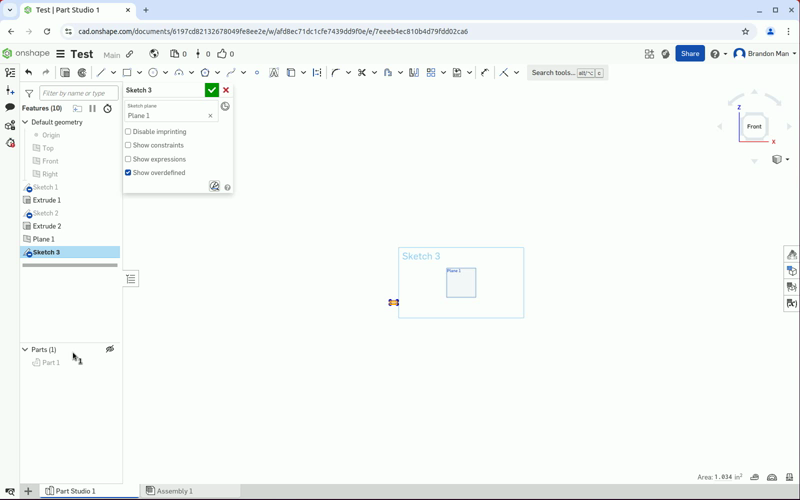
key(shift+y)
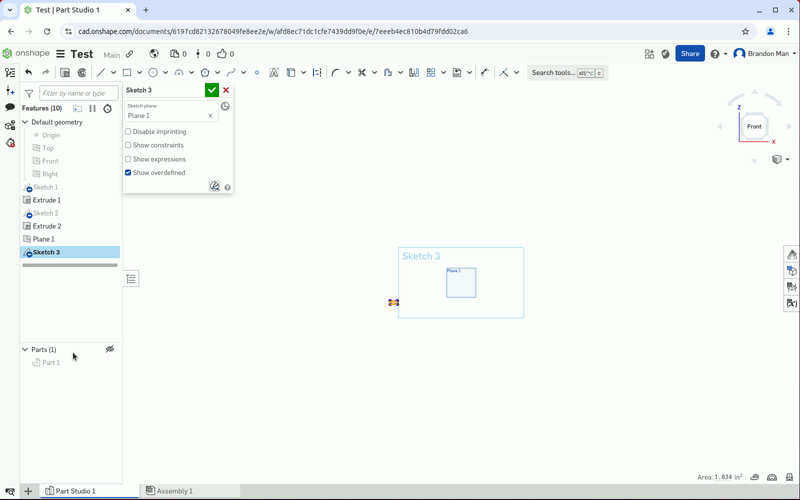
key(shift+e)
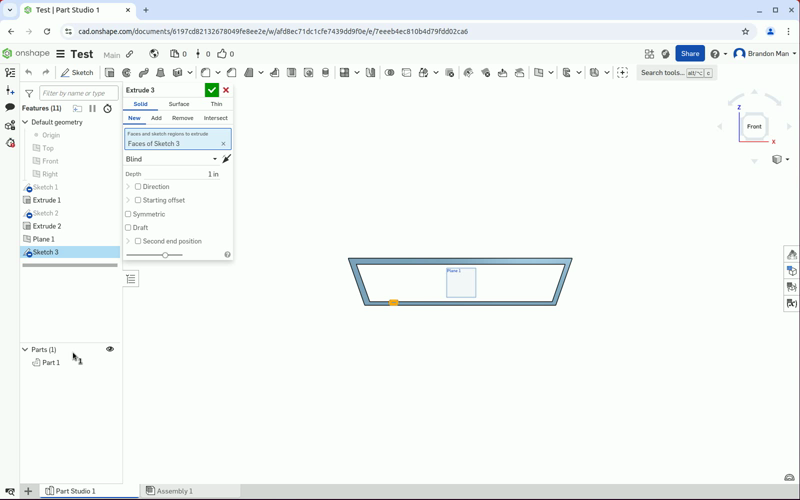
mouse_move(143, 106)
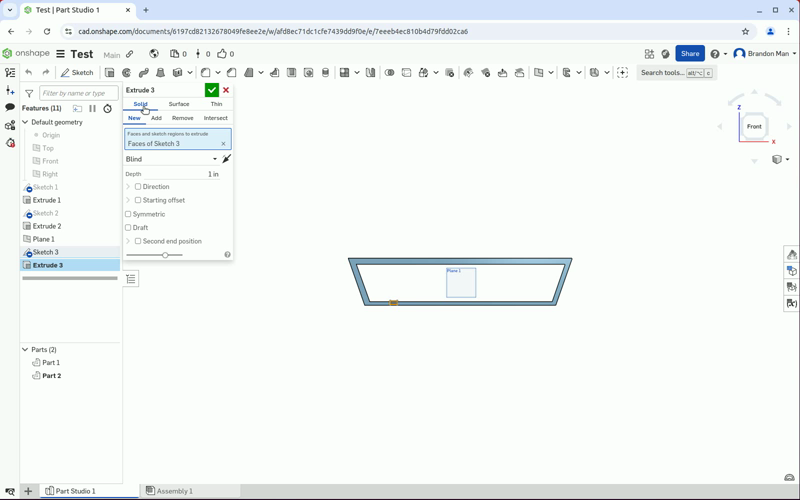
click(143, 106)
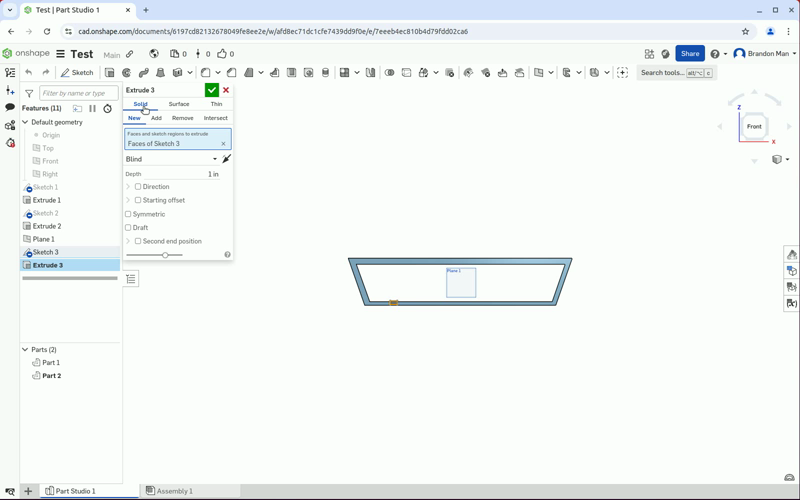
mouse_move(186, 120)
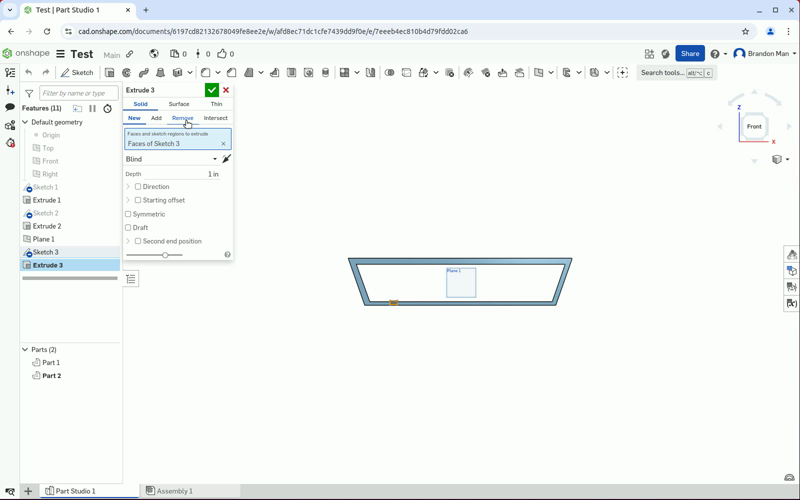
click(186, 120)
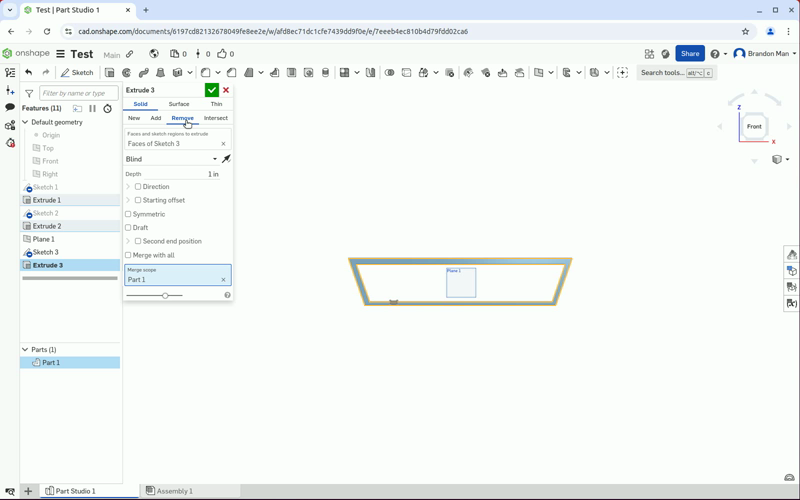
key(tab, 4)
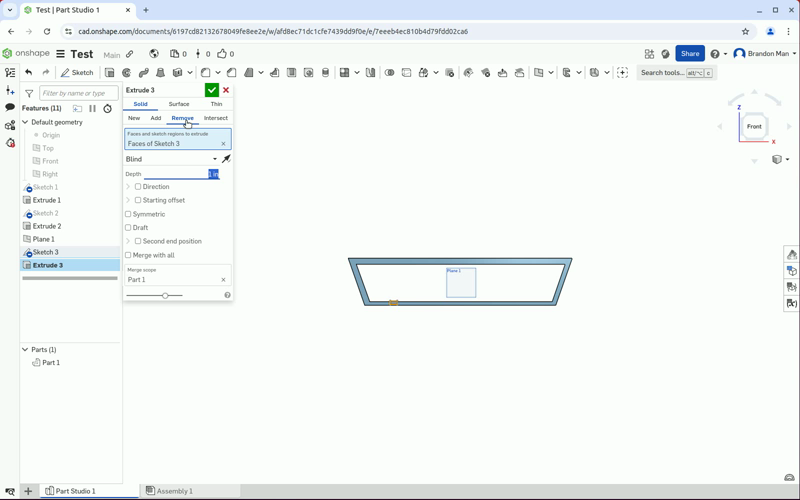
text(1.204)
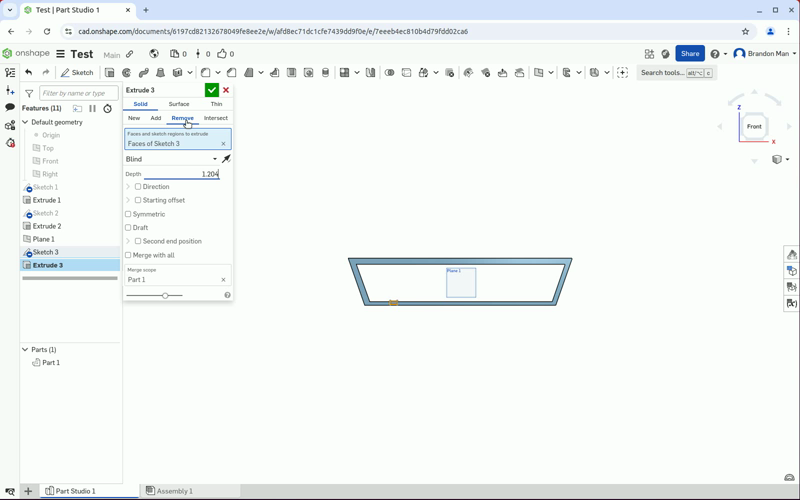
key(tab, 6)
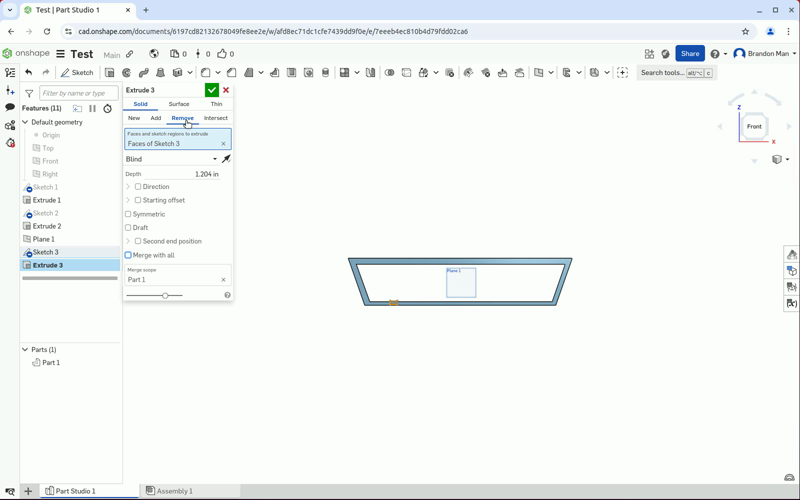
key(space)
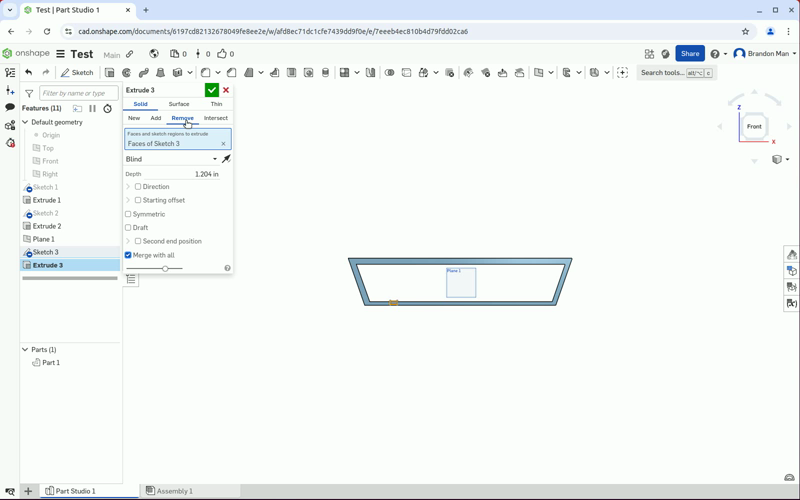
key(enter)
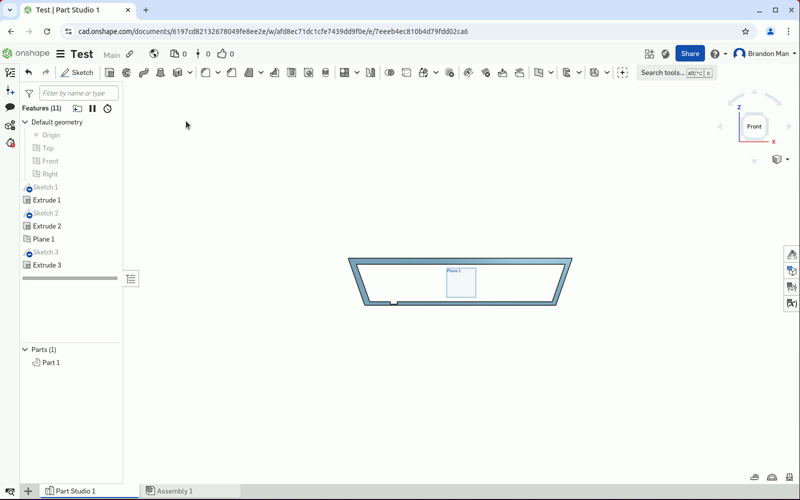
key(shift+h)
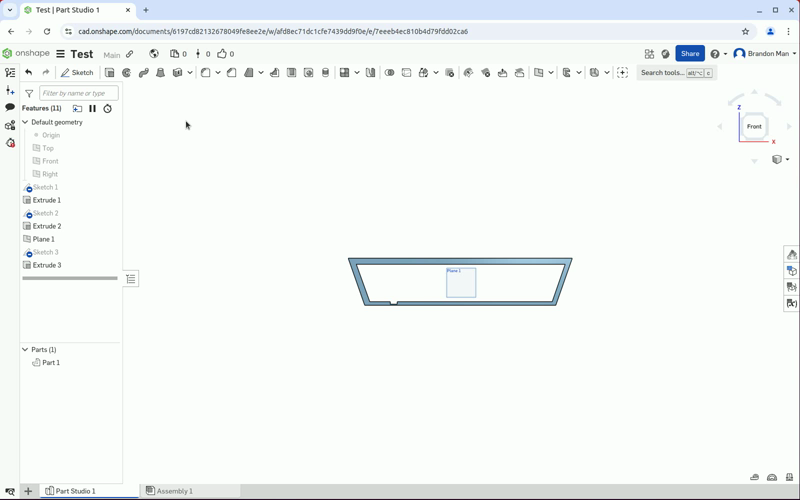
key(shift+h)
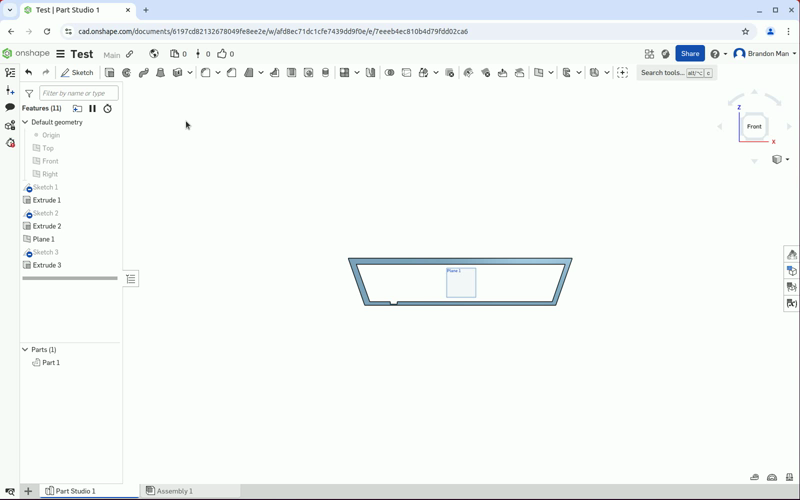
mouse_move(73, 189)
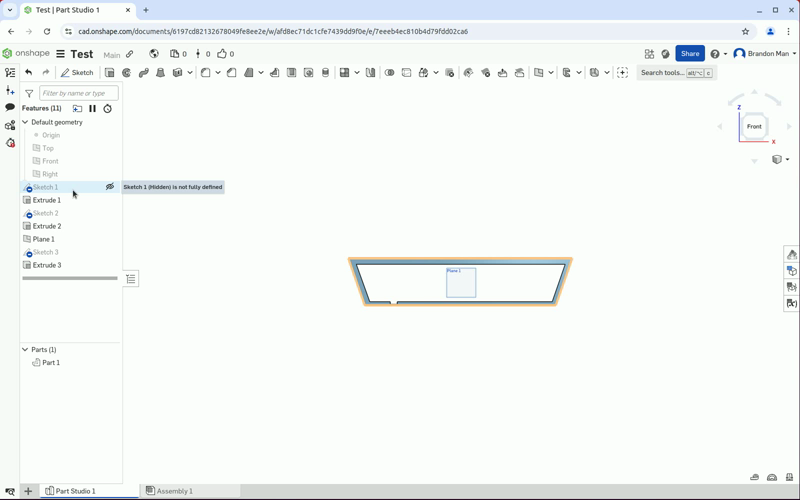
click(73, 189)
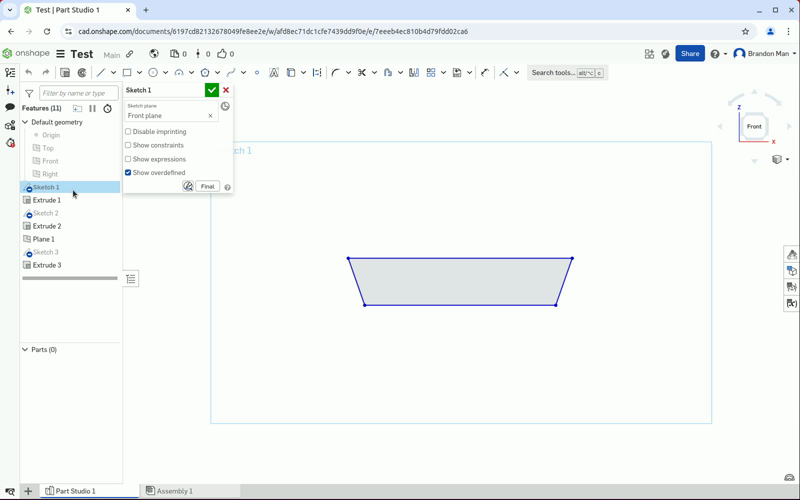
mouse_move(229, 92)
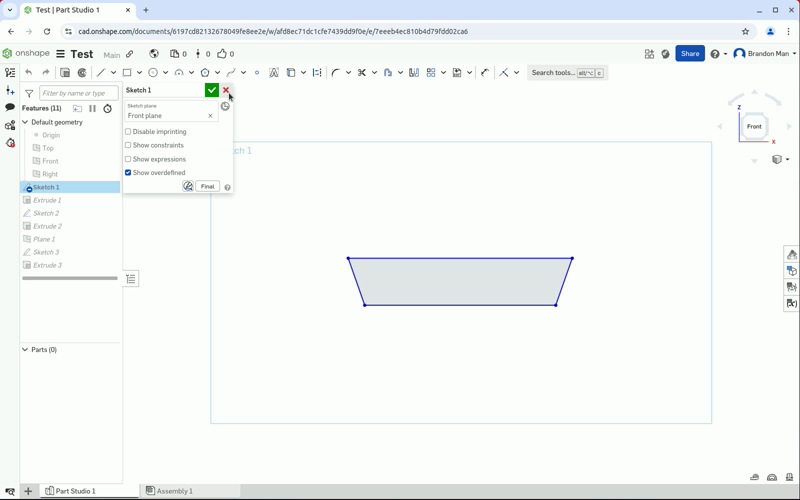
click(229, 92)
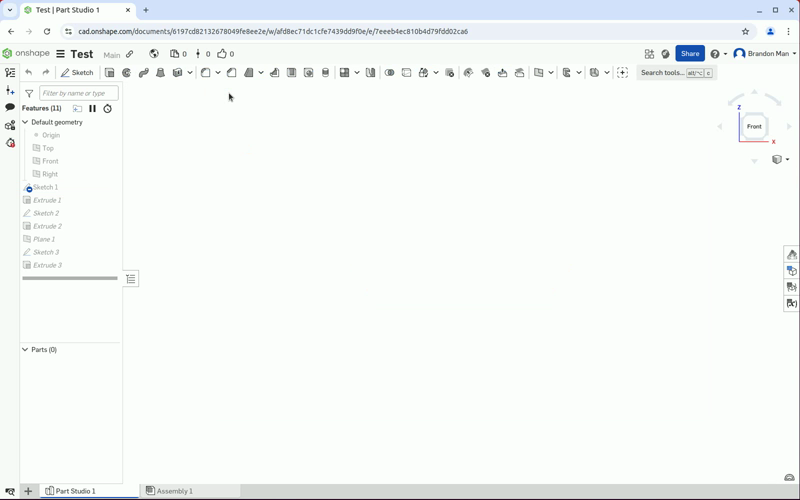
key(shift+s)
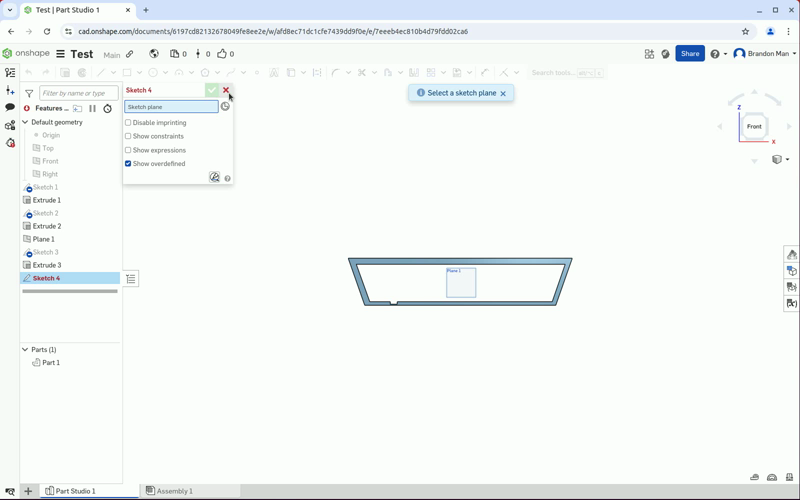
mouse_move(73, 241)
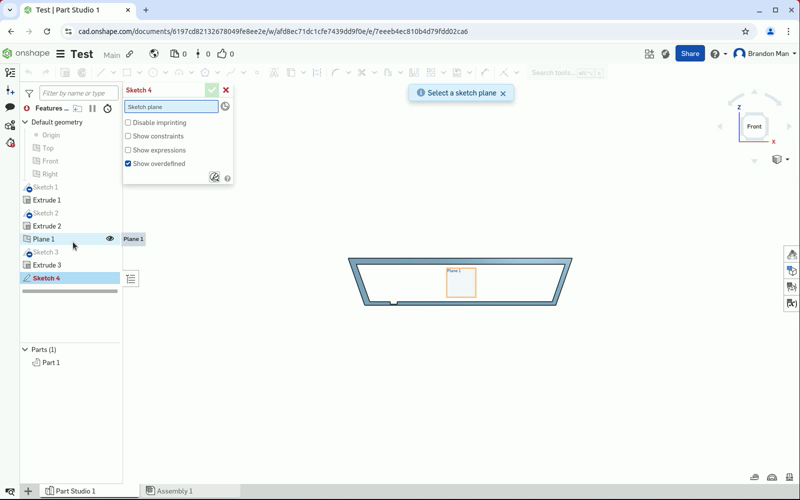
click(73, 241)
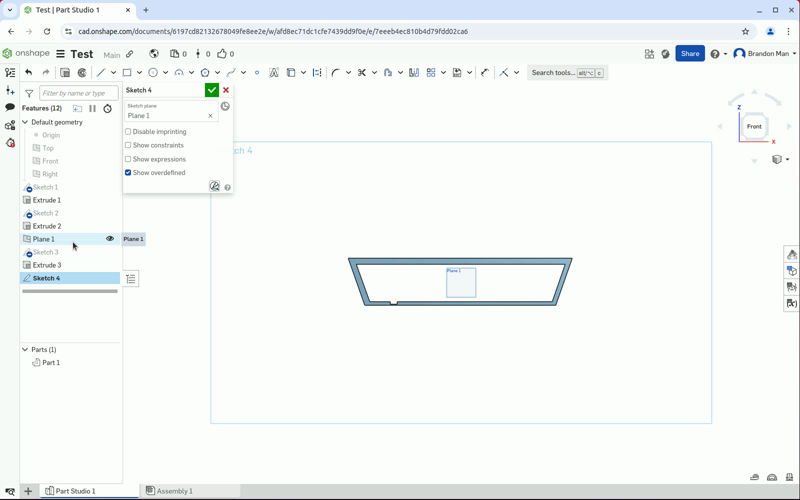
mouse_move(73, 352)
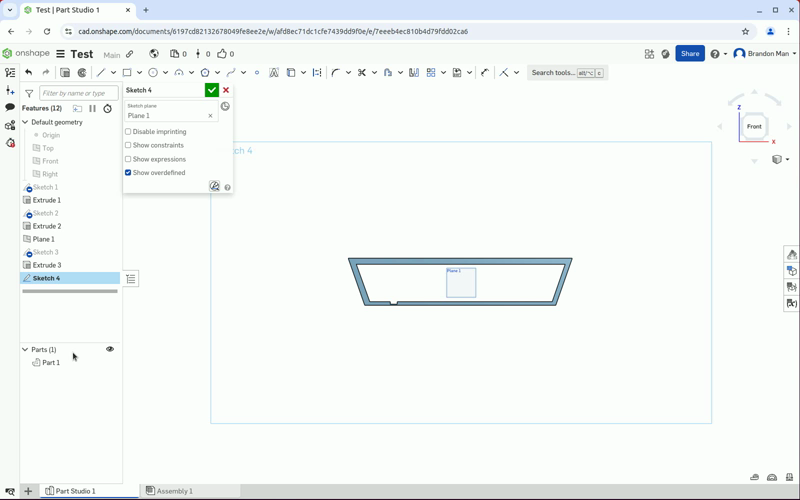
key(y)
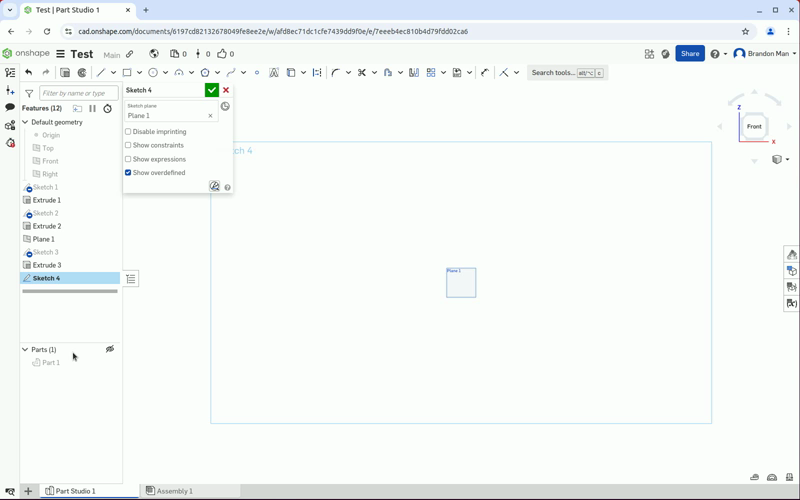
key(l)
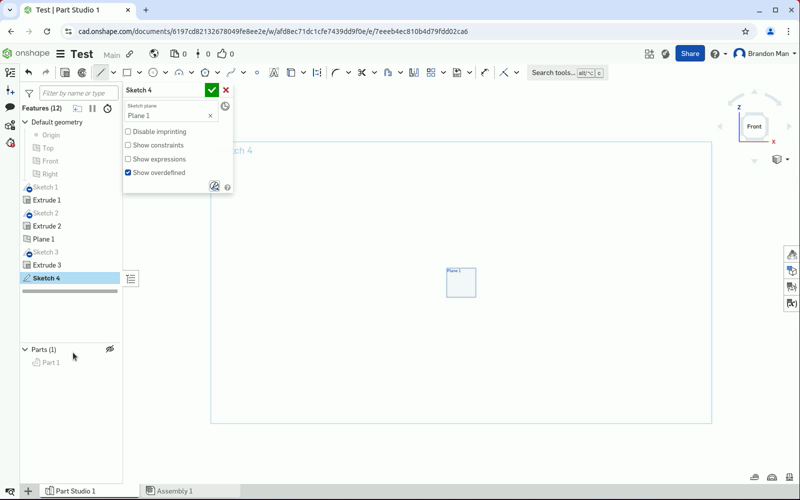
key_down(shift)
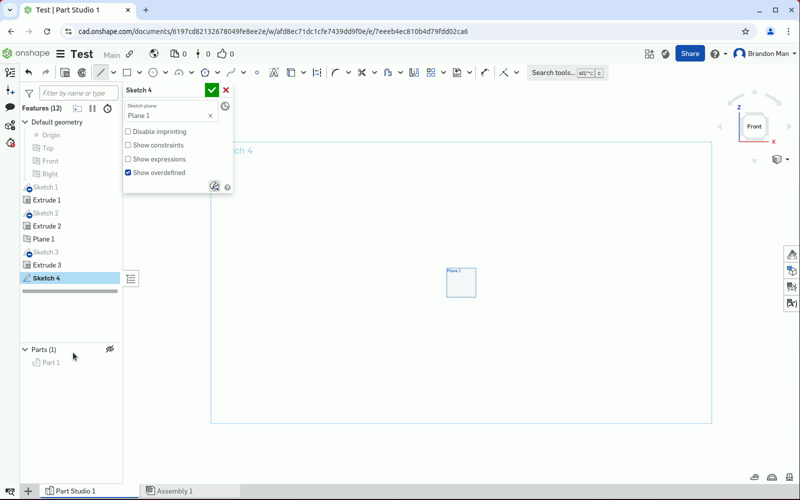
mouse_move(525, 304)
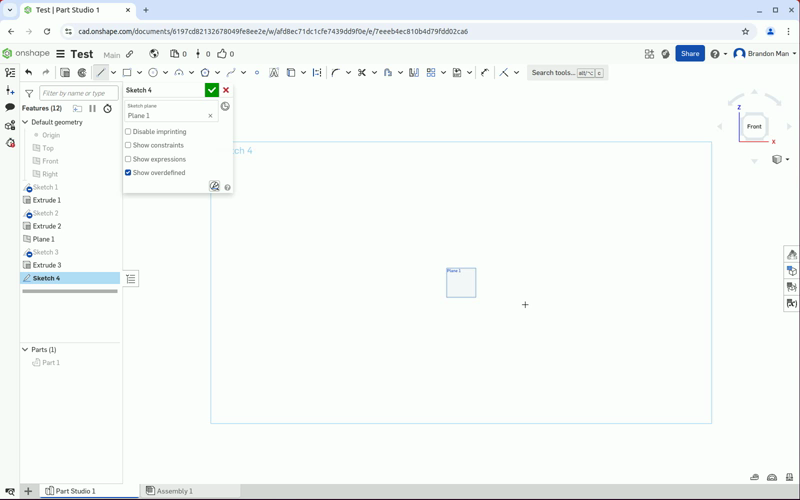
click(525, 304)
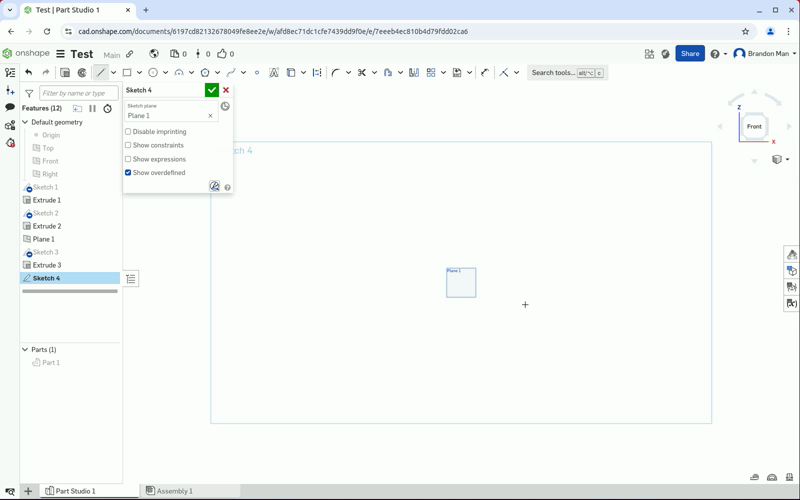
key_up(shift)
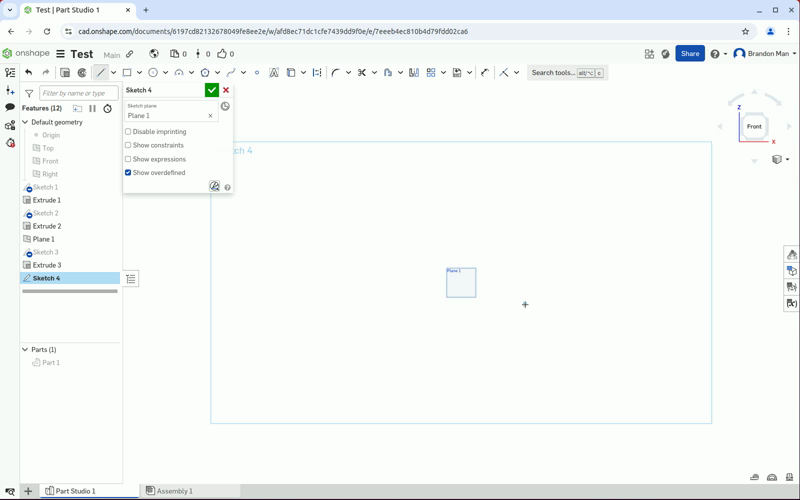
key_down(shift)
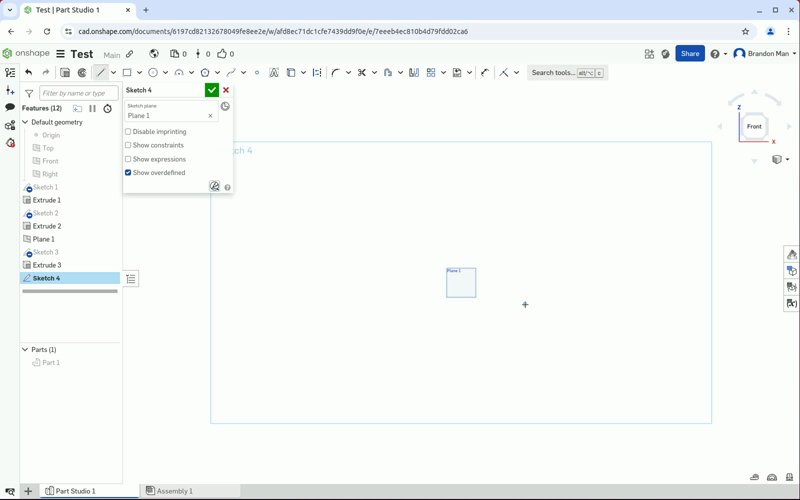
mouse_move(555, 304)
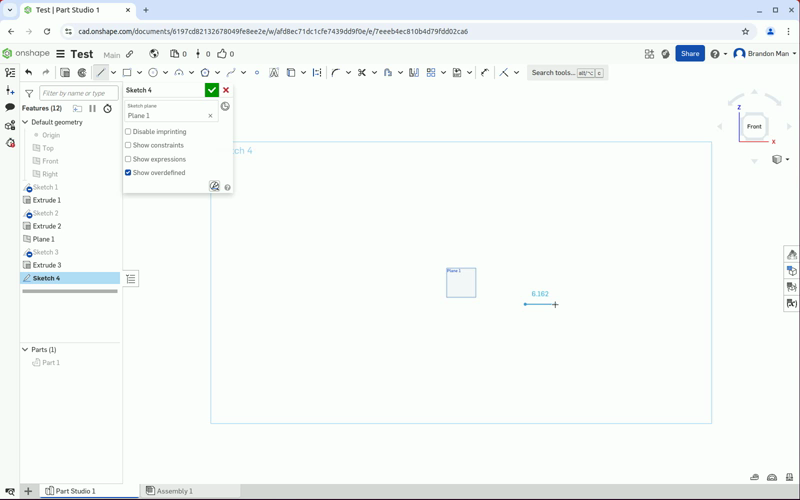
mouse_move(532, 304)
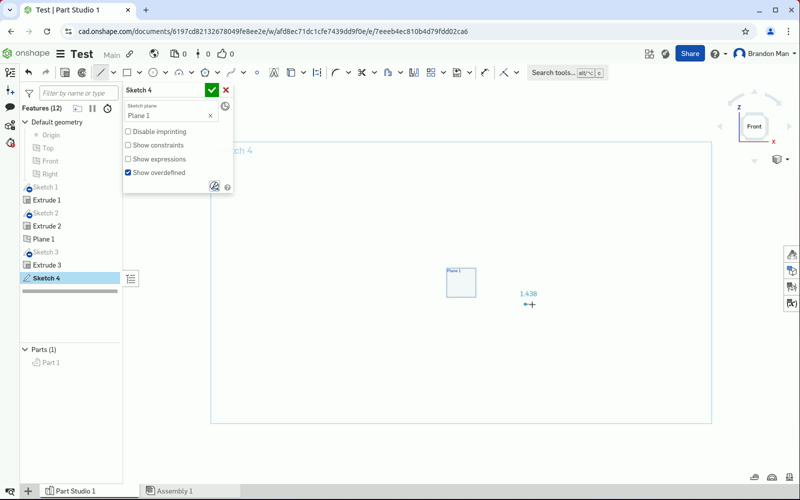
scroll(6)
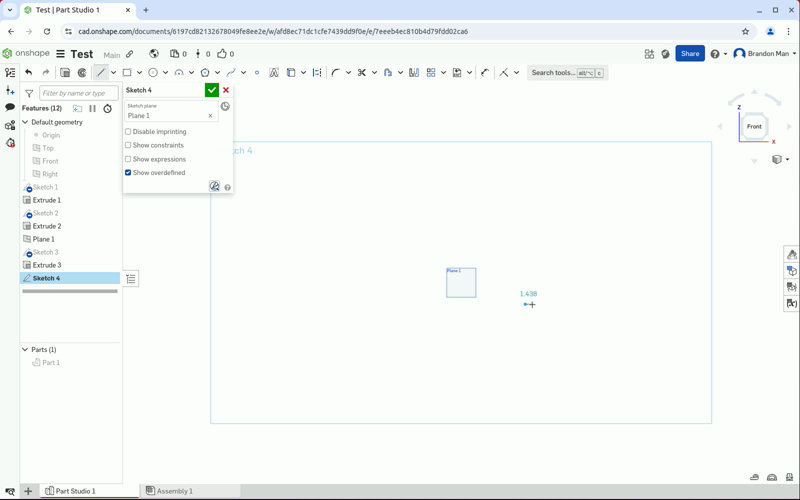
scroll(6)
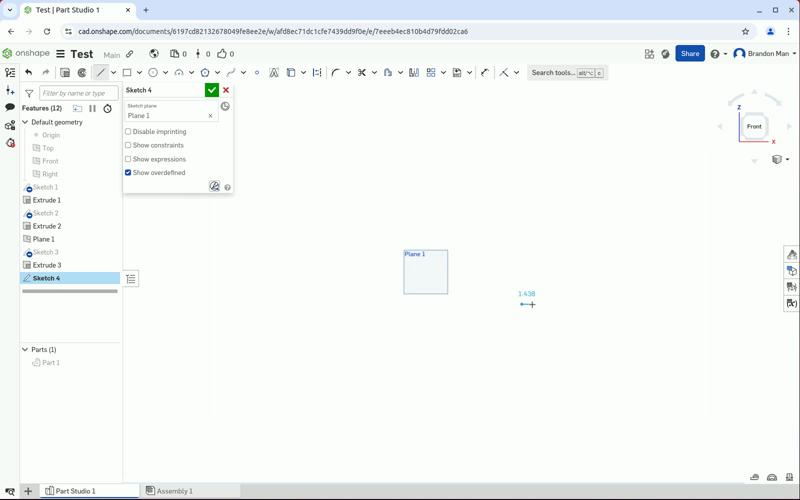
scroll(6)
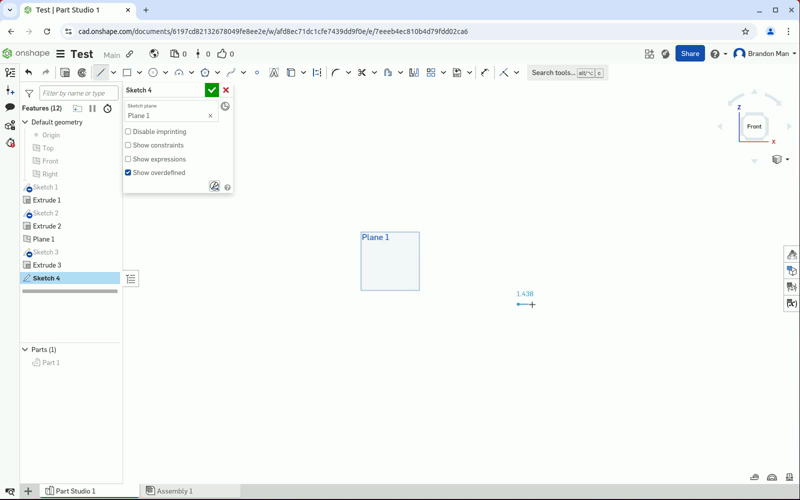
scroll(6)
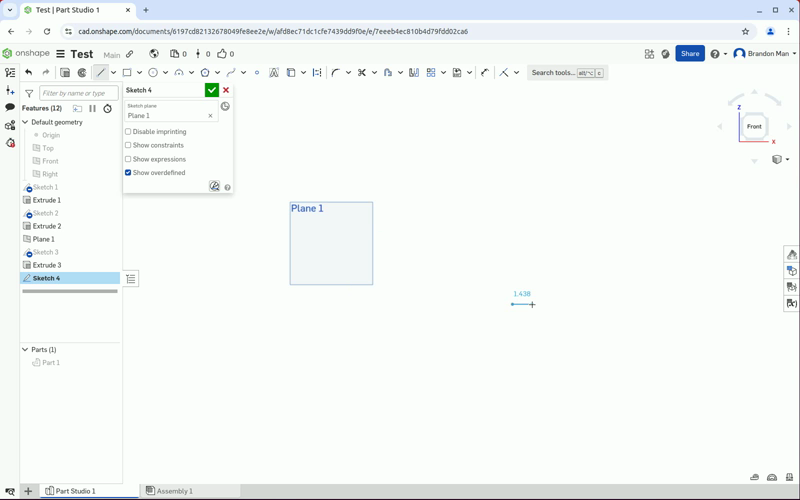
scroll(6)
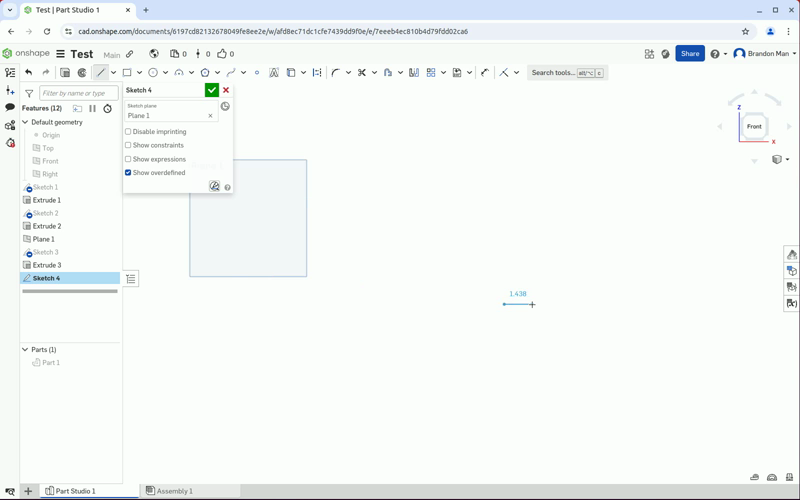
scroll(6)
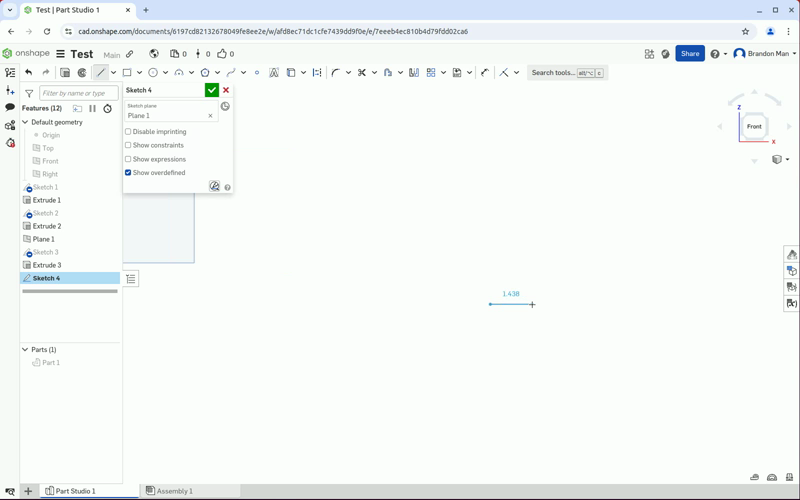
scroll(6)
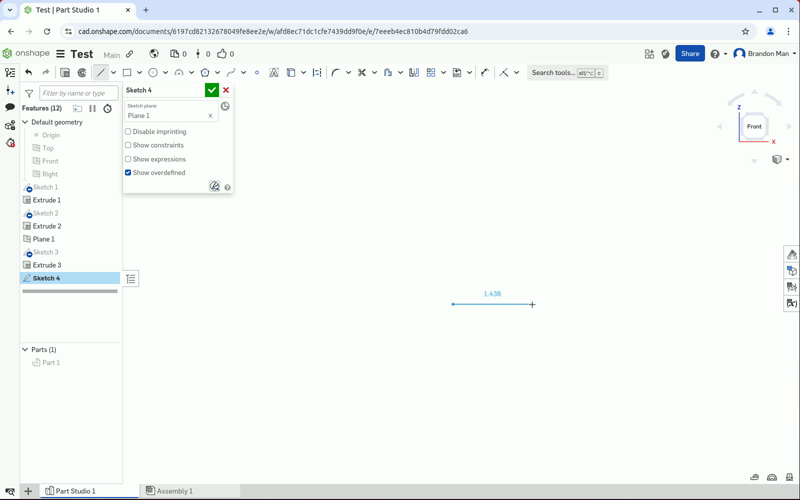
click(532, 304)
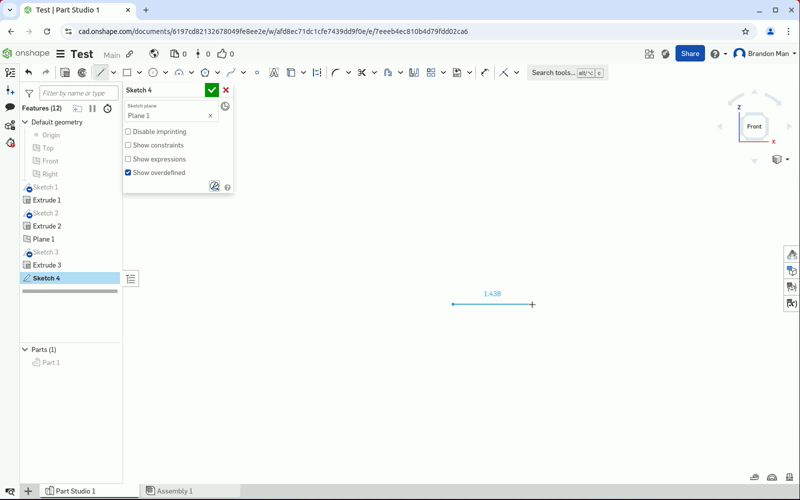
scroll(-6)
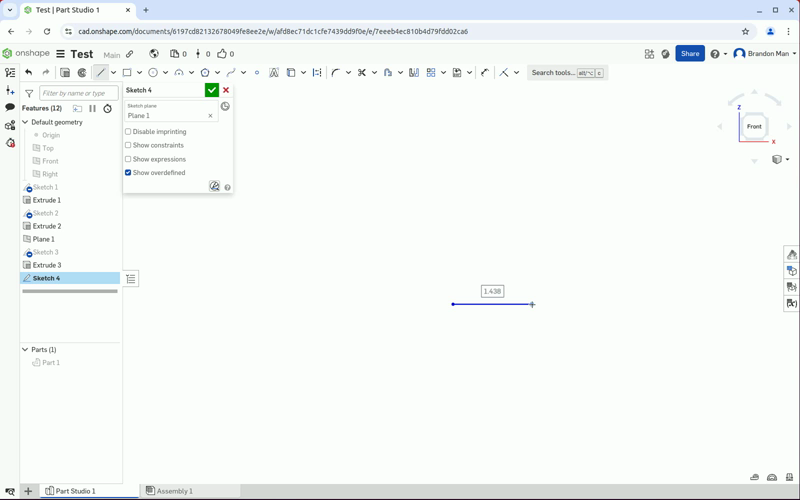
scroll(-6)
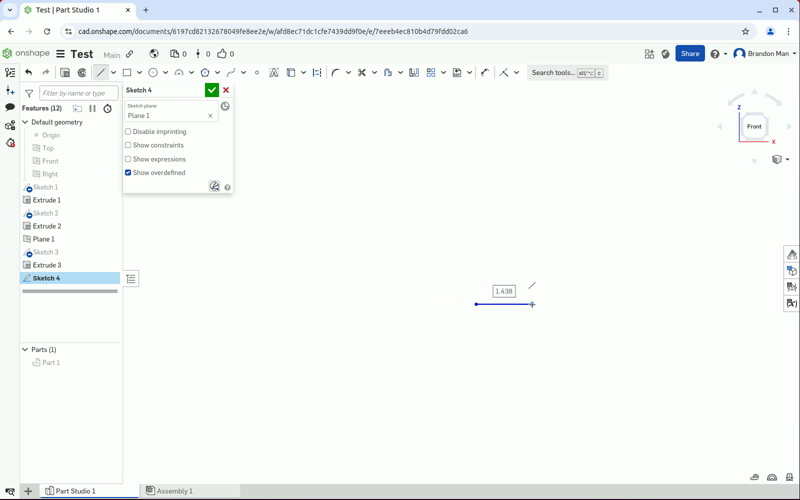
scroll(-6)
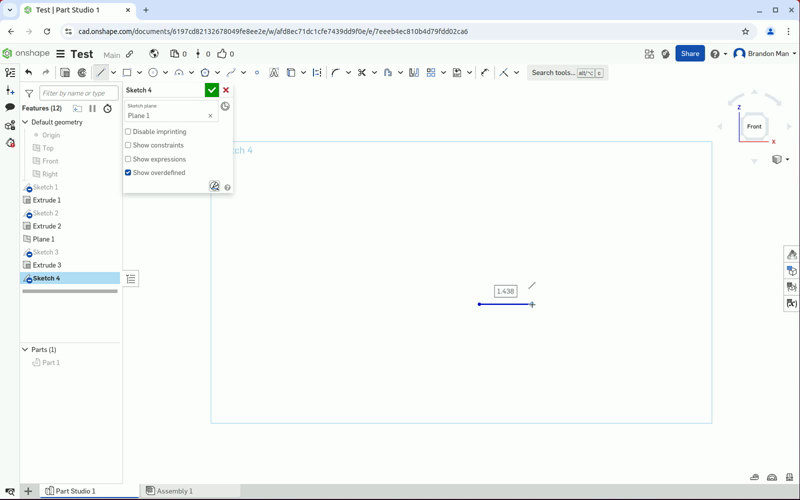
scroll(-6)
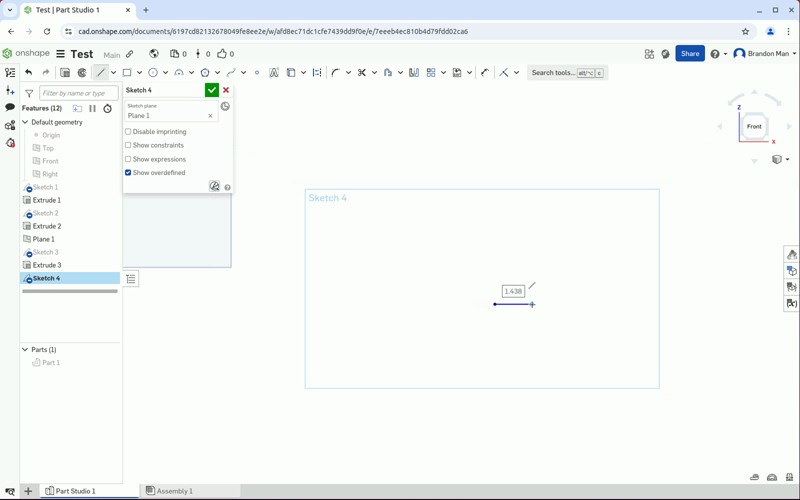
scroll(-6)
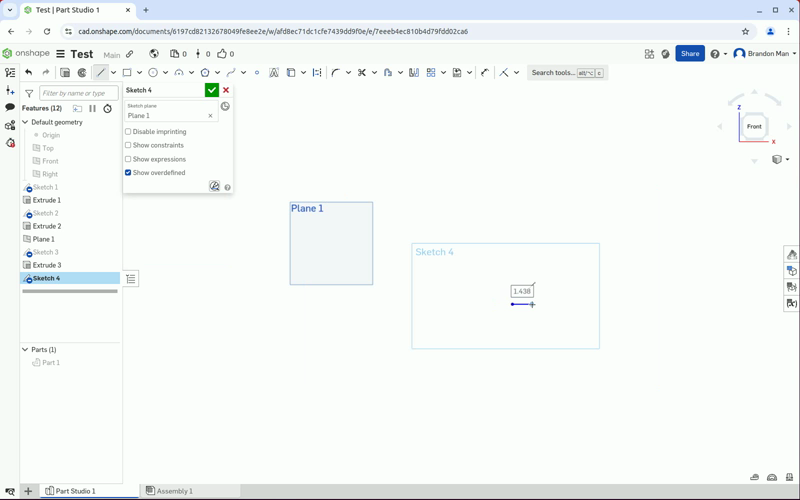
scroll(-6)
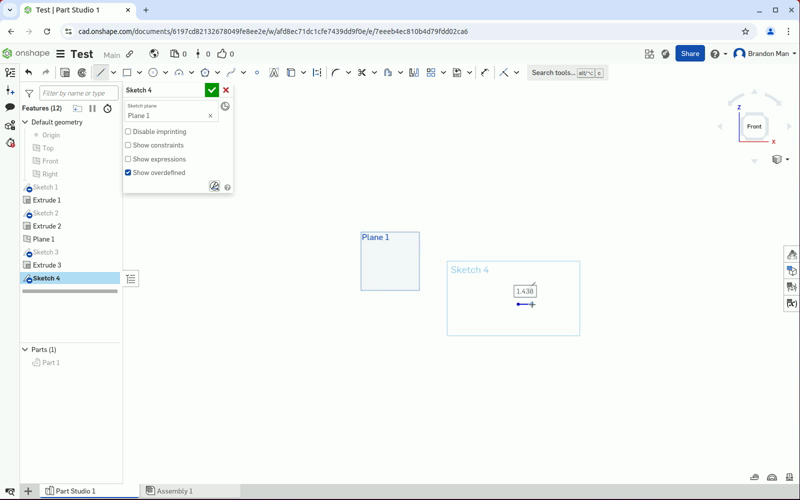
scroll(-6)
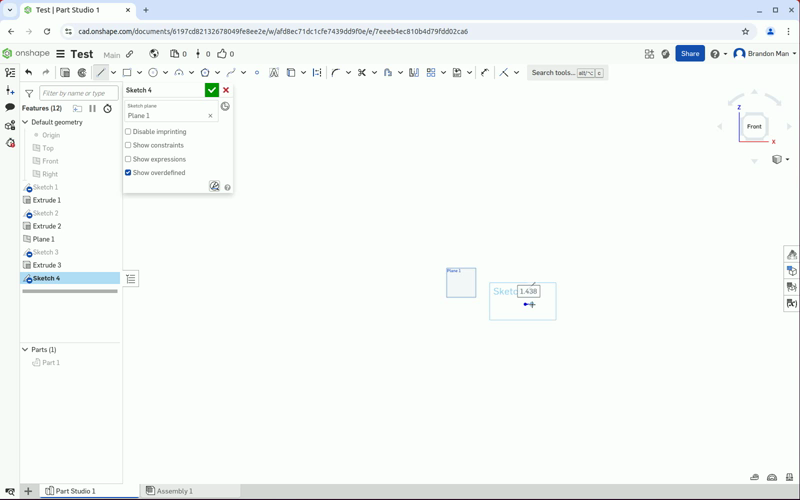
key_up(shift)
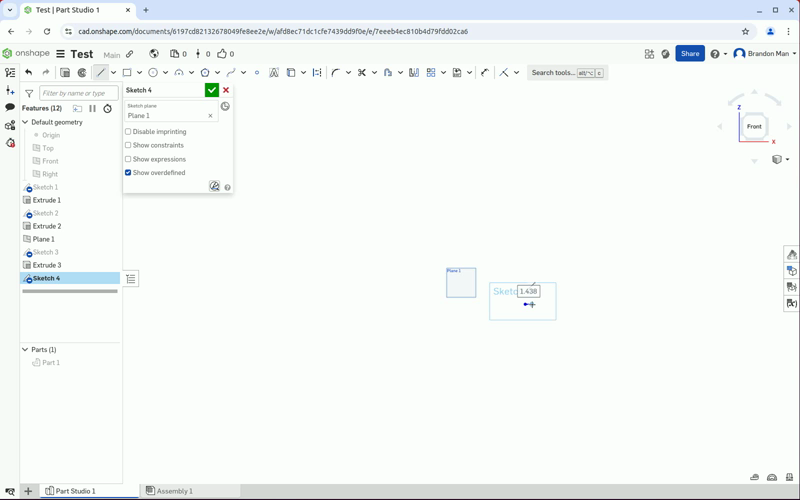
key_down(shift)
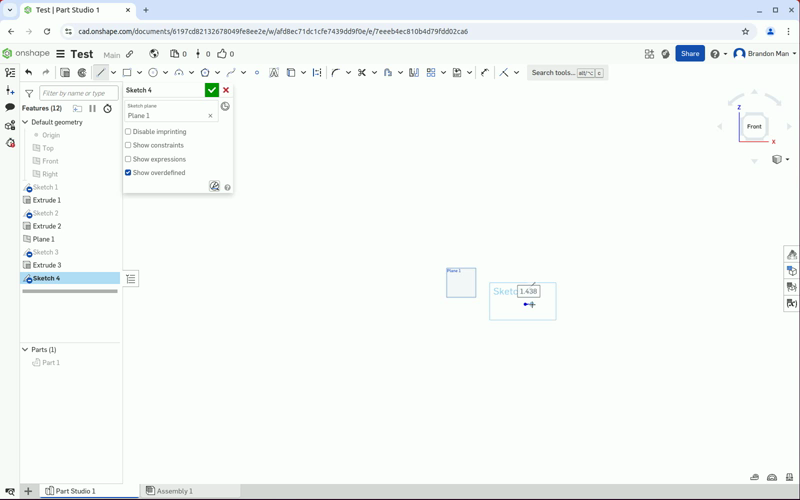
mouse_move(562, 304)
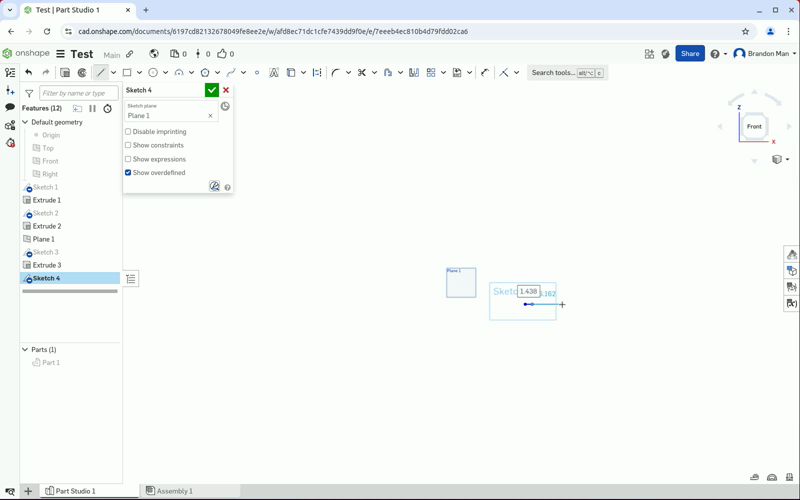
mouse_move(532, 300)
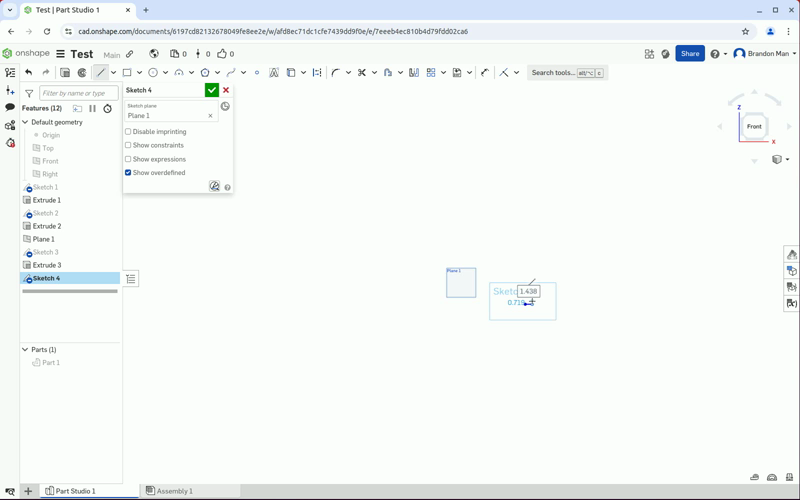
scroll(6)
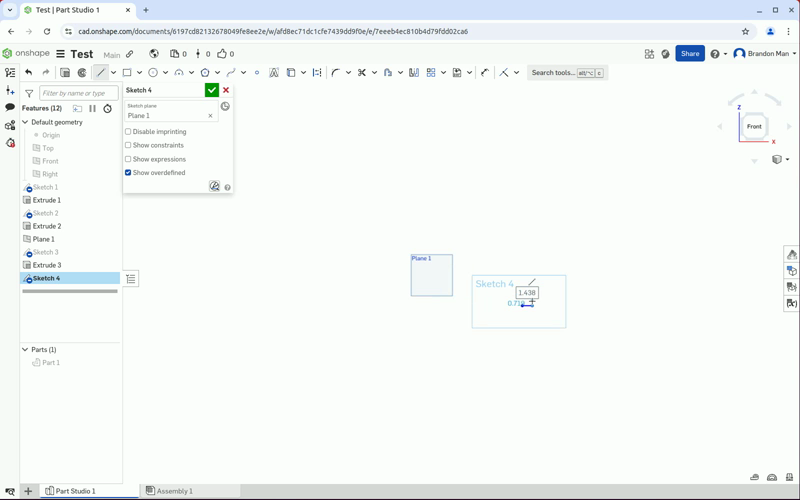
scroll(6)
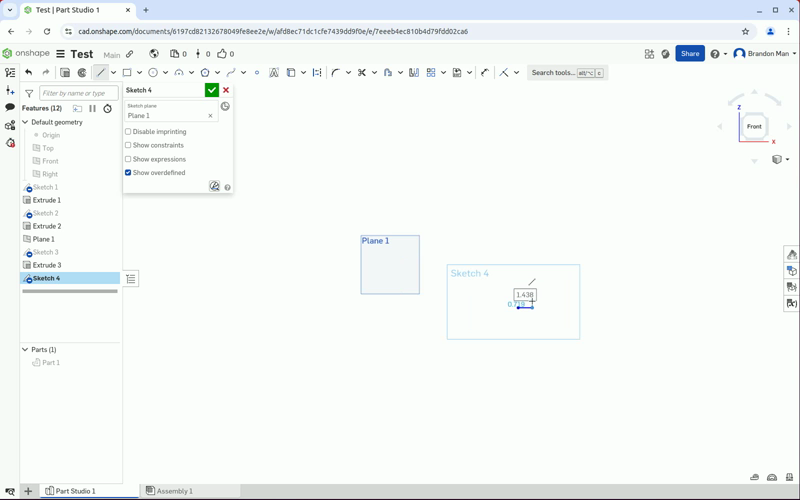
scroll(6)
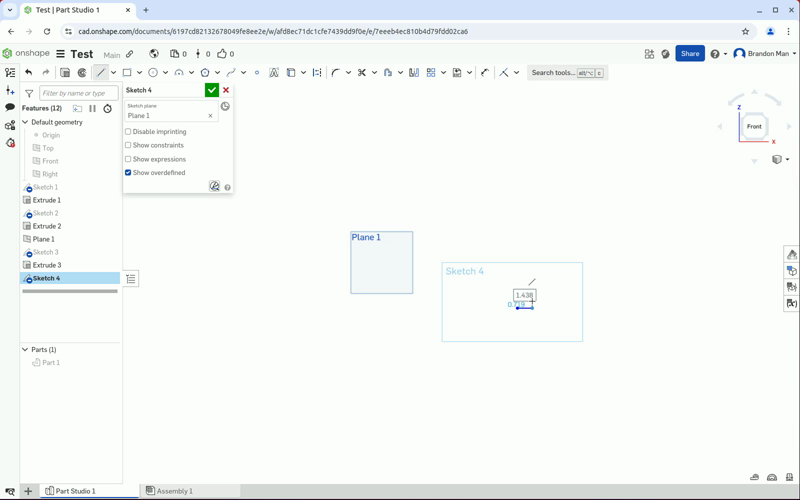
scroll(6)
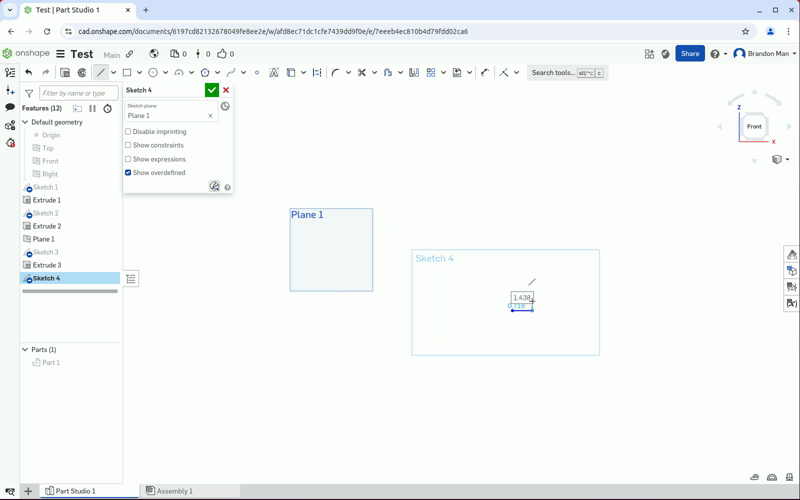
scroll(6)
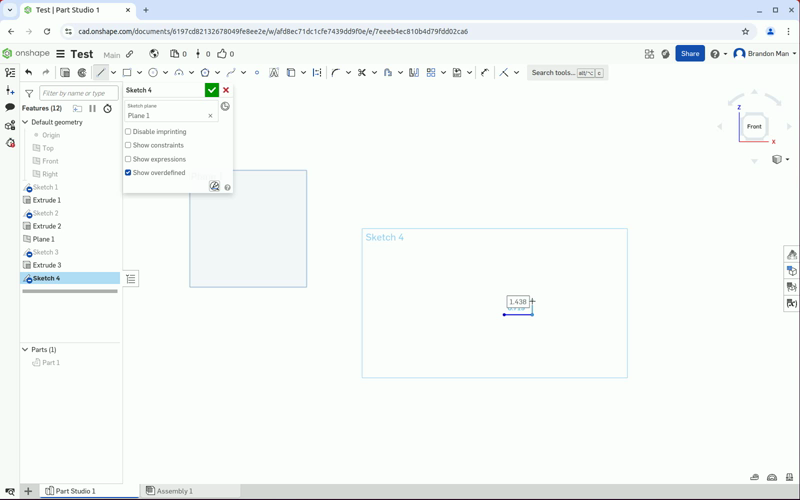
scroll(6)
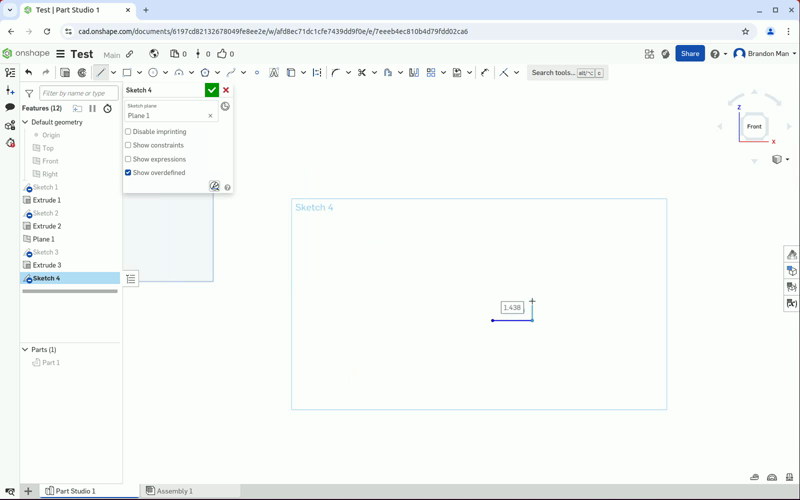
scroll(6)
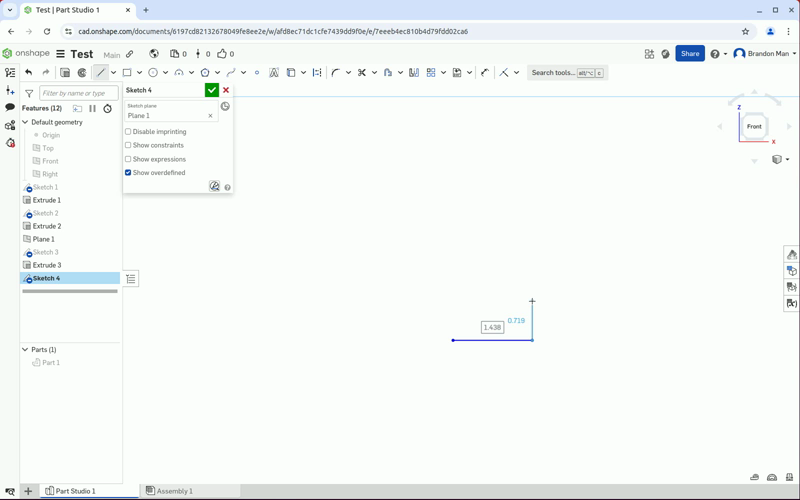
click(532, 300)
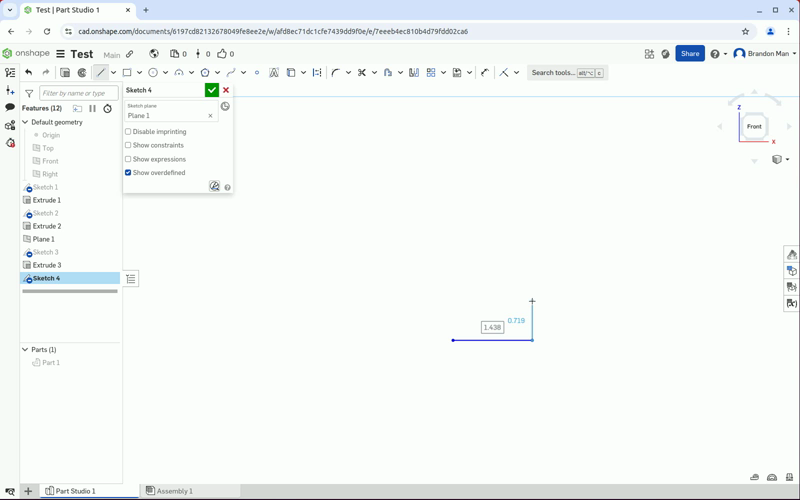
scroll(-6)
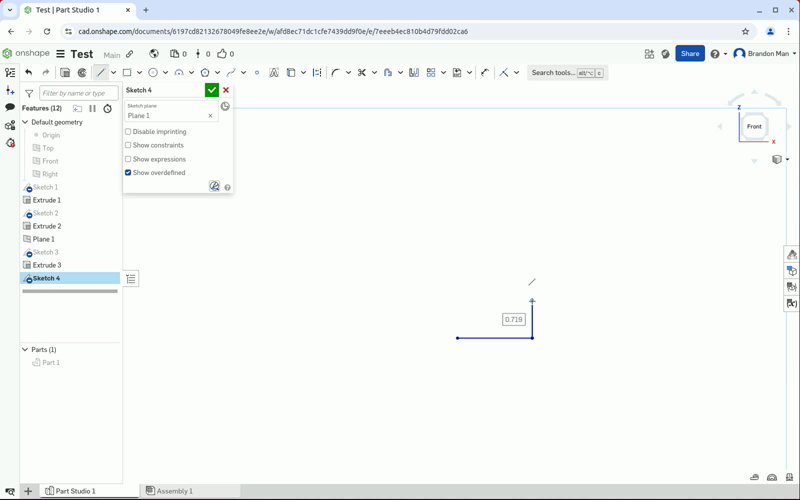
scroll(-6)
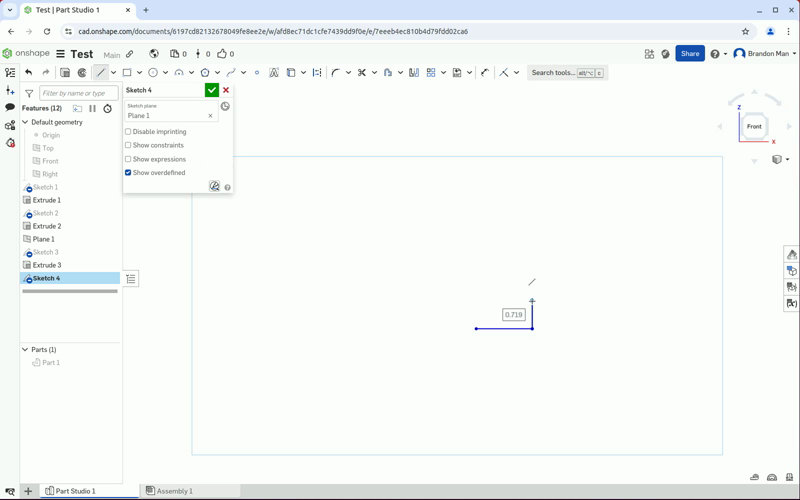
scroll(-6)
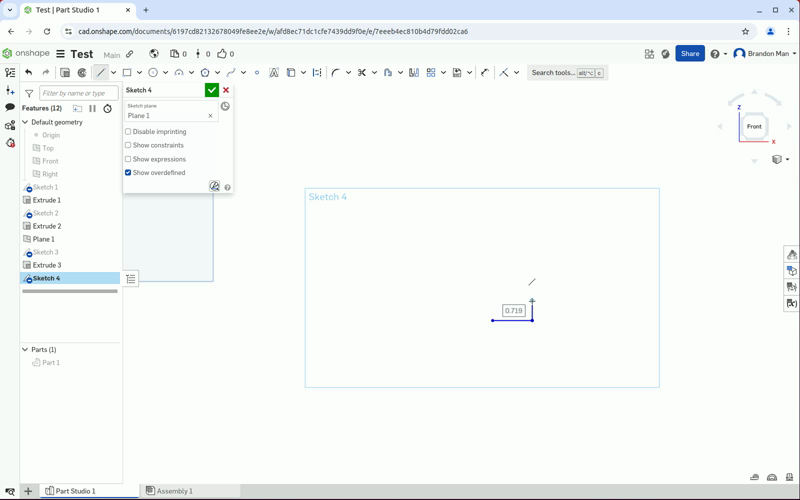
scroll(-6)
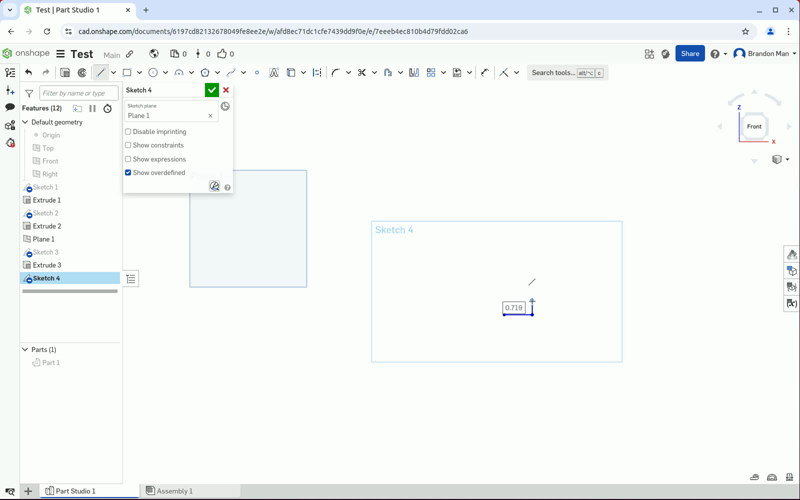
scroll(-6)
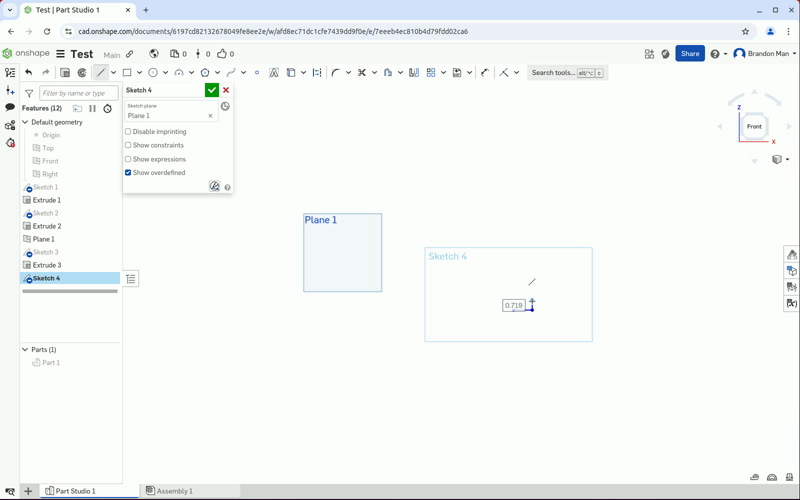
scroll(-6)
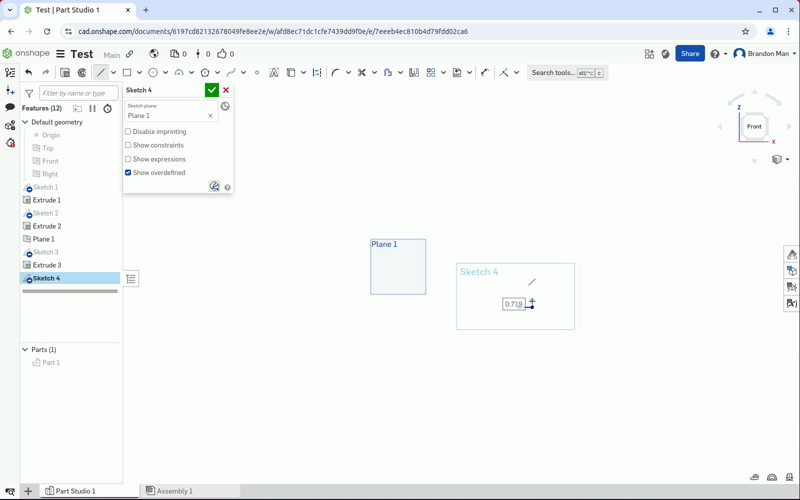
scroll(-6)
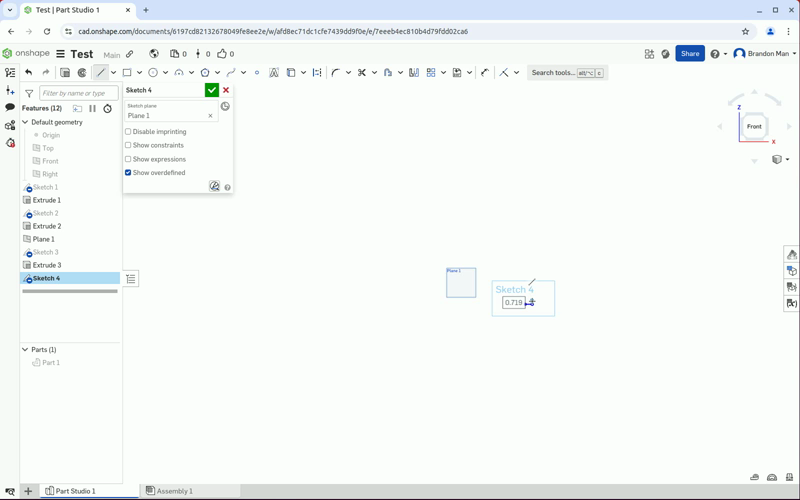
key_up(shift)
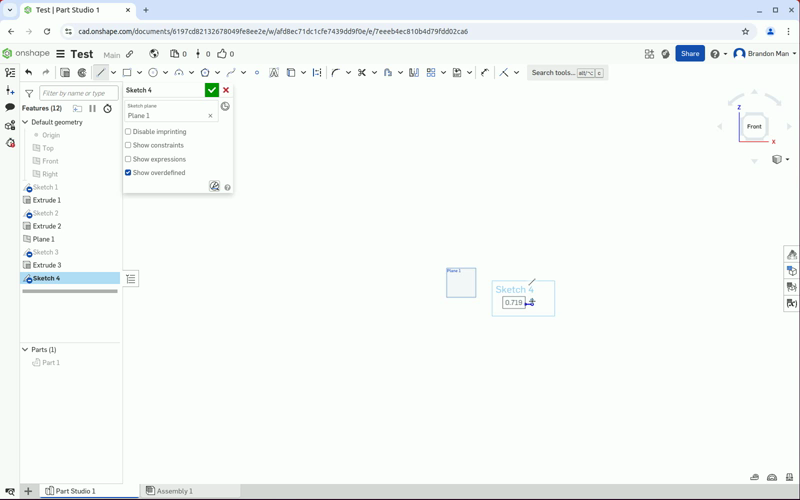
key_down(shift)
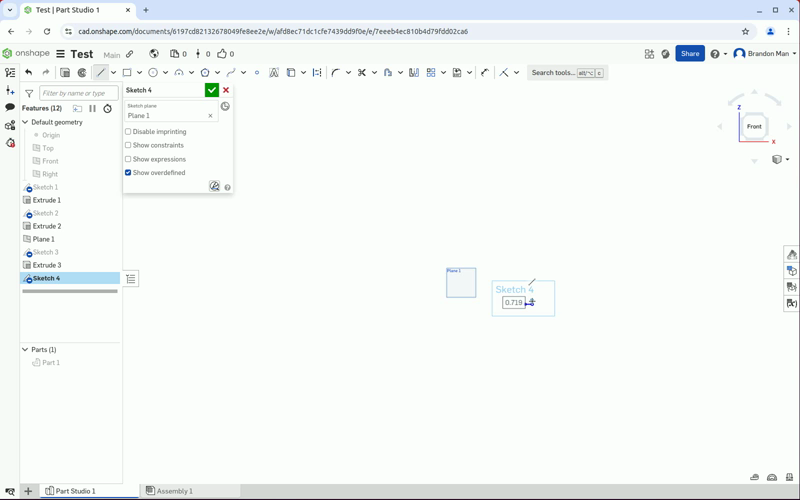
mouse_move(562, 300)
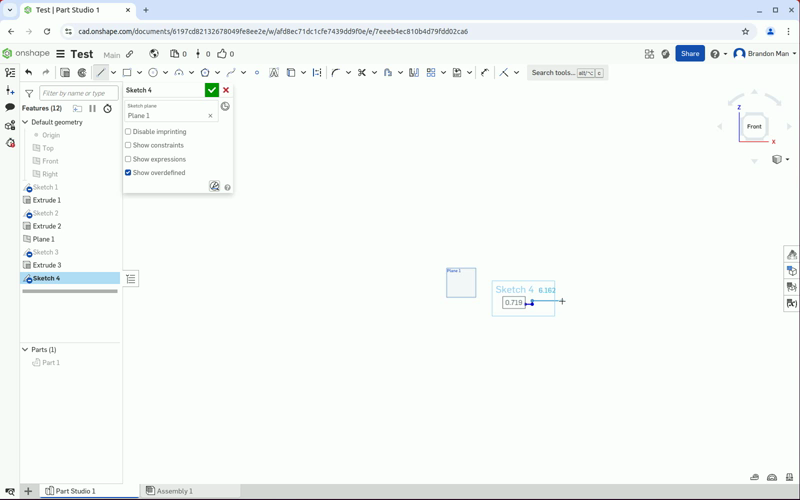
mouse_move(525, 300)
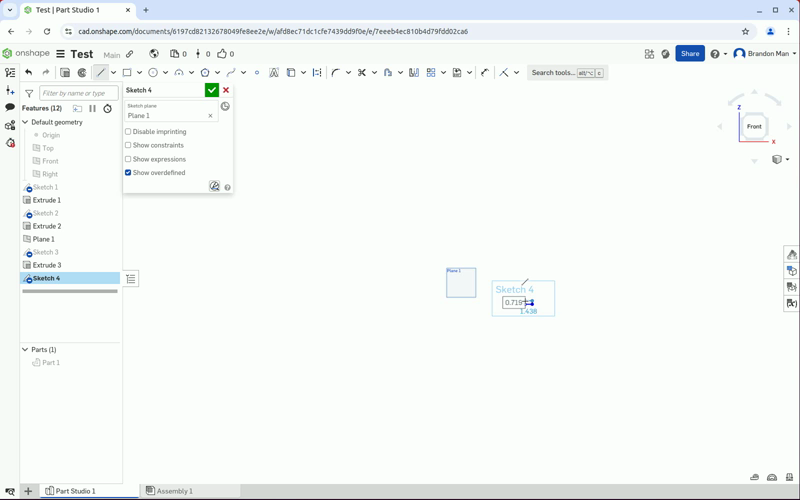
scroll(6)
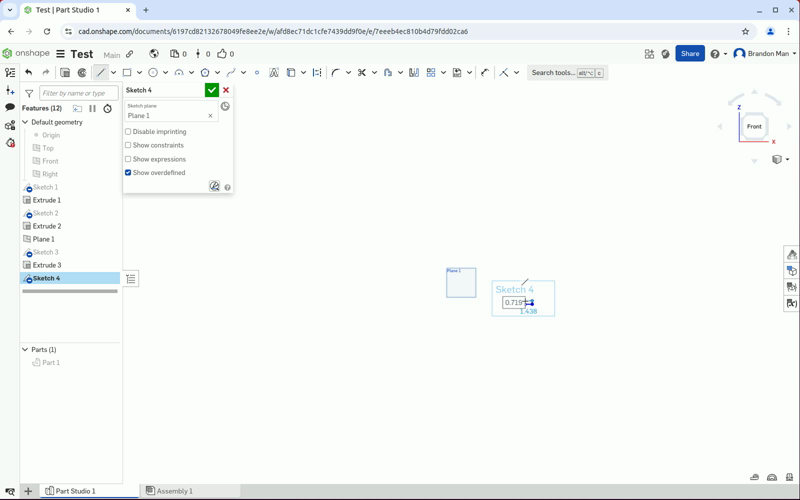
scroll(6)
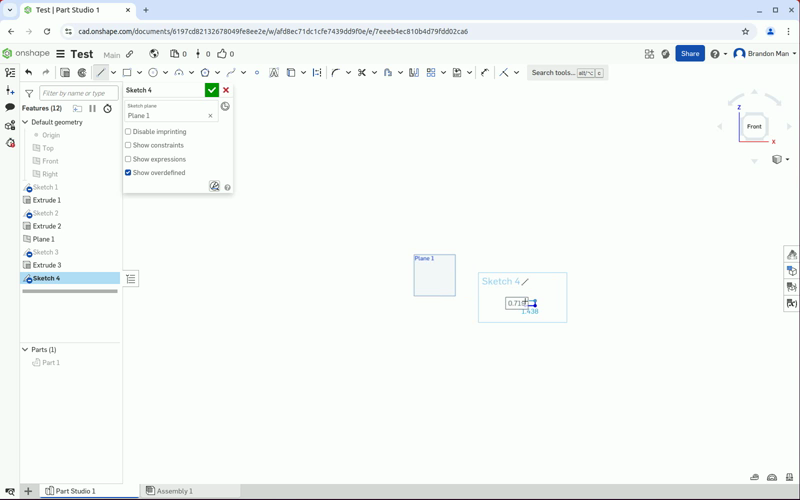
scroll(6)
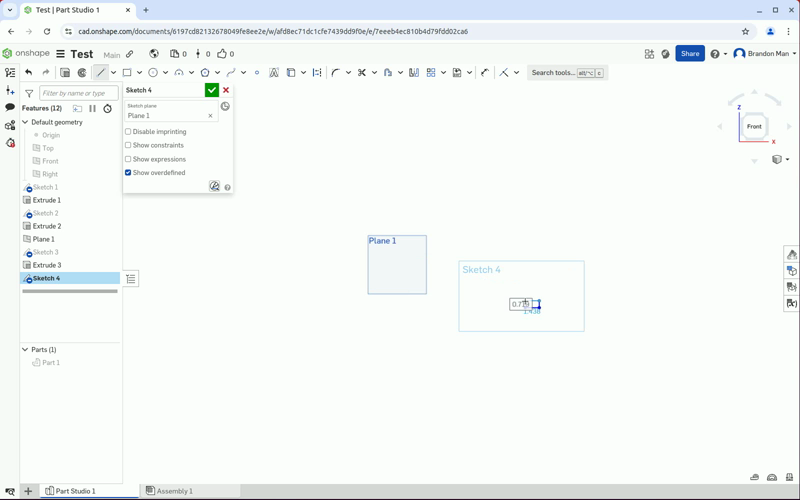
scroll(6)
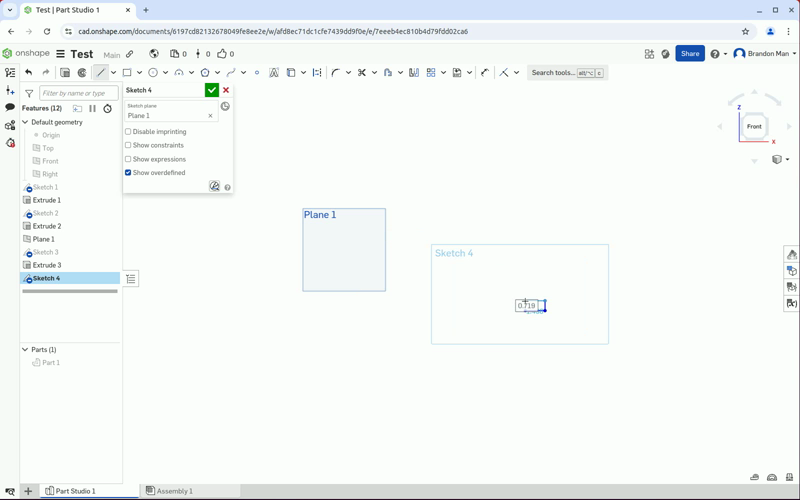
scroll(6)
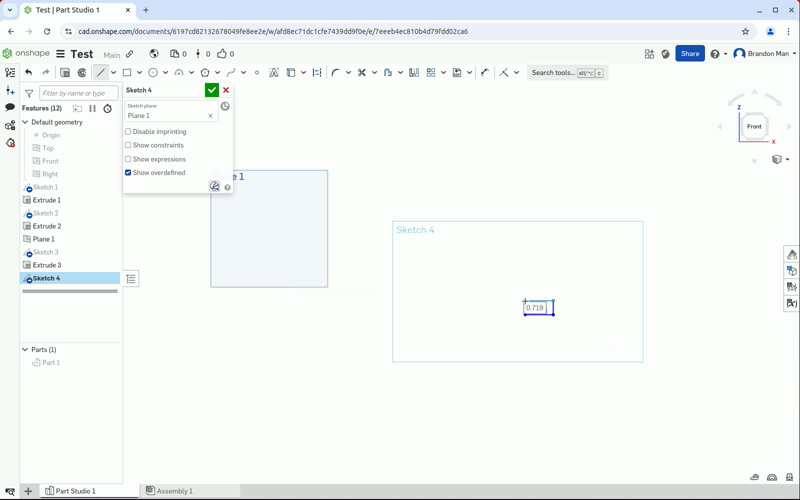
scroll(6)
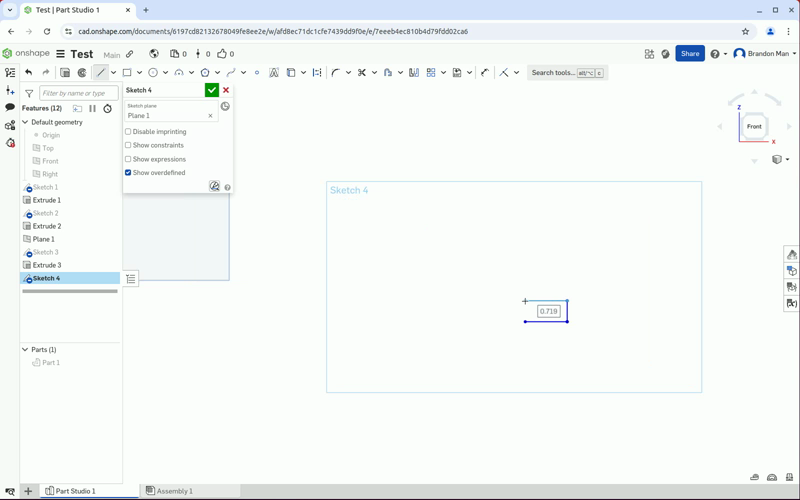
scroll(6)
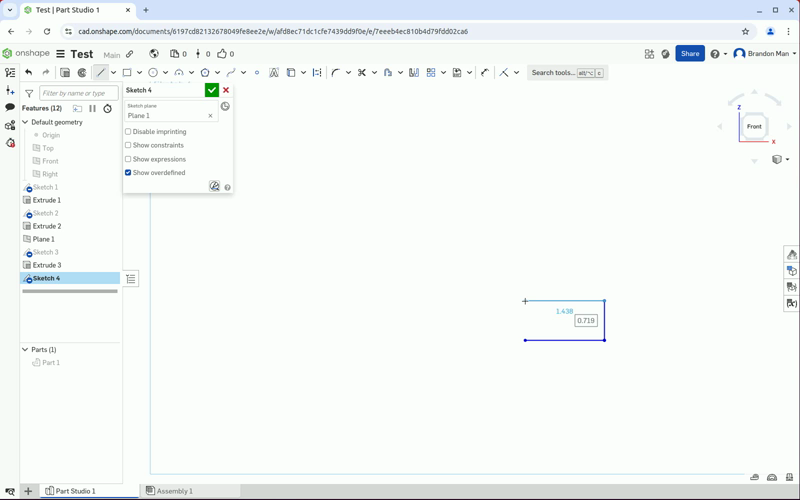
click(525, 300)
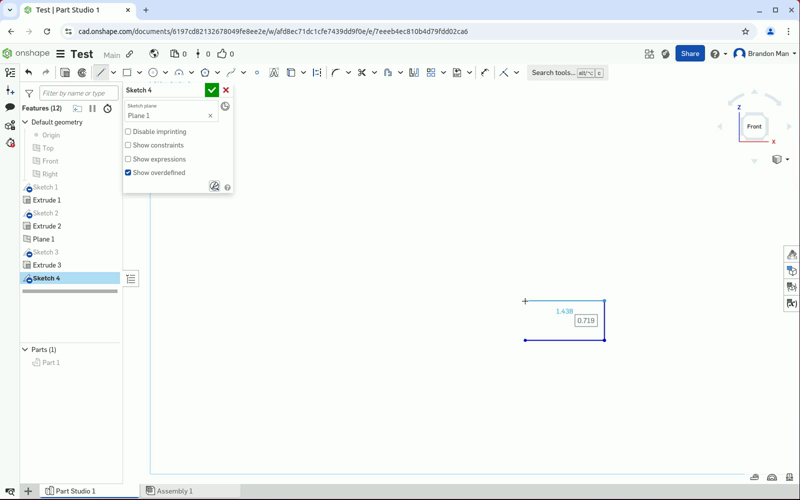
scroll(-6)
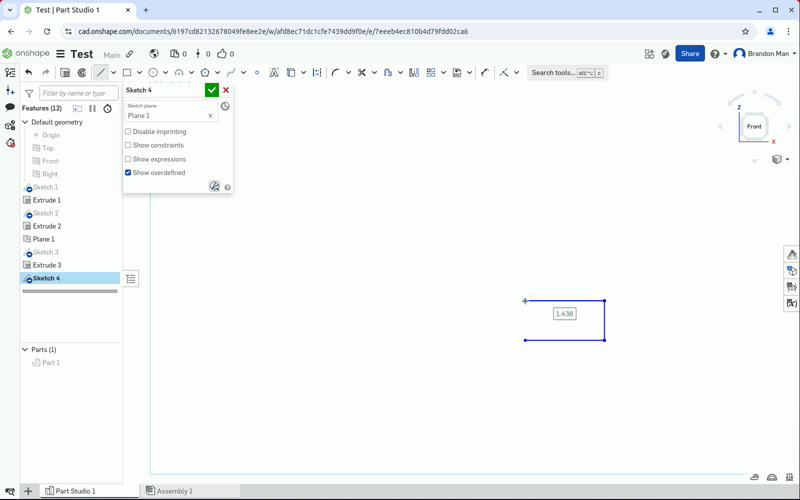
scroll(-6)
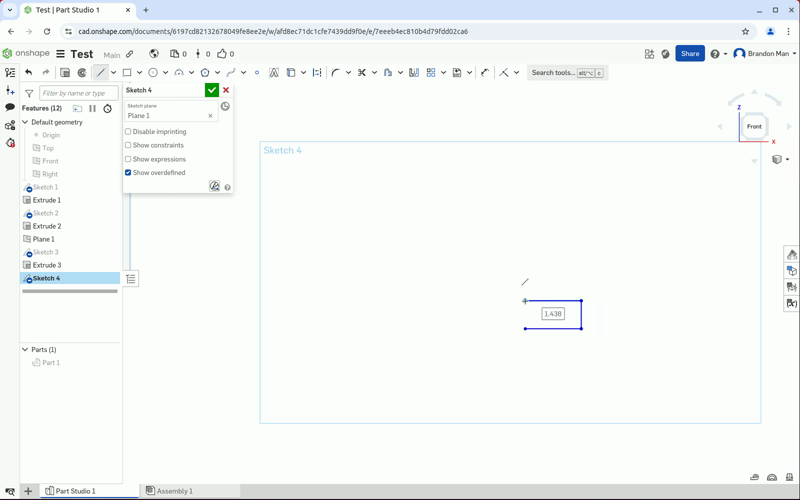
scroll(-6)
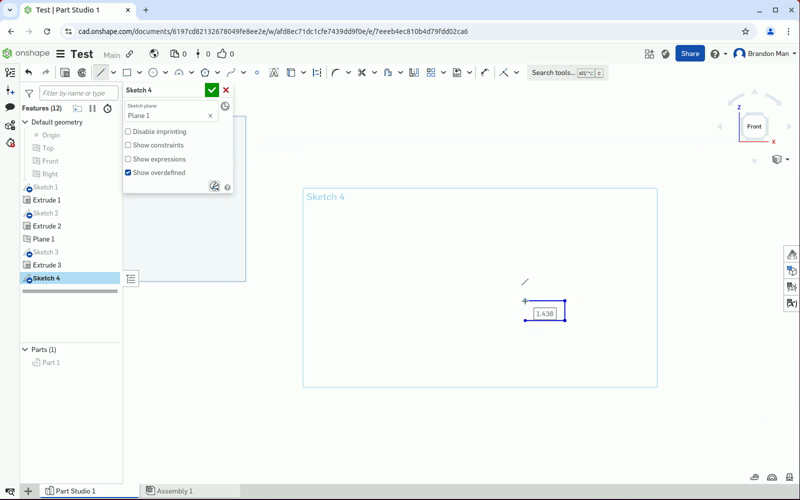
scroll(-6)
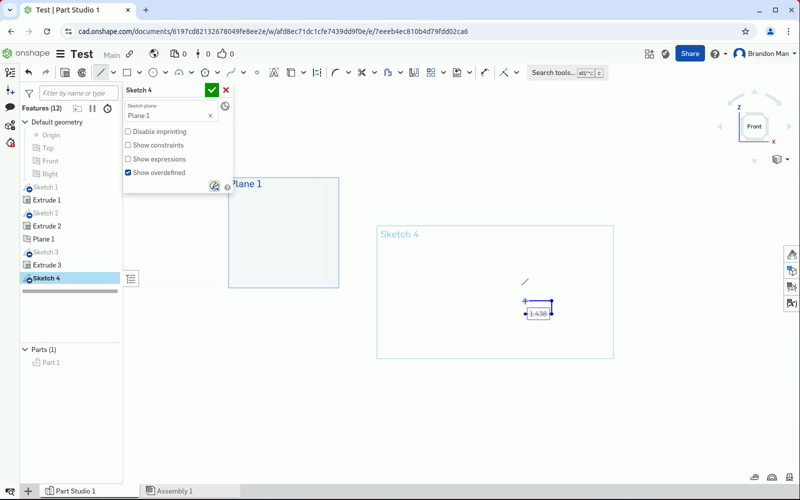
scroll(-6)
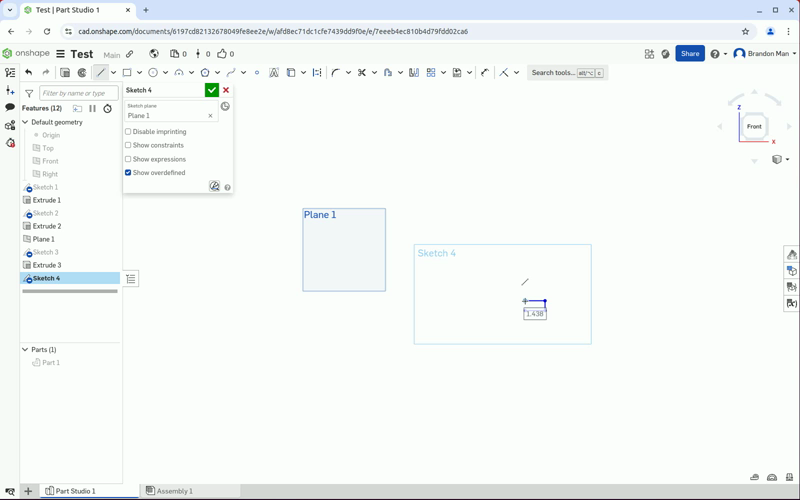
scroll(-6)
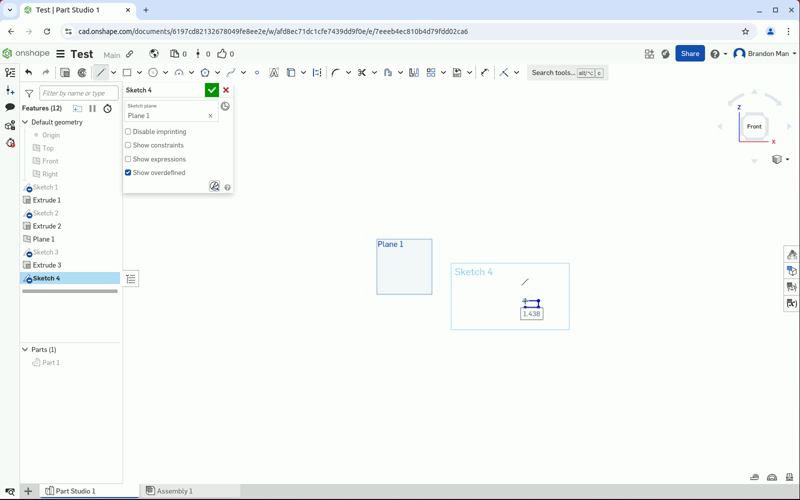
scroll(-6)
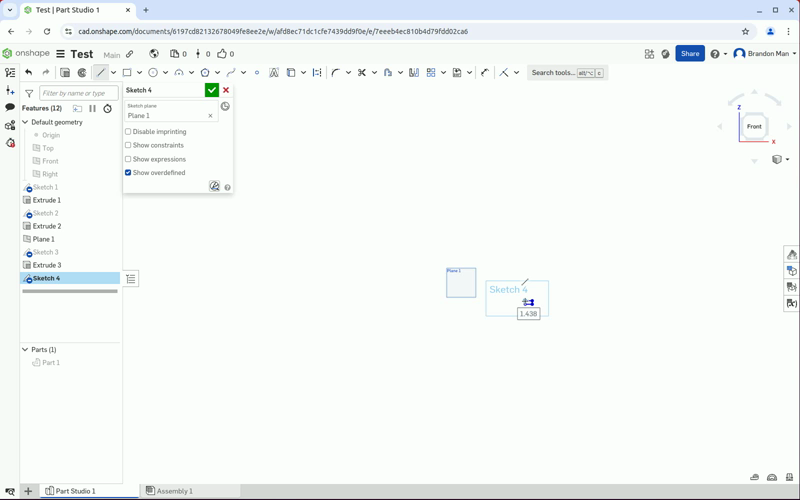
key_up(shift)
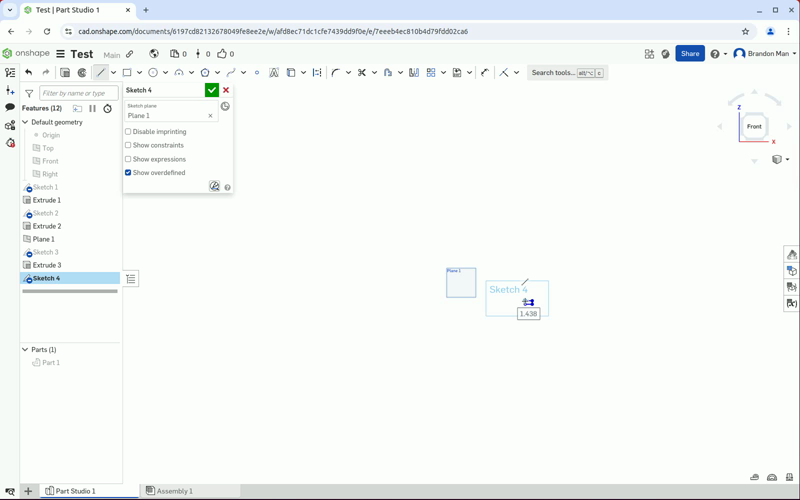
mouse_move(555, 300)
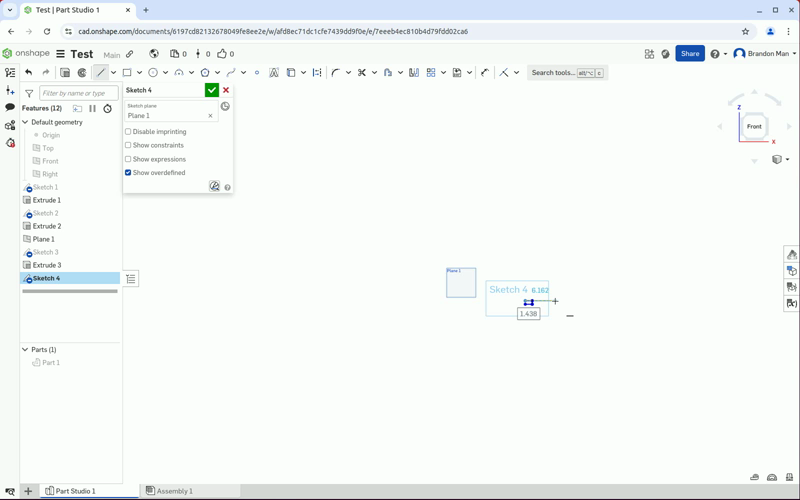
key_down(shift)
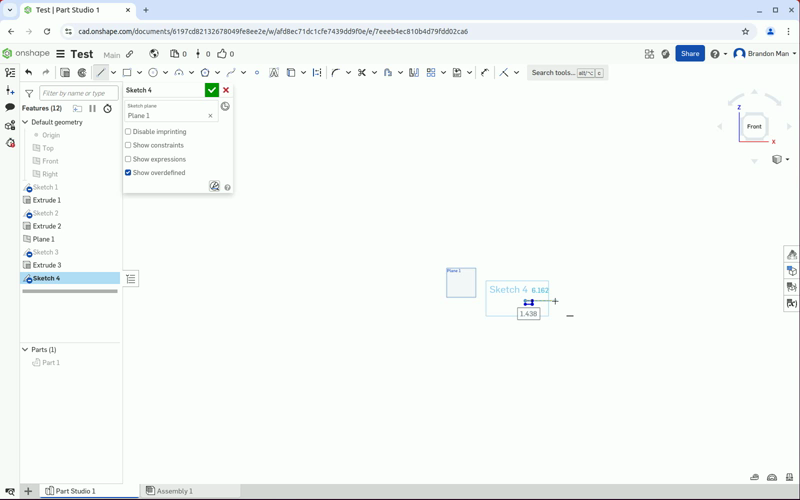
mouse_move(525, 304)
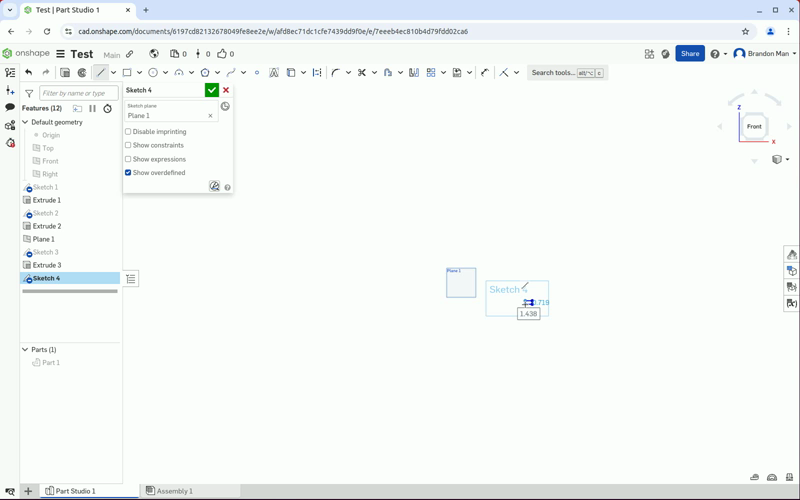
scroll(6)
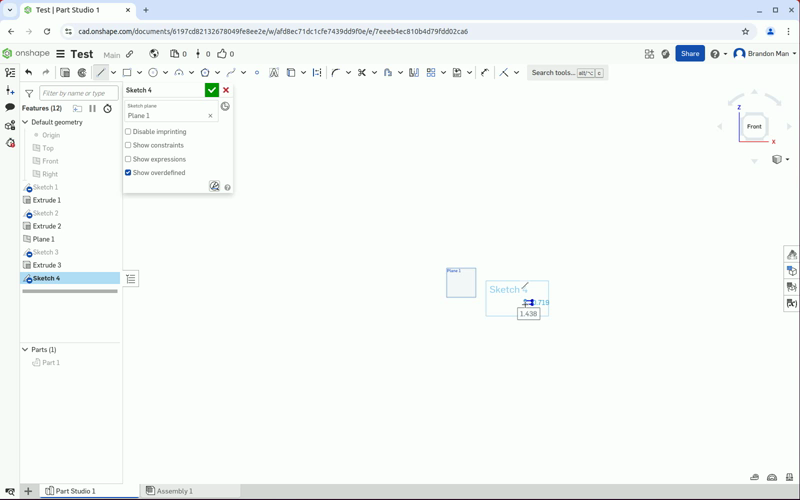
scroll(6)
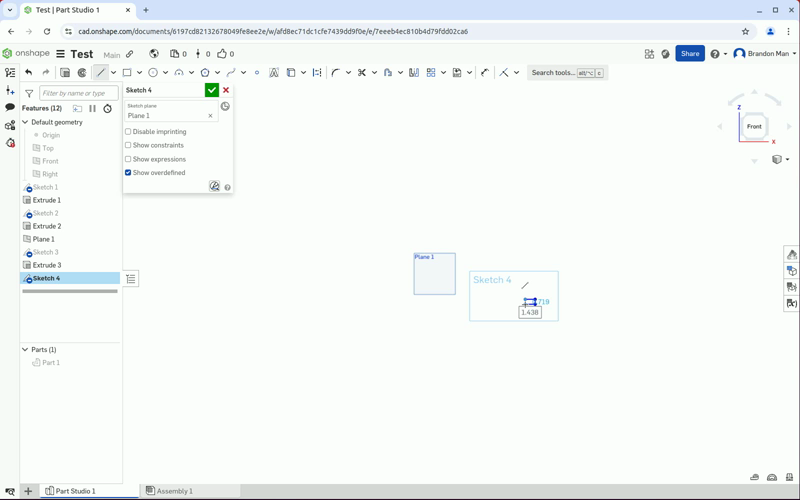
scroll(6)
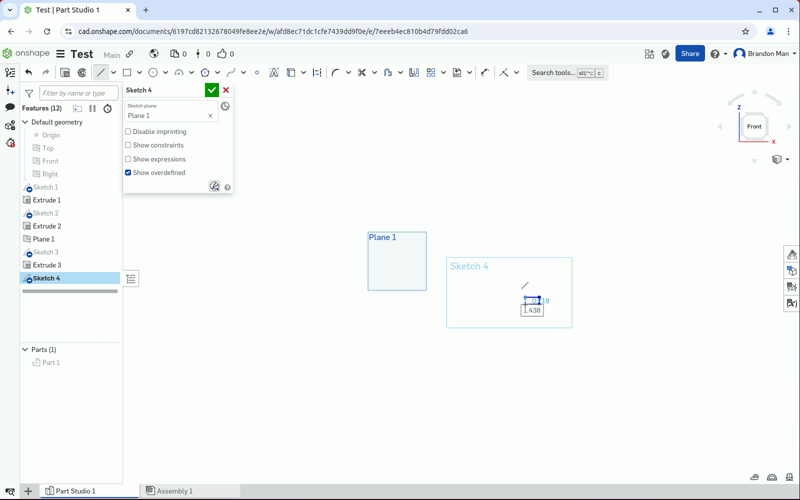
scroll(6)
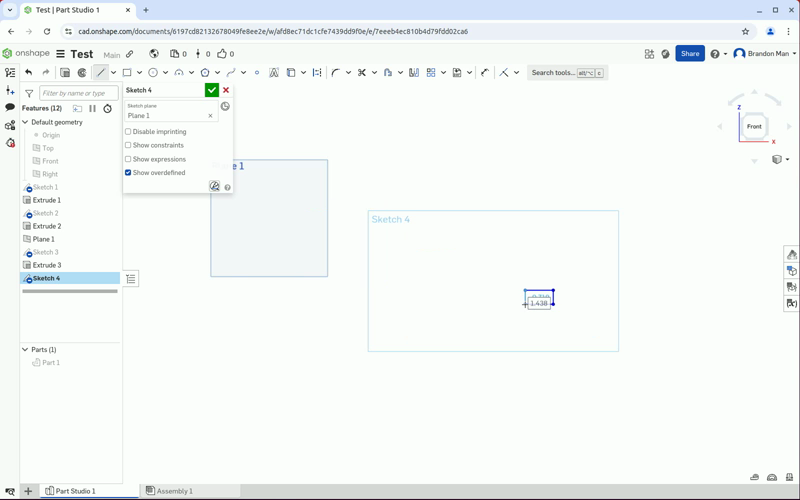
scroll(6)
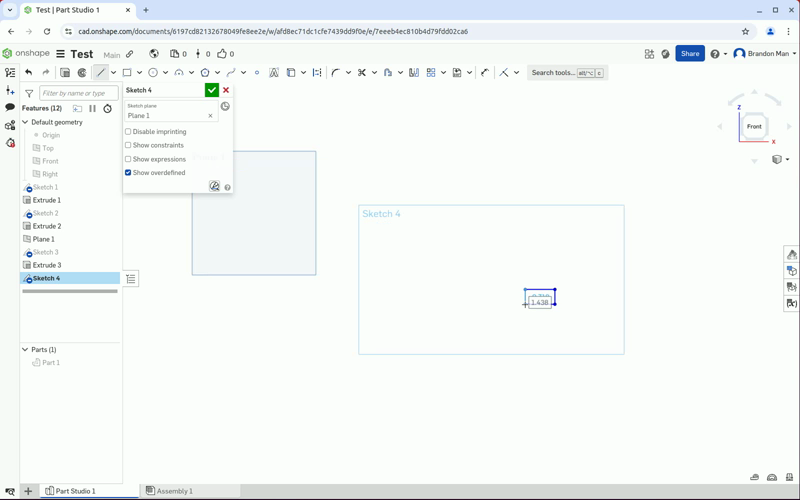
scroll(6)
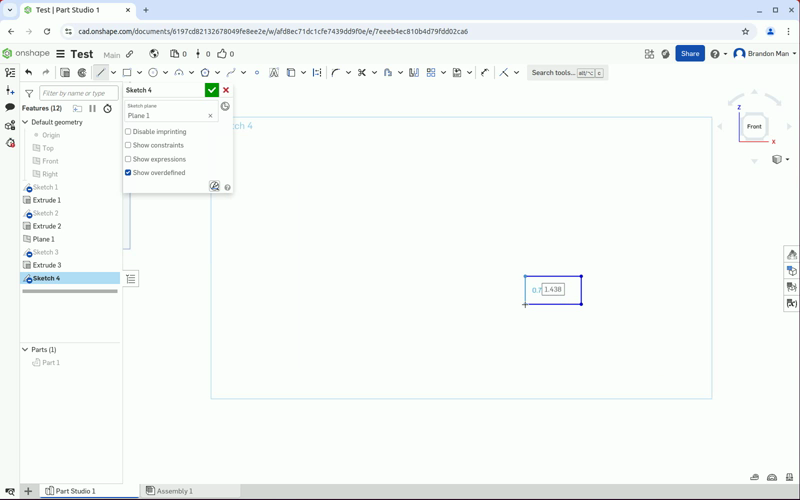
scroll(6)
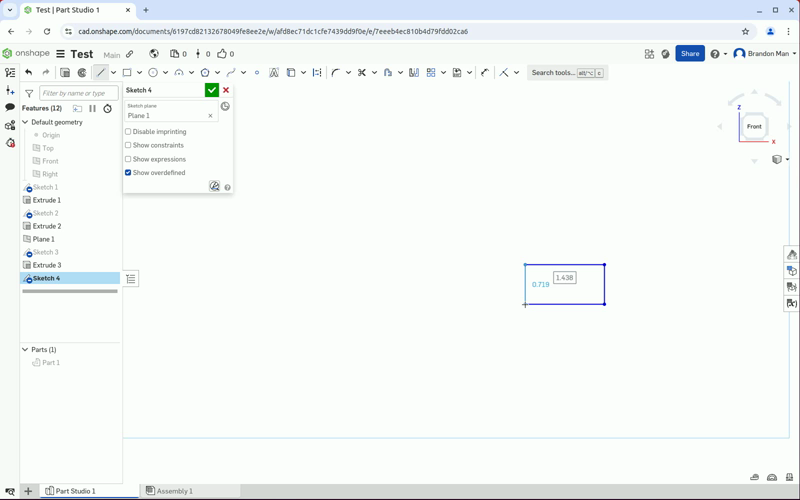
key_up(shift)
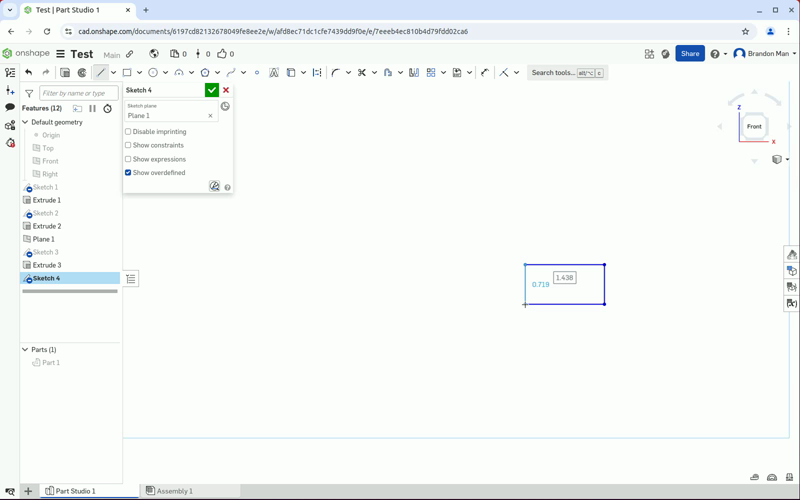
click(525, 304)
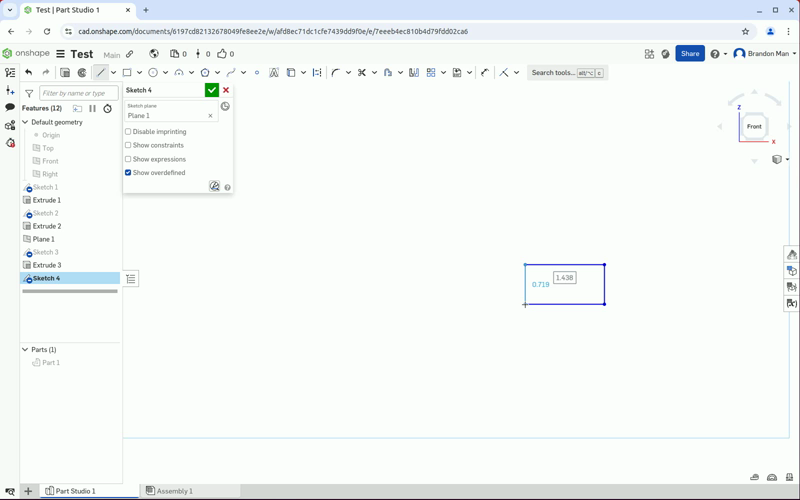
scroll(-6)
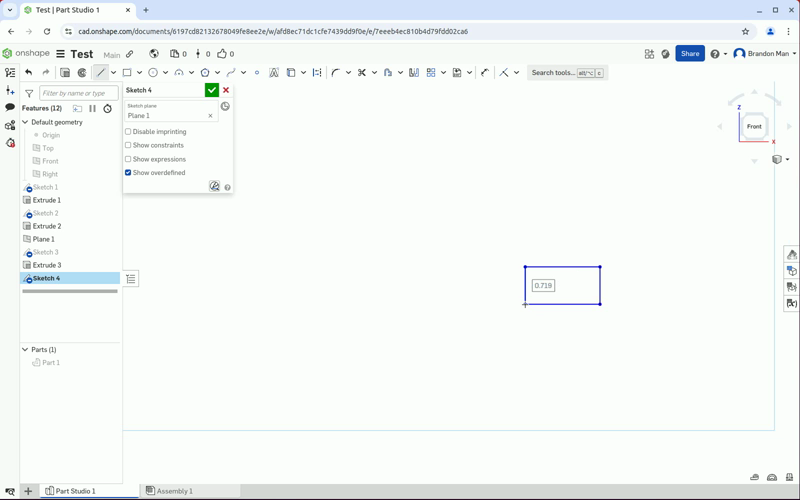
scroll(-6)
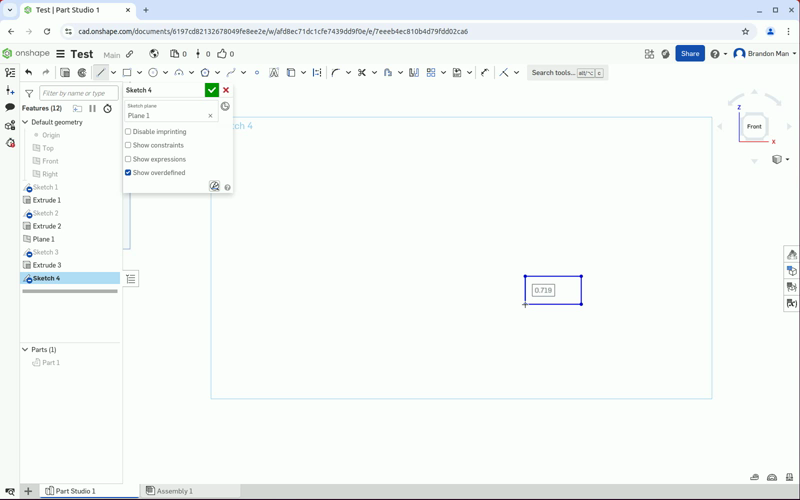
scroll(-6)
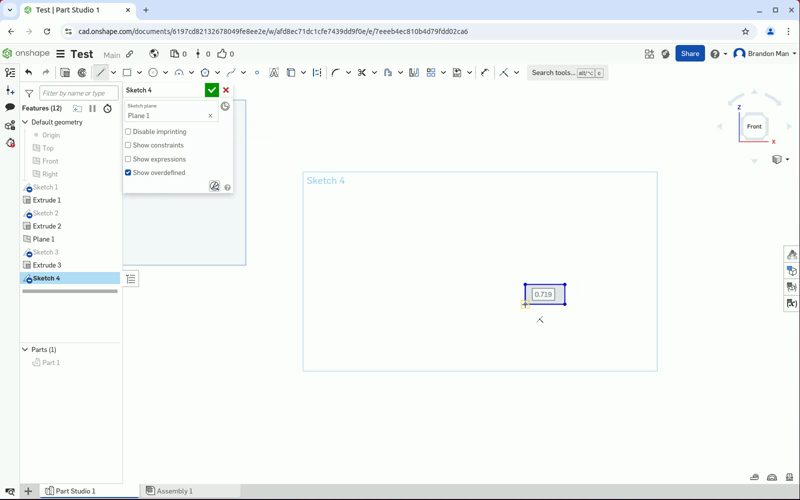
scroll(-6)
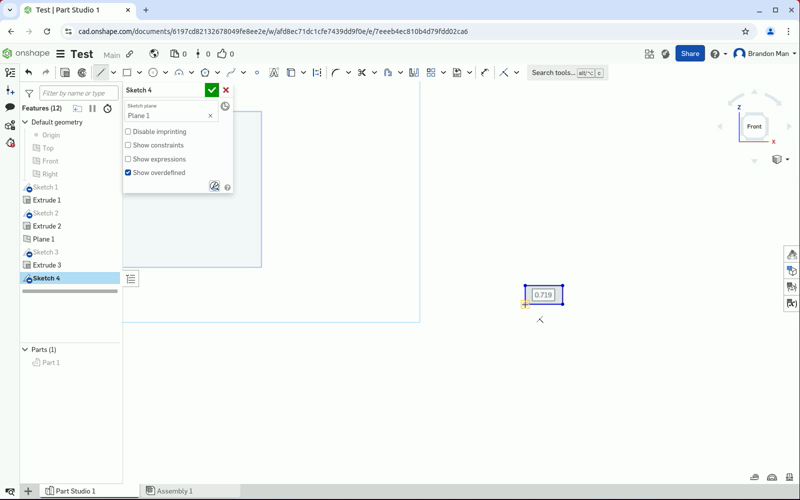
scroll(-6)
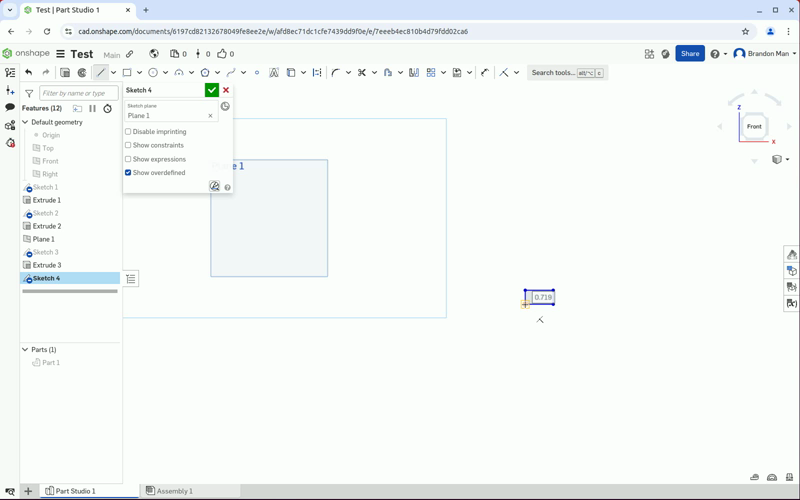
scroll(-6)
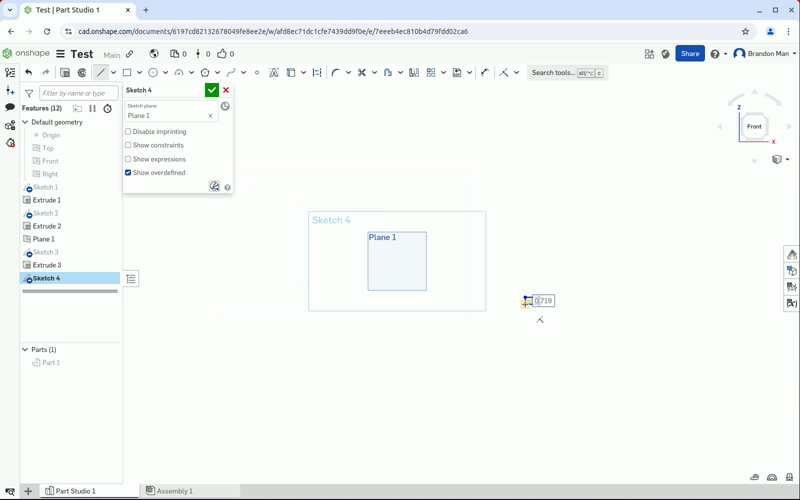
scroll(-6)
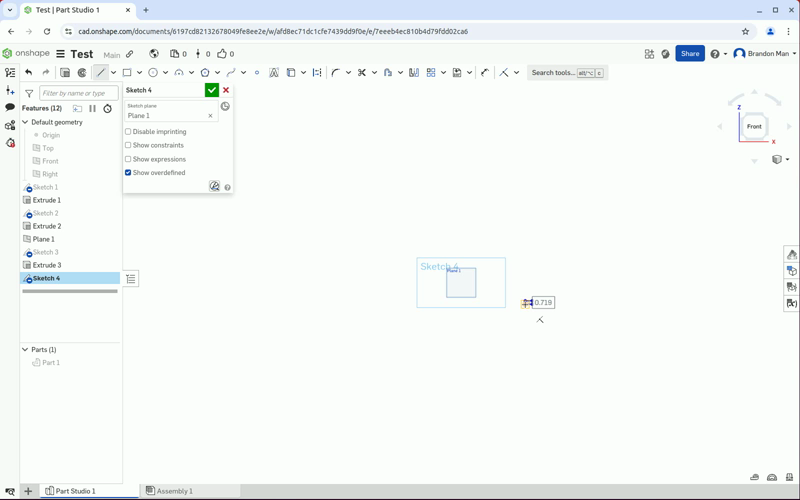
key(esc)
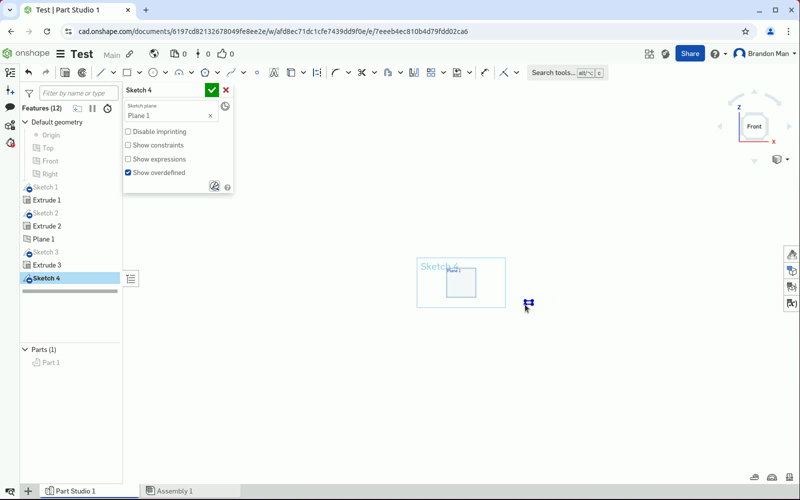
mouse_move(528, 302)
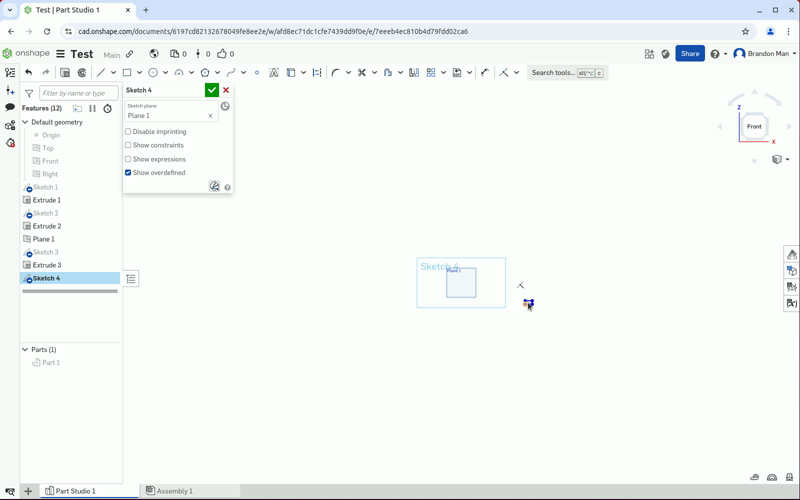
scroll(6)
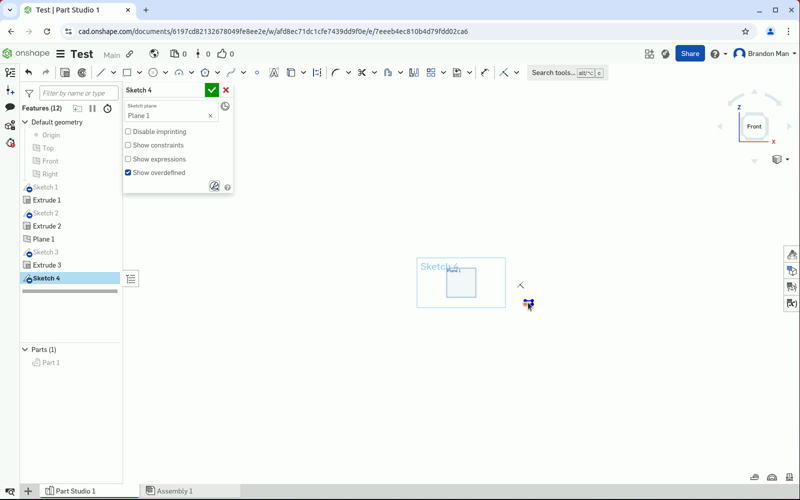
scroll(6)
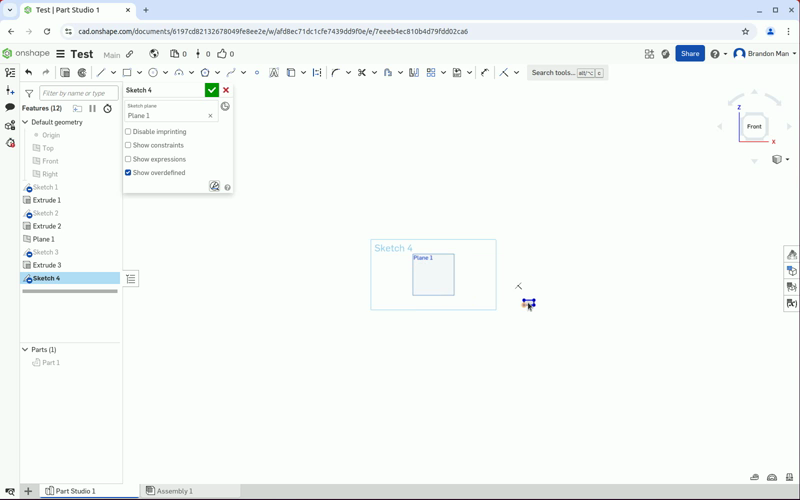
scroll(6)
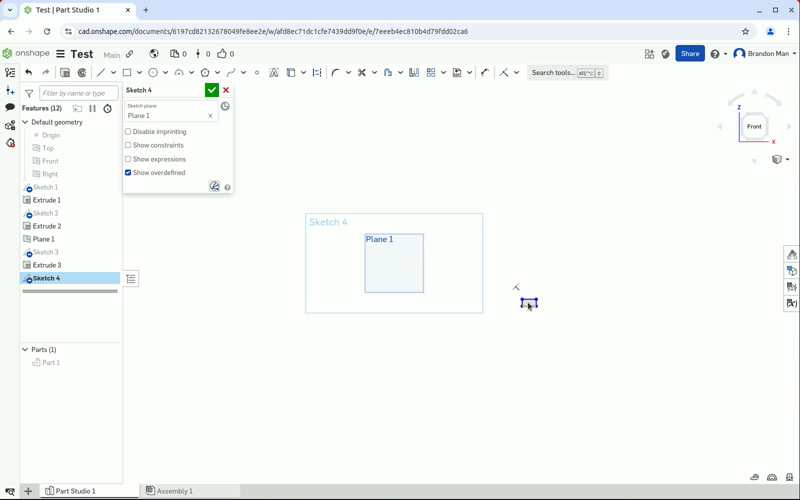
scroll(6)
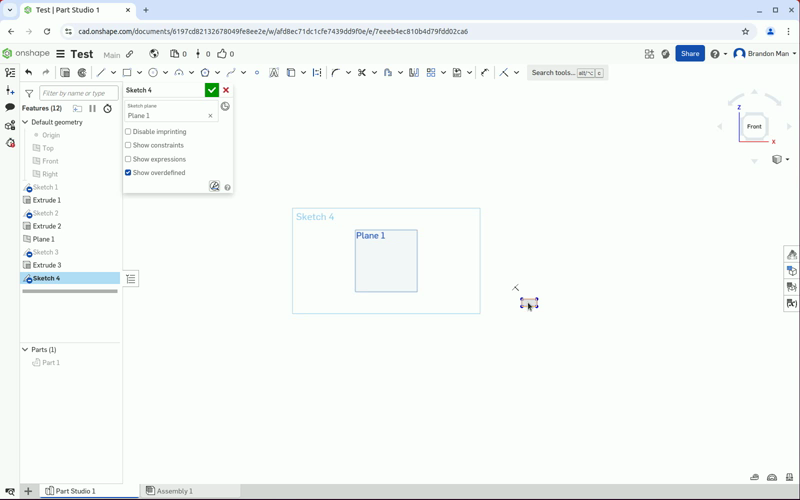
scroll(6)
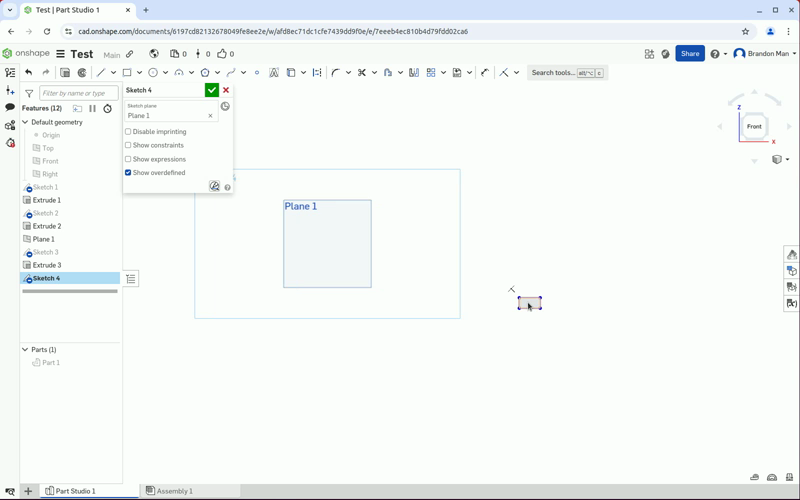
scroll(6)
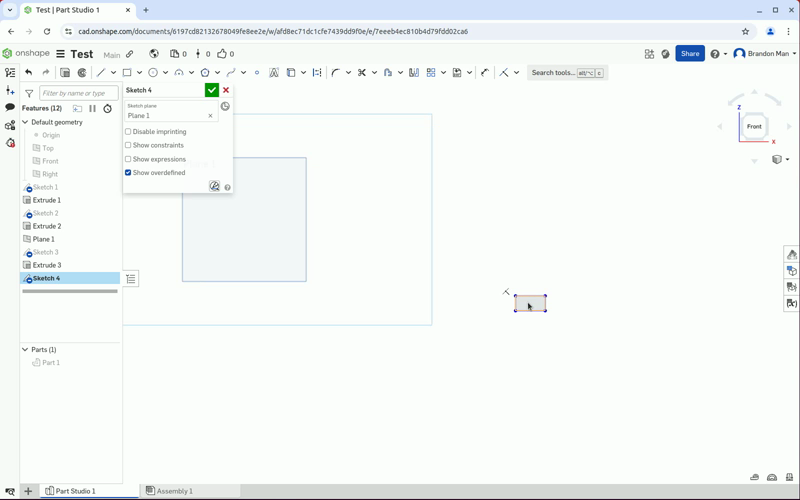
scroll(6)
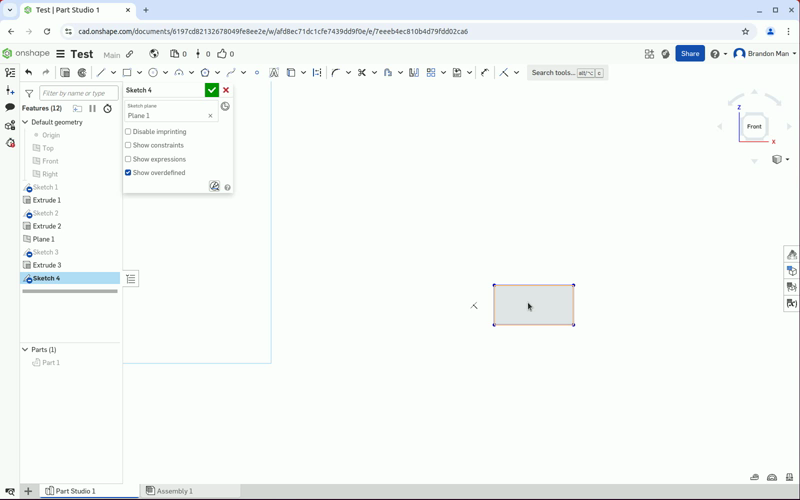
click(528, 302)
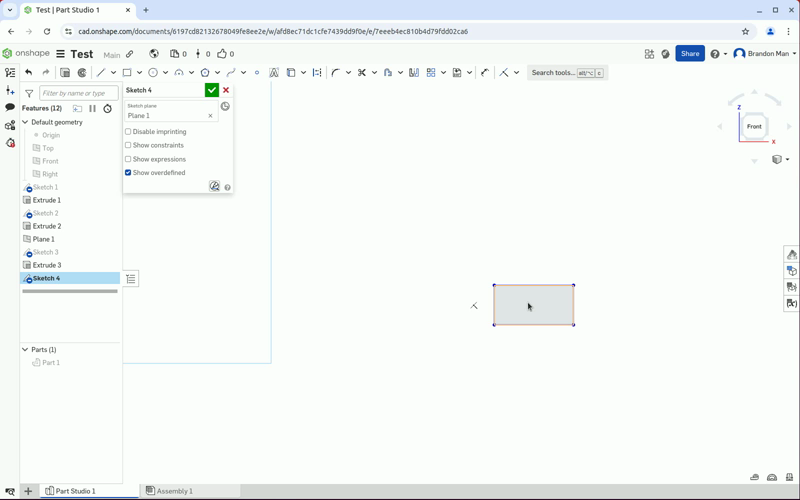
scroll(-6)
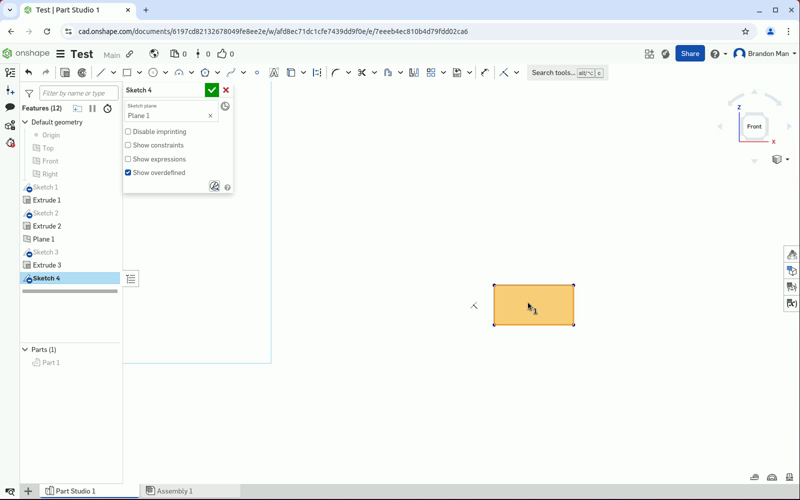
scroll(-6)
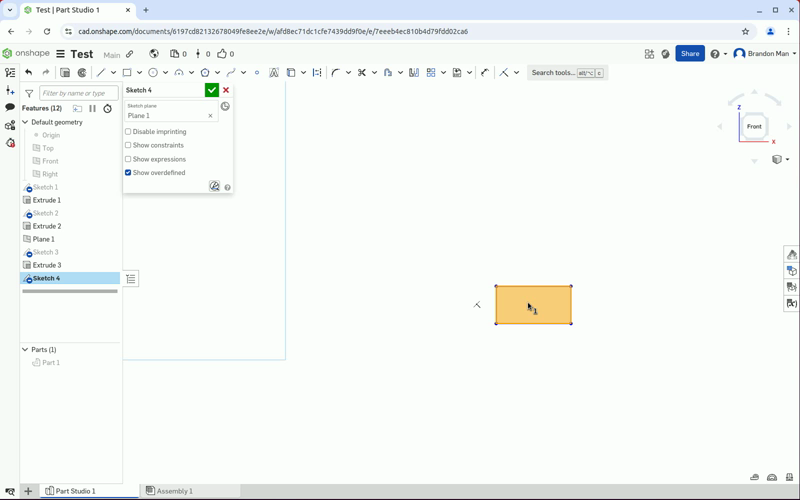
scroll(-6)
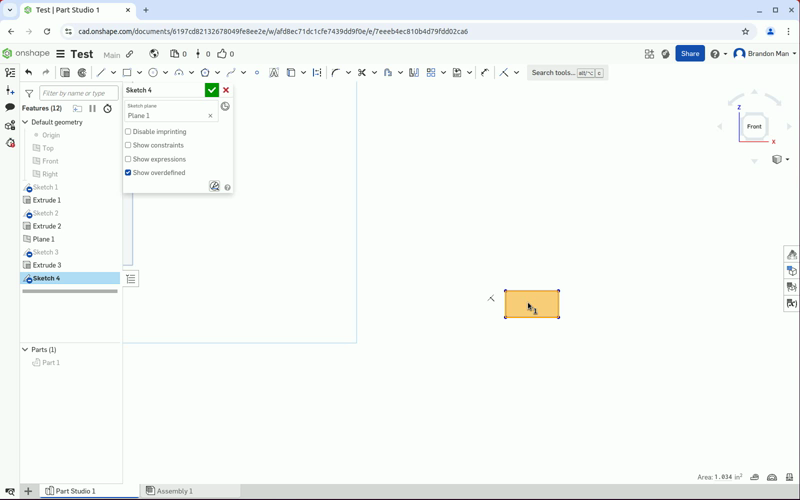
scroll(-6)
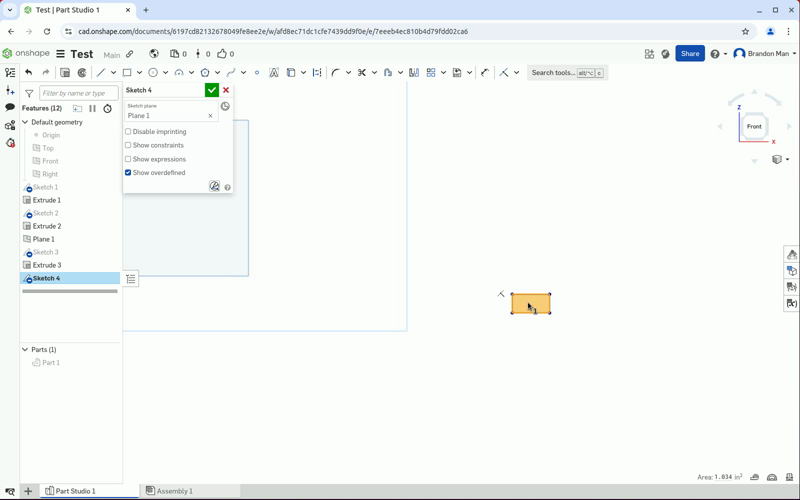
scroll(-6)
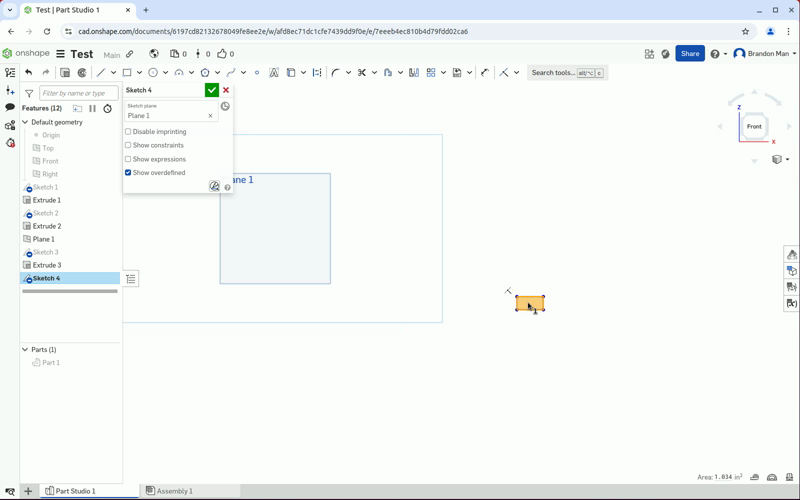
scroll(-6)
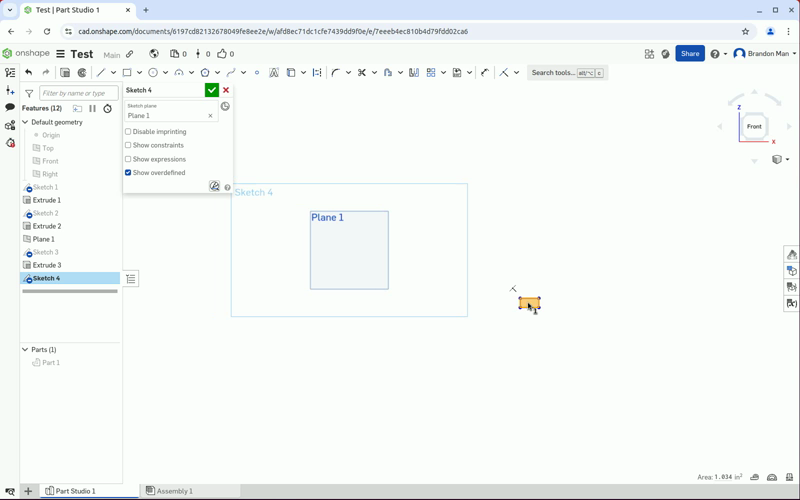
scroll(-6)
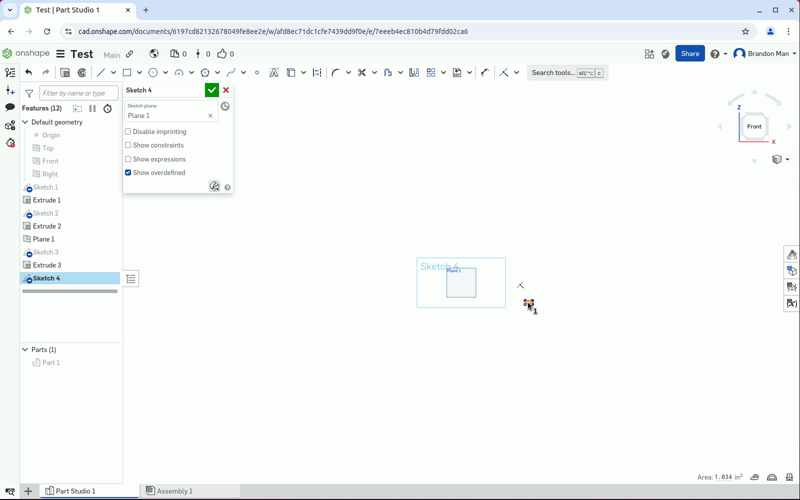
mouse_move(73, 352)
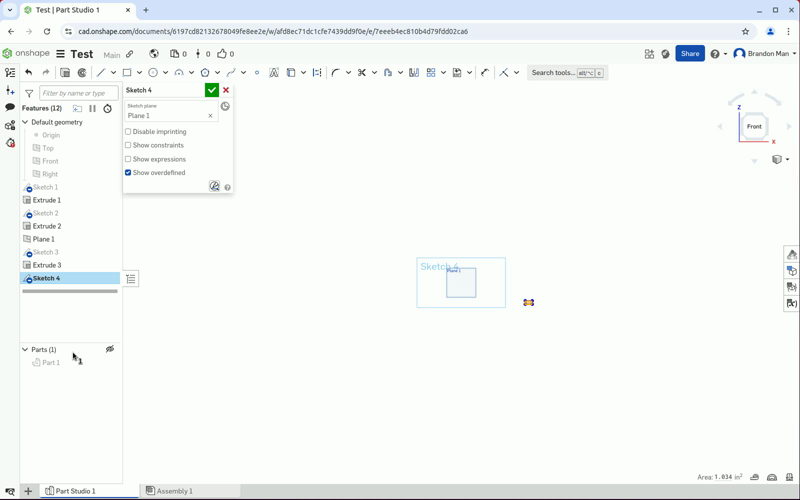
key(shift+y)
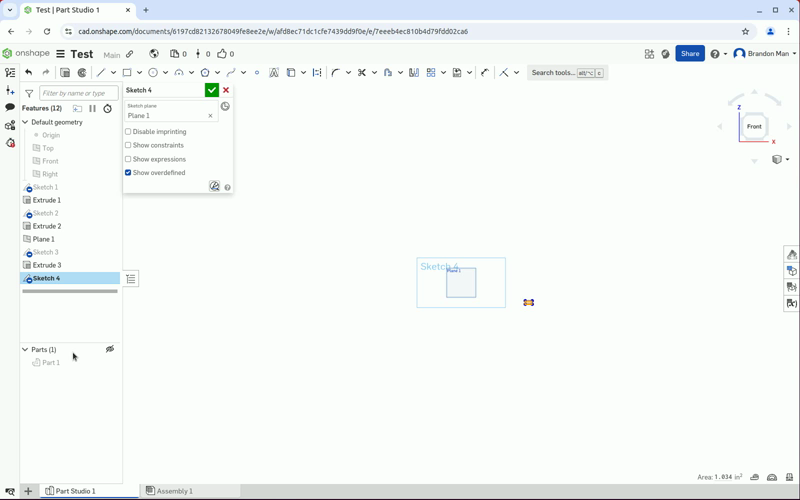
key(shift+e)
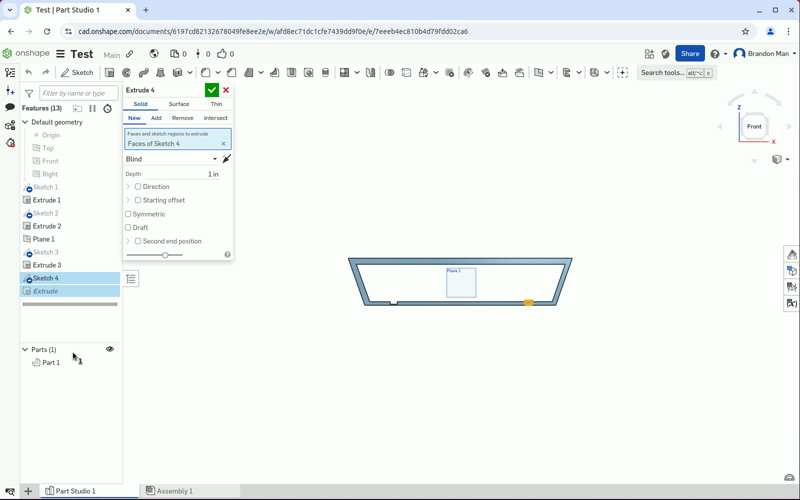
mouse_move(143, 106)
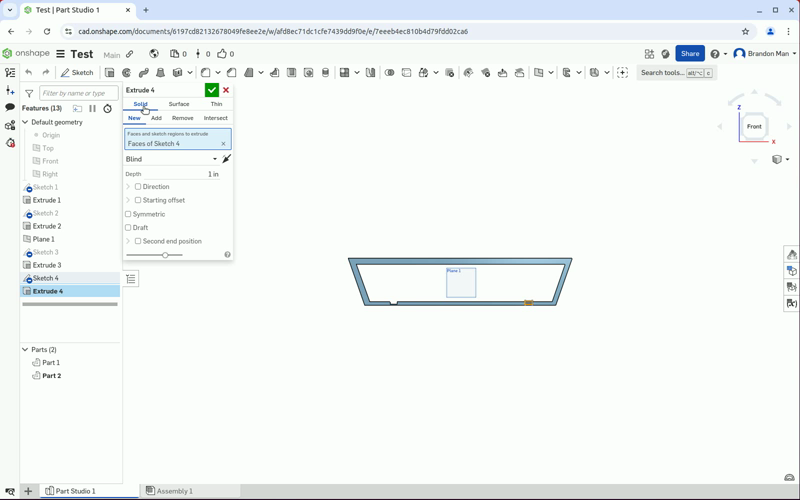
click(143, 106)
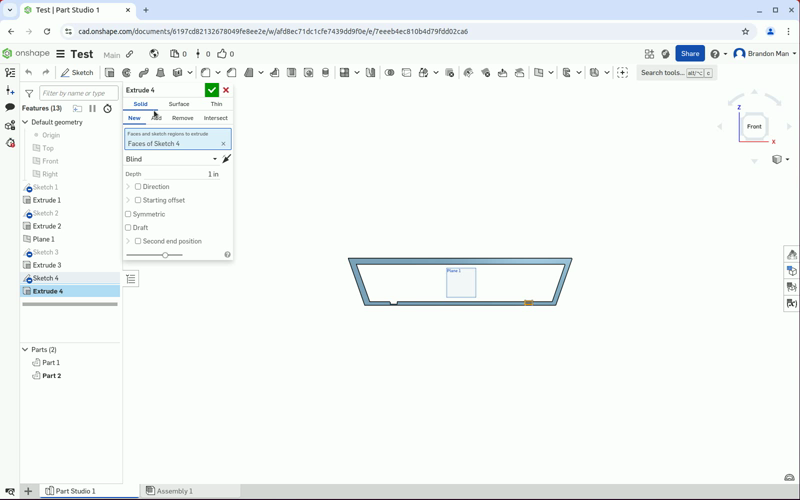
mouse_move(186, 120)
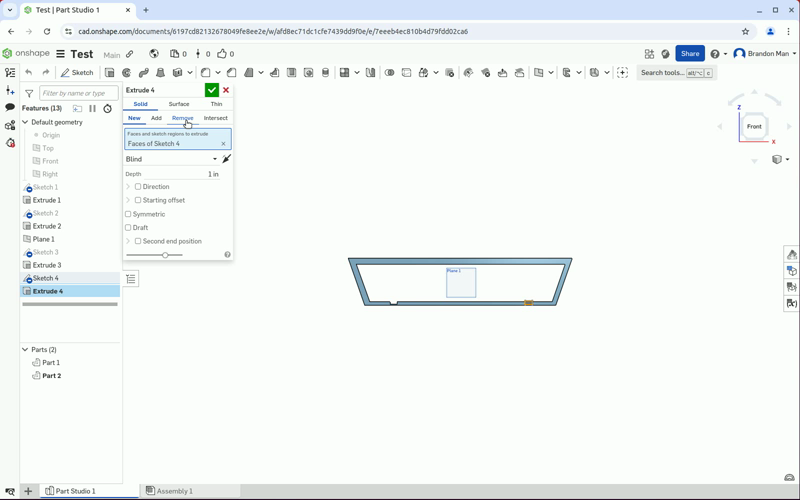
click(186, 120)
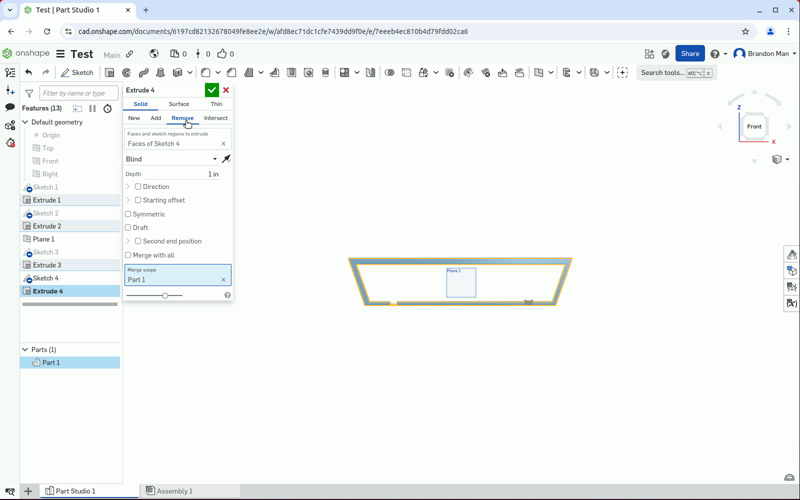
key(tab, 4)
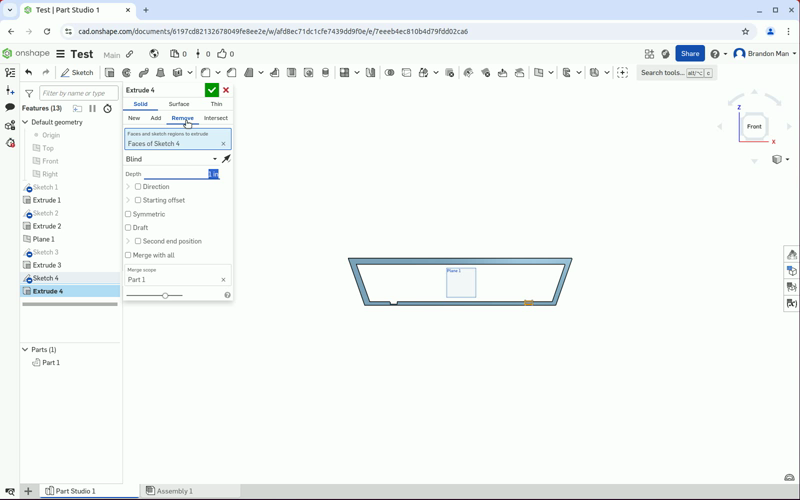
text(1.204)
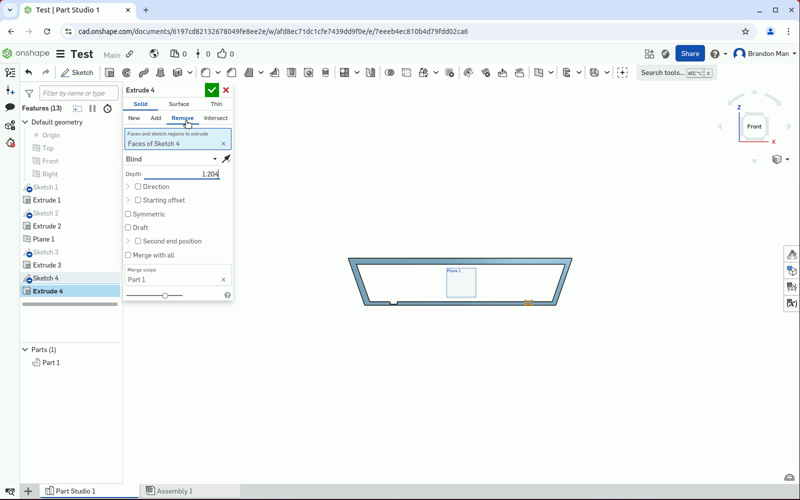
key(tab, 6)
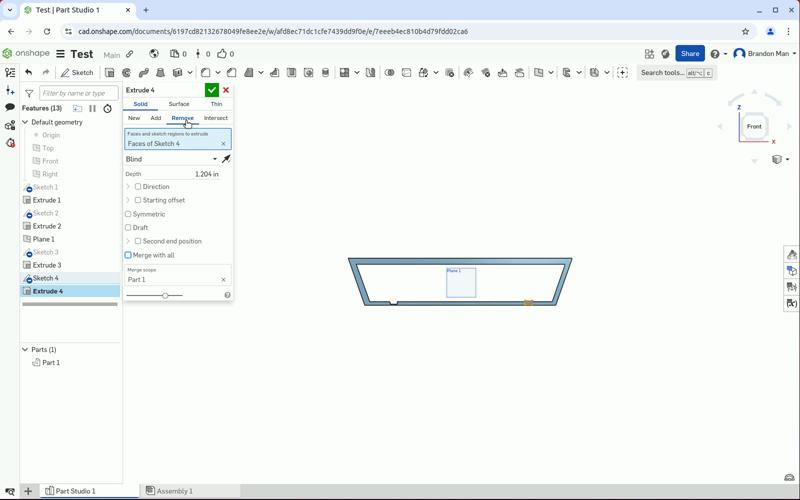
key(space)
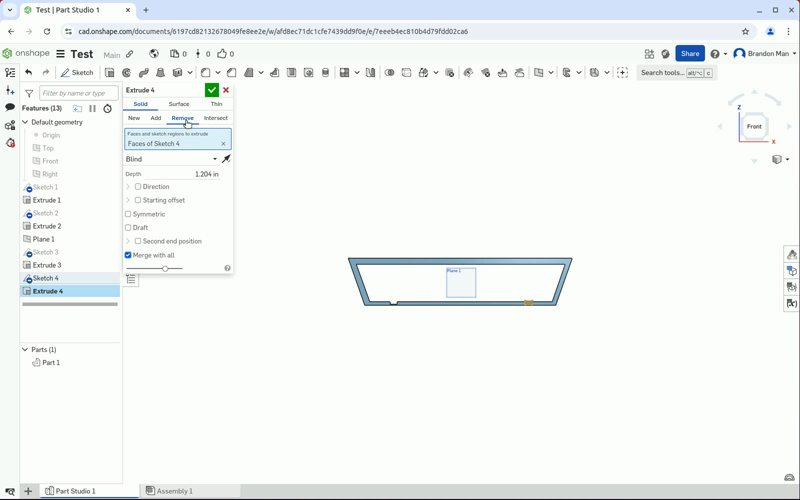
key(enter)
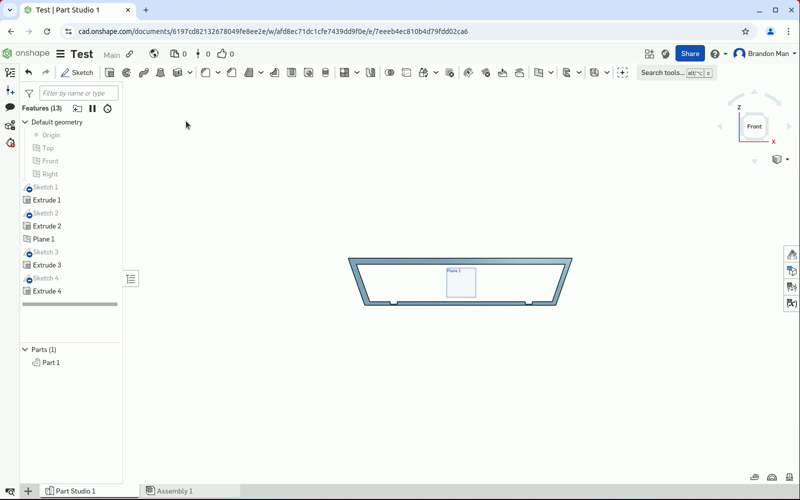
key(shift+h)
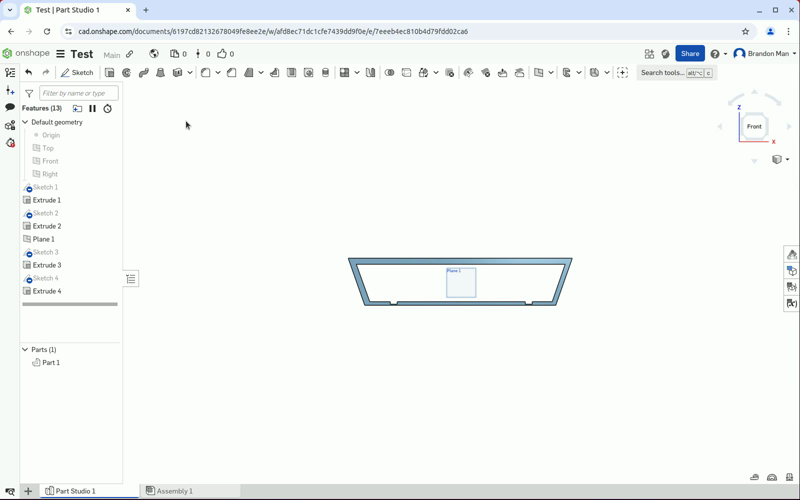
key(shift+h)
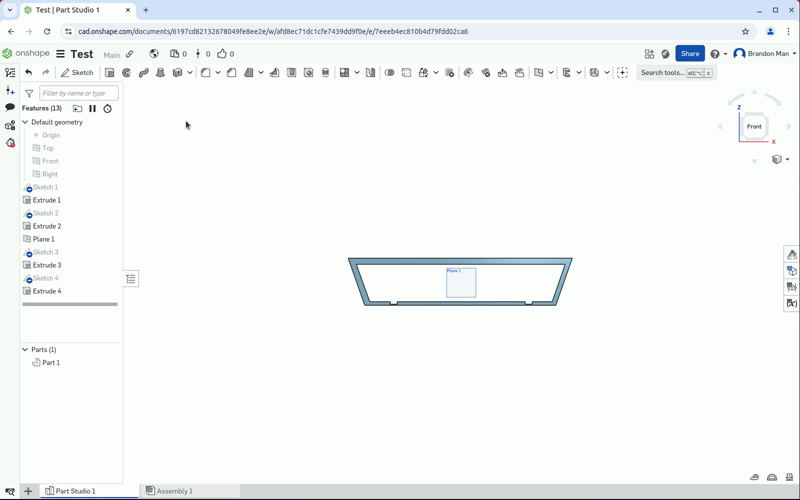
mouse_move(73, 189)
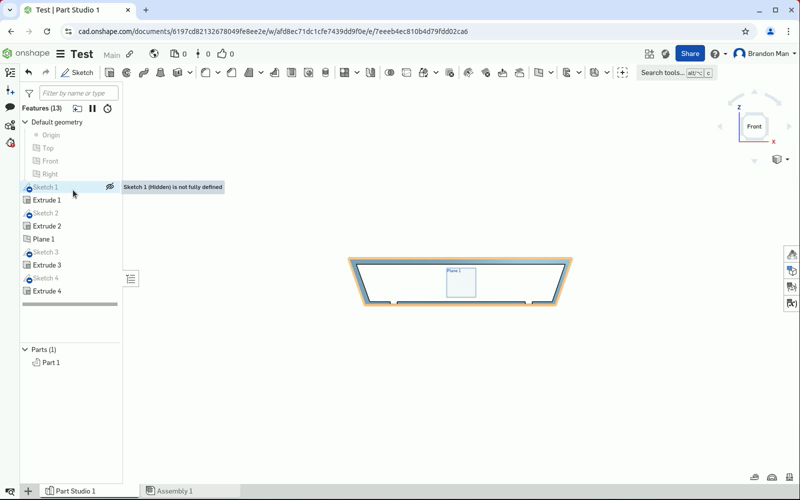
click(73, 189)
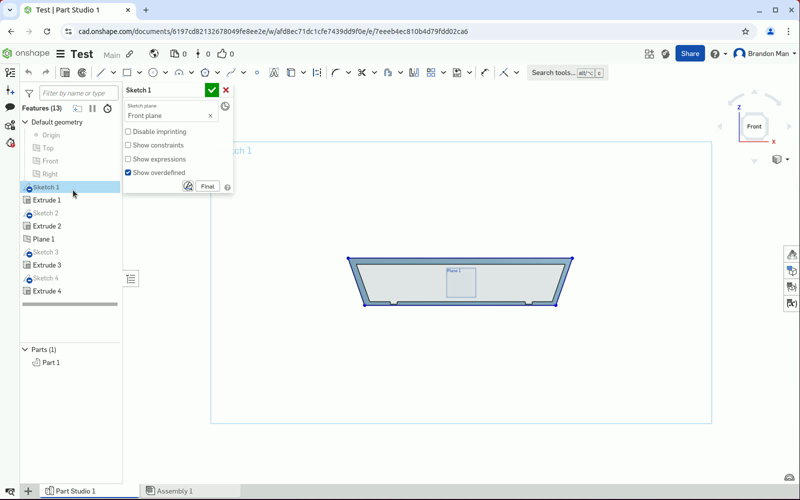
mouse_move(229, 92)
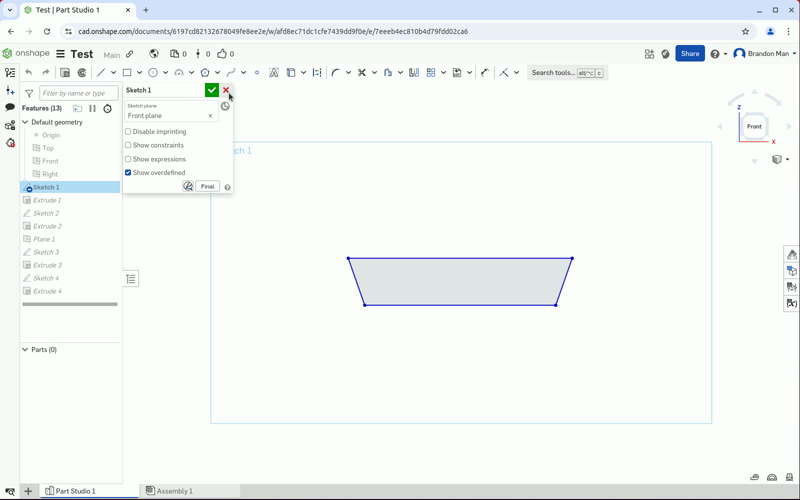
click(229, 92)
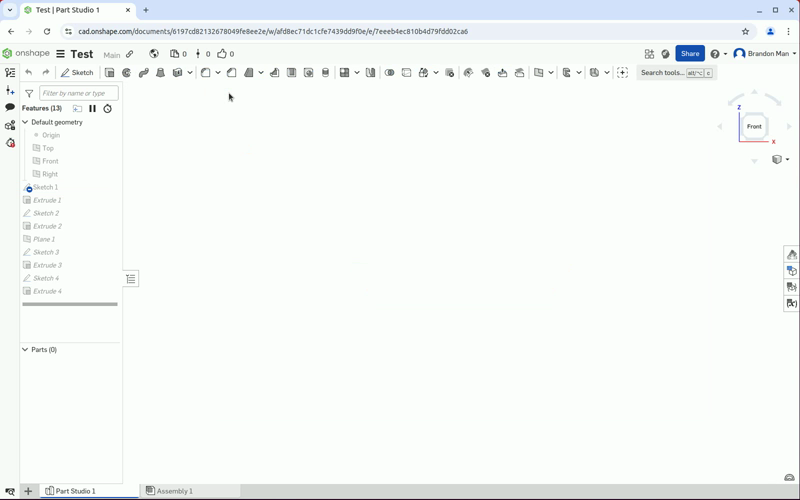
key(shift+s)
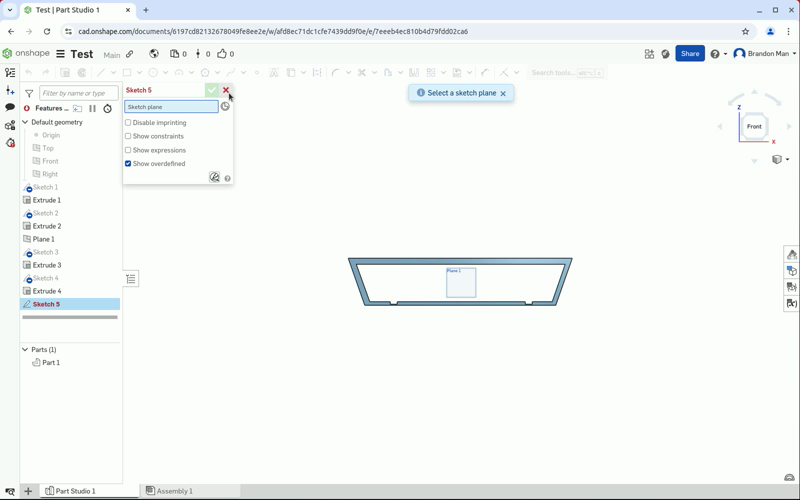
mouse_move(73, 241)
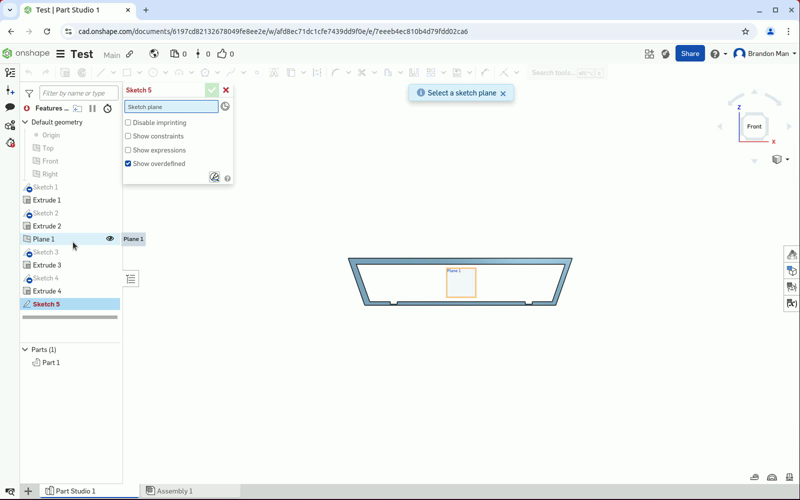
click(73, 241)
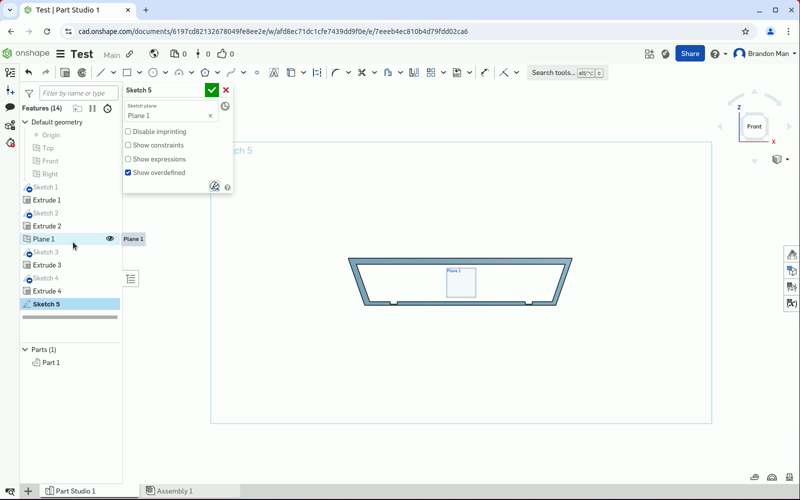
mouse_move(73, 352)
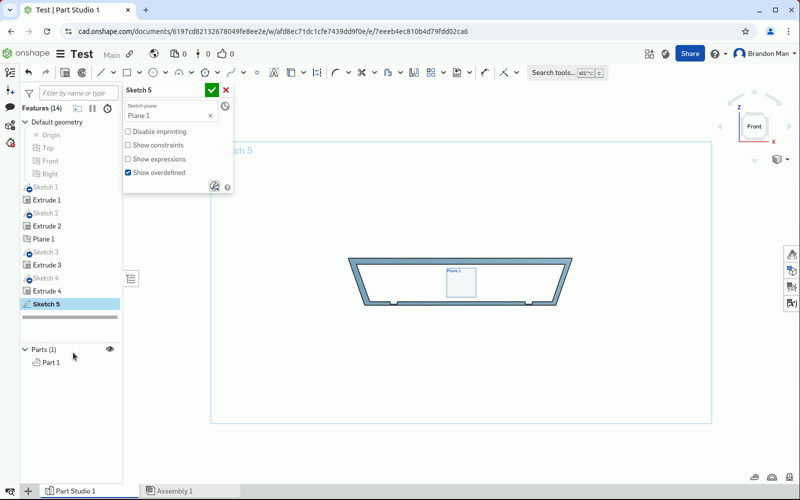
key(y)
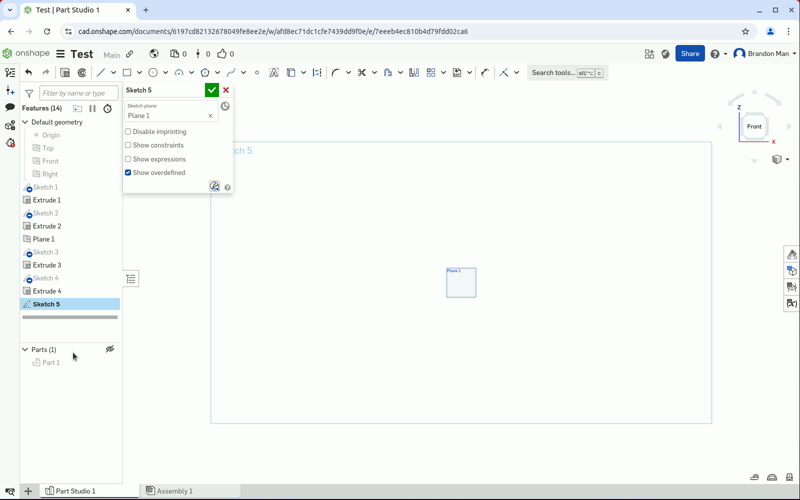
key(l)
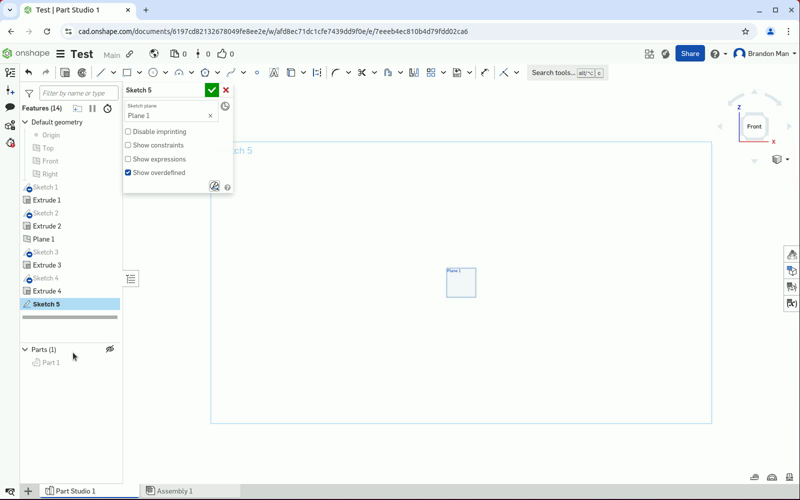
key_down(shift)
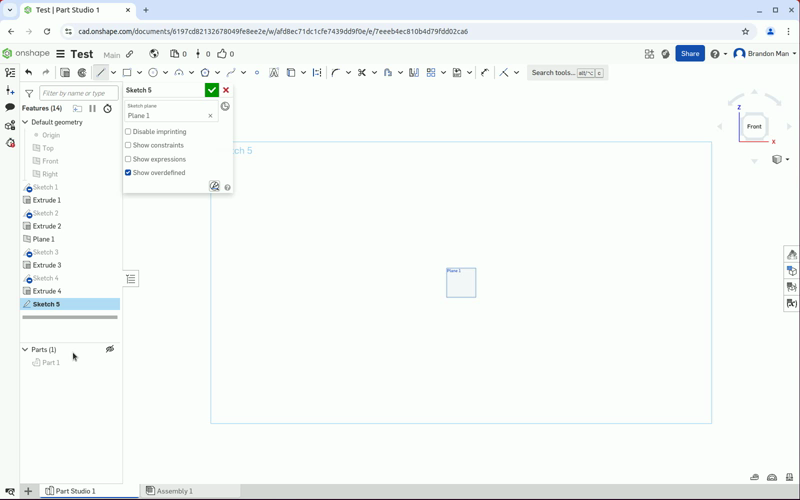
mouse_move(390, 264)
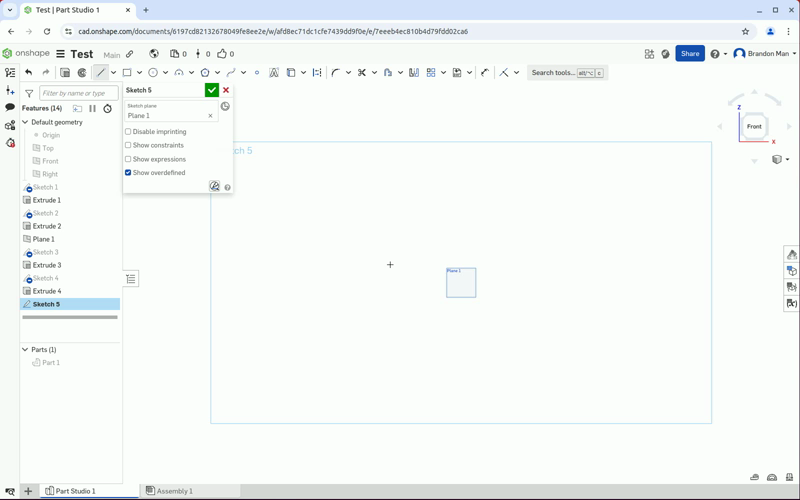
click(390, 264)
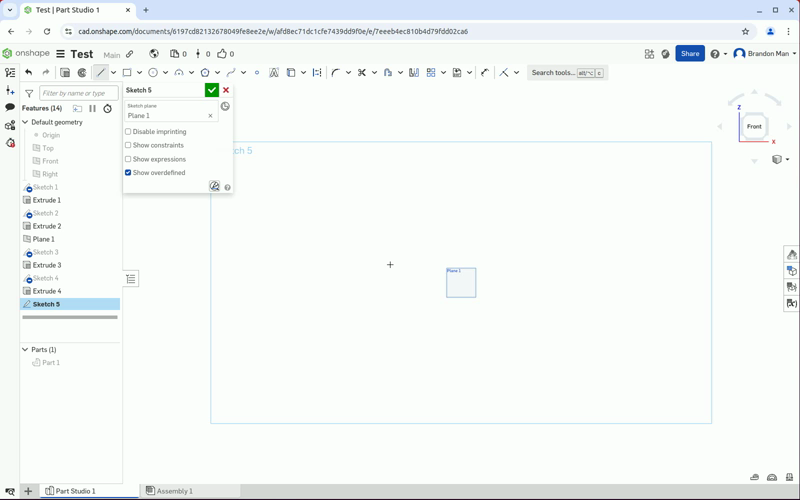
key_up(shift)
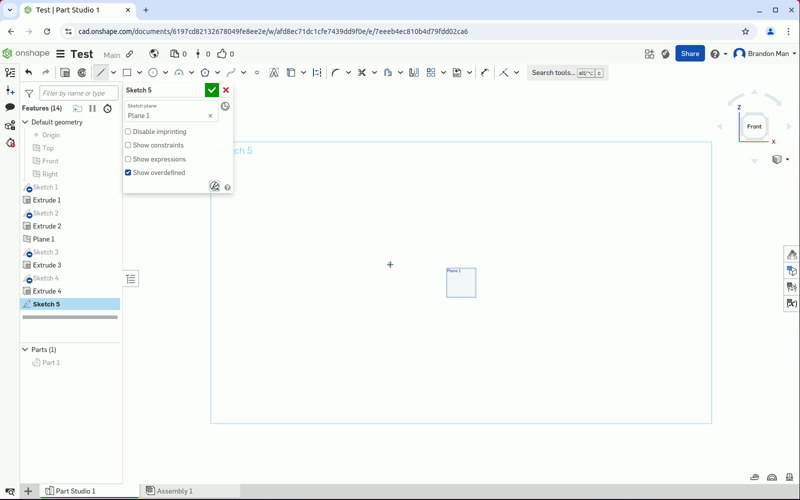
key_down(shift)
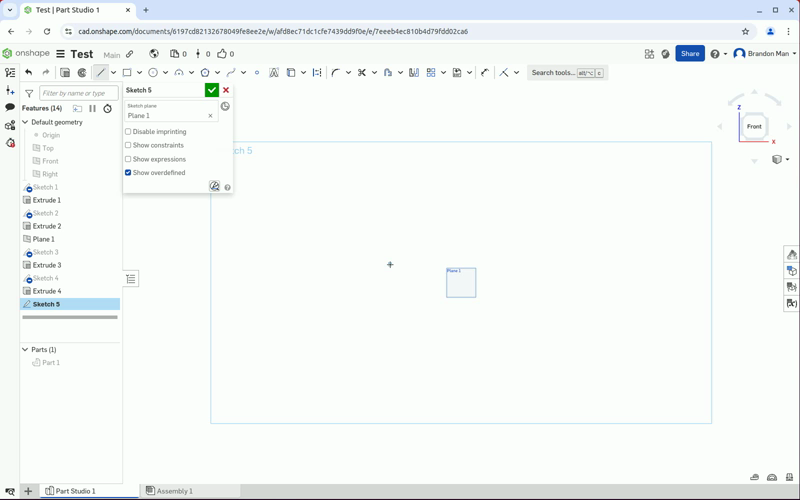
mouse_move(420, 264)
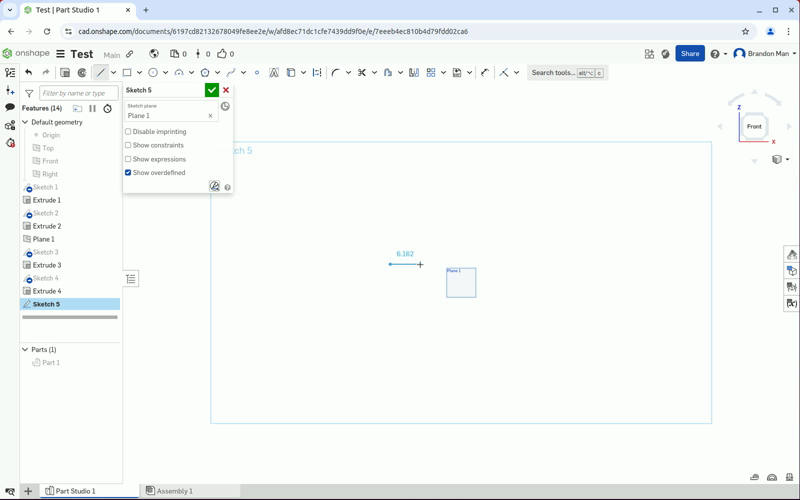
mouse_move(397, 264)
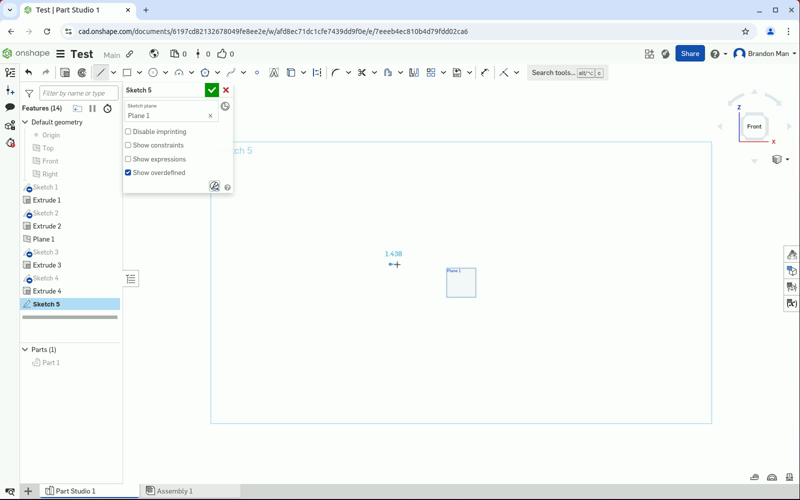
scroll(6)
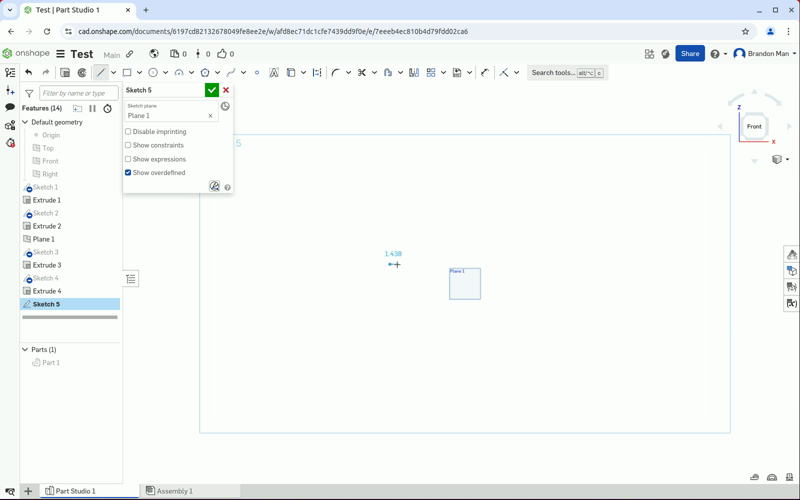
scroll(6)
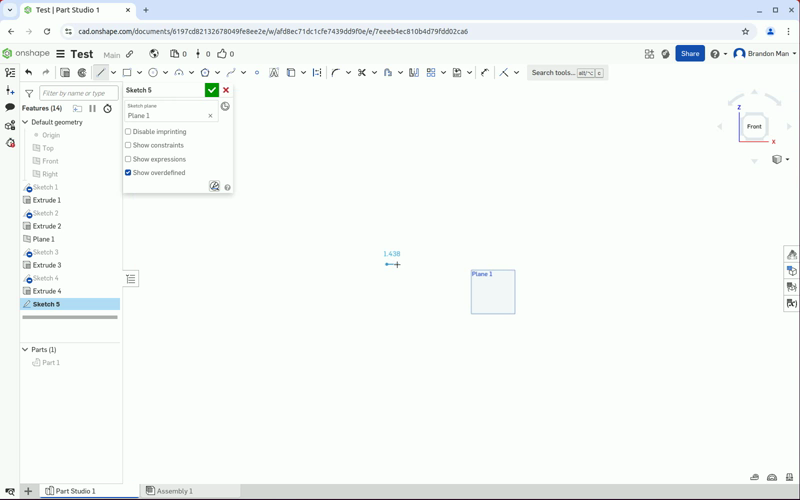
scroll(6)
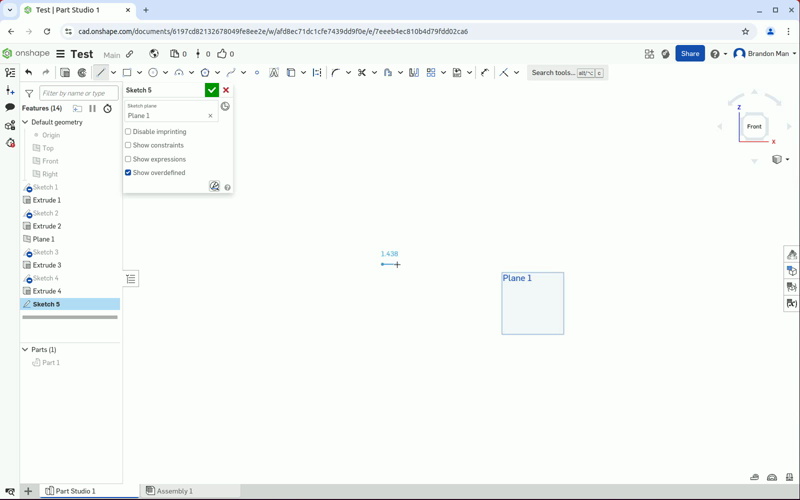
scroll(6)
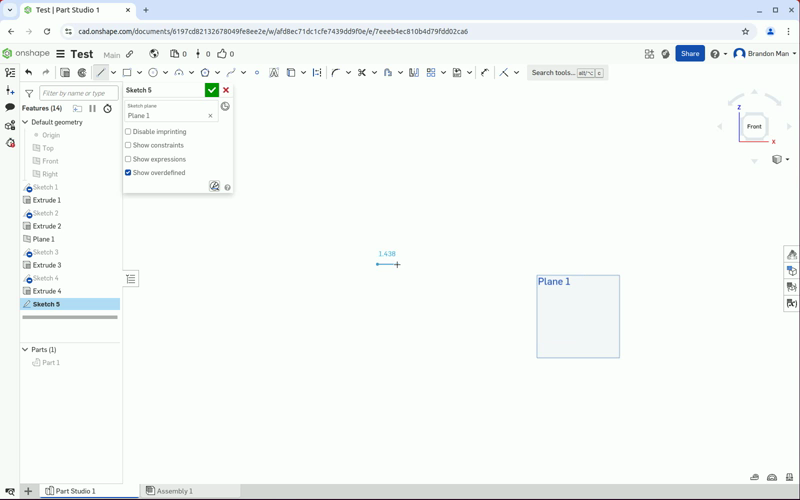
scroll(6)
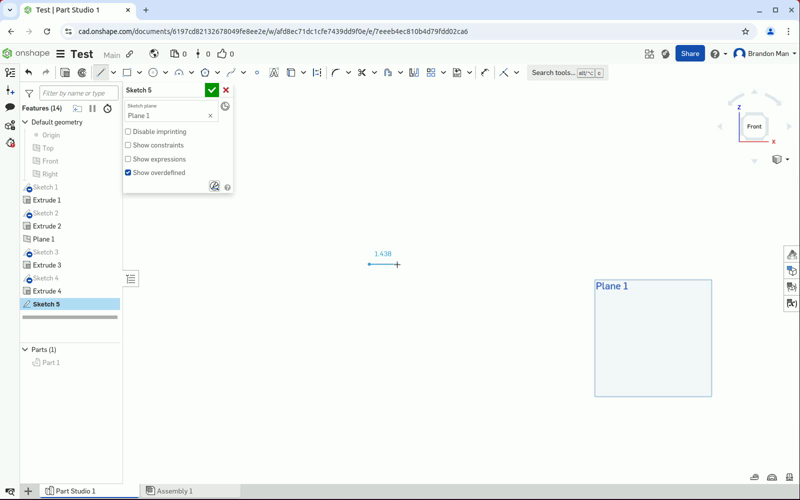
scroll(6)
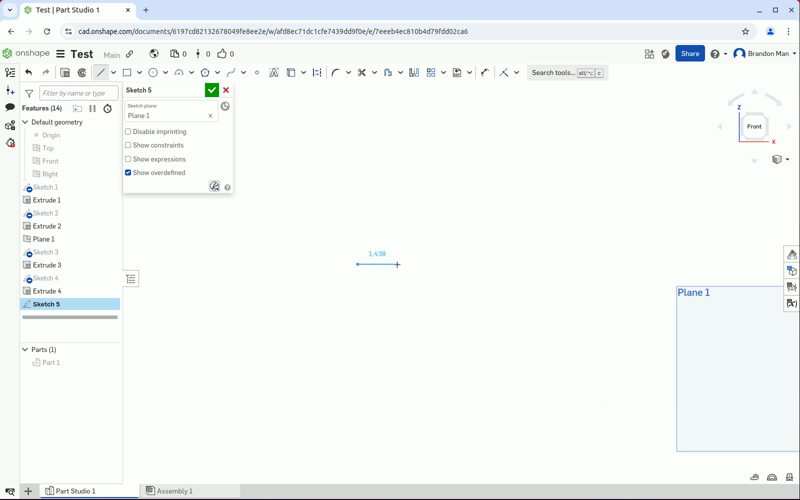
scroll(6)
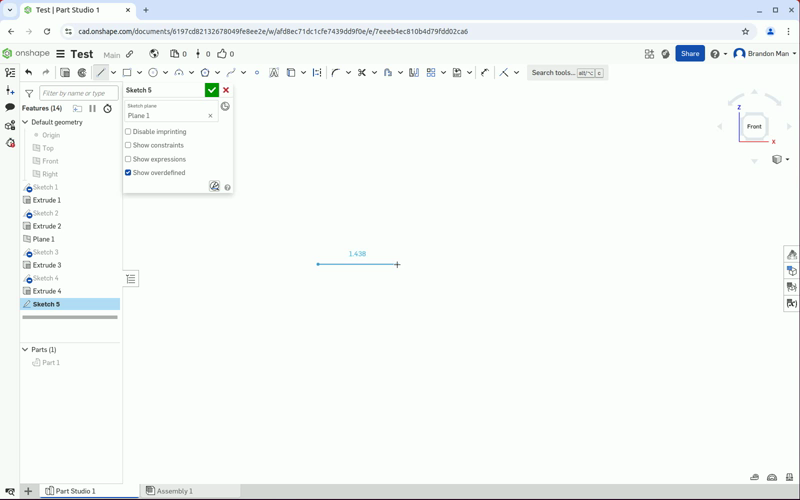
click(397, 264)
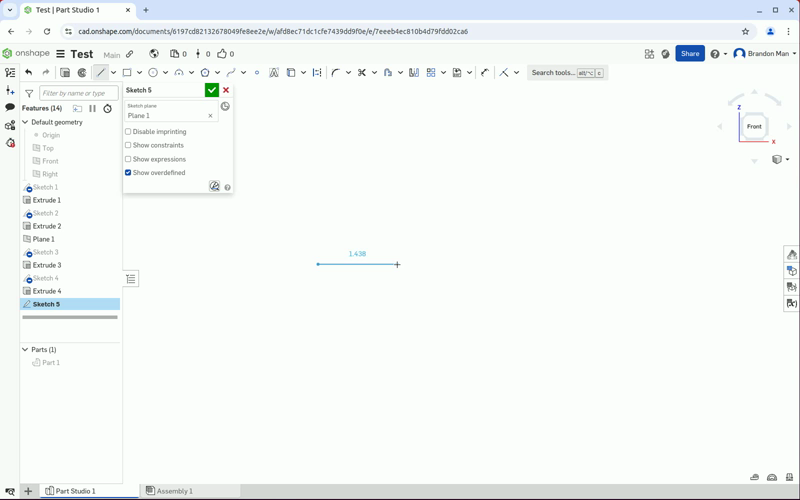
scroll(-6)
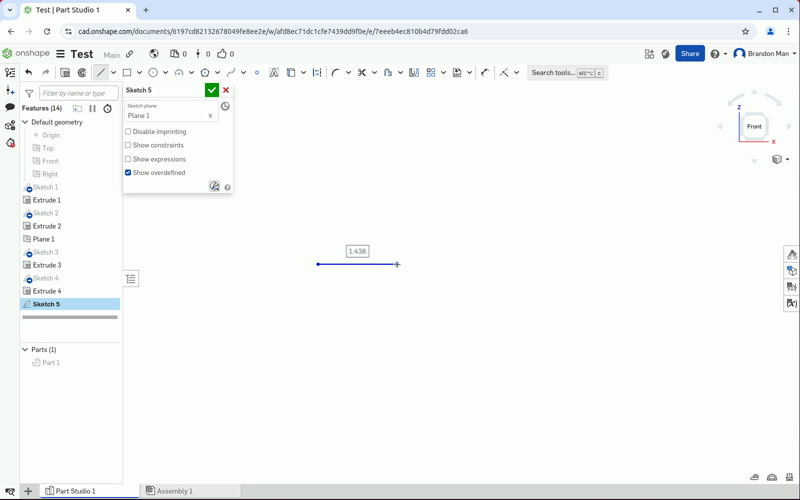
scroll(-6)
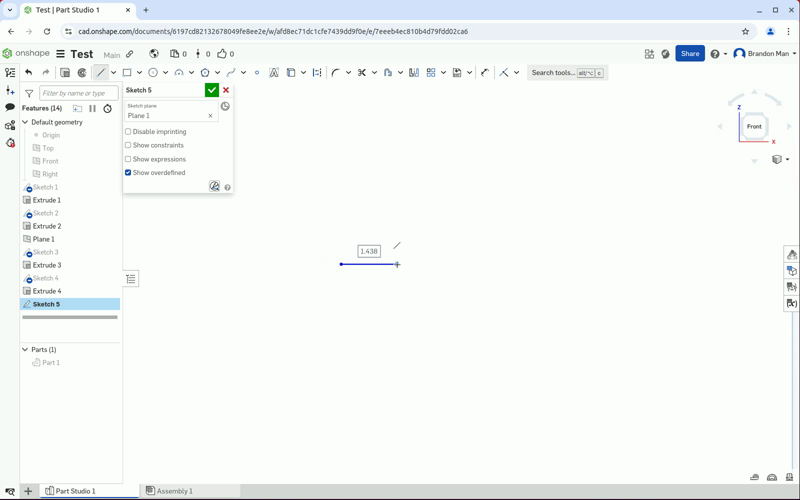
scroll(-6)
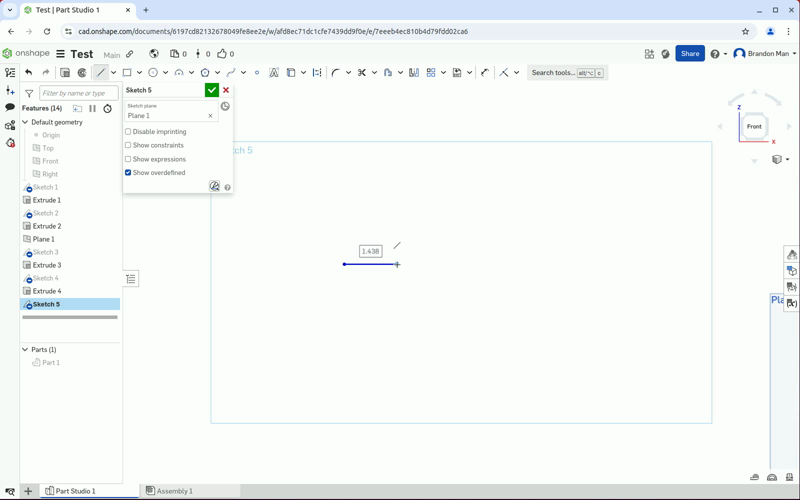
scroll(-6)
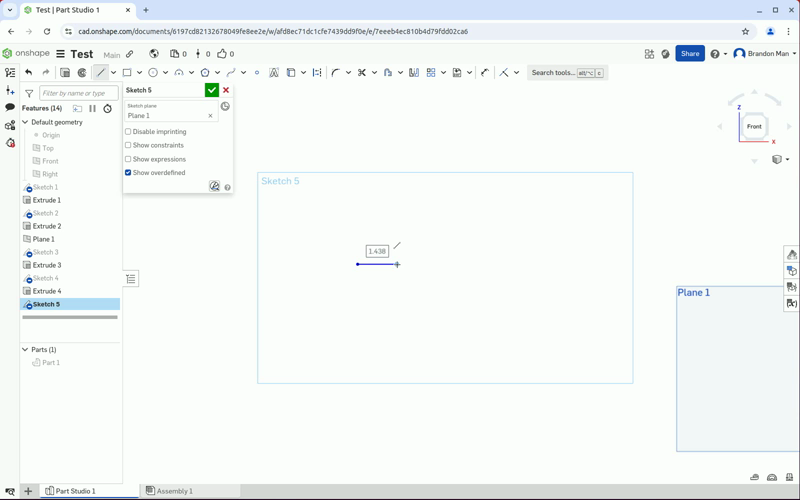
scroll(-6)
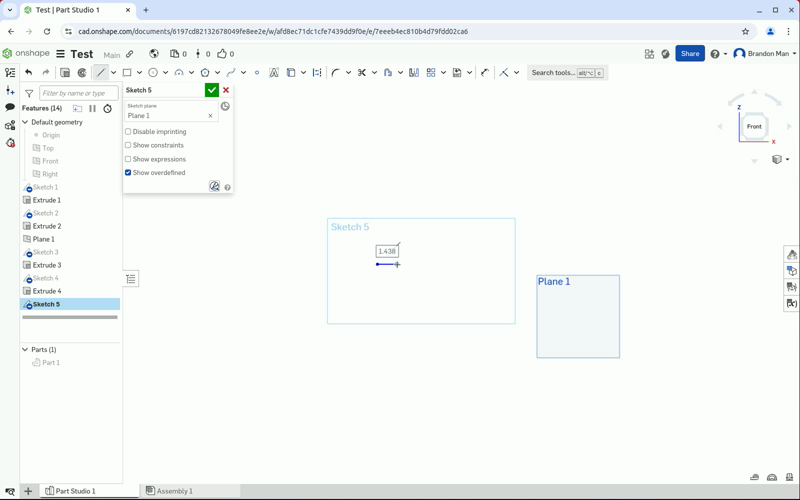
scroll(-6)
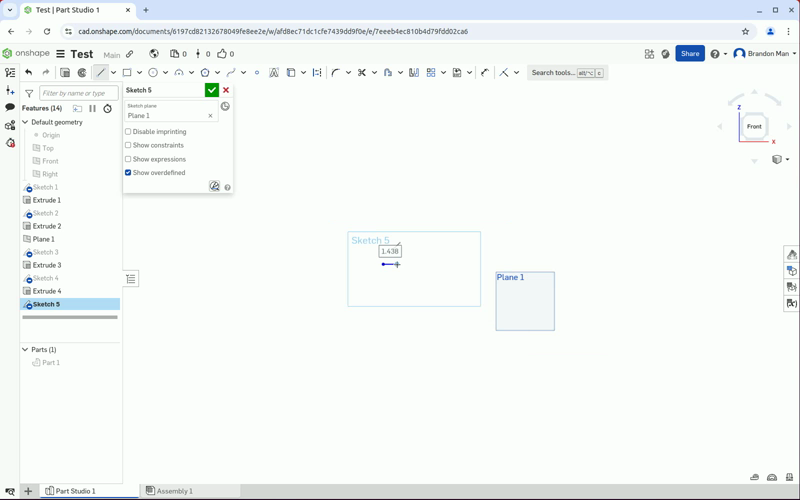
scroll(-6)
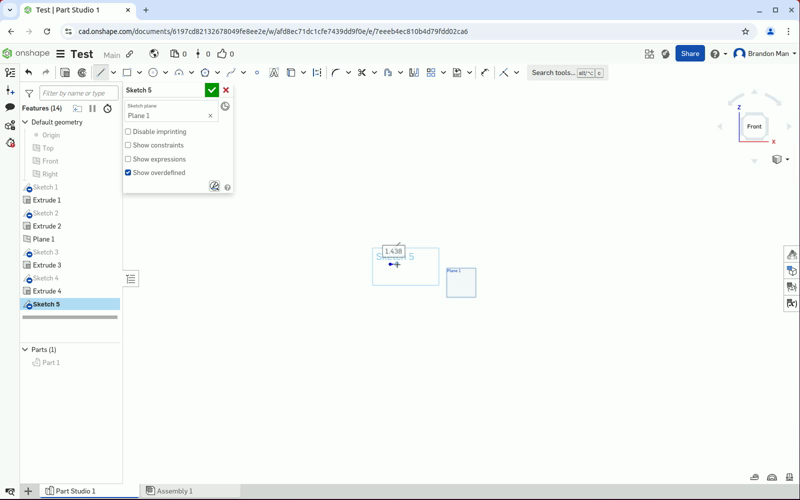
key_up(shift)
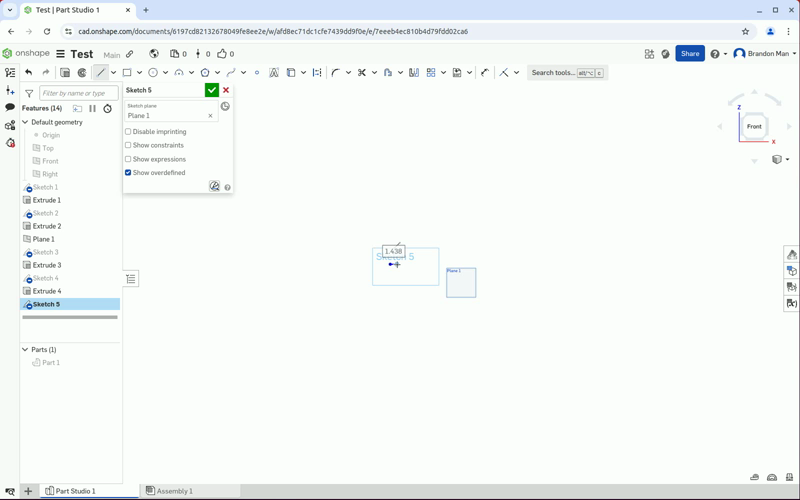
key_down(shift)
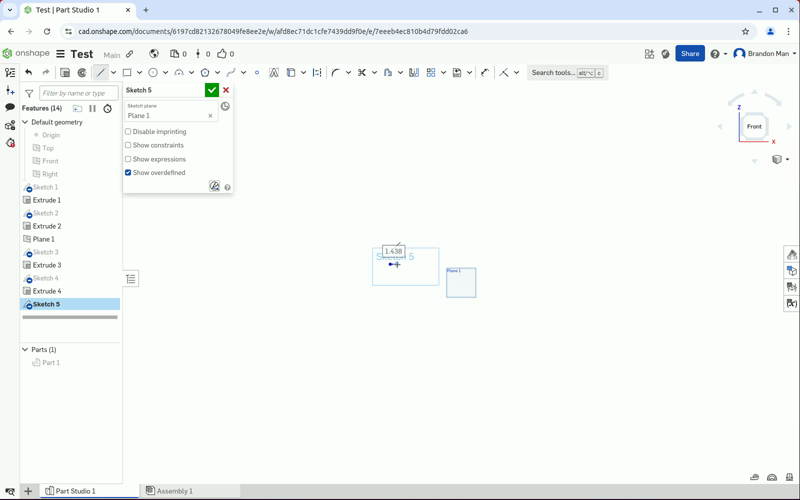
mouse_move(427, 264)
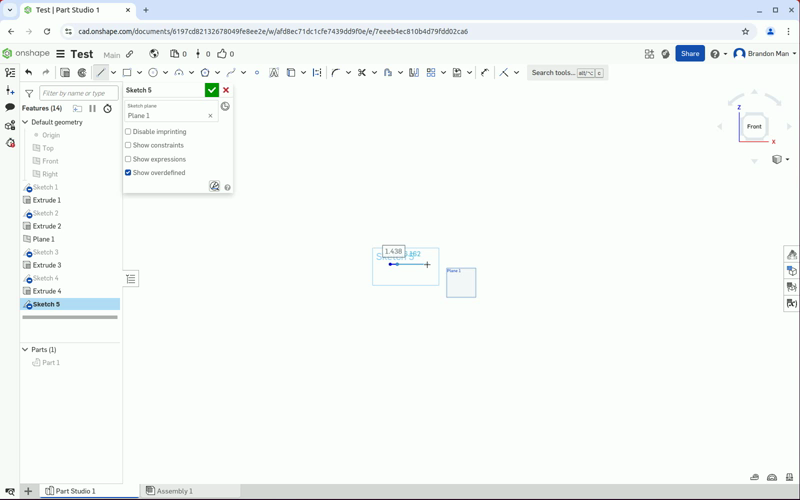
mouse_move(397, 260)
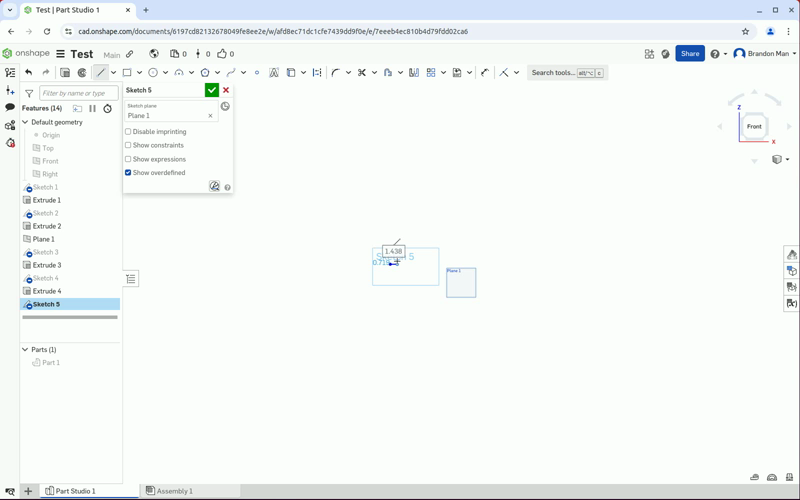
scroll(6)
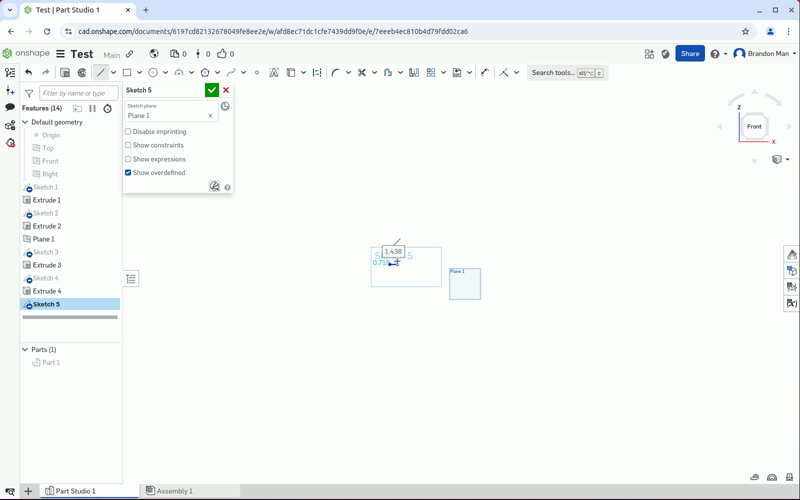
scroll(6)
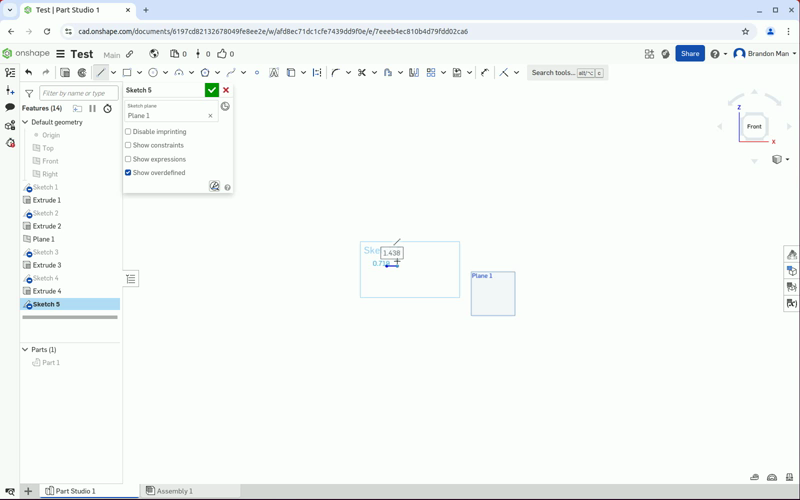
scroll(6)
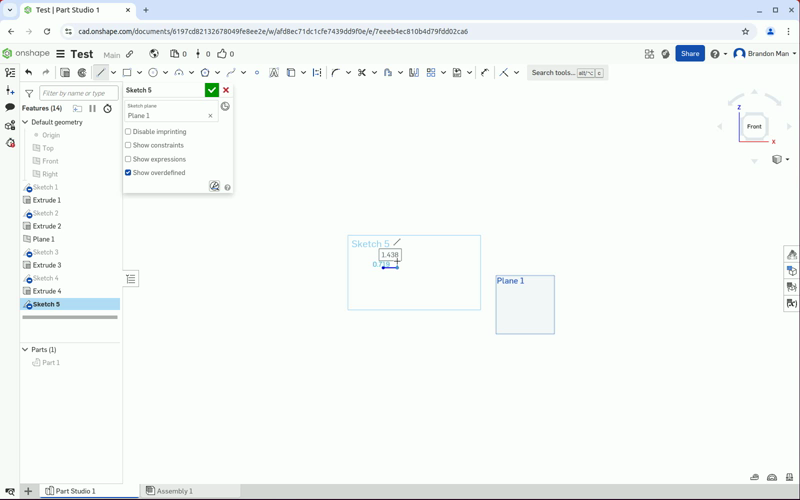
scroll(6)
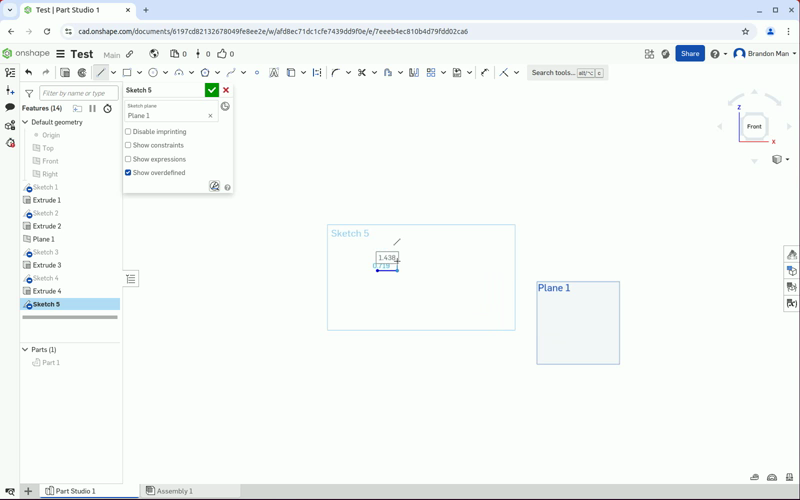
scroll(6)
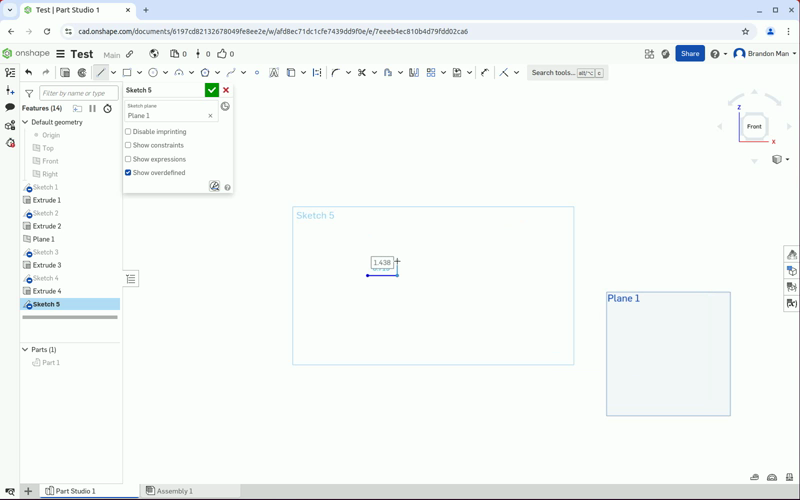
scroll(6)
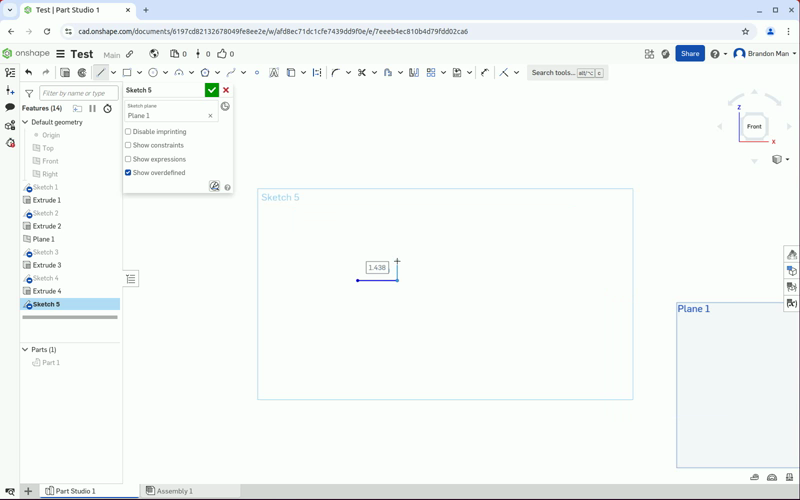
scroll(6)
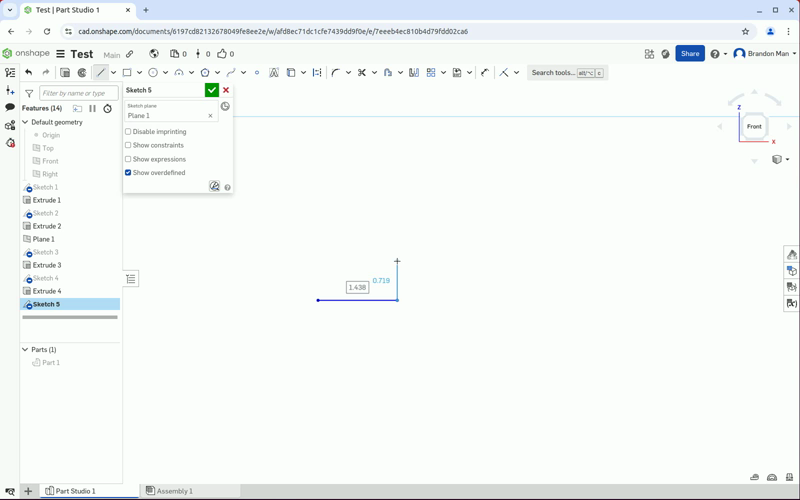
click(397, 260)
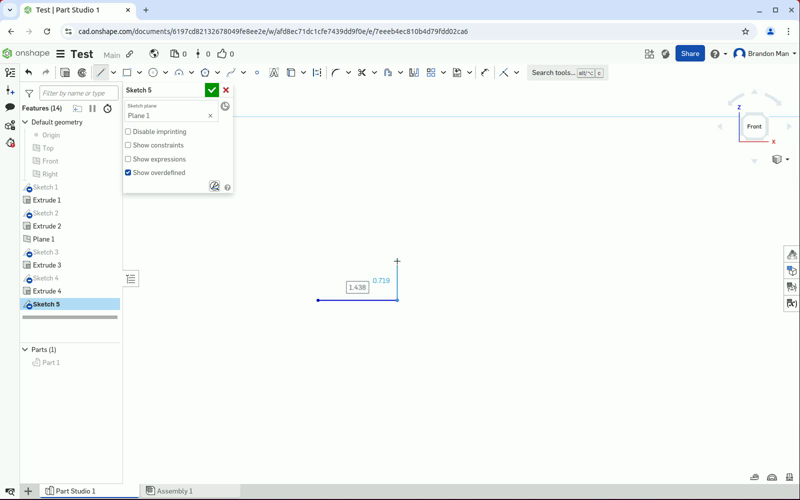
scroll(-6)
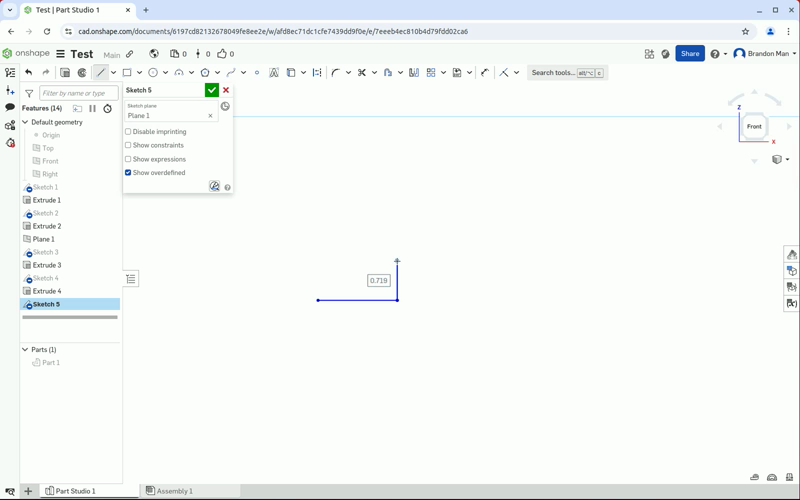
scroll(-6)
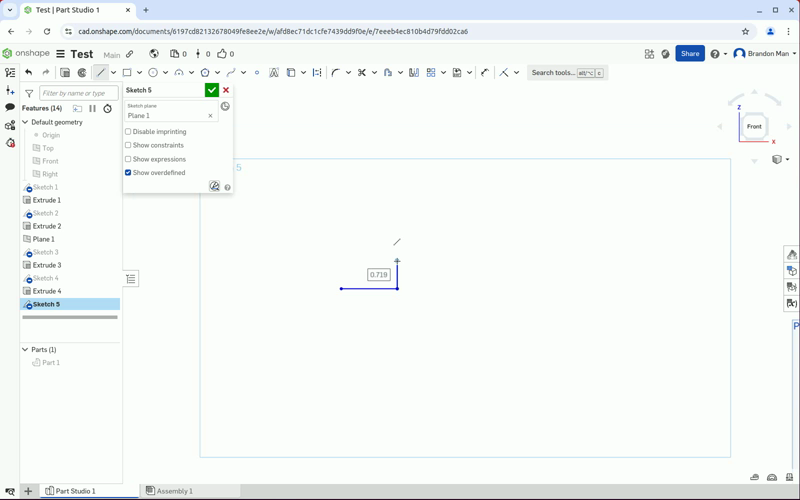
scroll(-6)
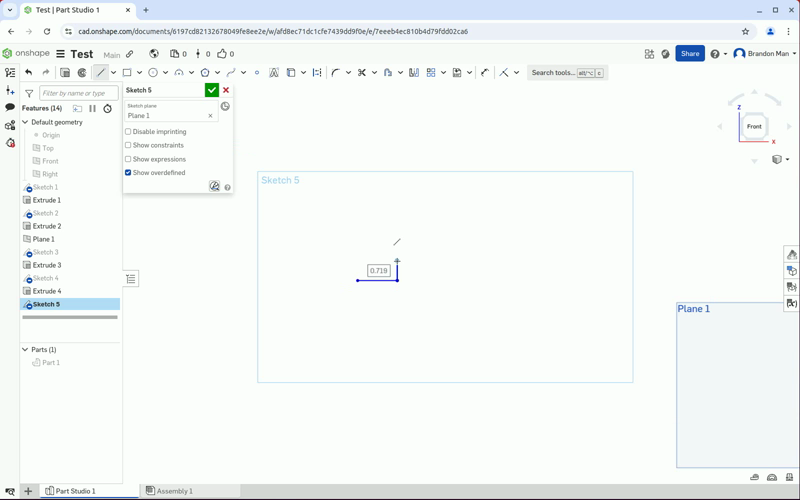
scroll(-6)
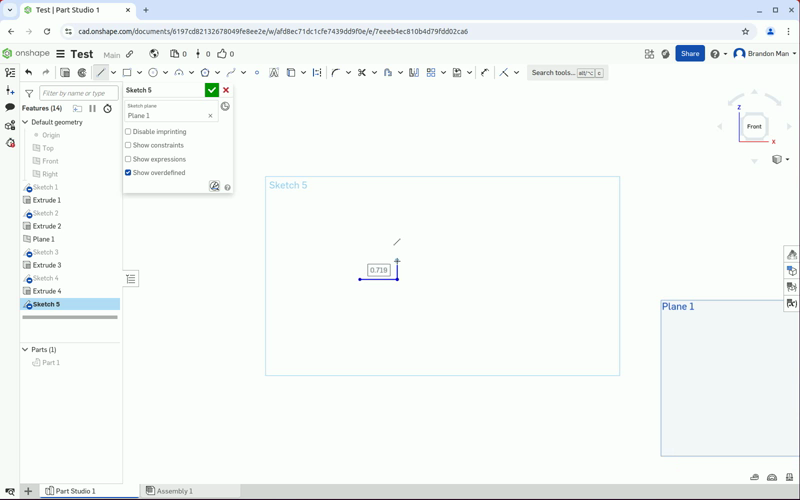
scroll(-6)
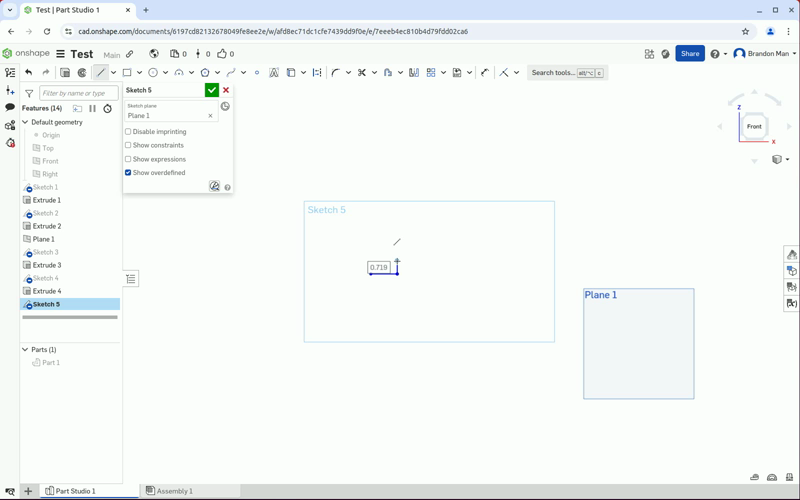
scroll(-6)
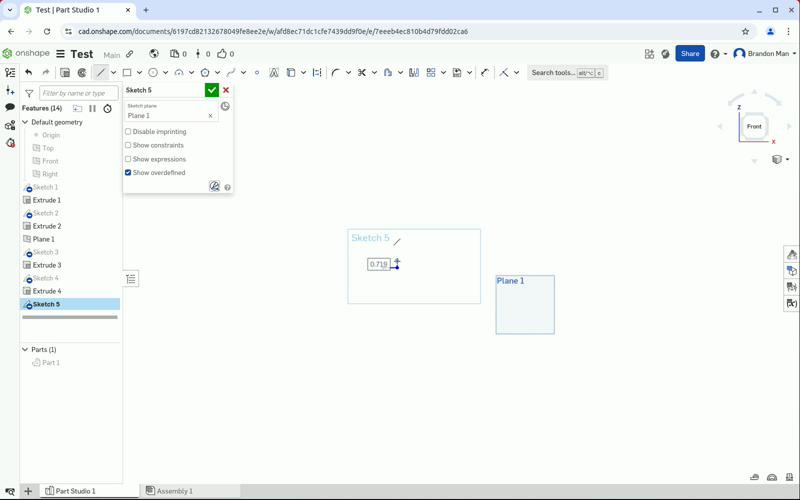
scroll(-6)
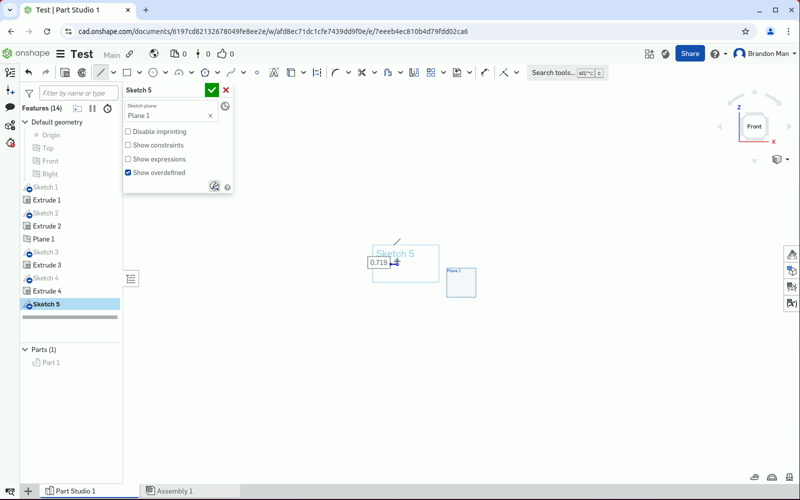
key_up(shift)
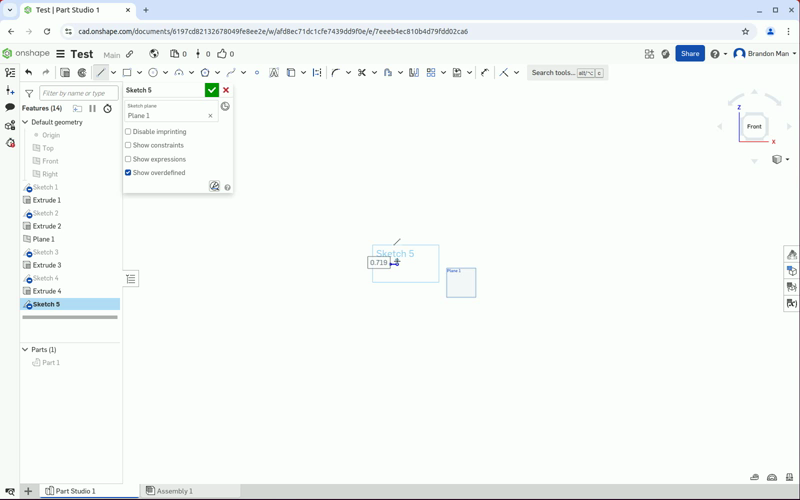
key_down(shift)
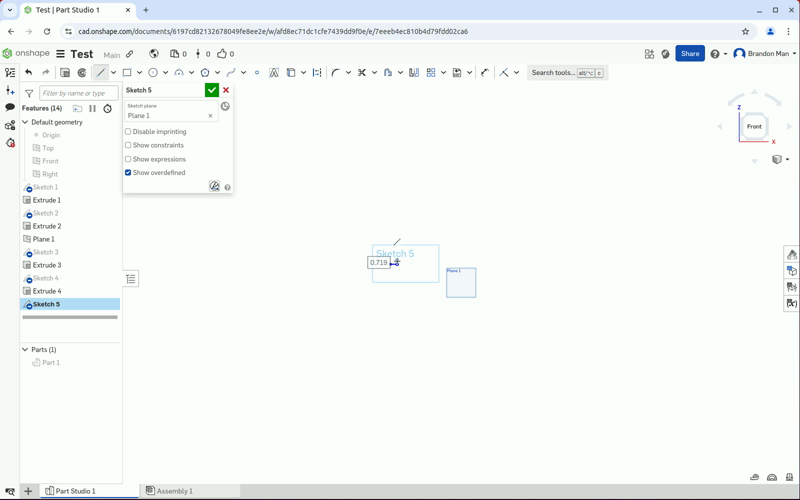
mouse_move(427, 260)
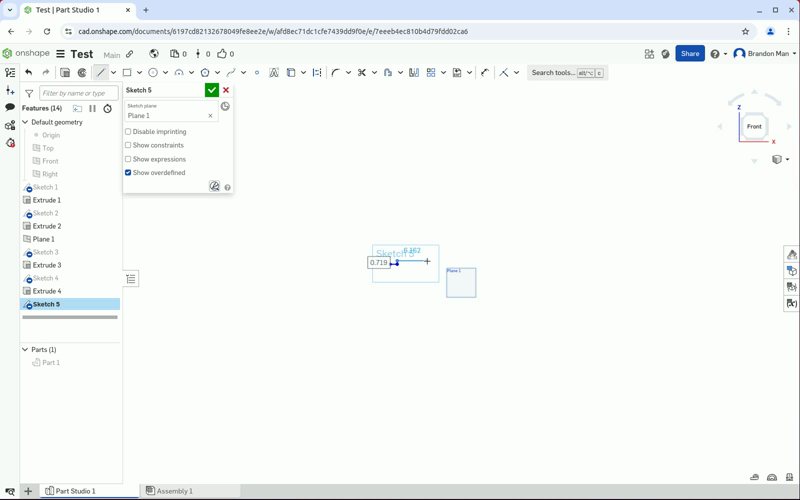
mouse_move(390, 260)
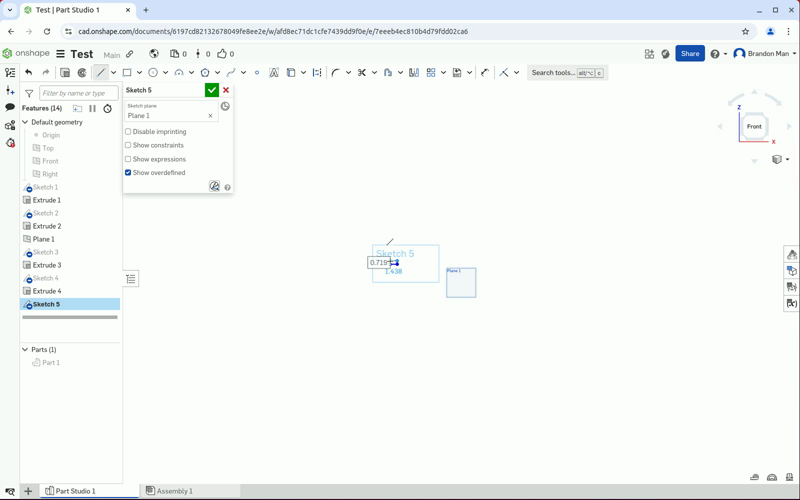
scroll(6)
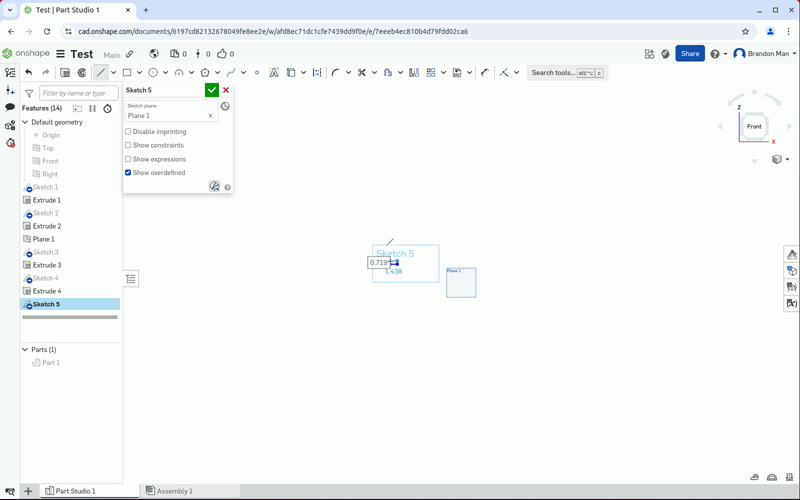
scroll(6)
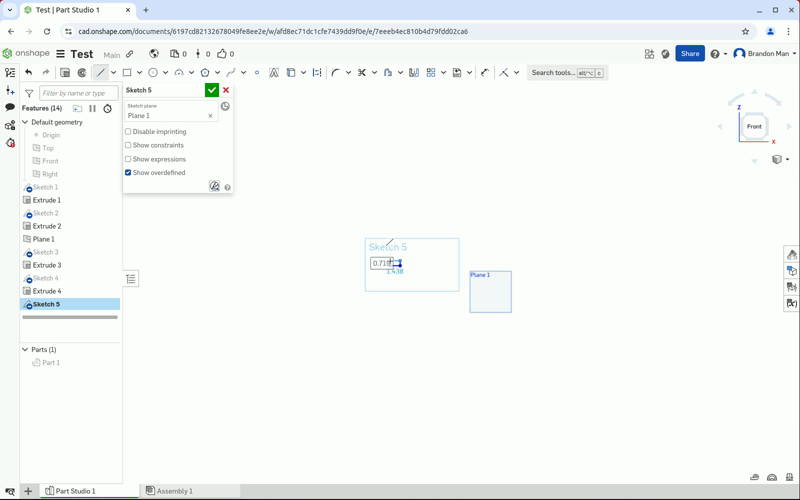
scroll(6)
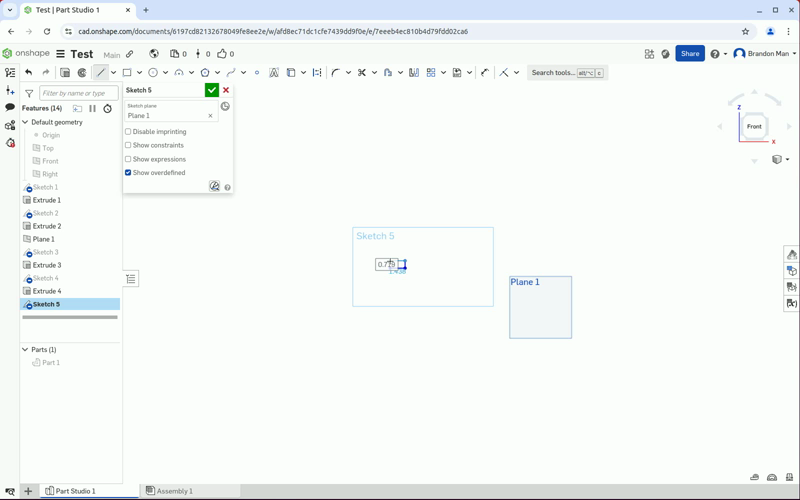
scroll(6)
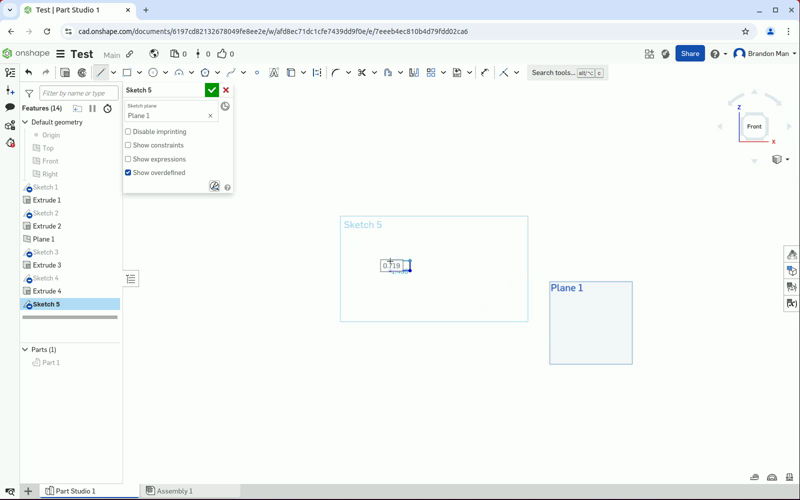
scroll(6)
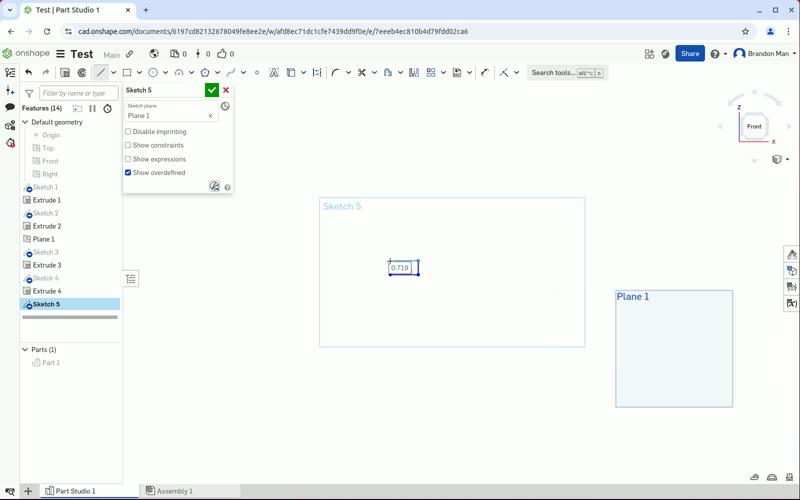
scroll(6)
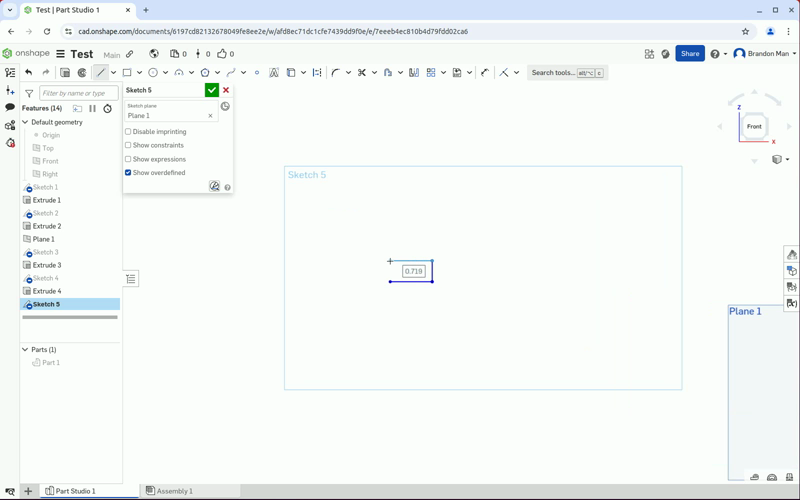
scroll(6)
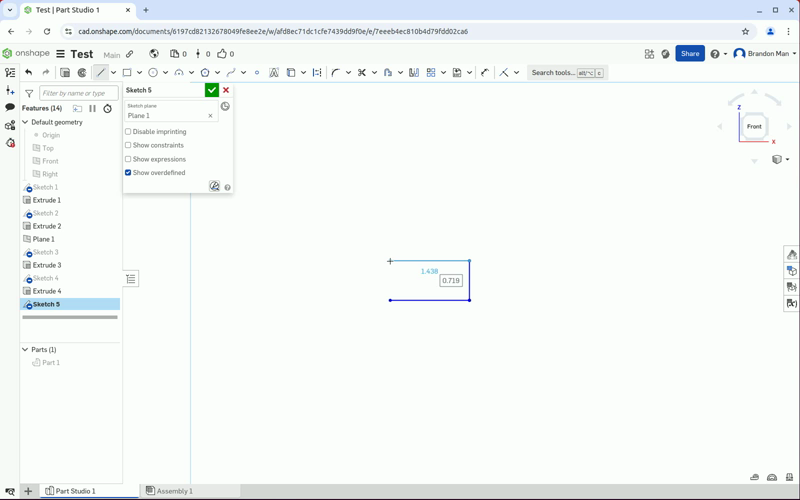
click(390, 260)
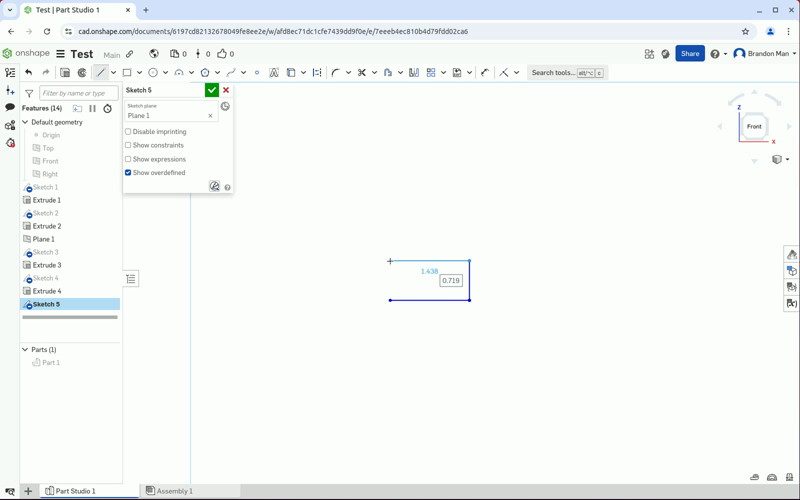
scroll(-6)
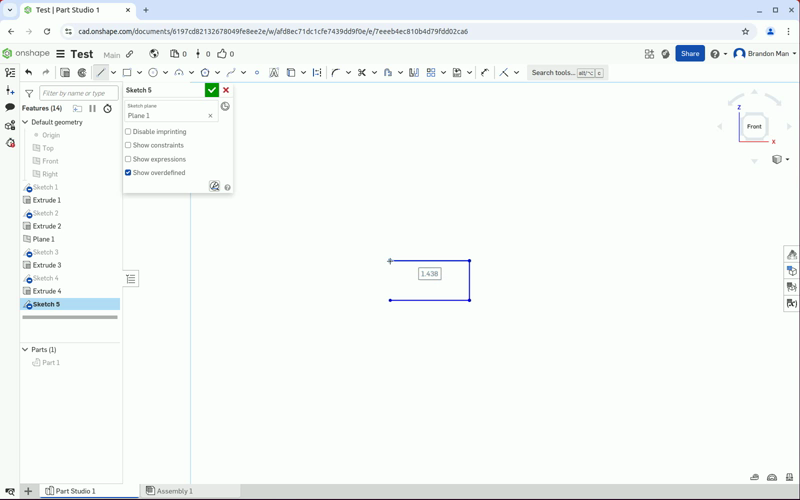
scroll(-6)
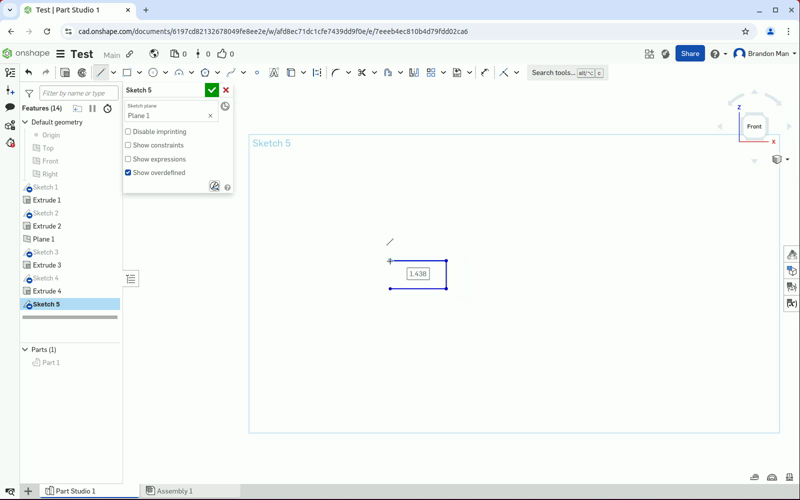
scroll(-6)
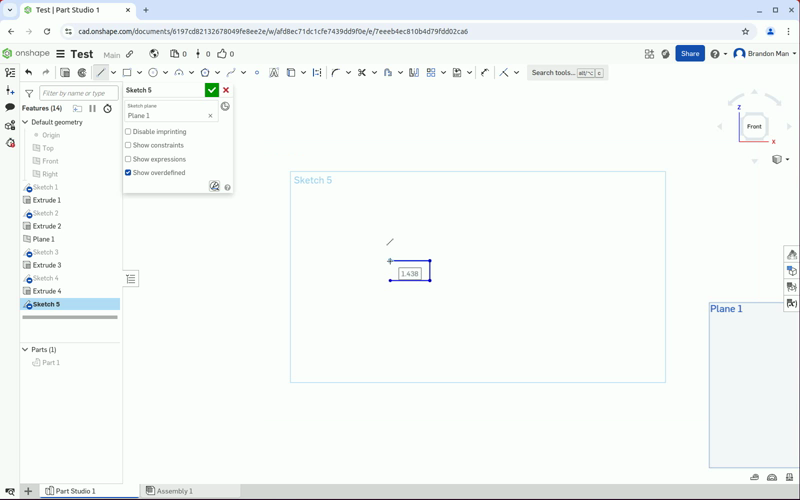
scroll(-6)
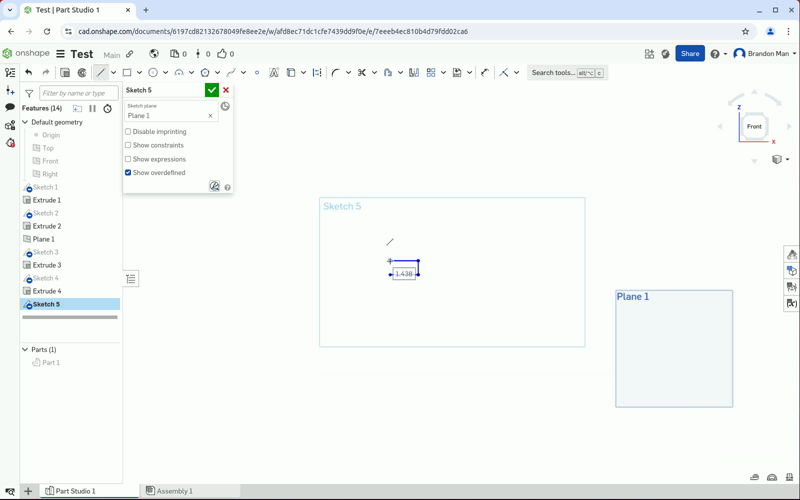
scroll(-6)
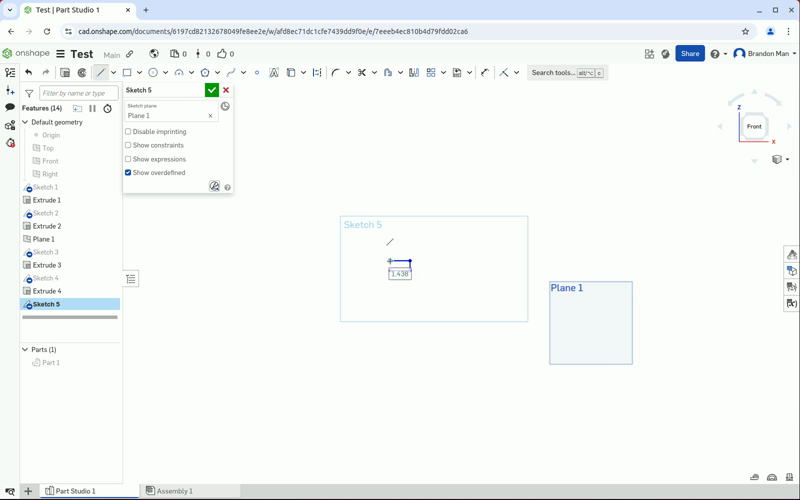
scroll(-6)
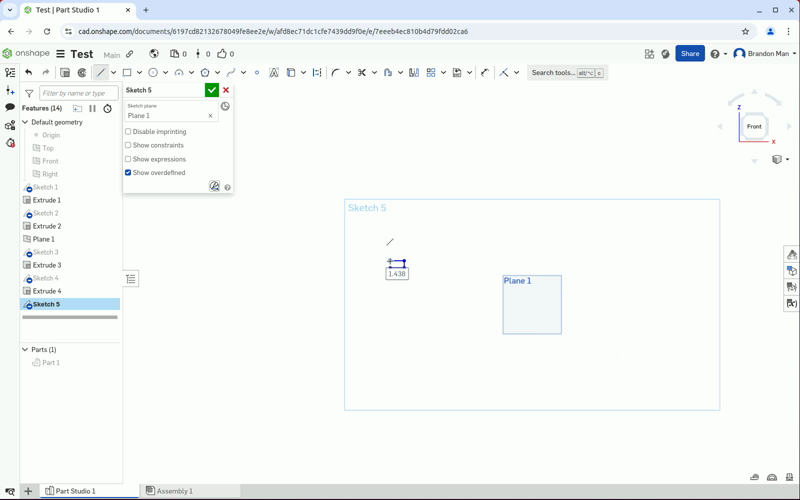
scroll(-6)
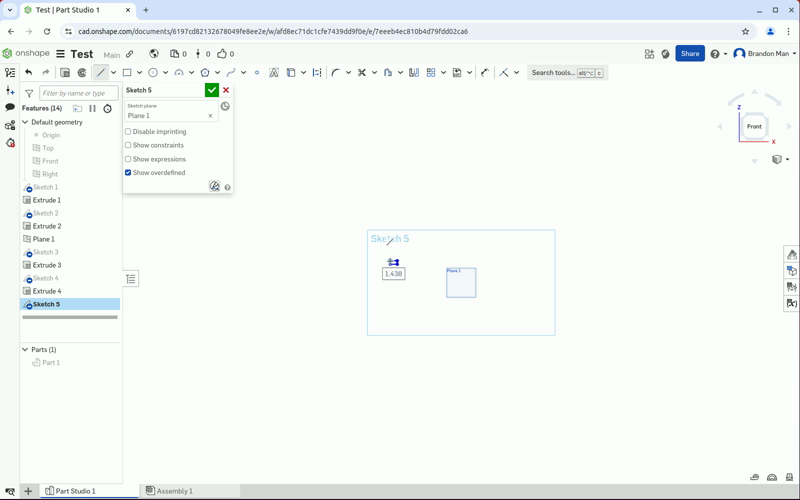
key_up(shift)
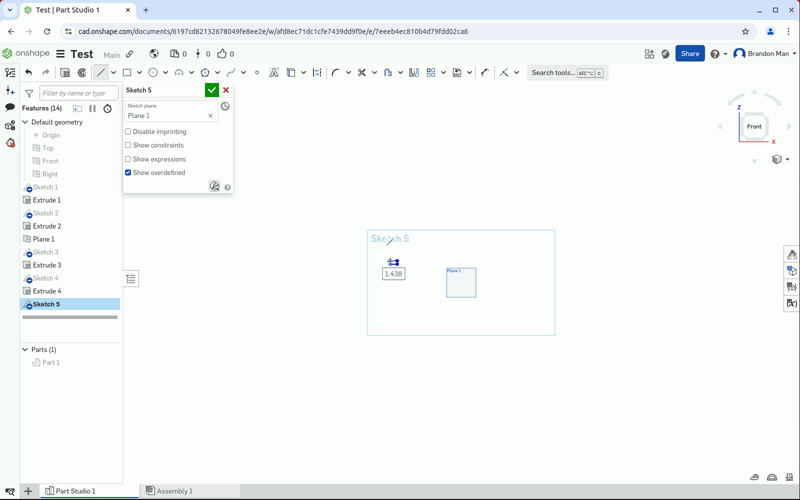
mouse_move(420, 260)
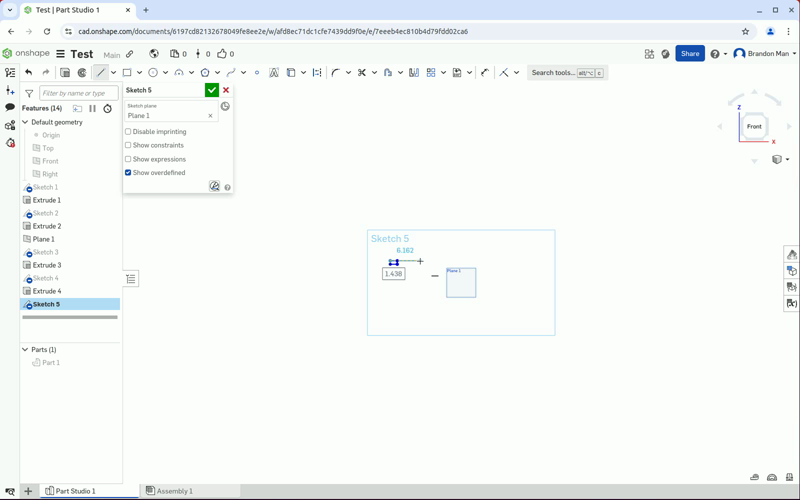
key_down(shift)
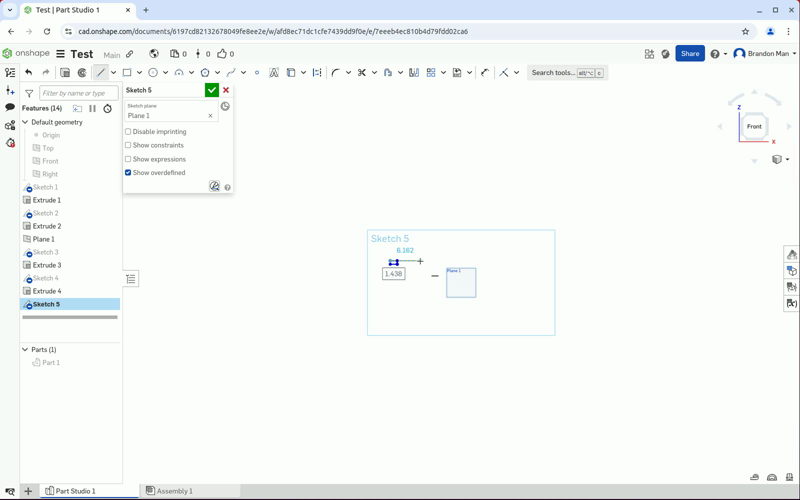
mouse_move(390, 264)
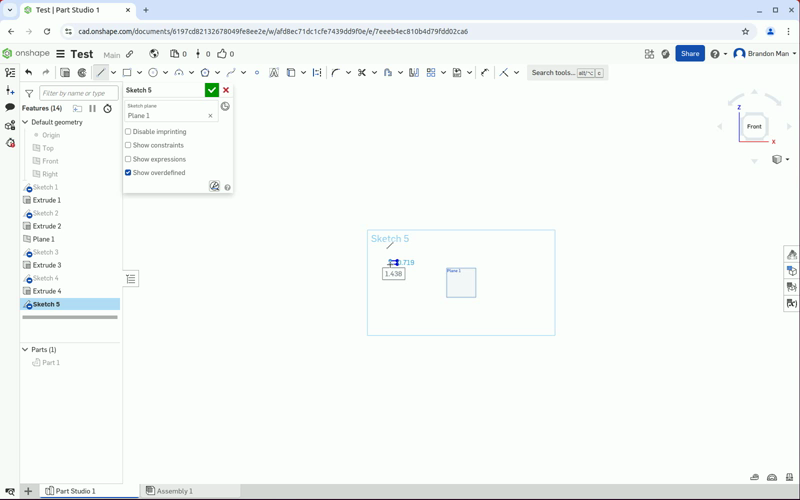
scroll(6)
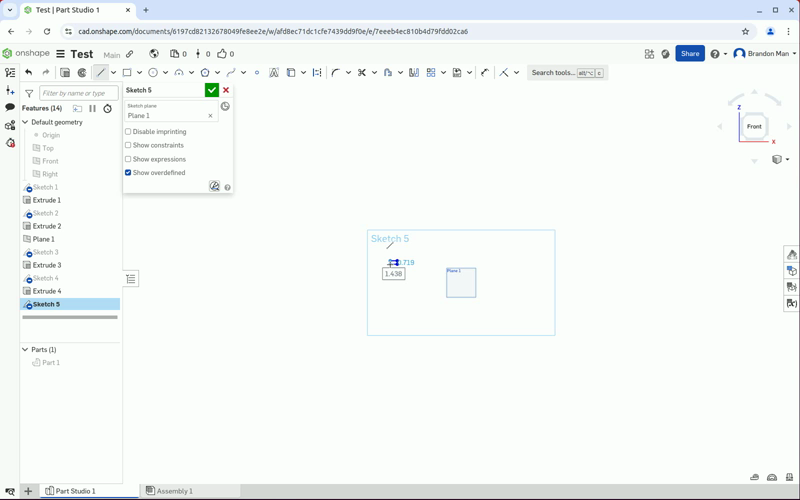
scroll(6)
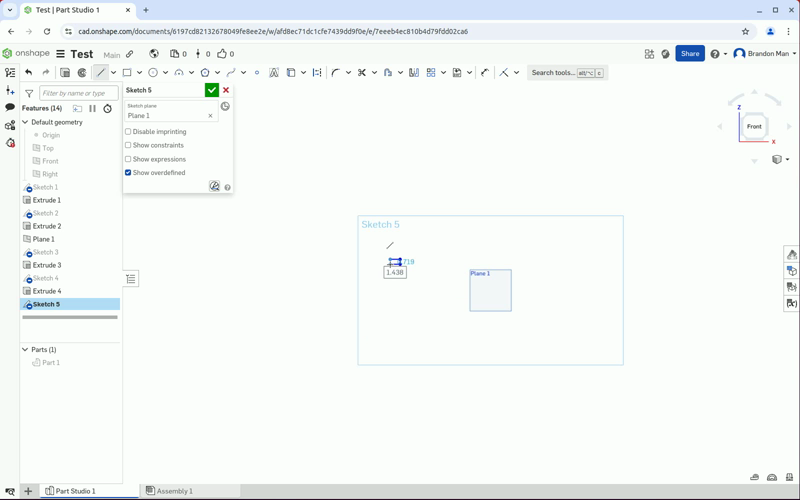
scroll(6)
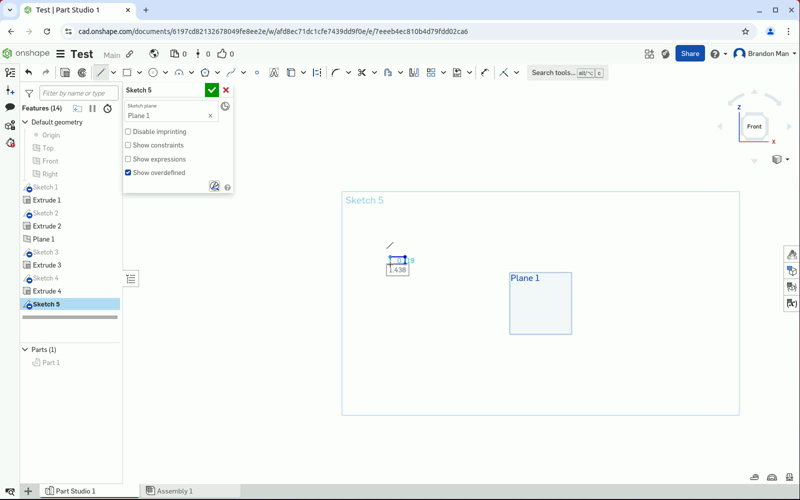
scroll(6)
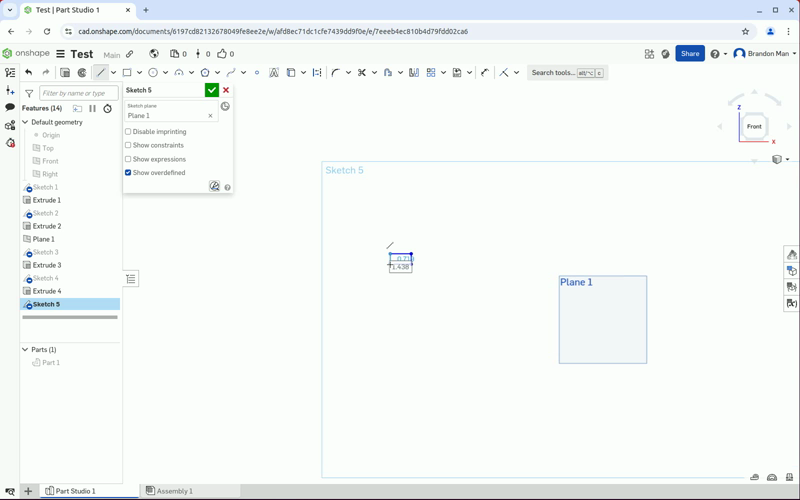
scroll(6)
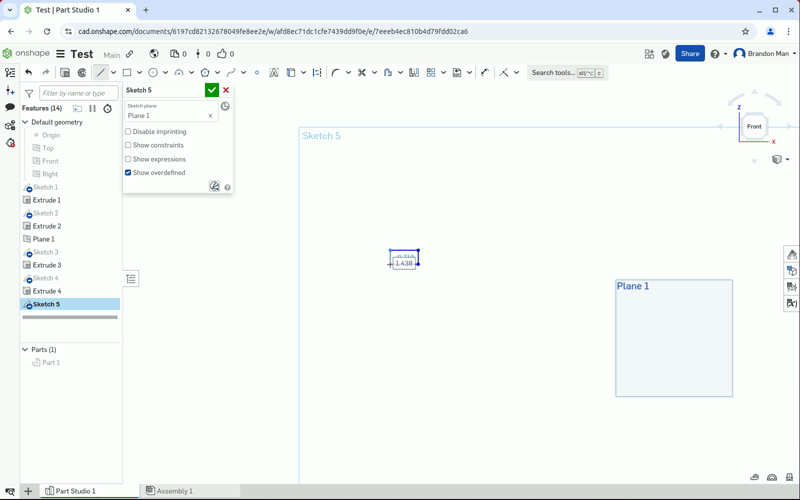
scroll(6)
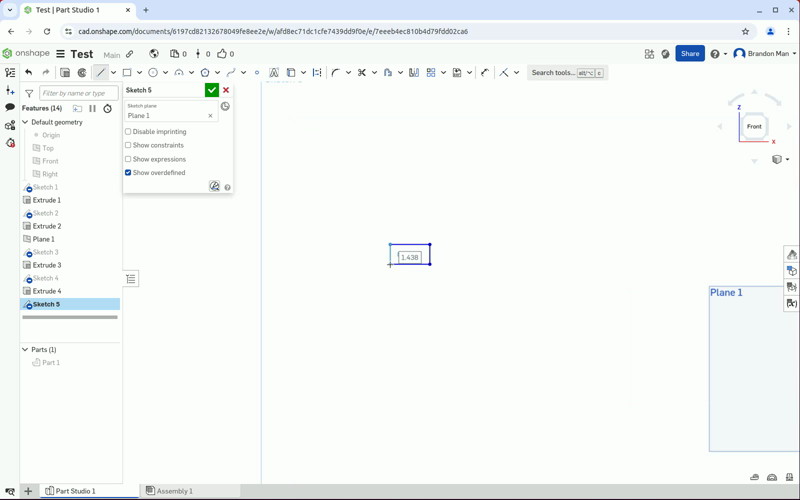
scroll(6)
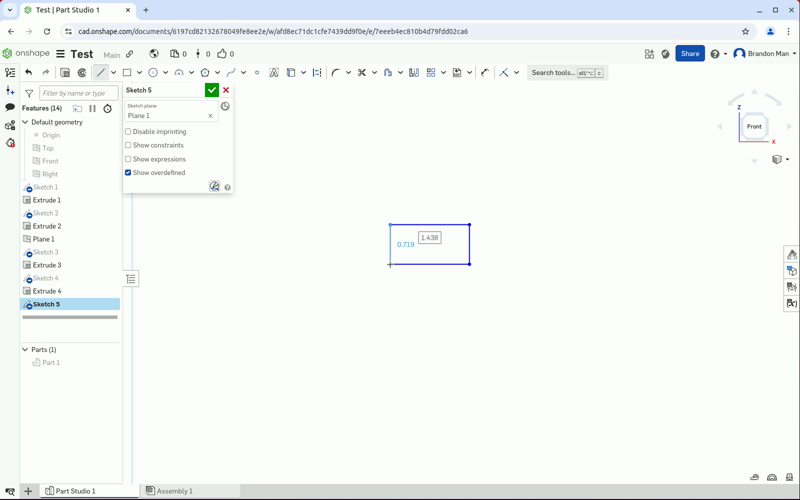
key_up(shift)
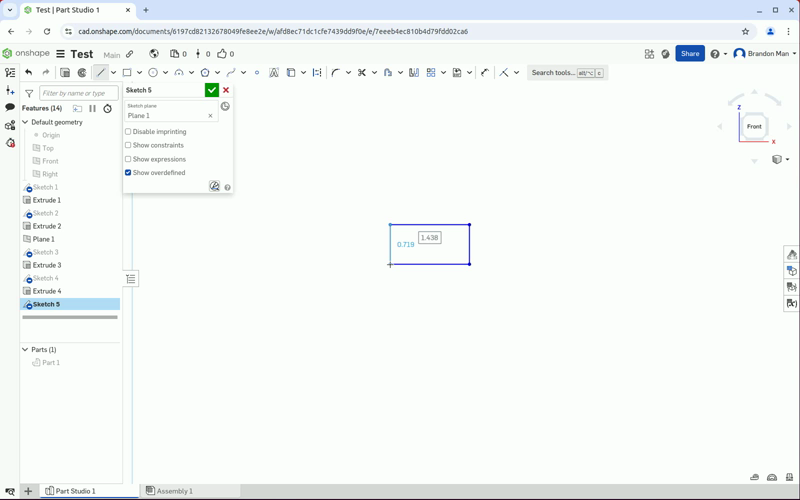
click(390, 264)
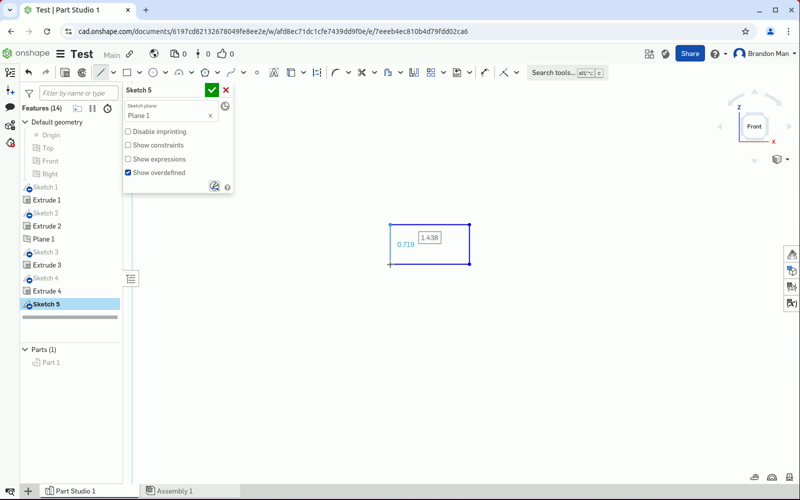
scroll(-6)
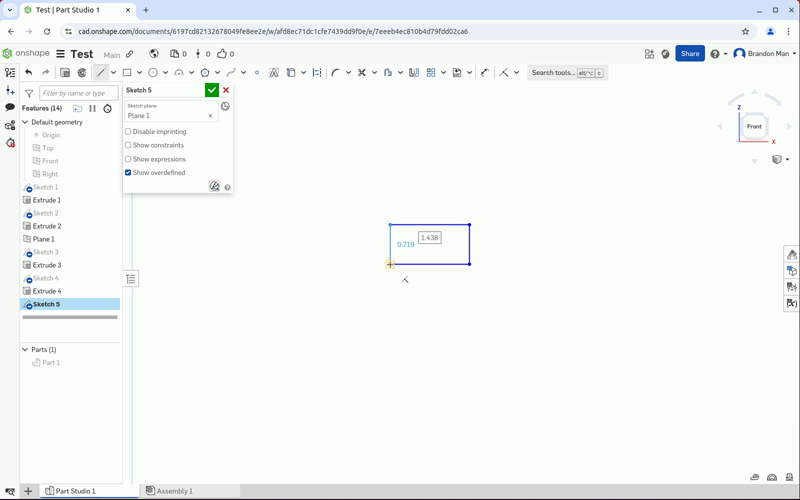
scroll(-6)
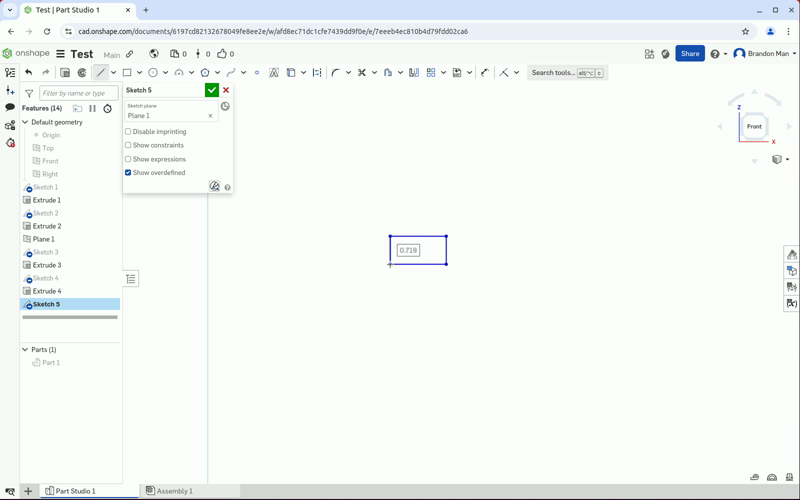
scroll(-6)
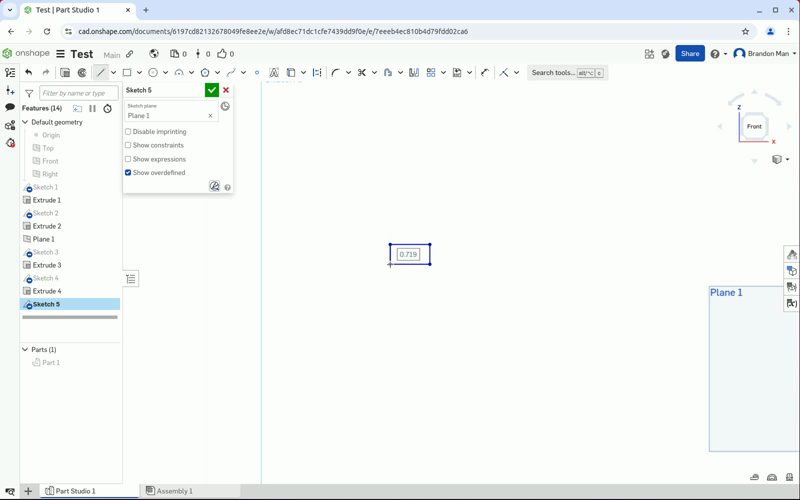
scroll(-6)
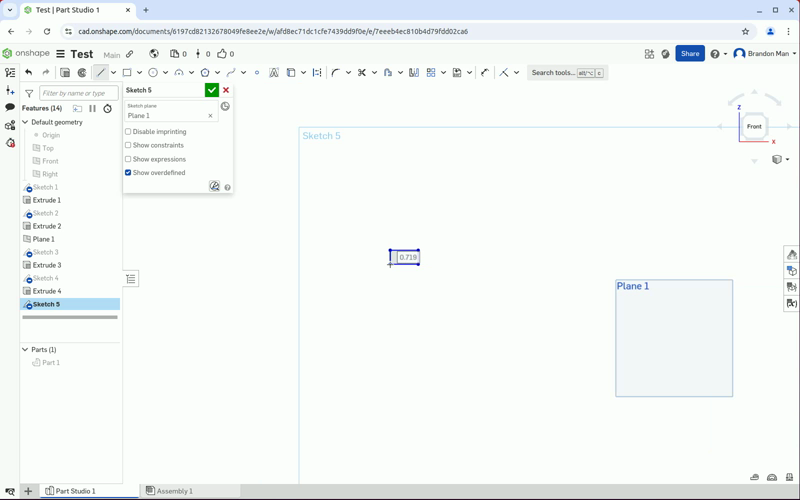
scroll(-6)
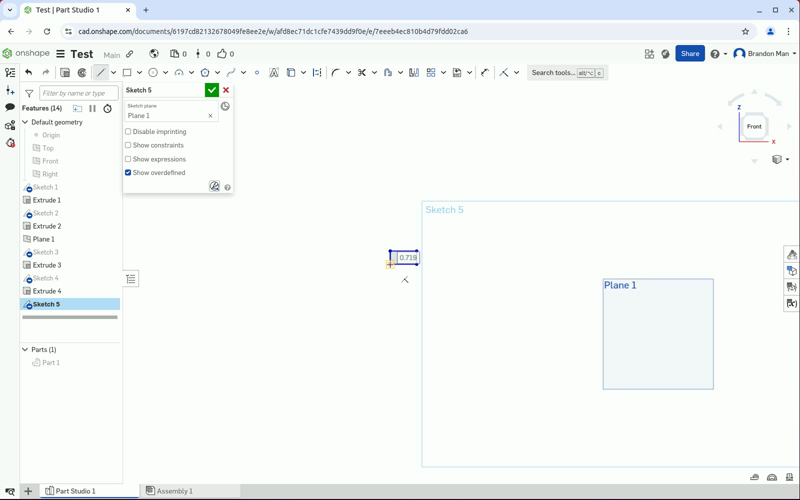
scroll(-6)
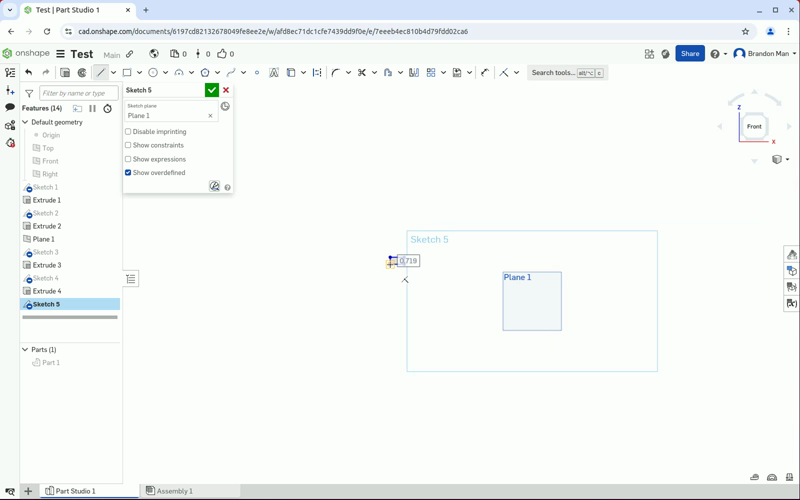
scroll(-6)
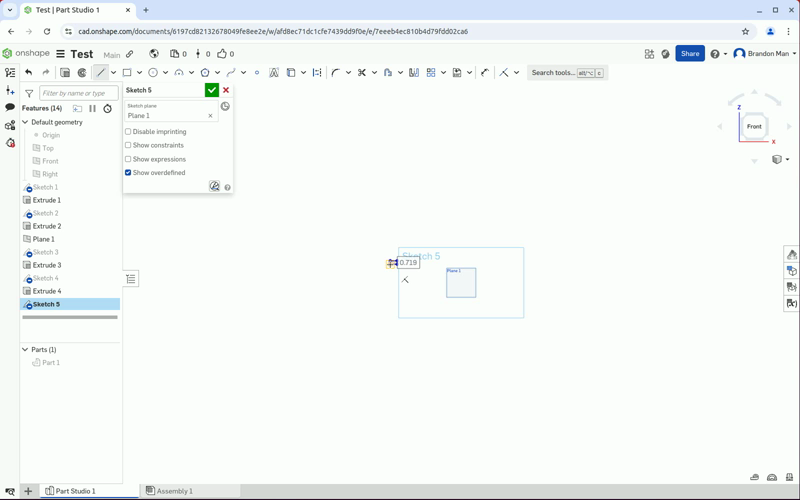
key(esc)
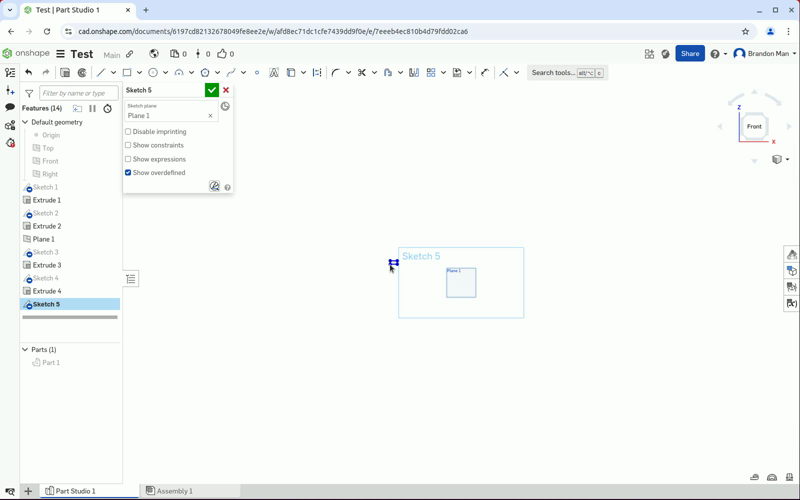
mouse_move(393, 261)
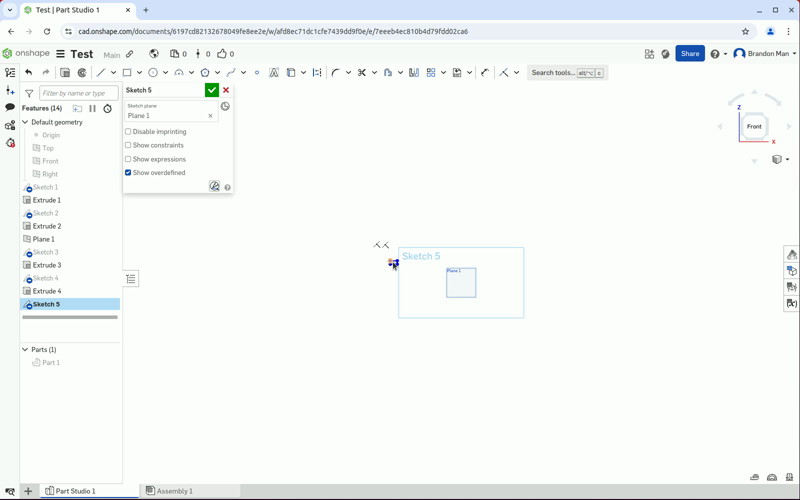
scroll(6)
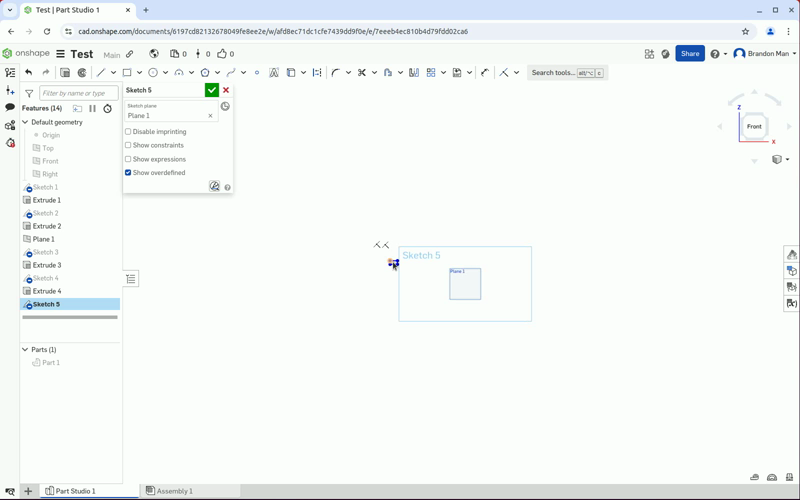
scroll(6)
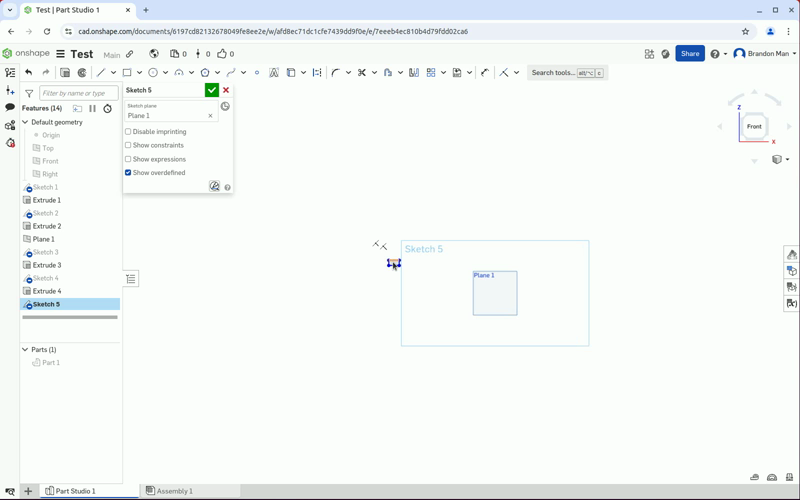
scroll(6)
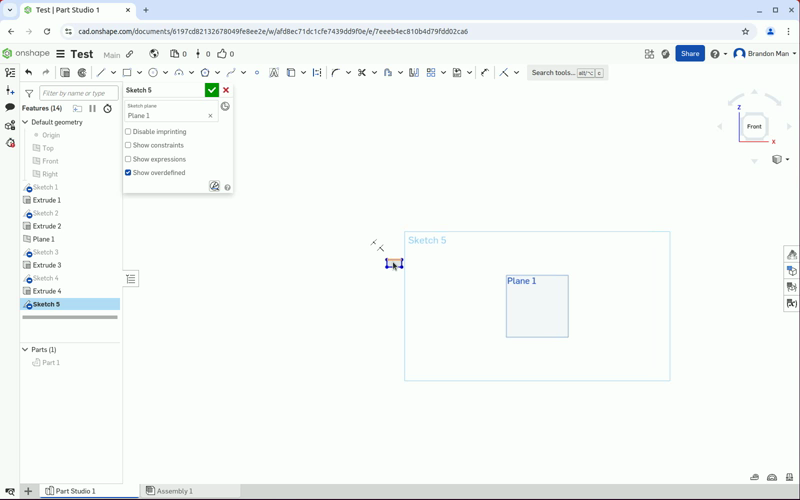
scroll(6)
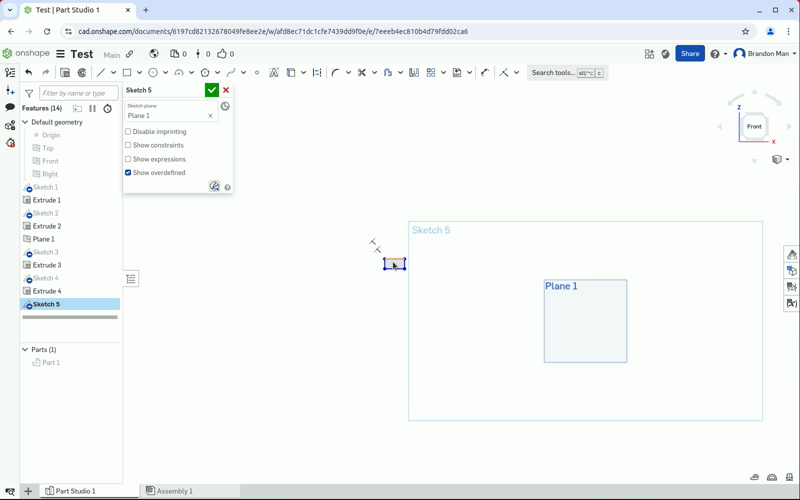
scroll(6)
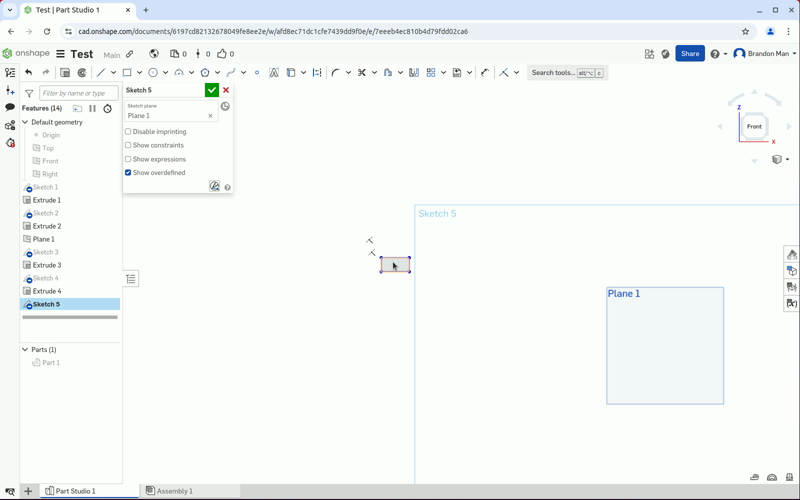
scroll(6)
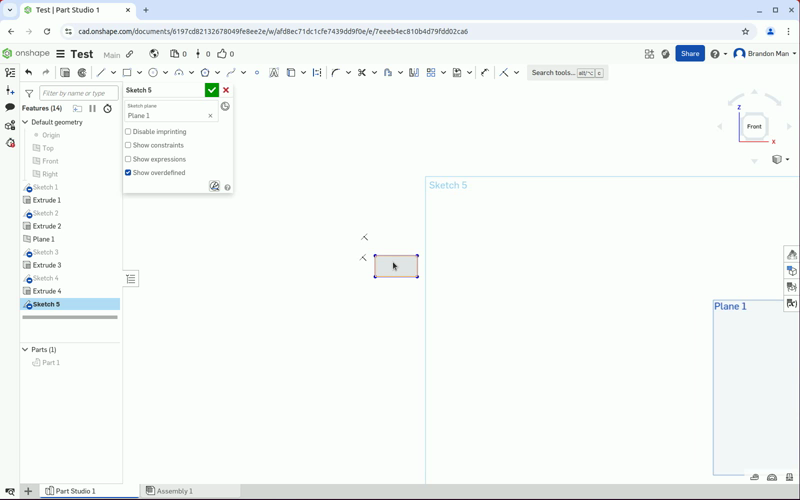
scroll(6)
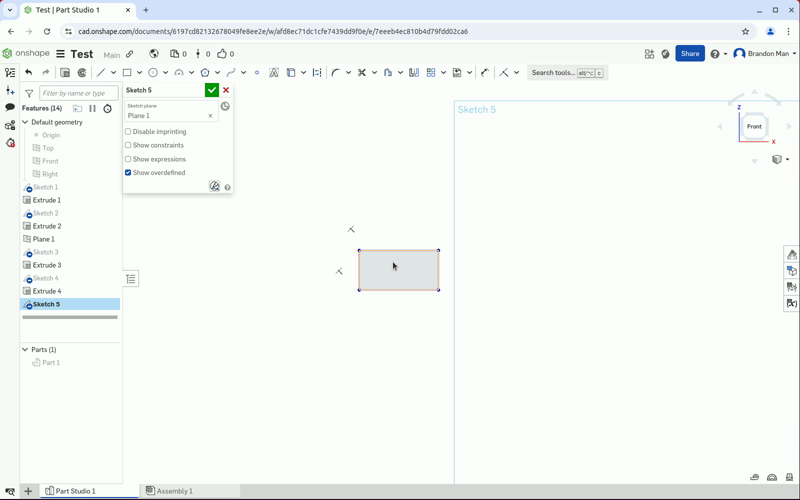
click(393, 261)
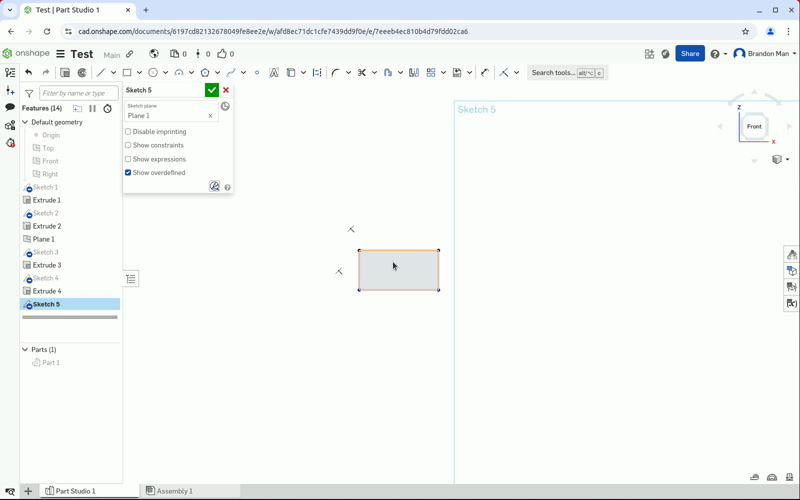
scroll(-6)
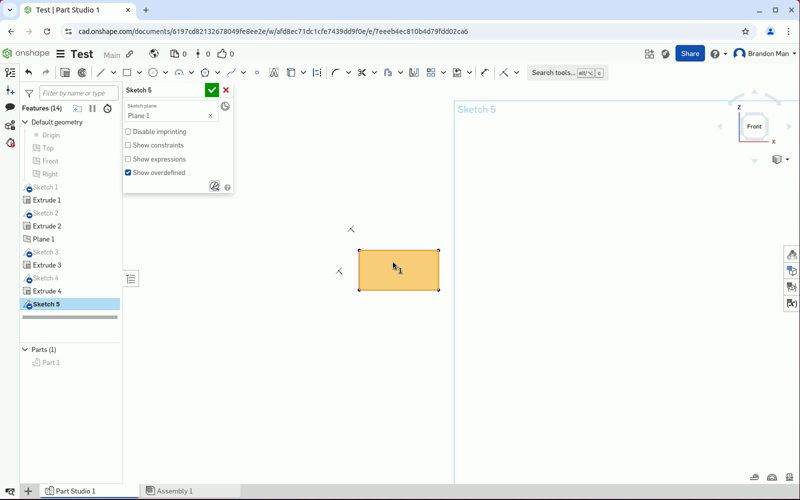
scroll(-6)
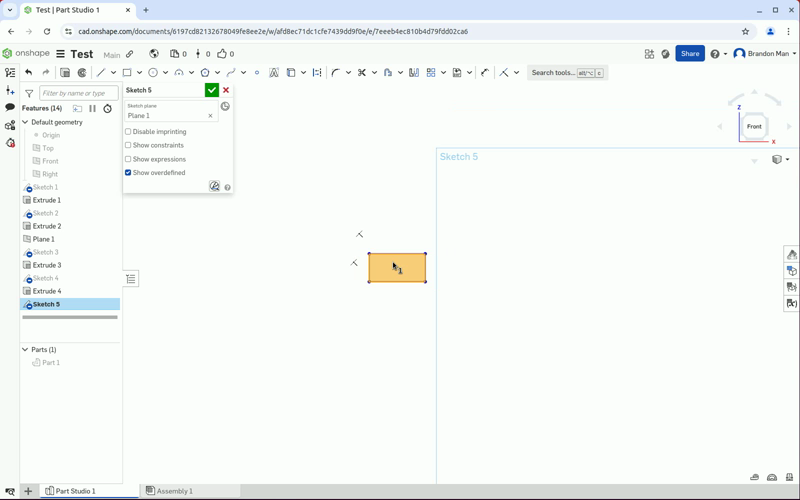
scroll(-6)
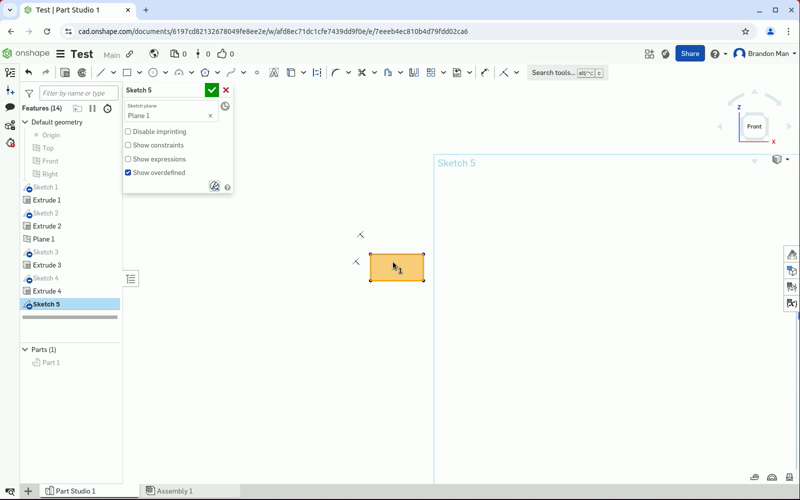
scroll(-6)
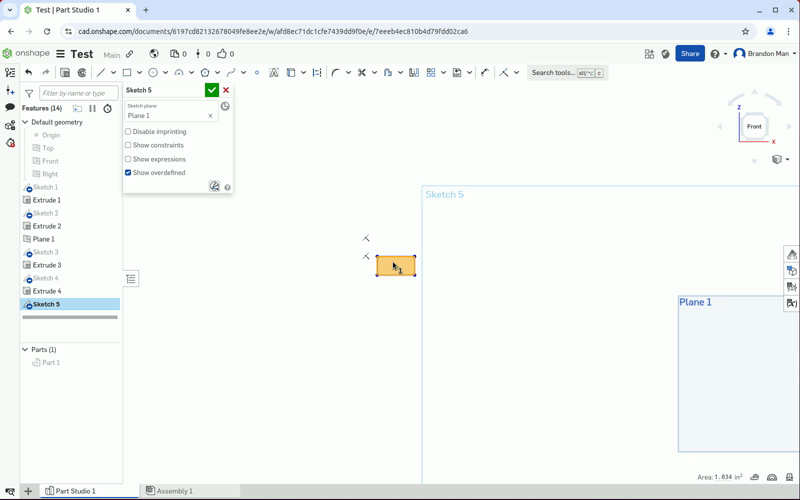
scroll(-6)
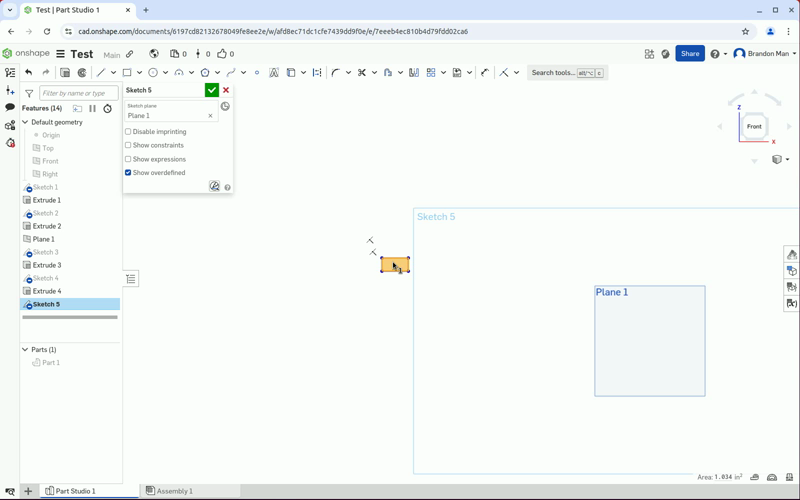
scroll(-6)
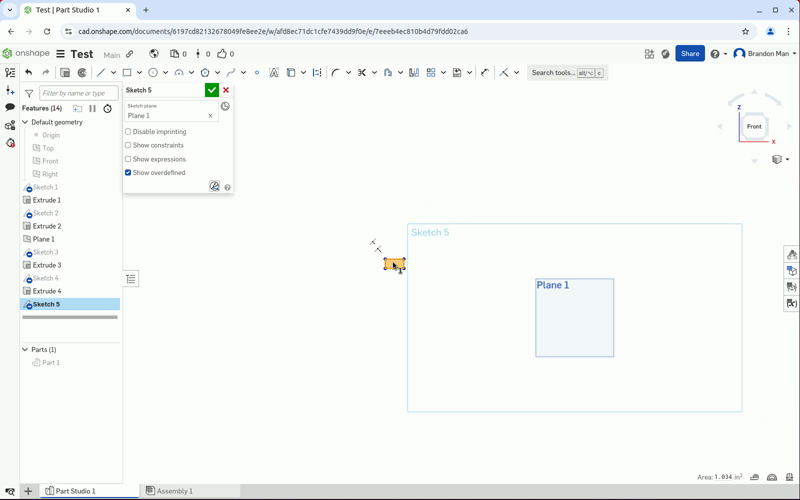
scroll(-6)
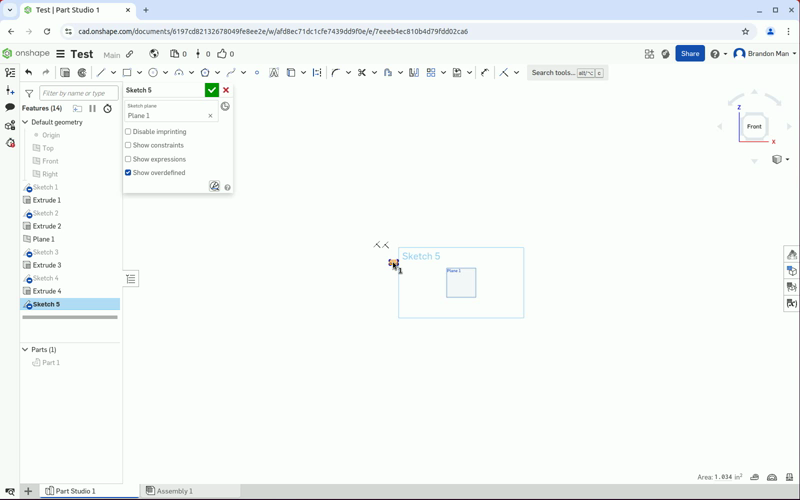
mouse_move(73, 352)
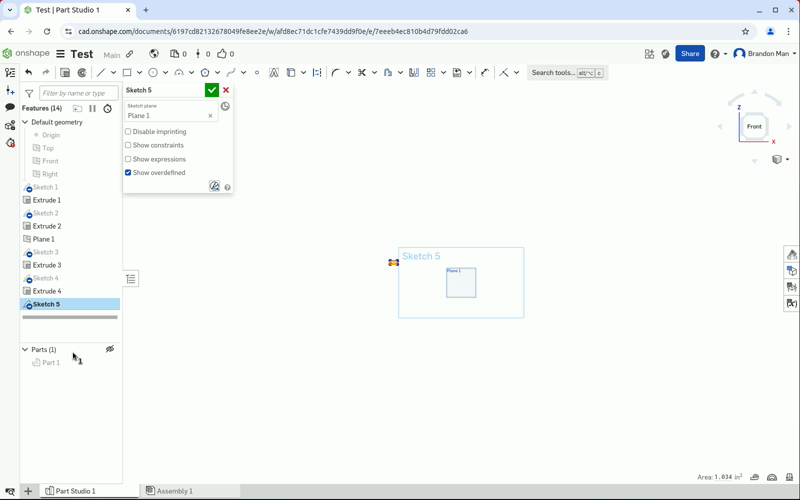
key(shift+y)
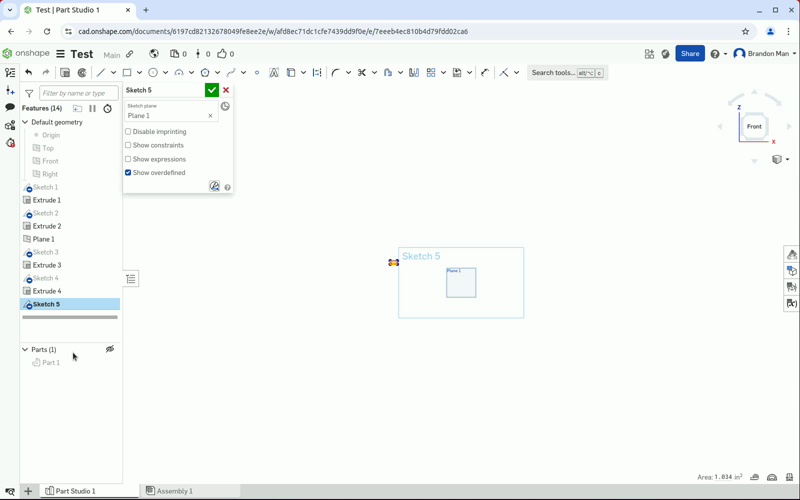
key(shift+e)
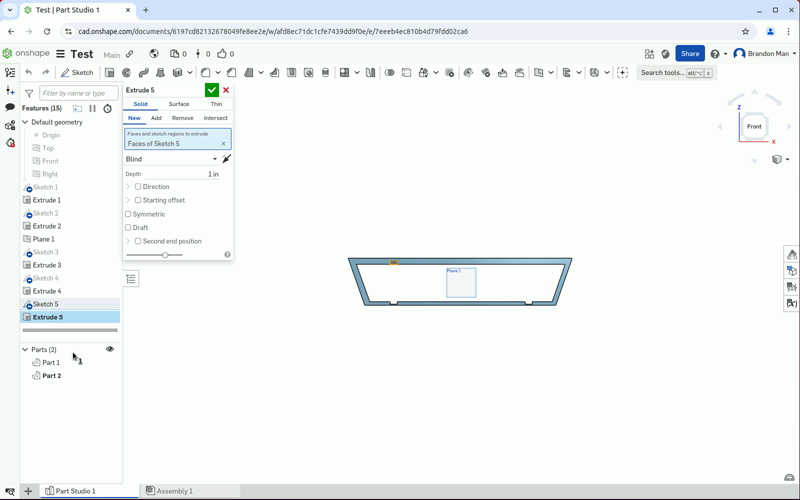
mouse_move(143, 106)
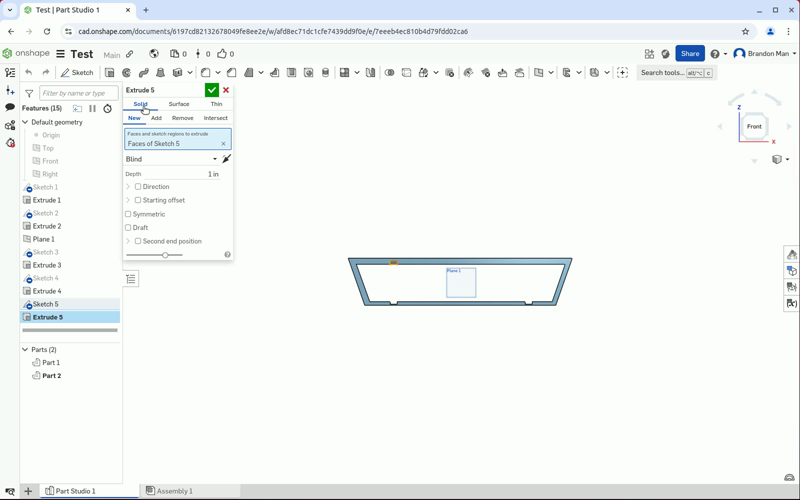
click(143, 106)
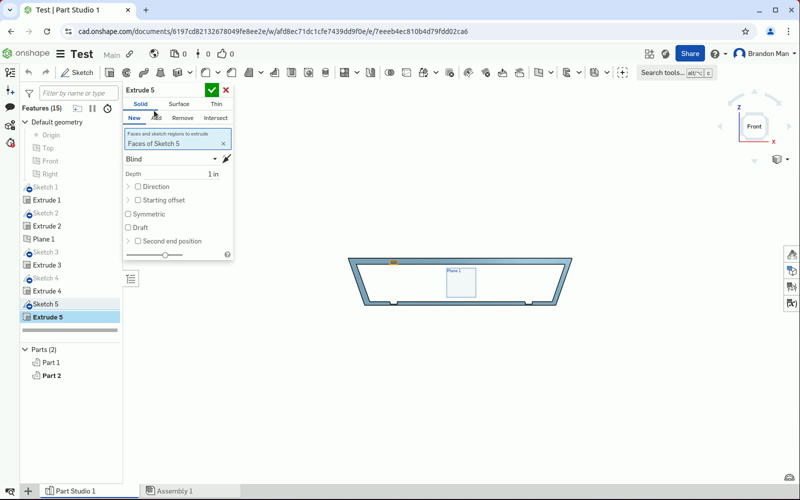
mouse_move(186, 120)
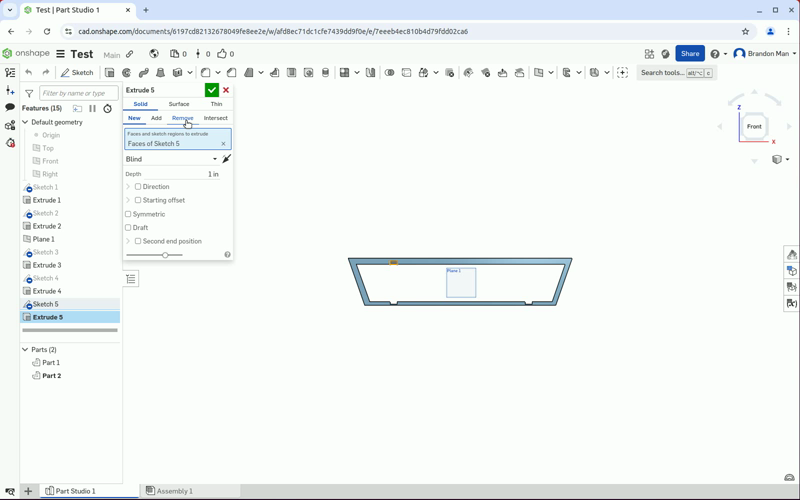
click(186, 120)
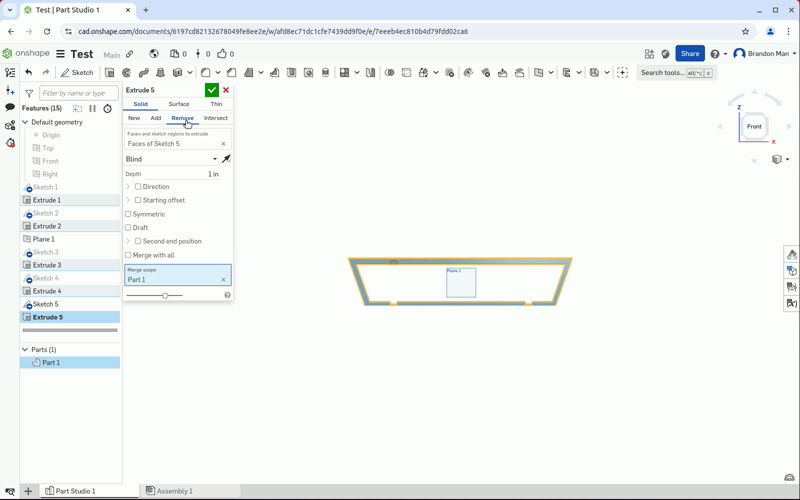
key(tab, 4)
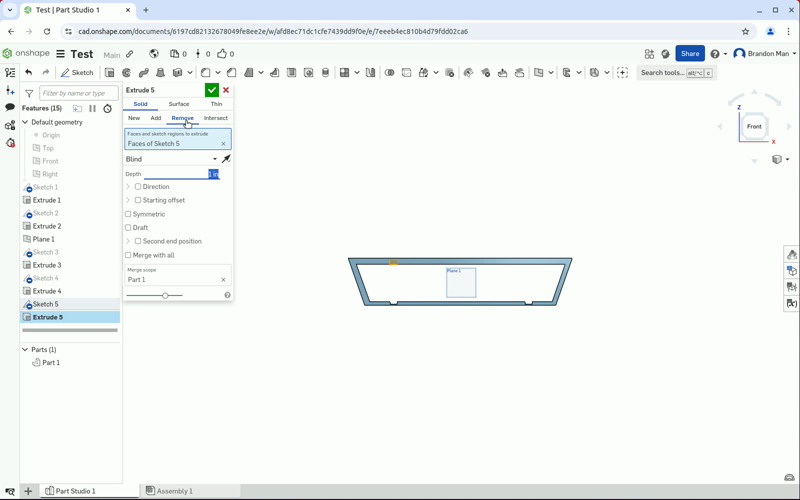
text(1.204)
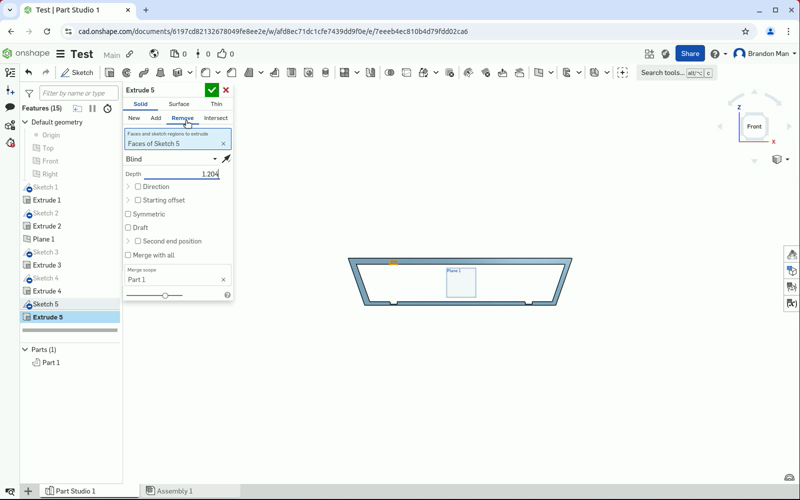
key(tab, 6)
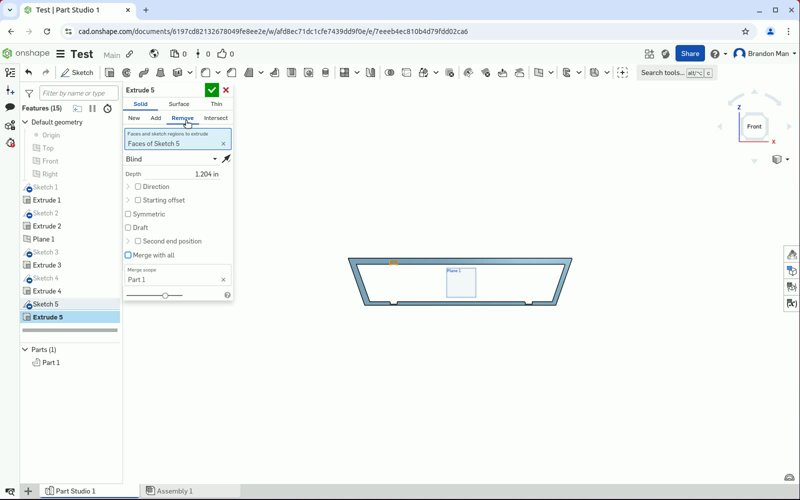
key(space)
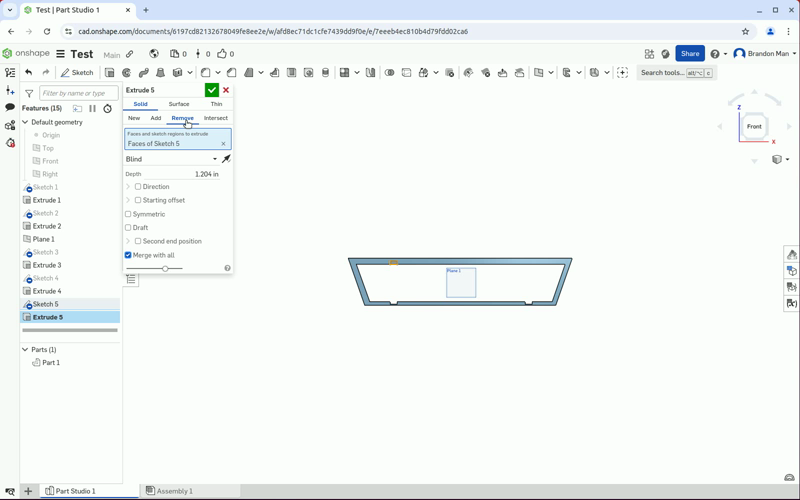
key(enter)
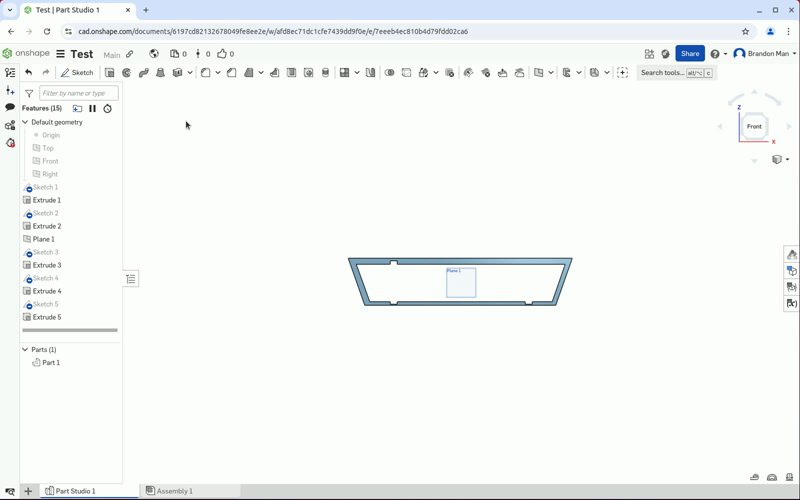
key(shift+h)
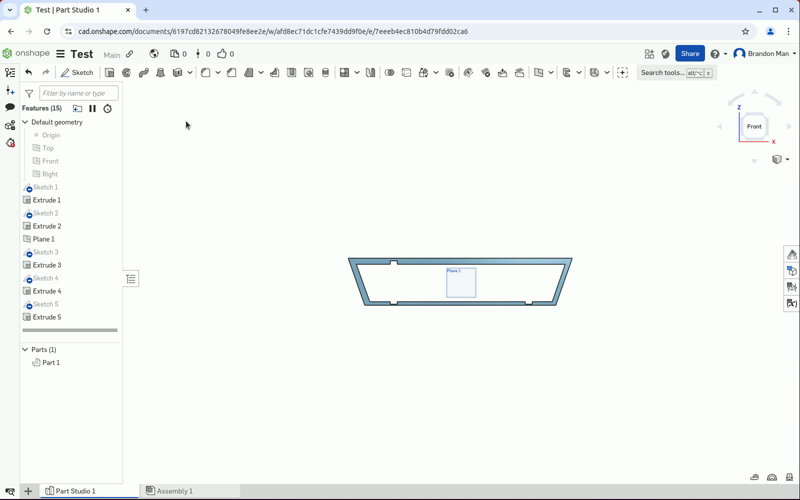
key(shift+h)
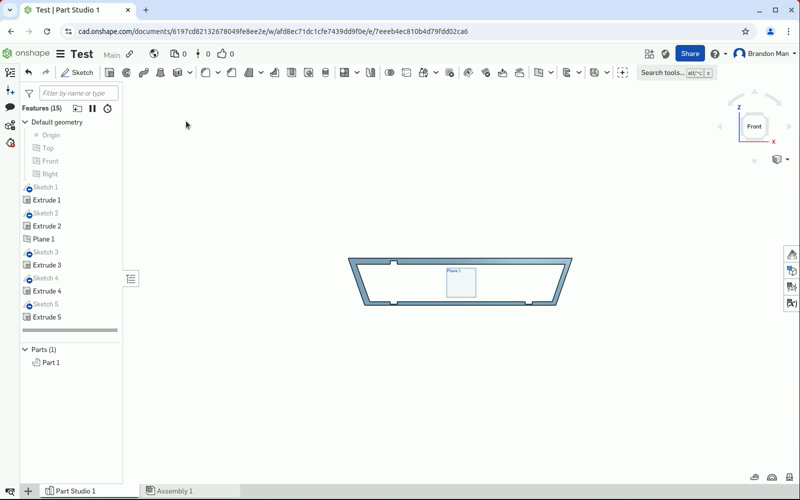
mouse_move(73, 189)
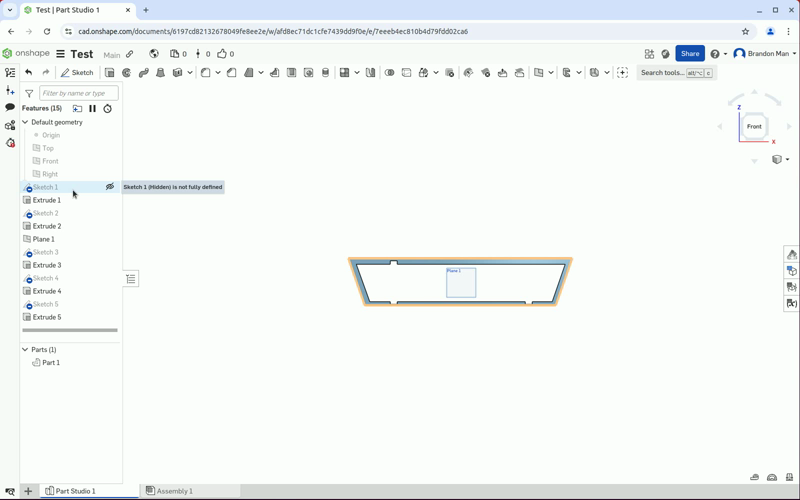
click(73, 189)
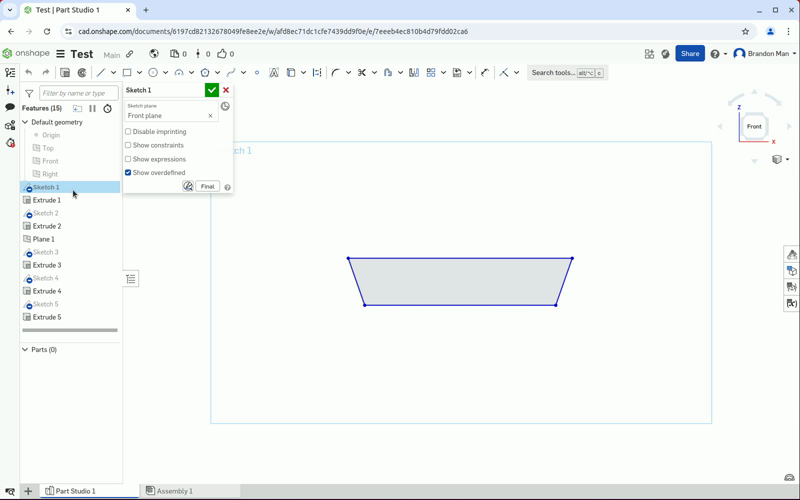
mouse_move(229, 92)
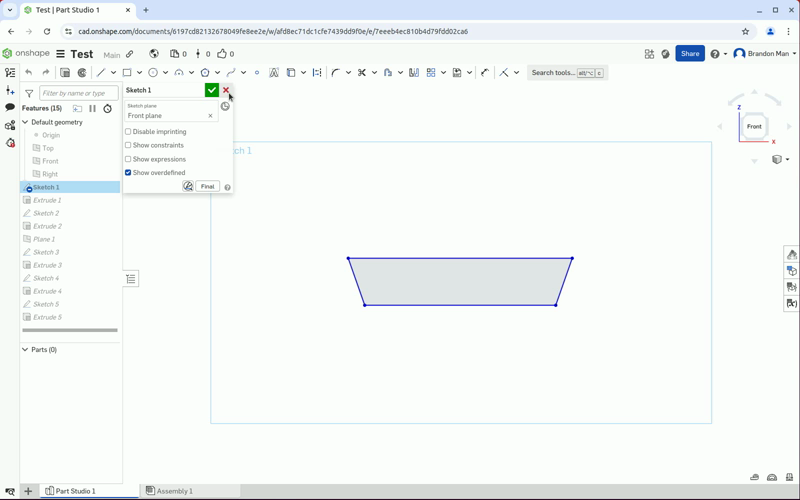
click(229, 92)
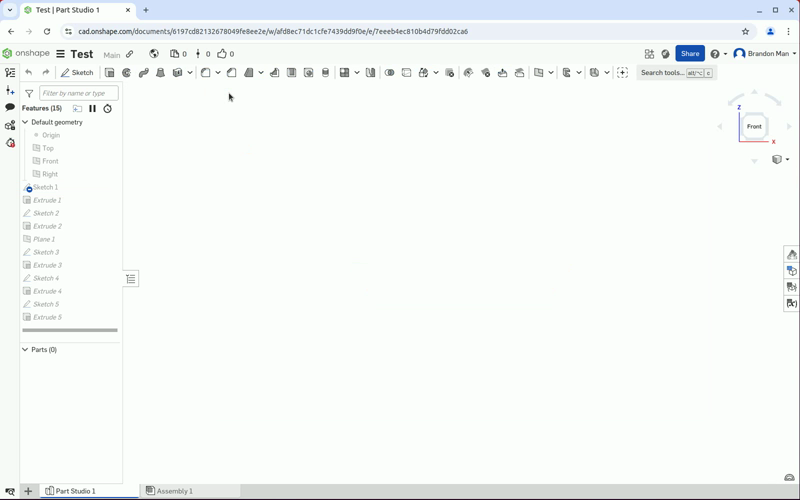
key(shift+s)
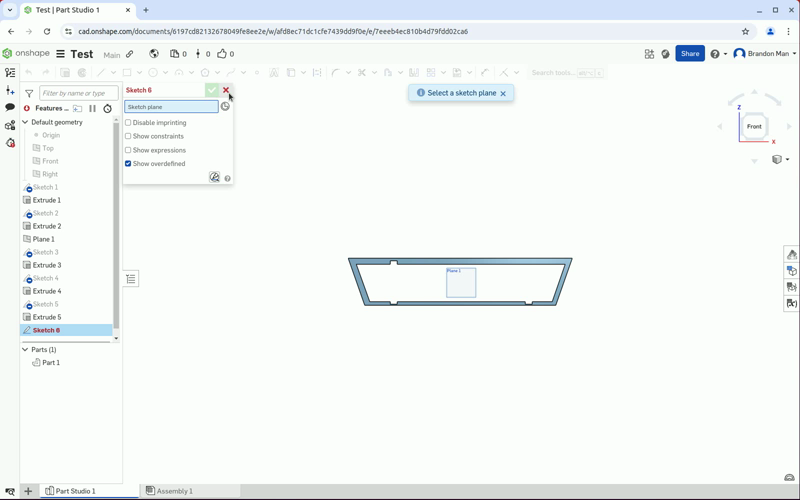
mouse_move(69, 241)
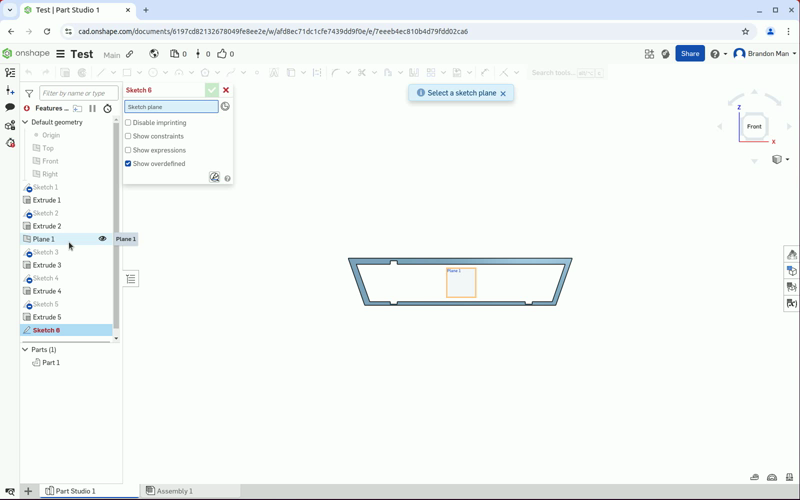
click(69, 241)
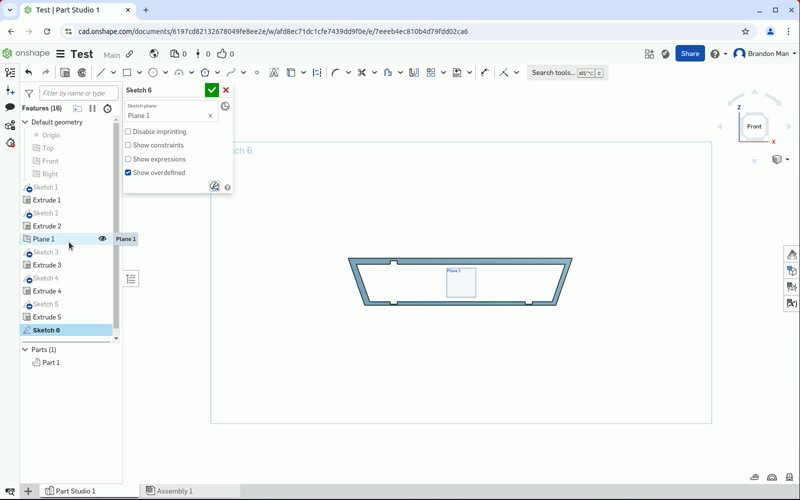
mouse_move(73, 352)
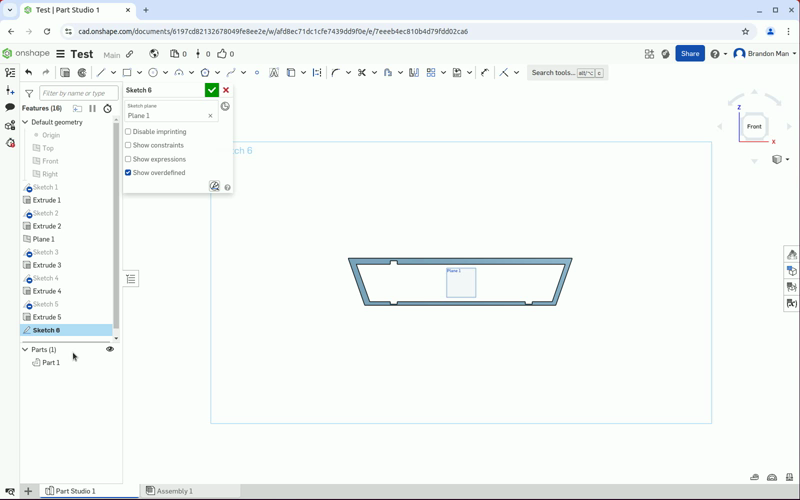
key(y)
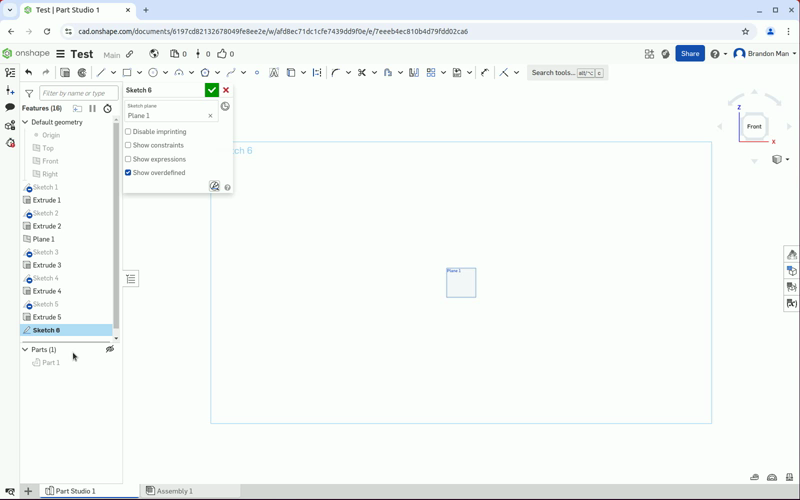
key(l)
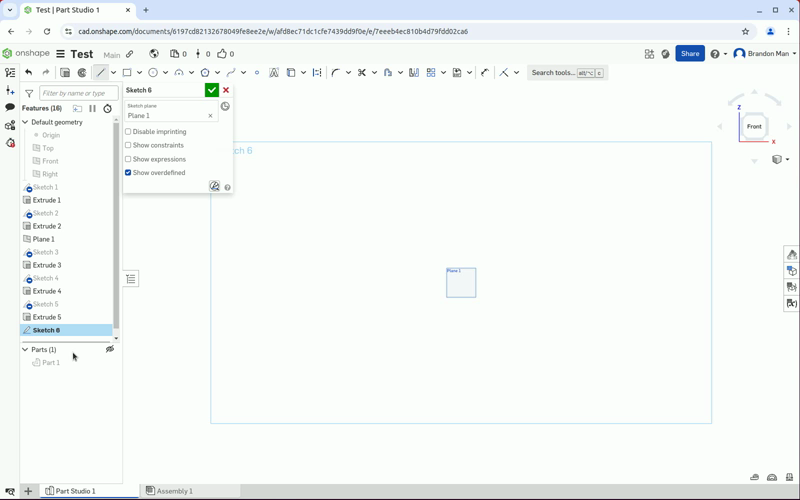
key_down(shift)
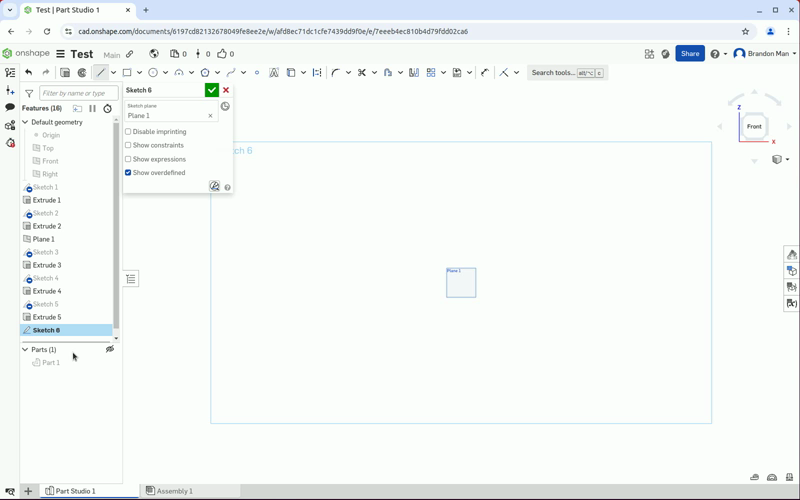
mouse_move(525, 264)
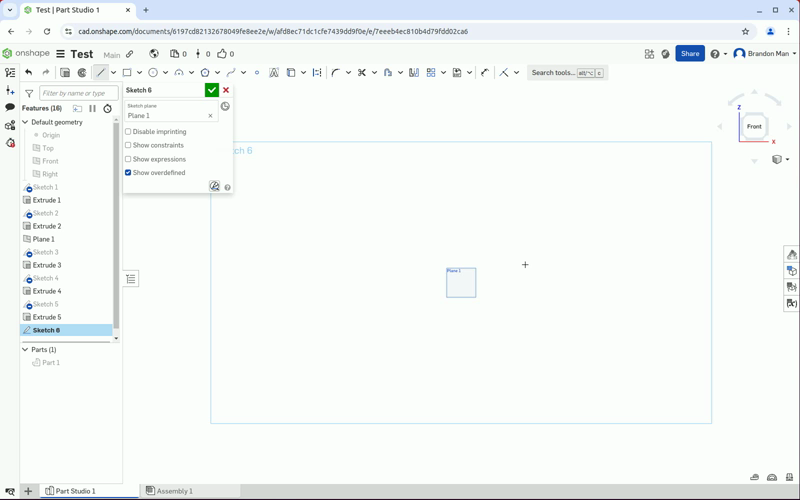
click(525, 264)
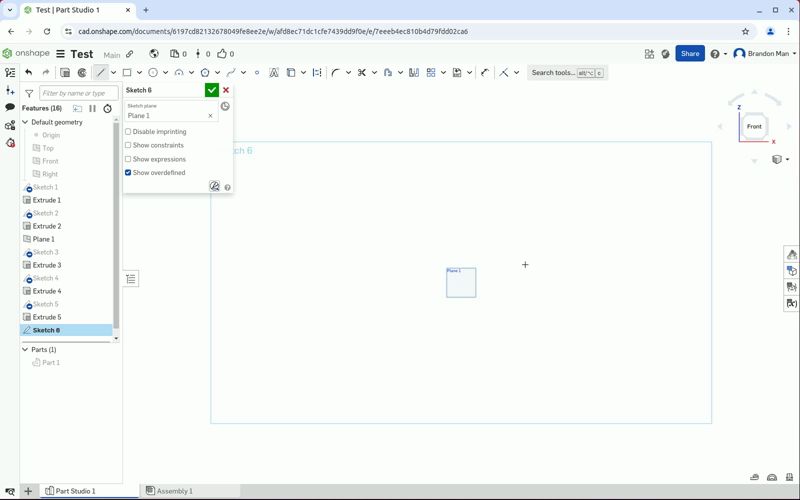
key_up(shift)
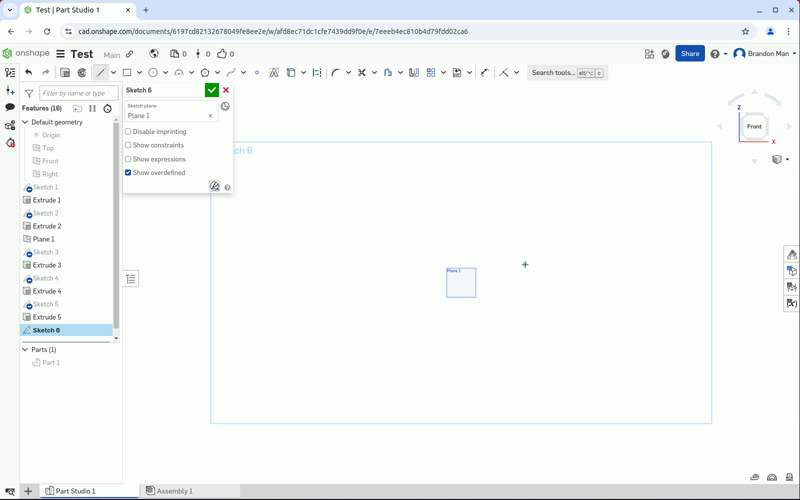
key_down(shift)
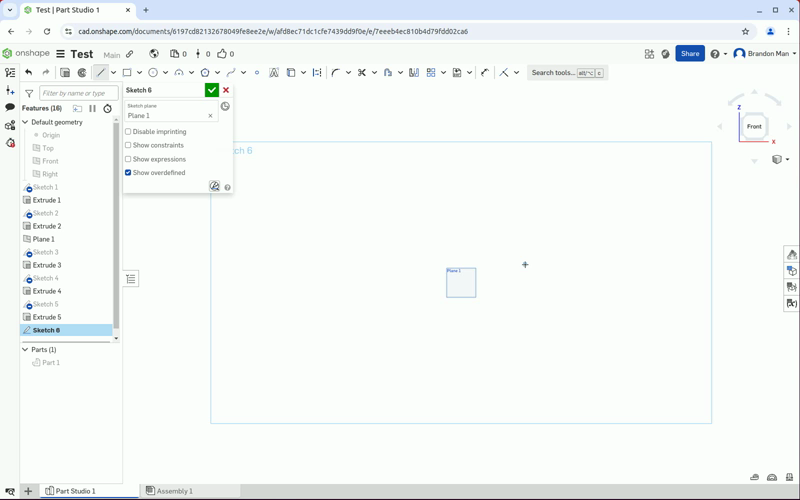
mouse_move(555, 264)
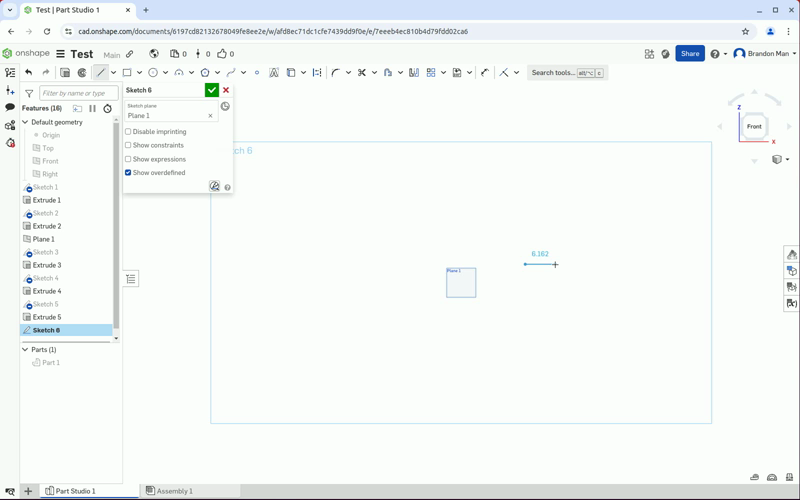
mouse_move(532, 264)
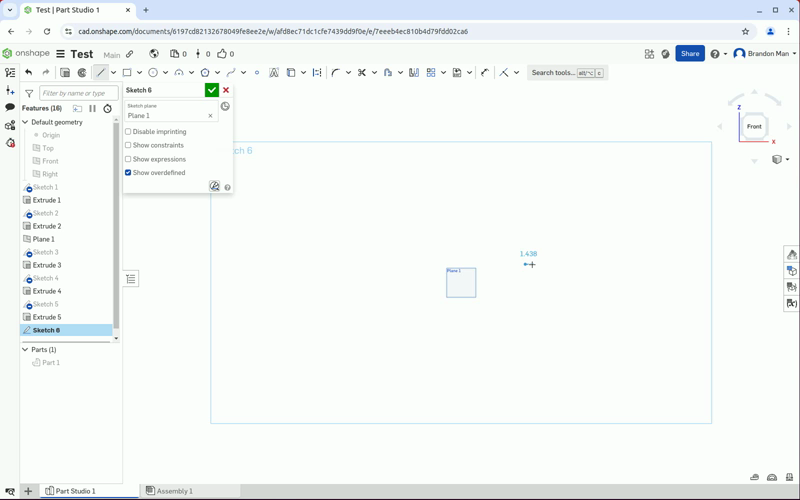
scroll(6)
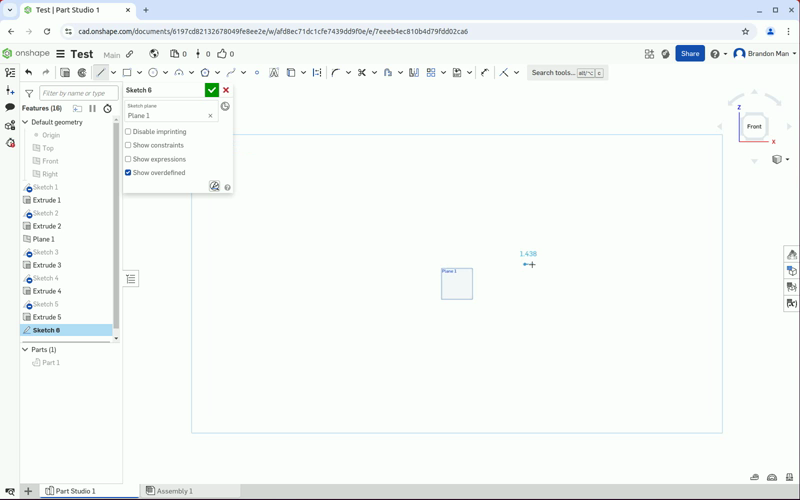
scroll(6)
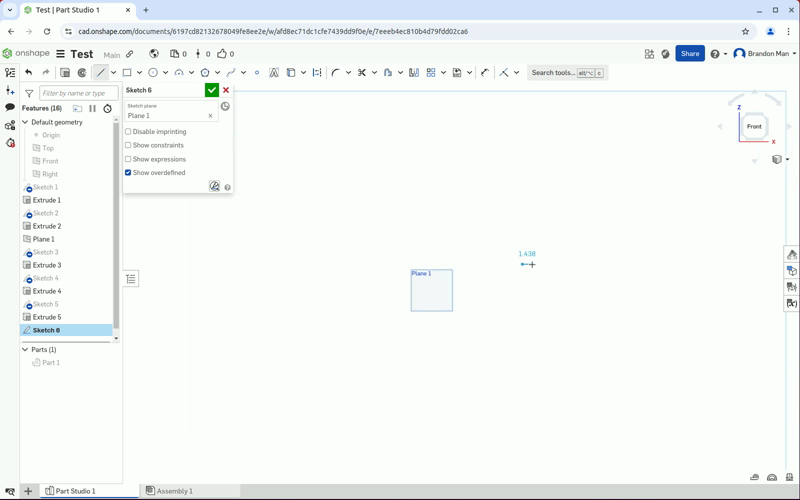
scroll(6)
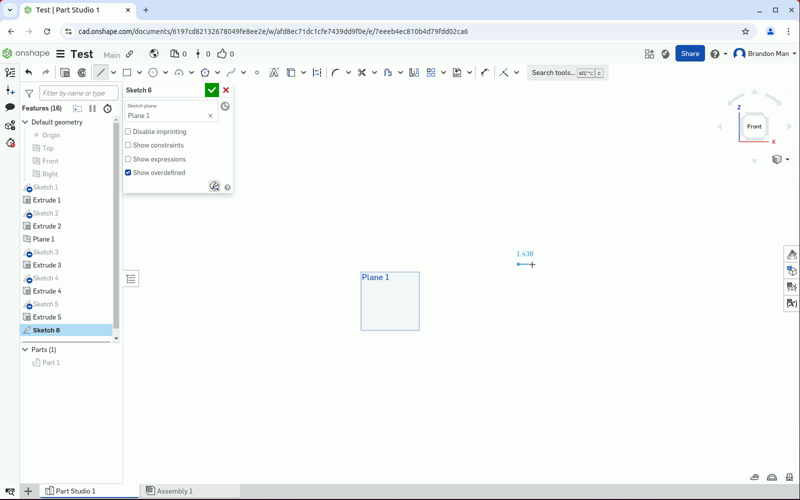
scroll(6)
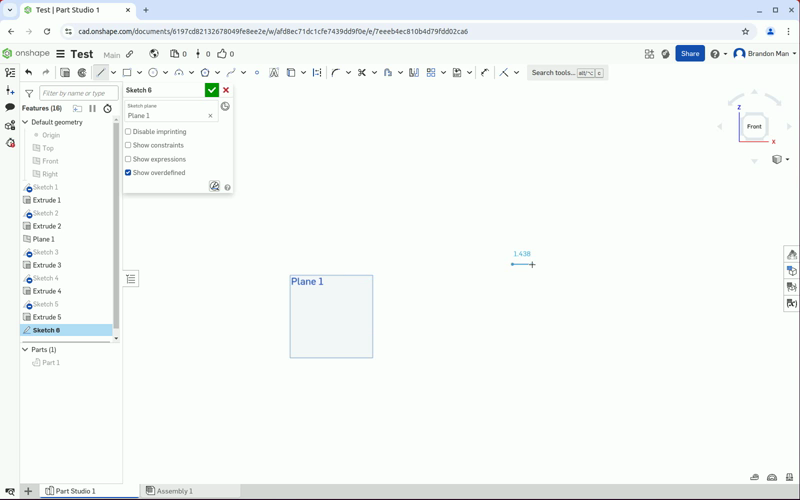
scroll(6)
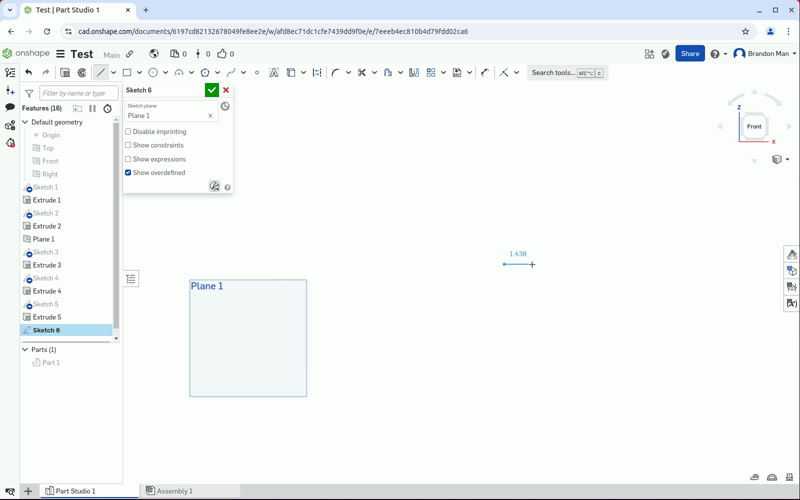
scroll(6)
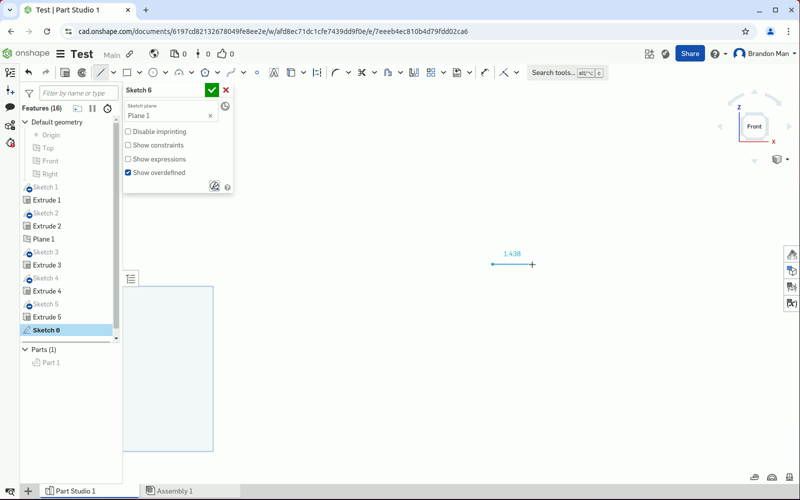
scroll(6)
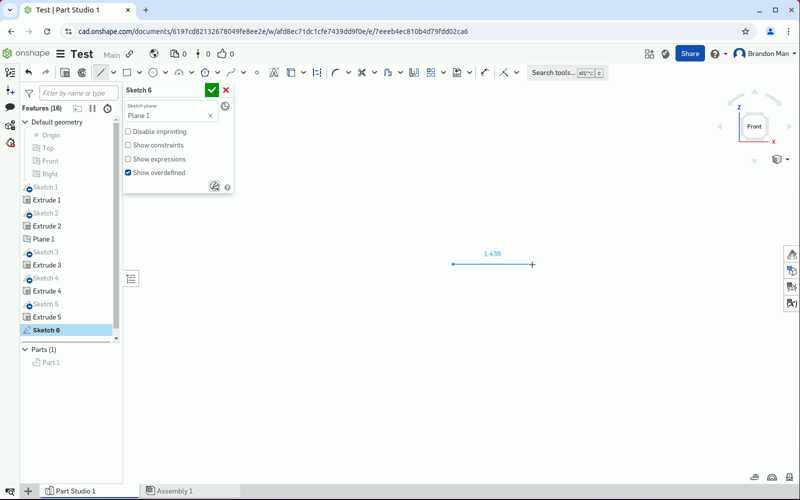
click(532, 264)
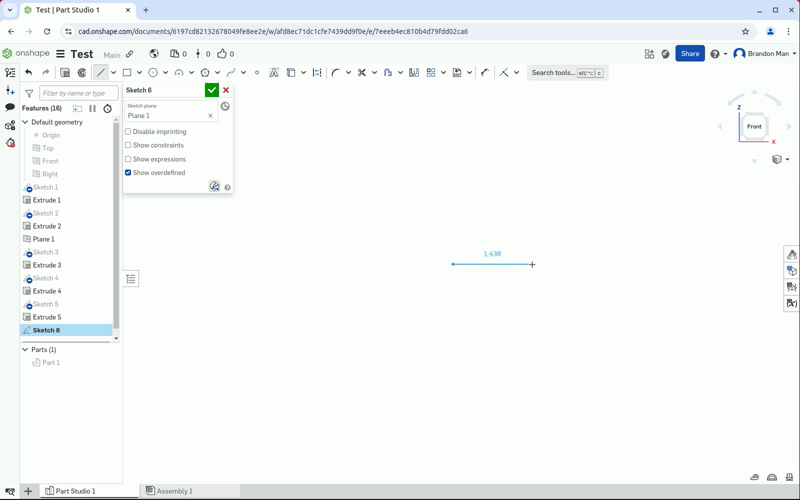
scroll(-6)
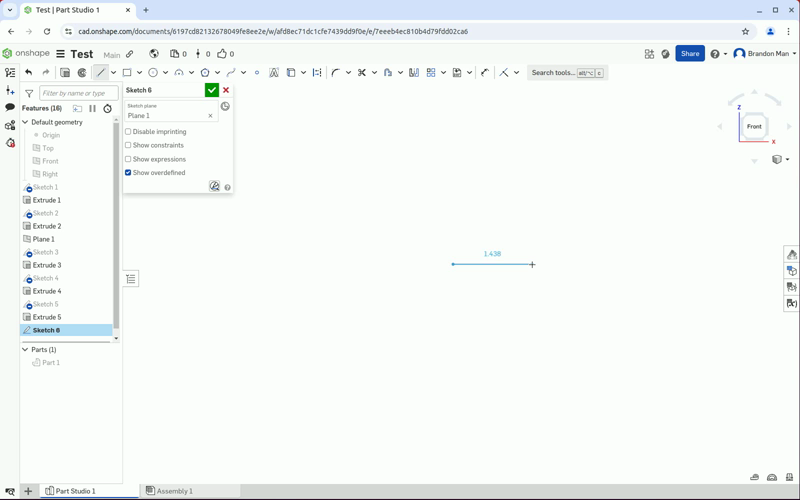
scroll(-6)
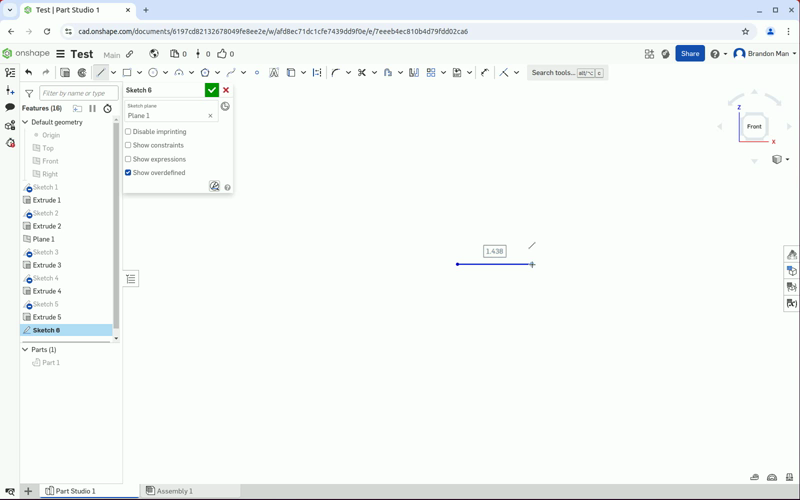
scroll(-6)
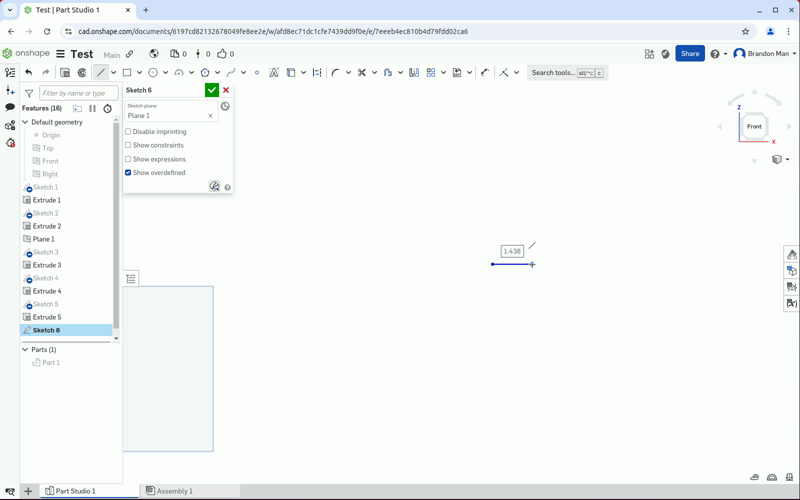
scroll(-6)
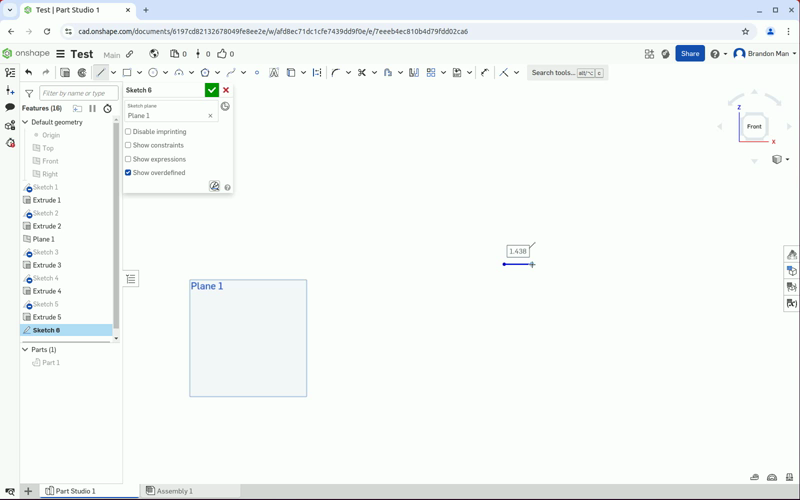
scroll(-6)
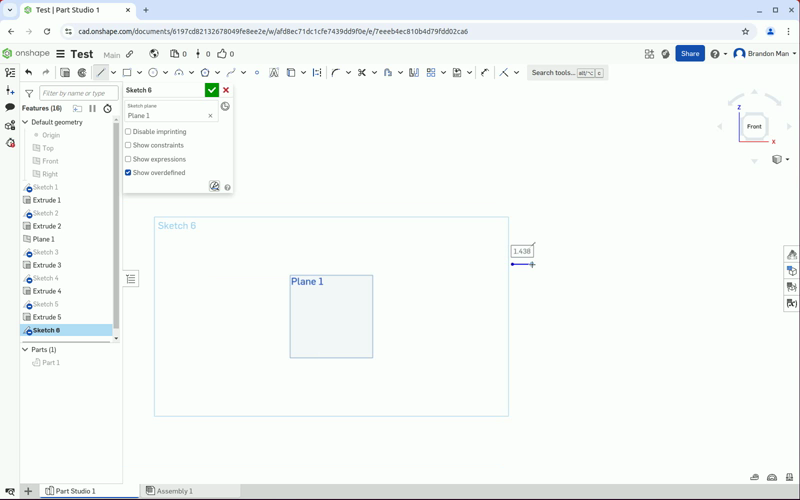
scroll(-6)
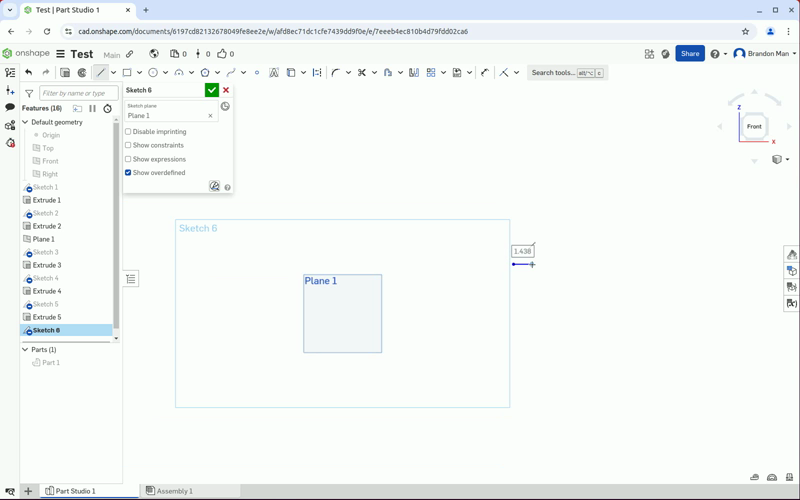
scroll(-6)
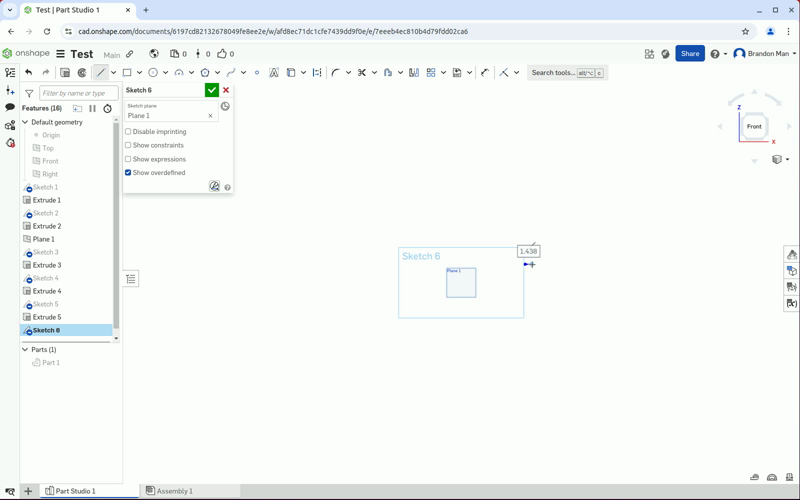
key_up(shift)
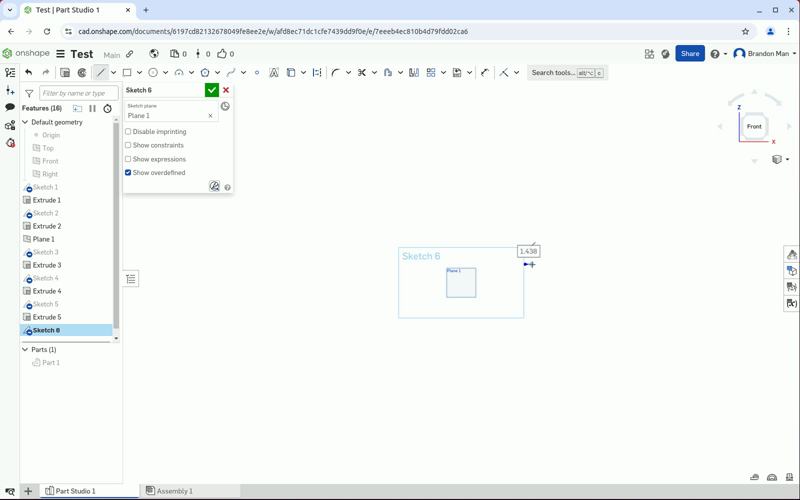
key_down(shift)
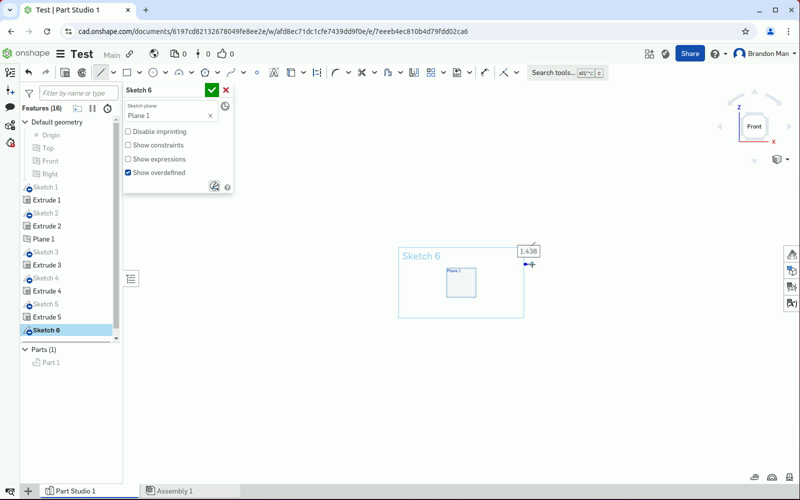
mouse_move(562, 264)
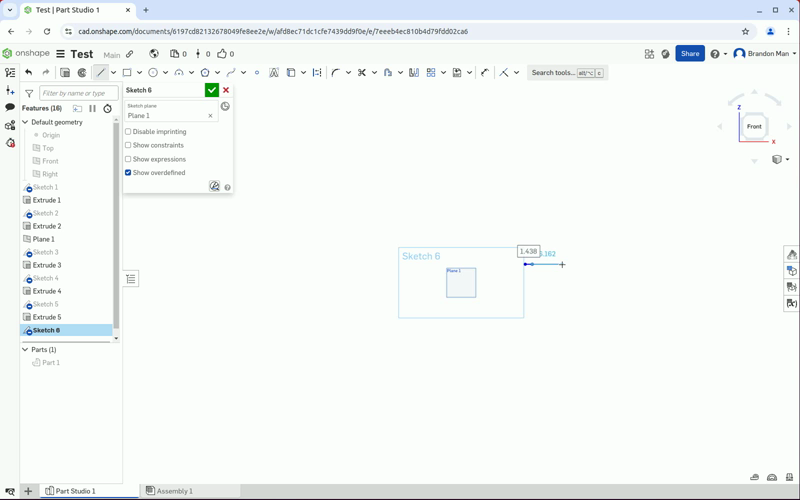
mouse_move(532, 260)
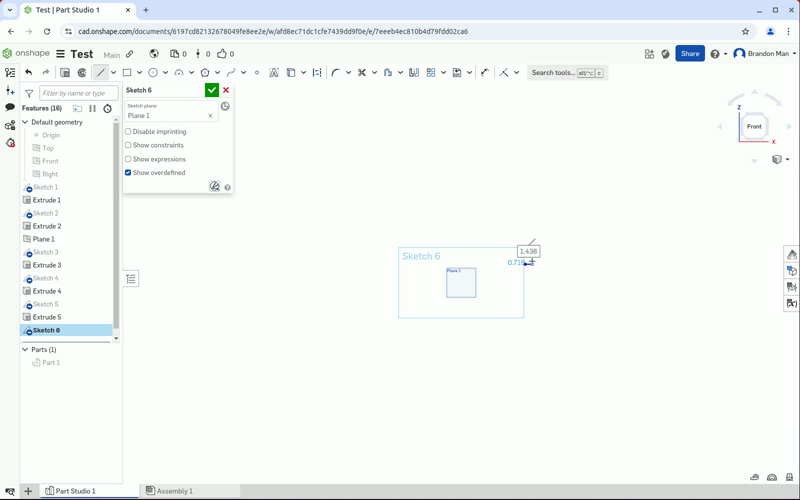
scroll(6)
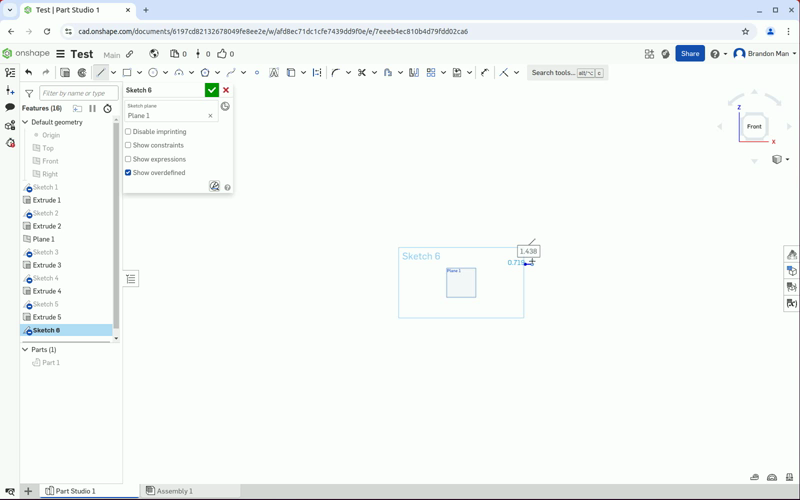
scroll(6)
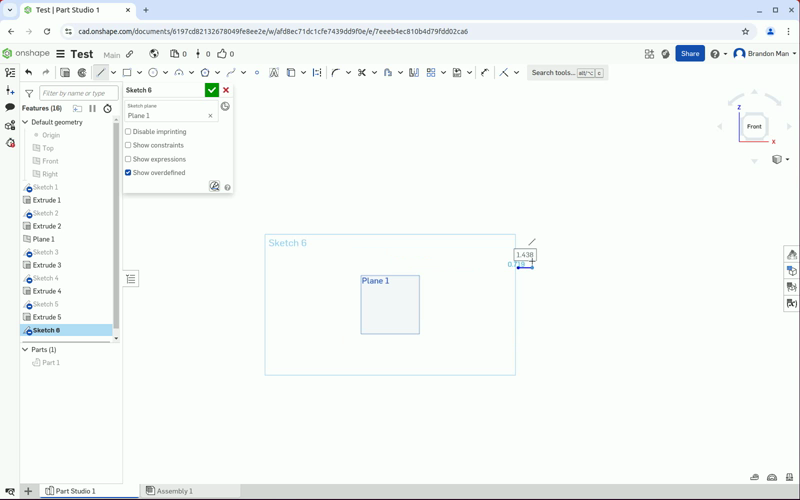
scroll(6)
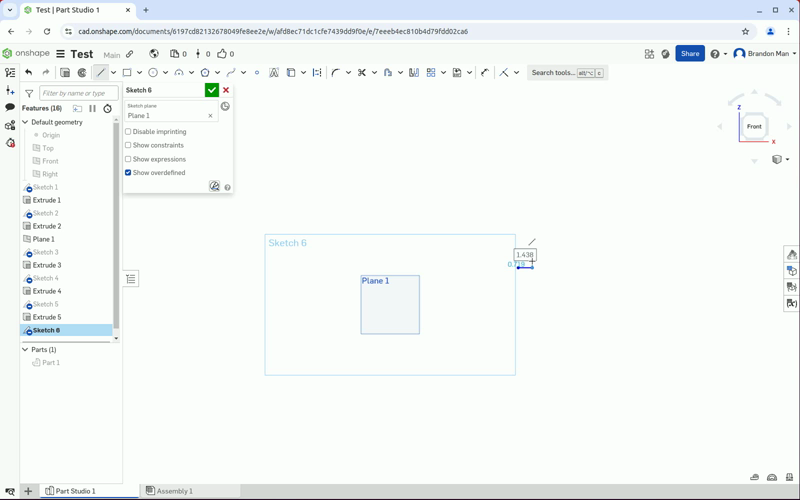
scroll(6)
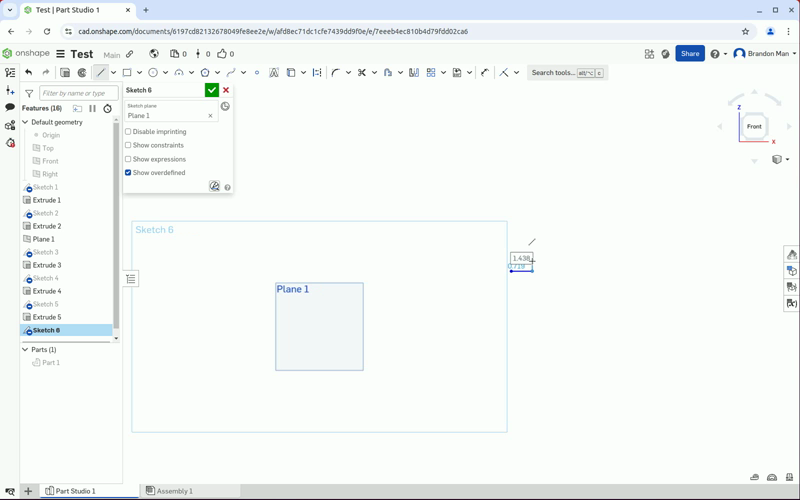
scroll(6)
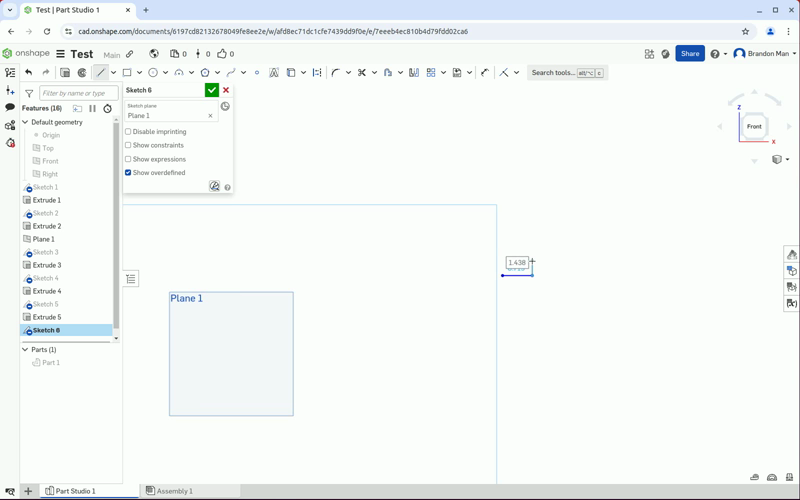
scroll(6)
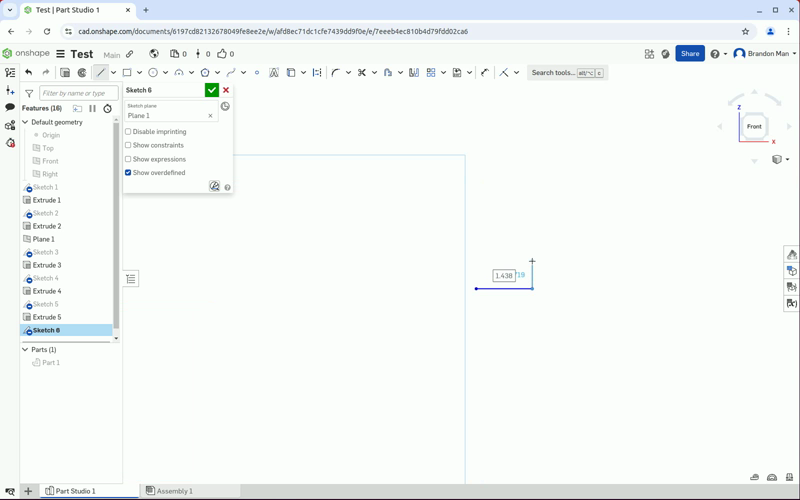
scroll(6)
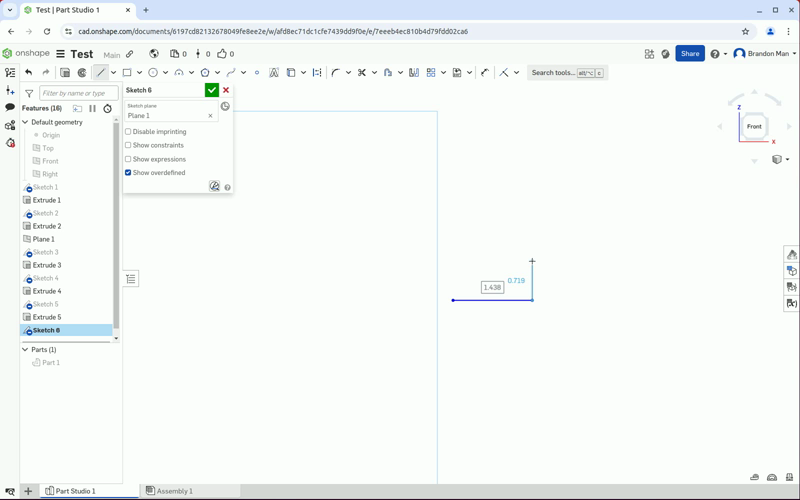
click(532, 260)
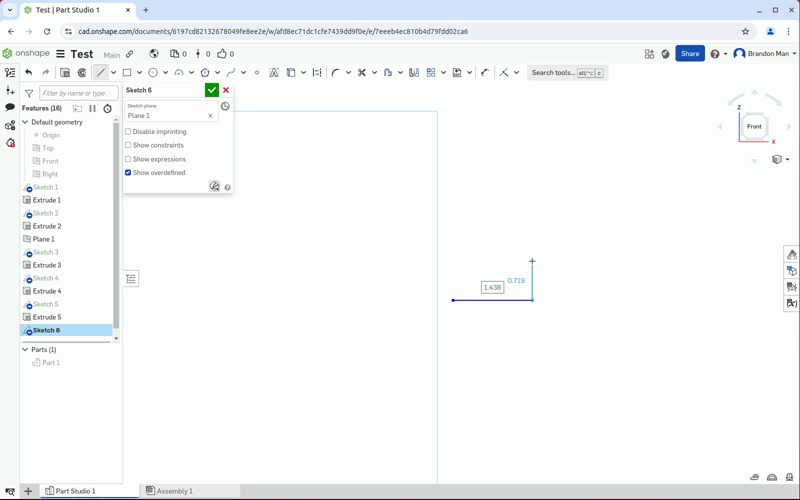
scroll(-6)
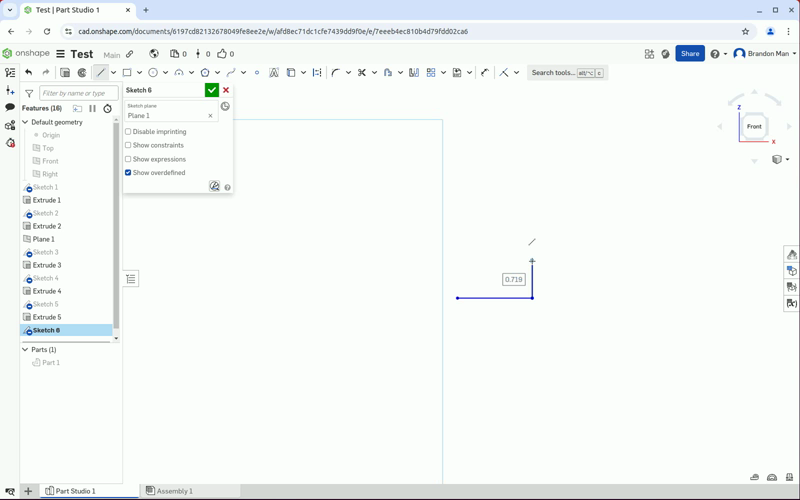
scroll(-6)
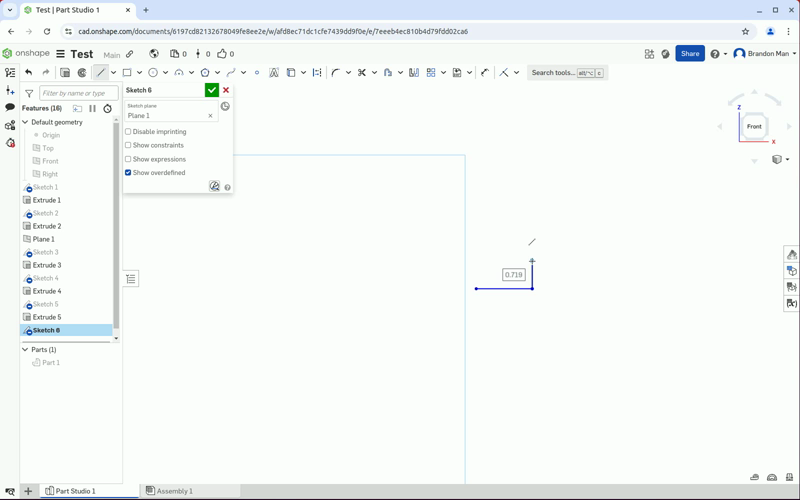
scroll(-6)
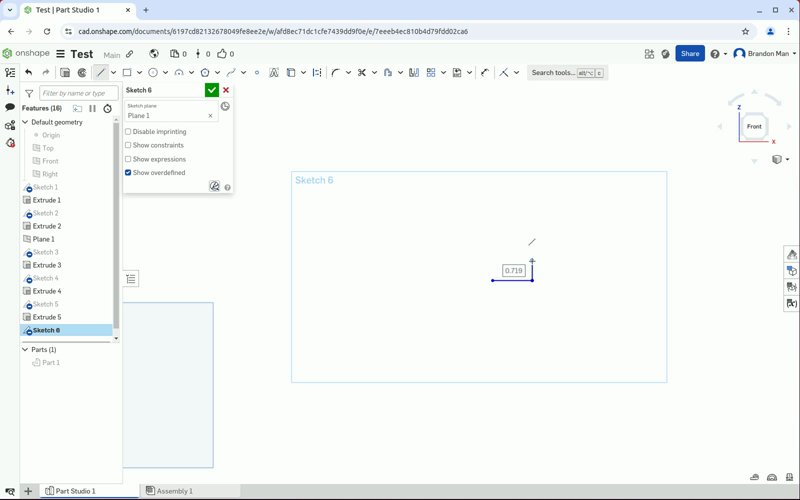
scroll(-6)
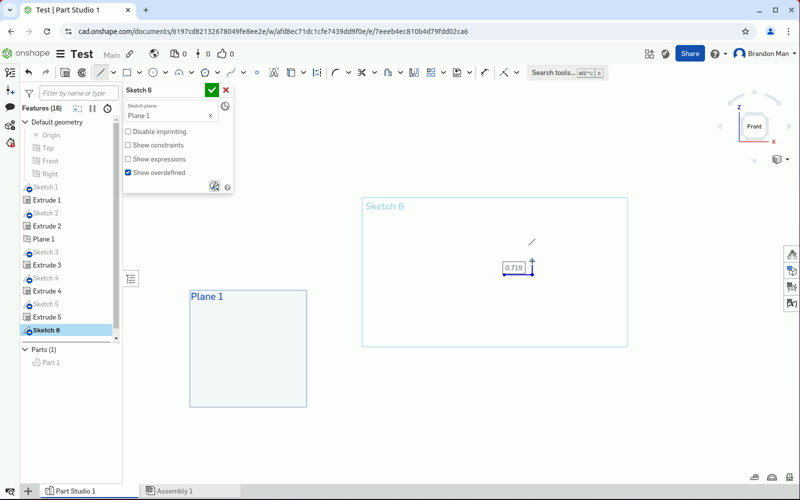
scroll(-6)
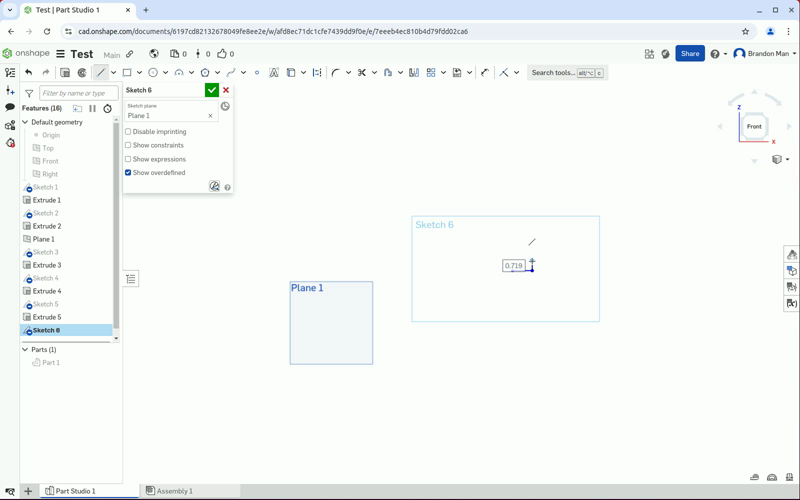
scroll(-6)
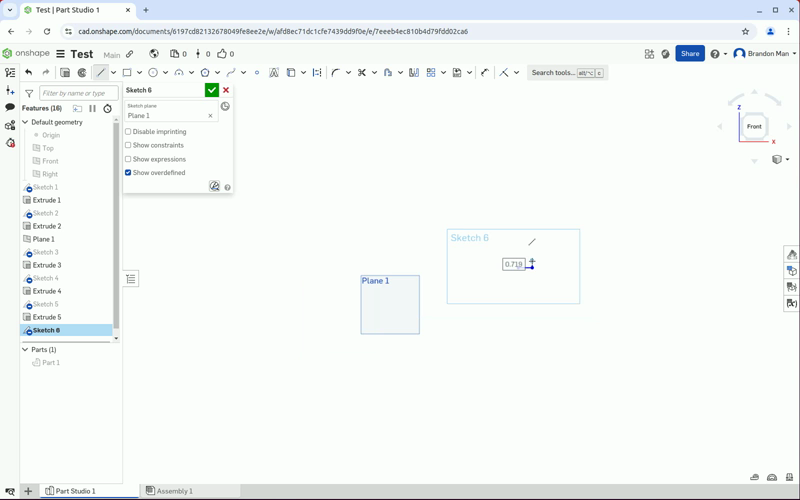
scroll(-6)
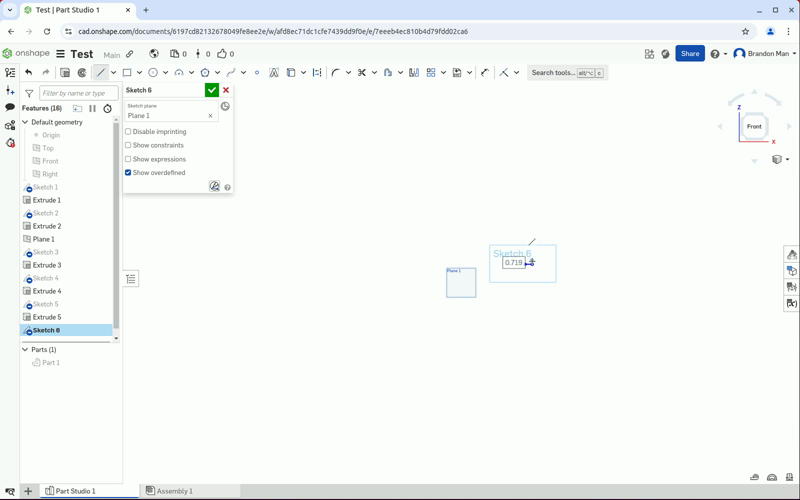
key_up(shift)
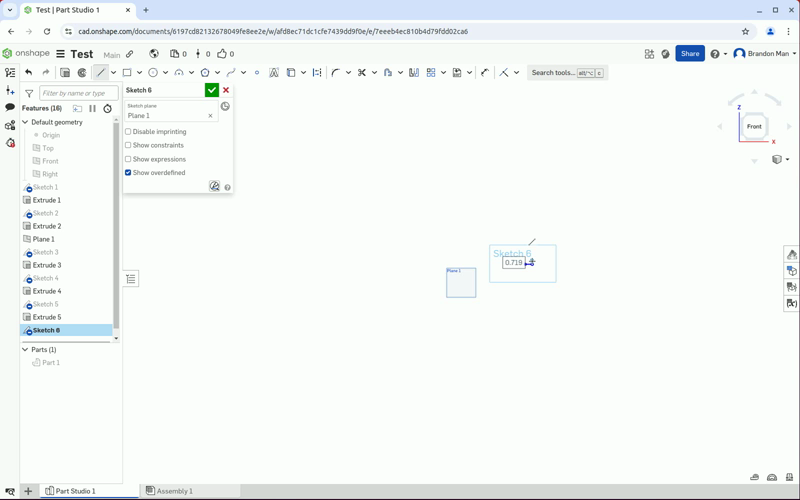
key_down(shift)
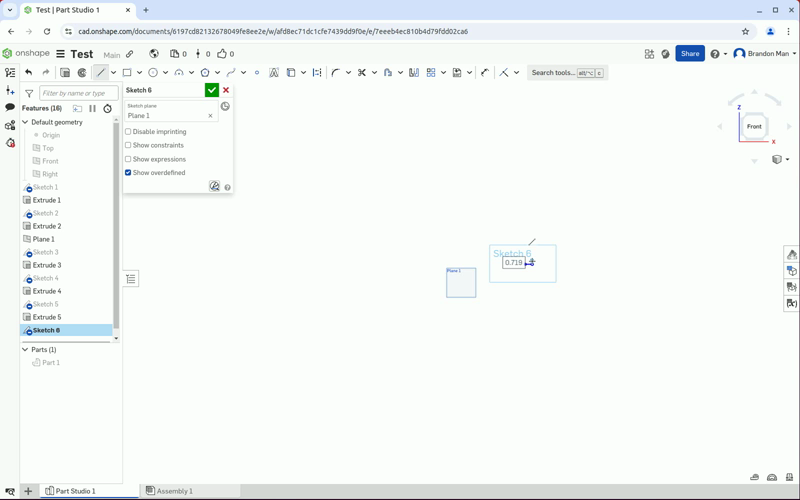
mouse_move(562, 260)
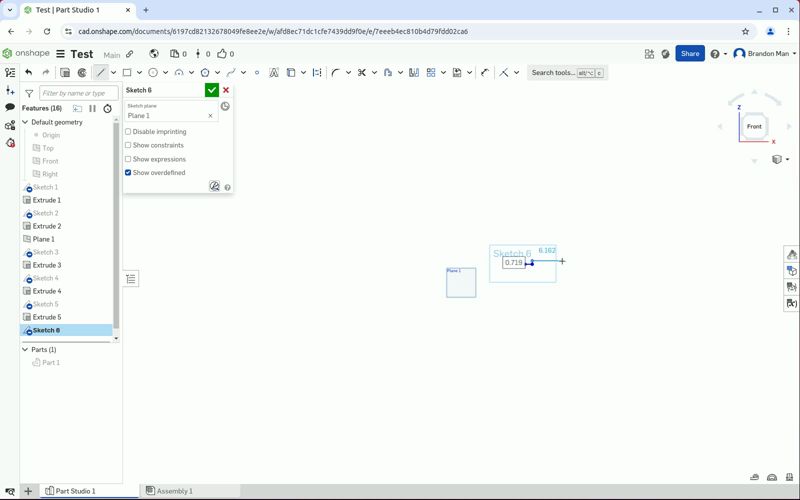
mouse_move(525, 260)
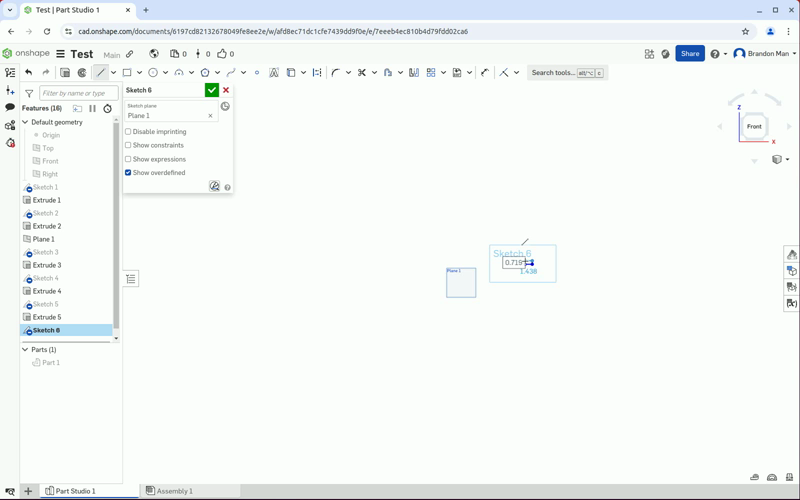
scroll(6)
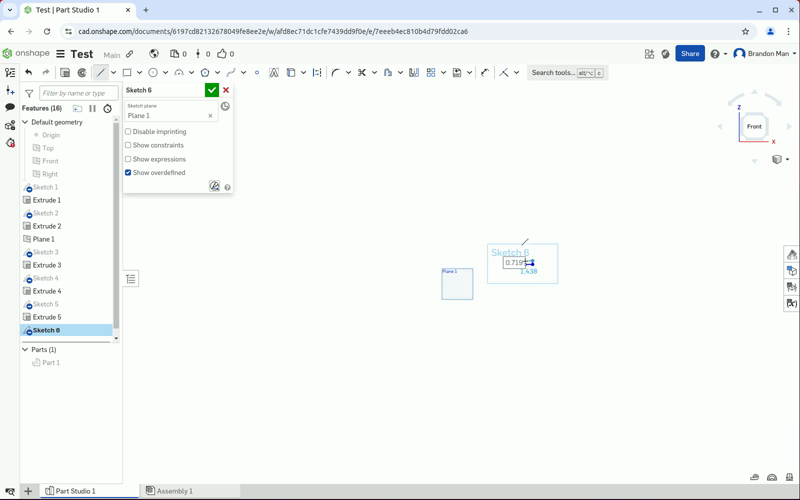
scroll(6)
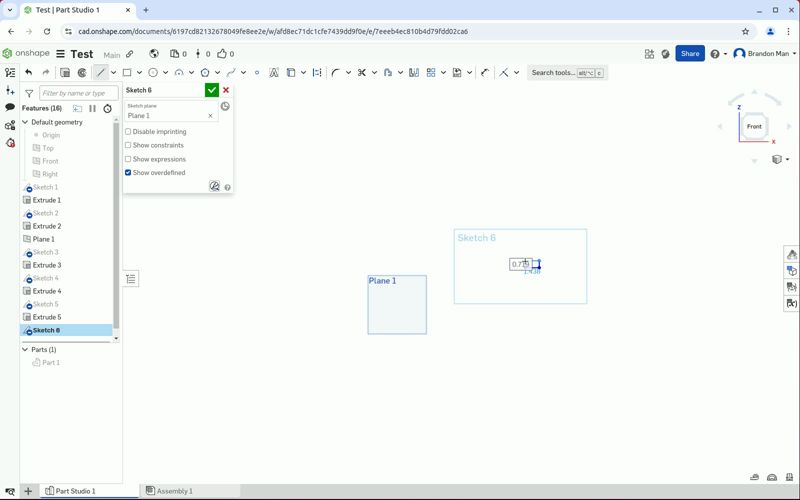
scroll(6)
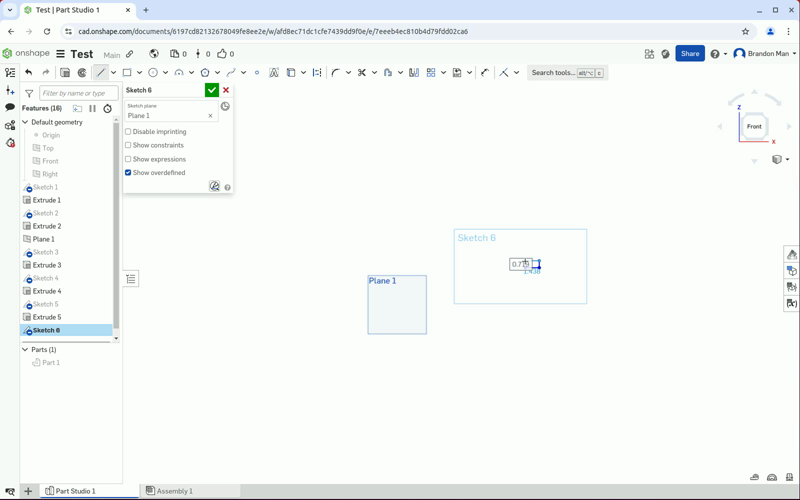
scroll(6)
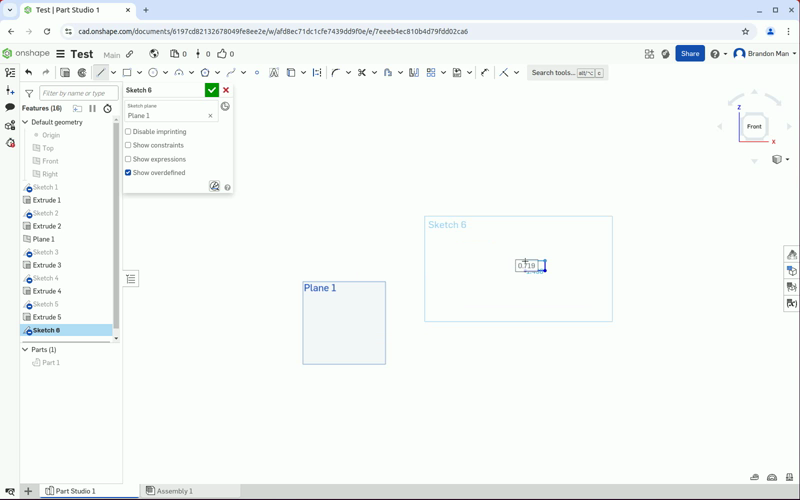
scroll(6)
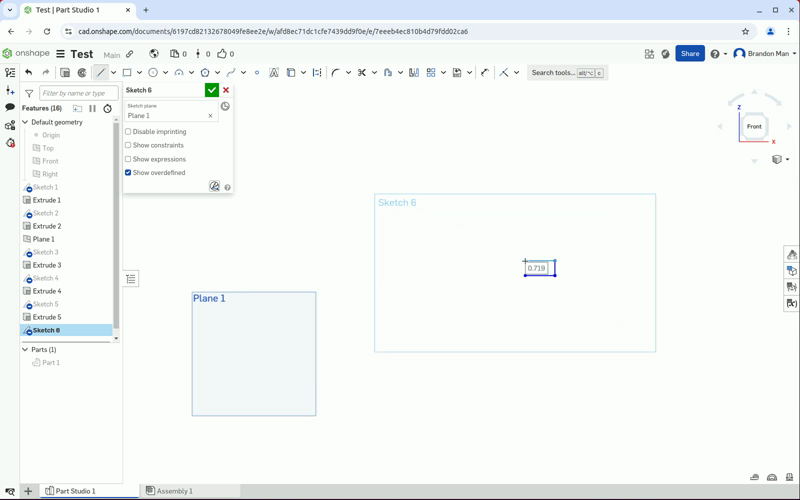
scroll(6)
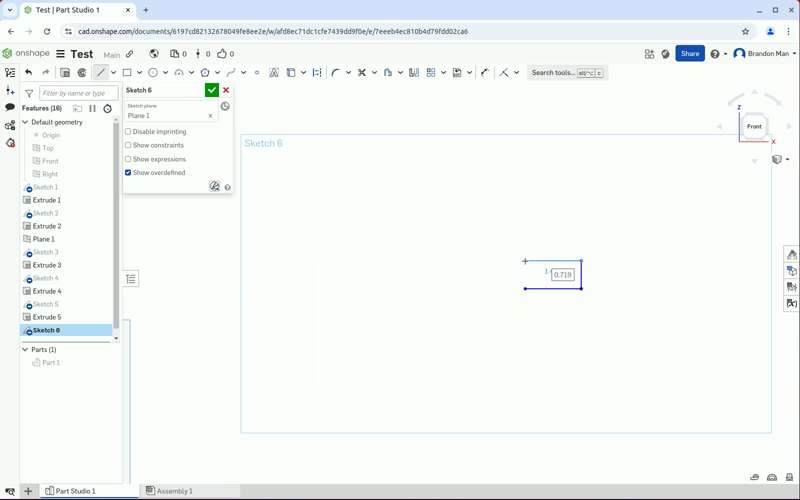
scroll(6)
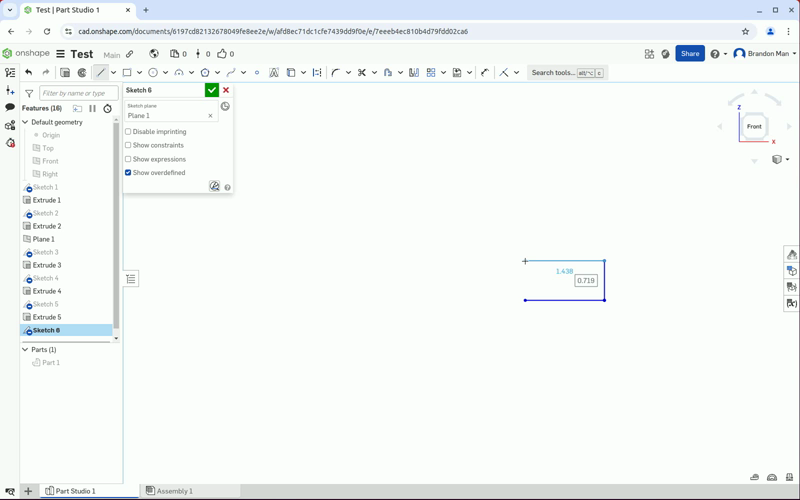
click(525, 260)
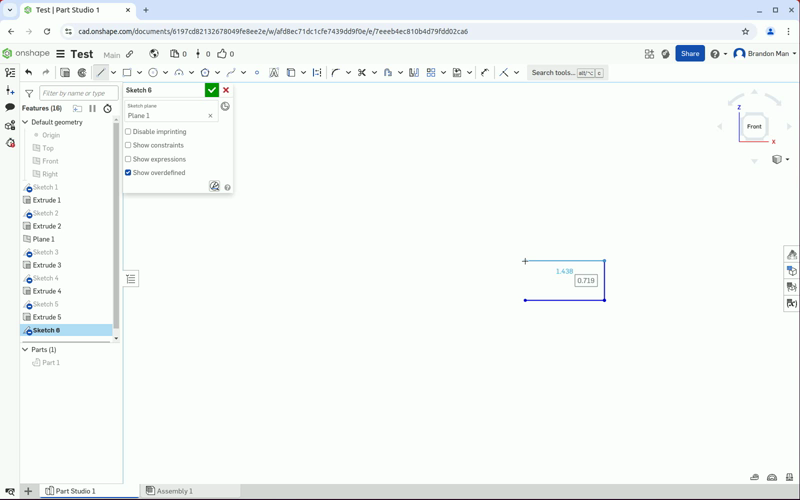
scroll(-6)
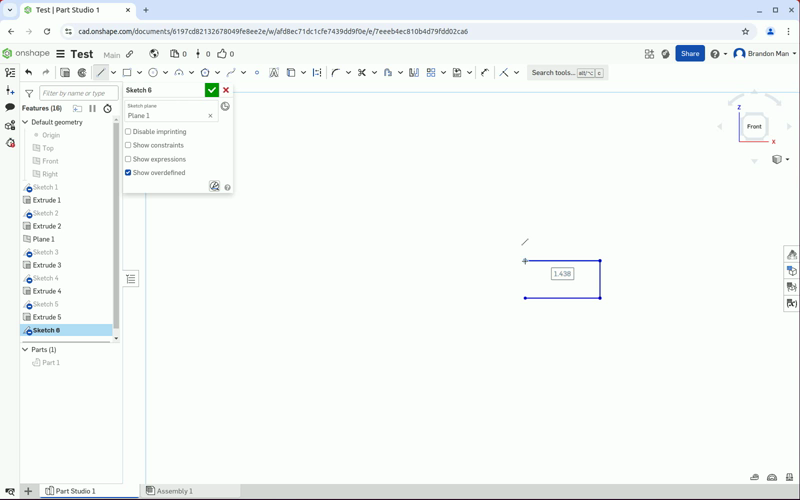
scroll(-6)
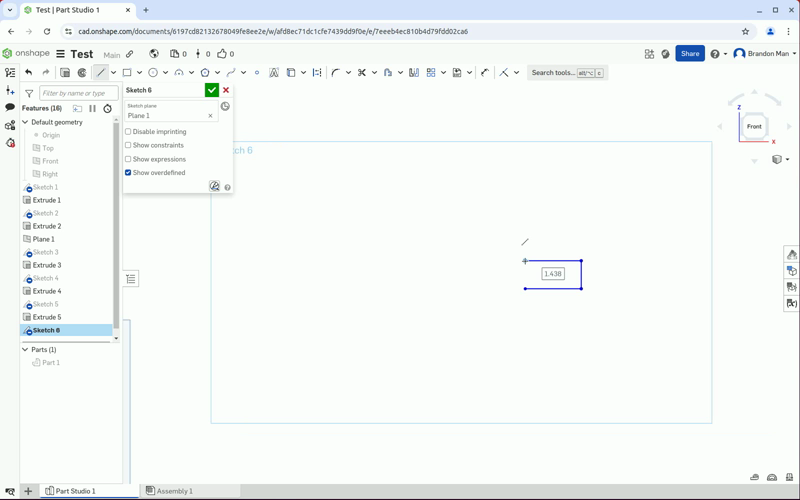
scroll(-6)
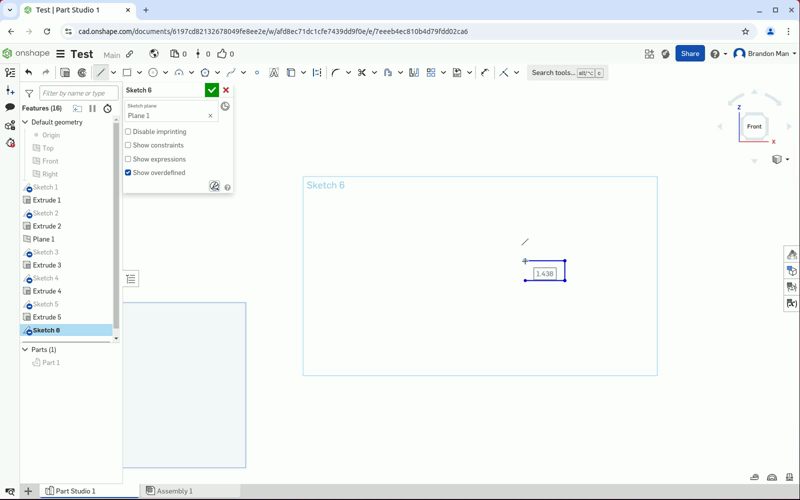
scroll(-6)
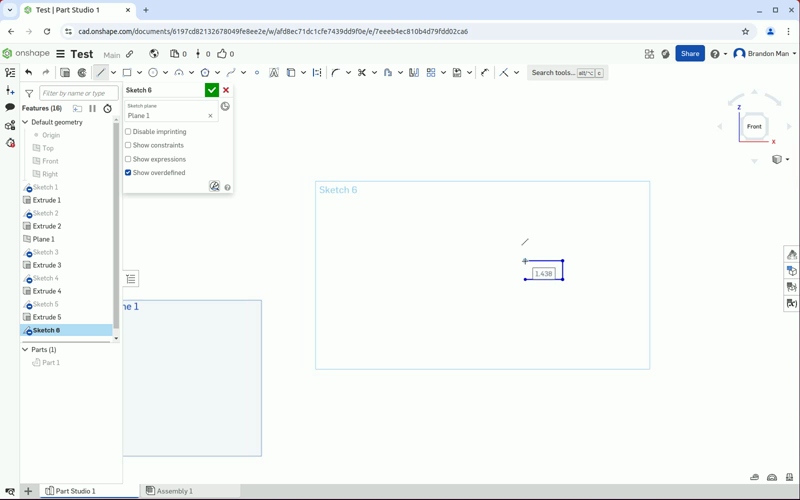
scroll(-6)
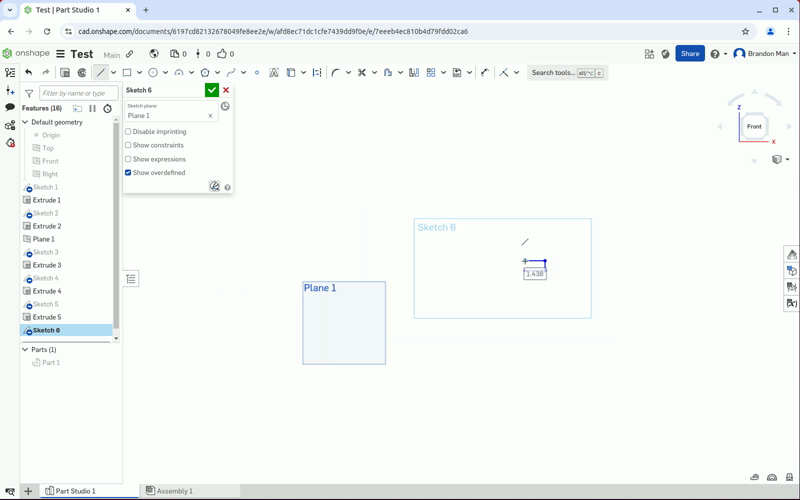
scroll(-6)
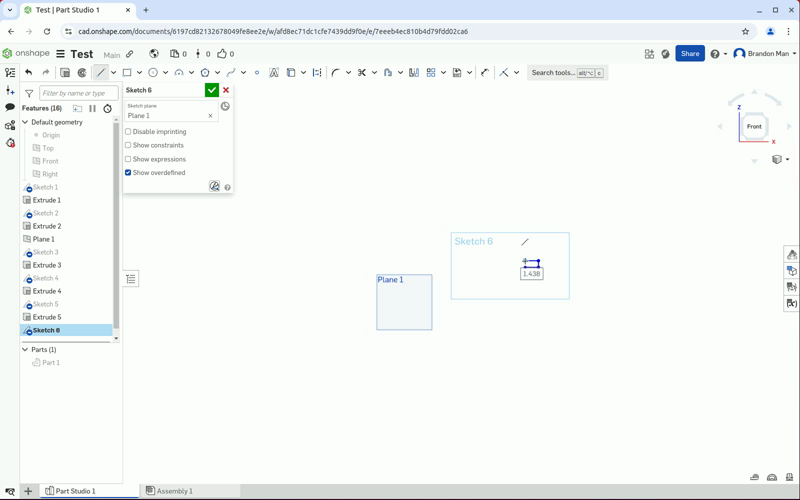
scroll(-6)
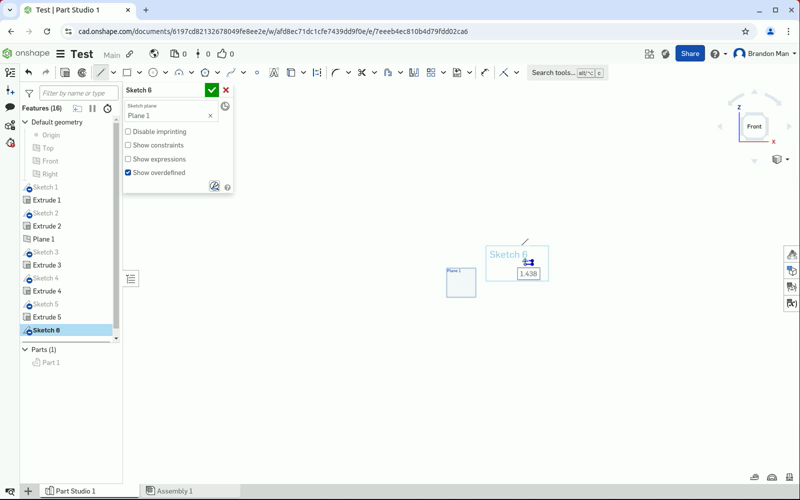
key_up(shift)
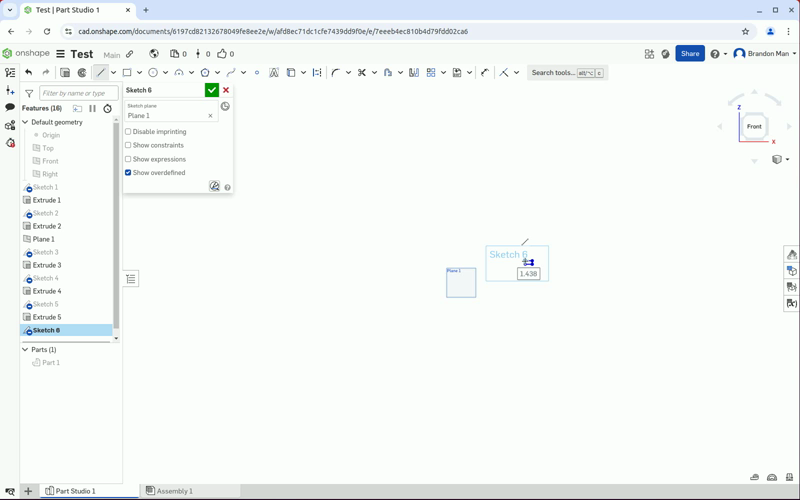
mouse_move(555, 260)
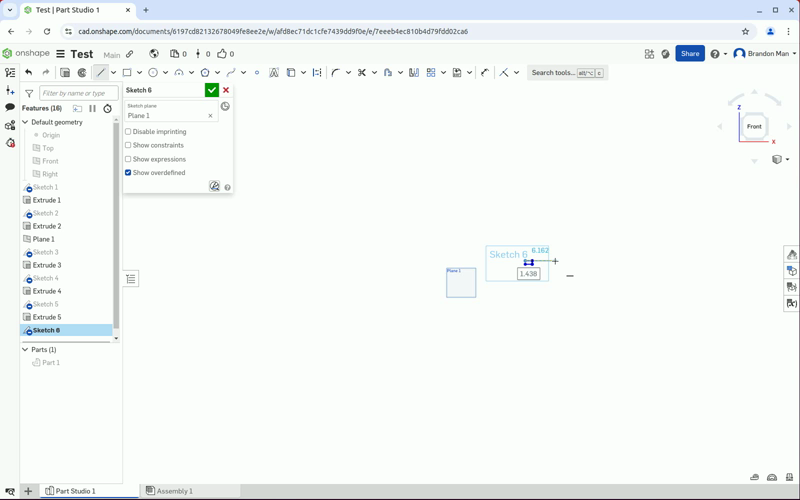
key_down(shift)
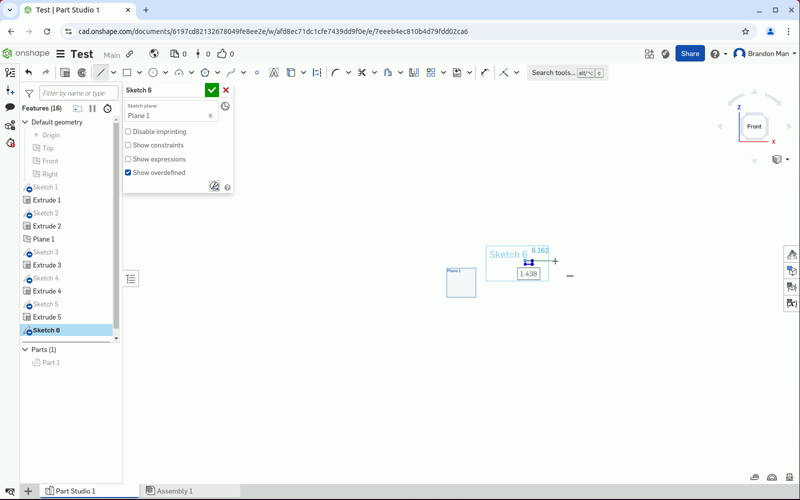
mouse_move(525, 264)
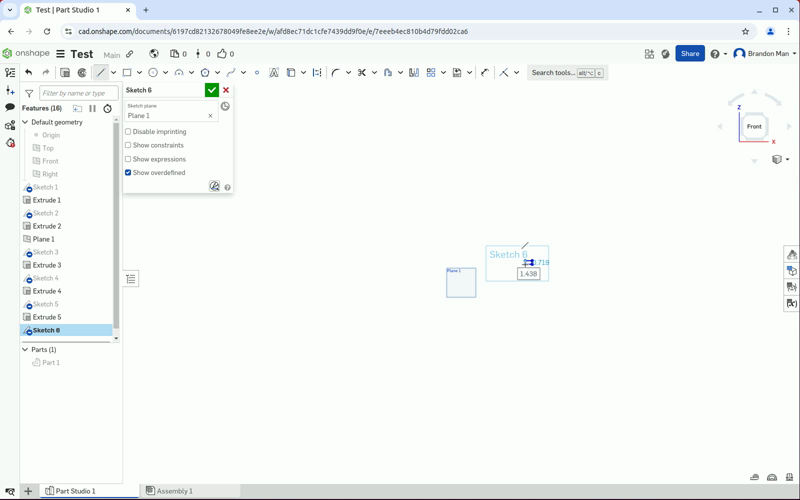
scroll(6)
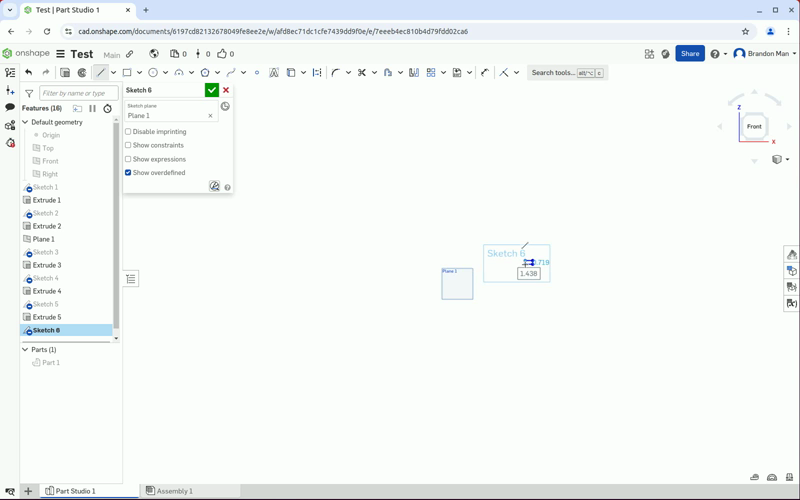
scroll(6)
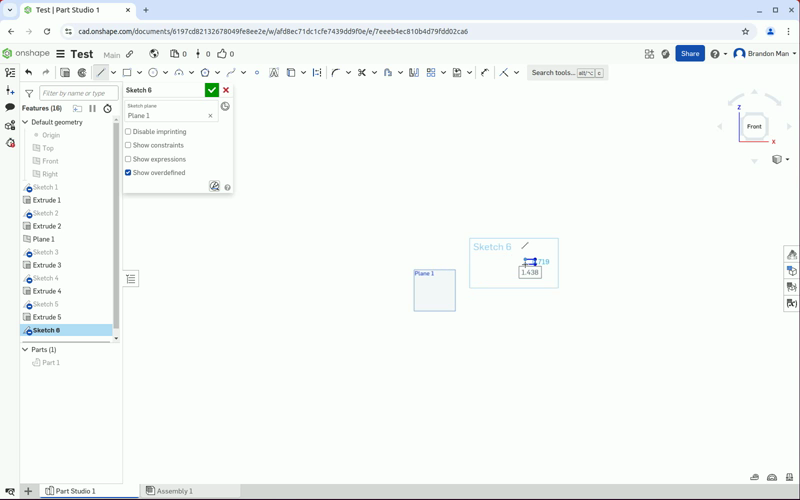
scroll(6)
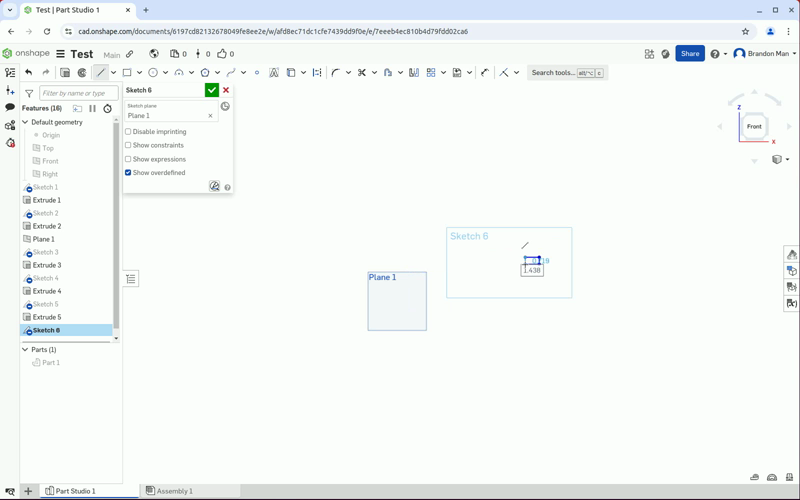
scroll(6)
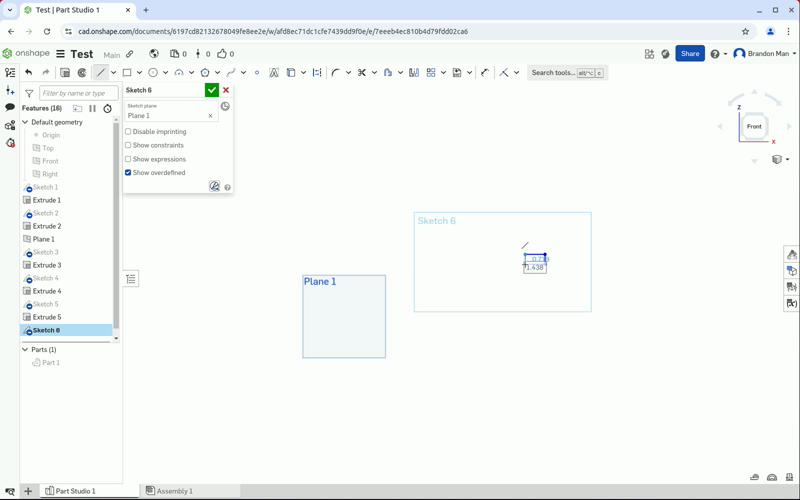
scroll(6)
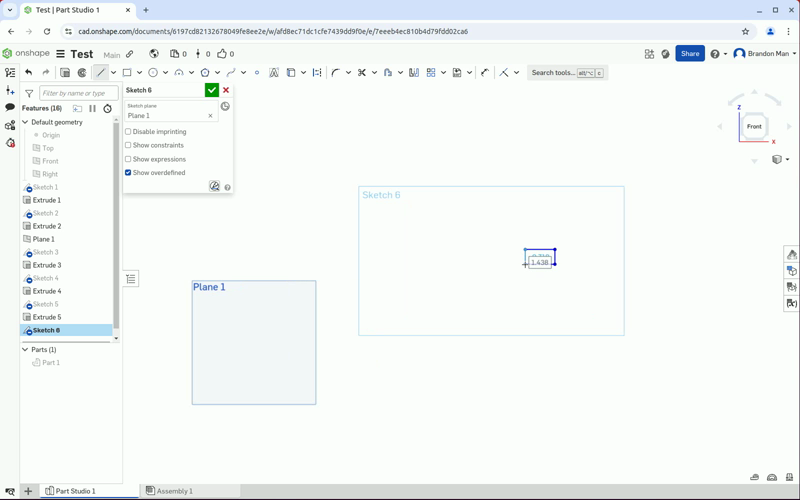
scroll(6)
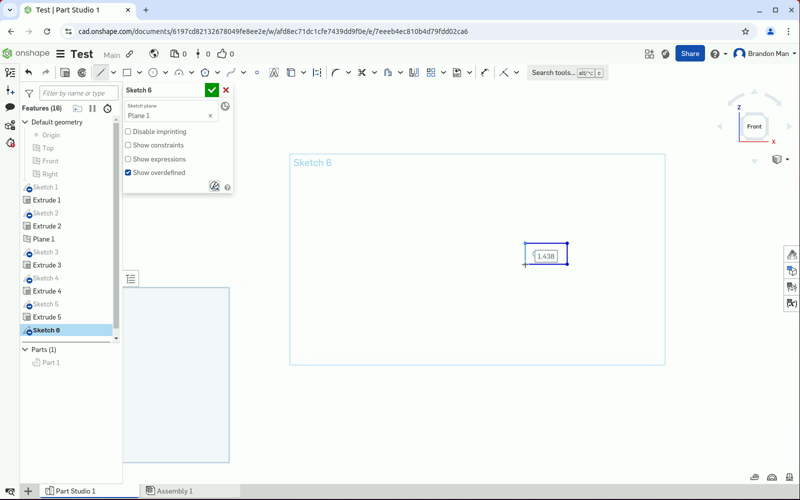
scroll(6)
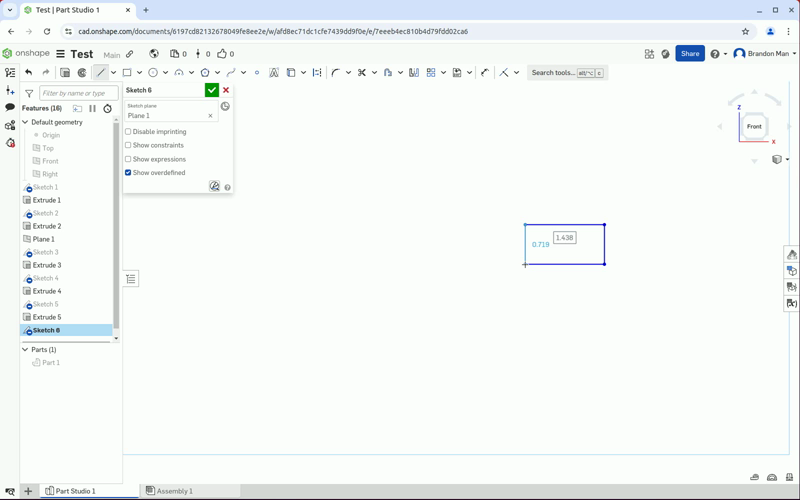
key_up(shift)
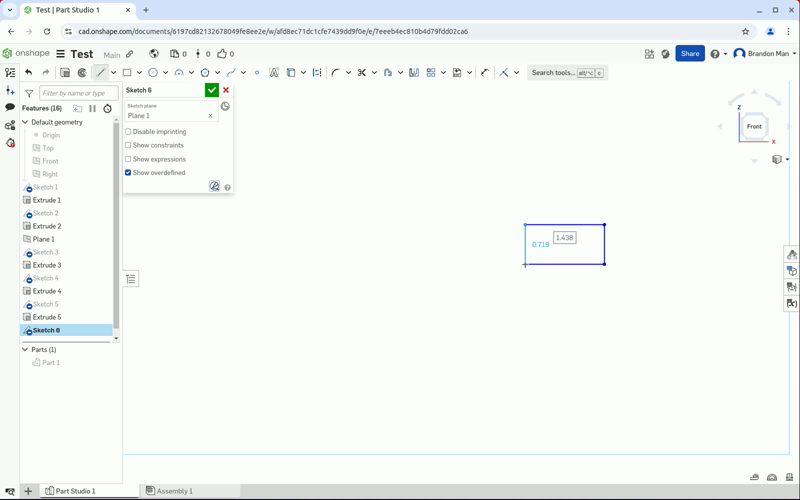
click(525, 264)
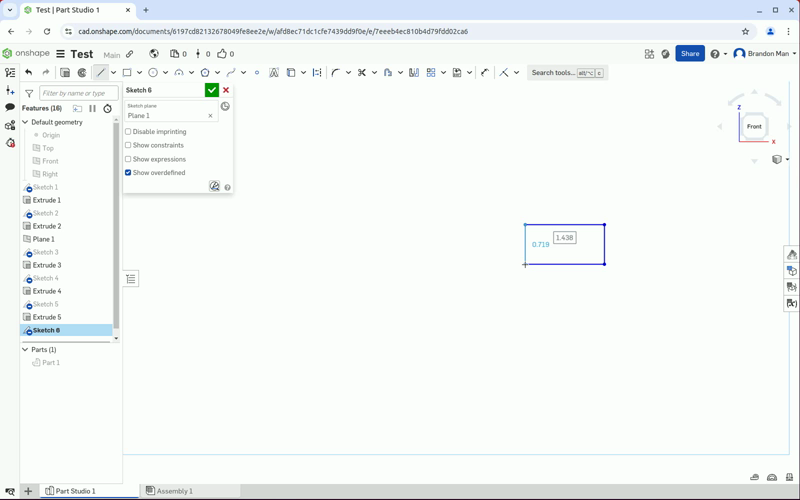
scroll(-6)
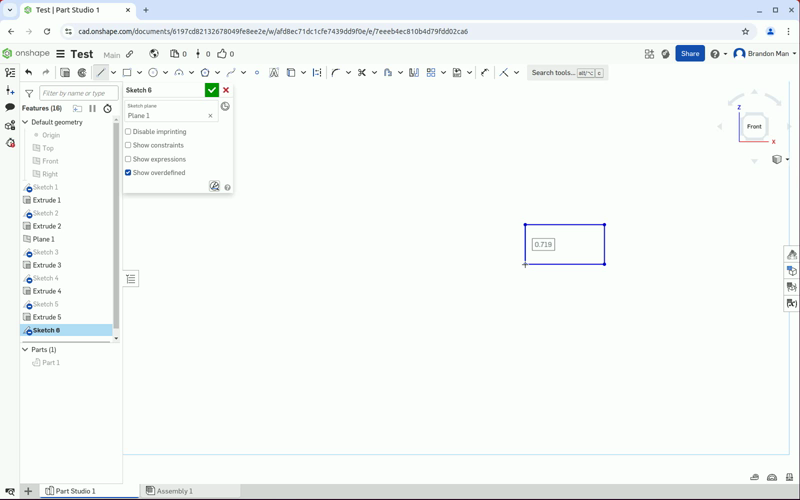
scroll(-6)
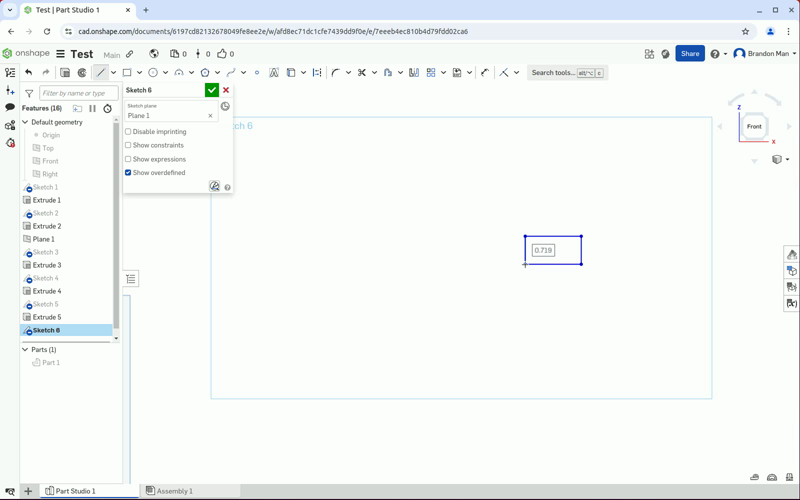
scroll(-6)
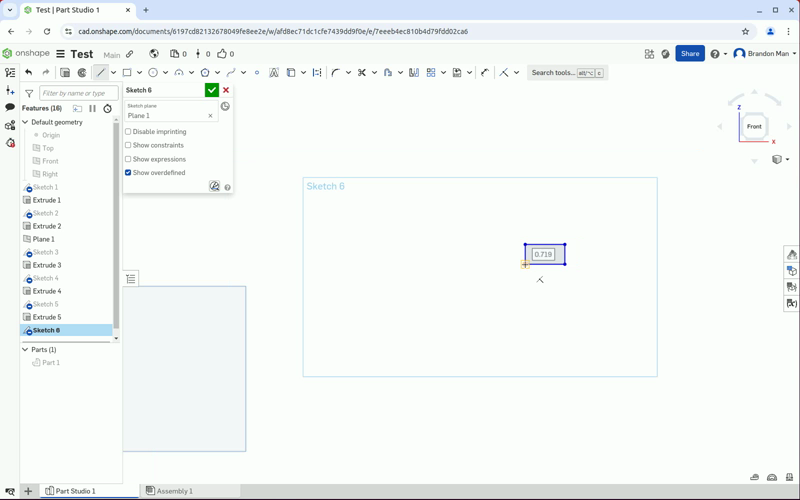
scroll(-6)
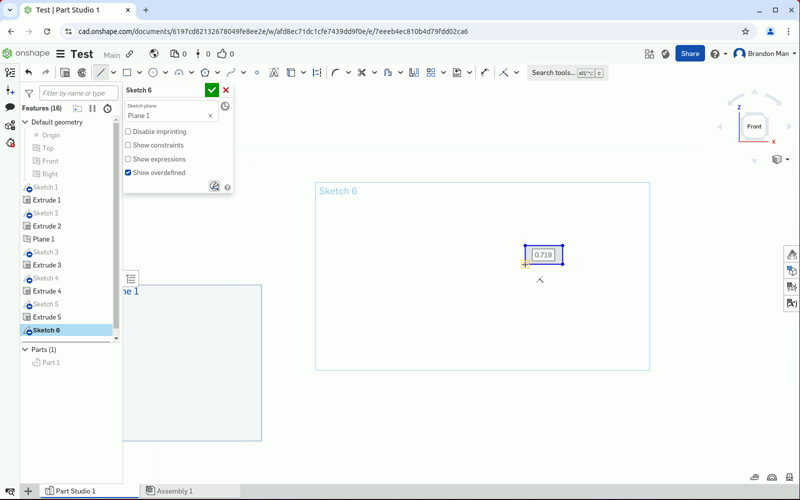
scroll(-6)
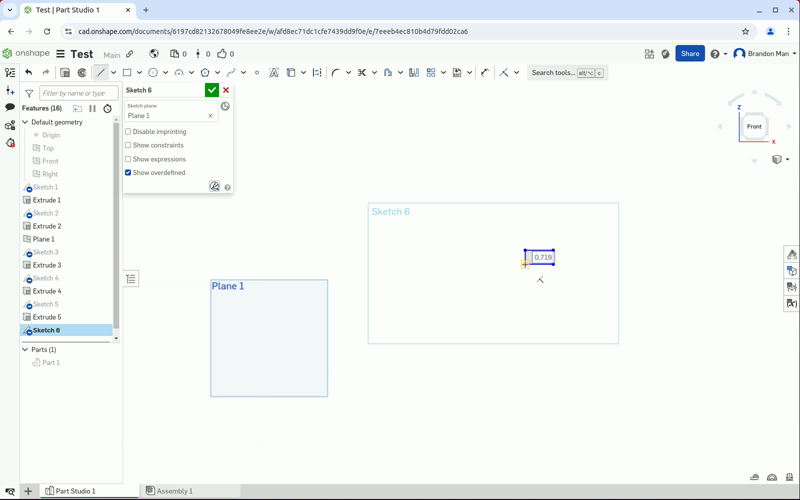
scroll(-6)
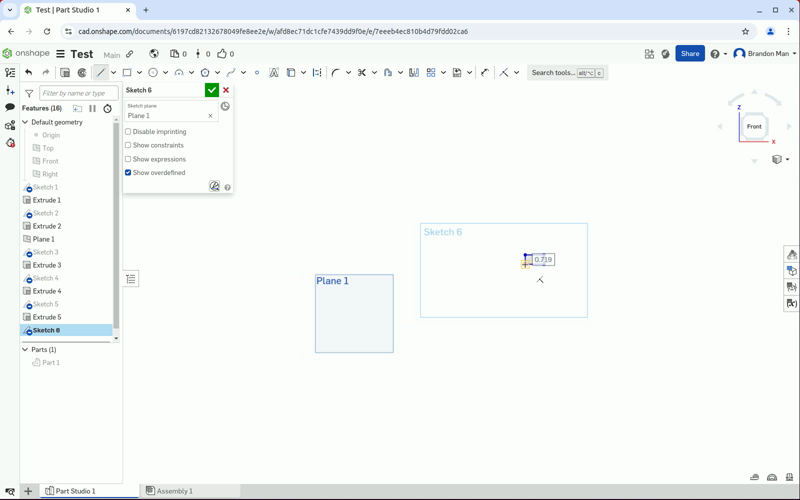
scroll(-6)
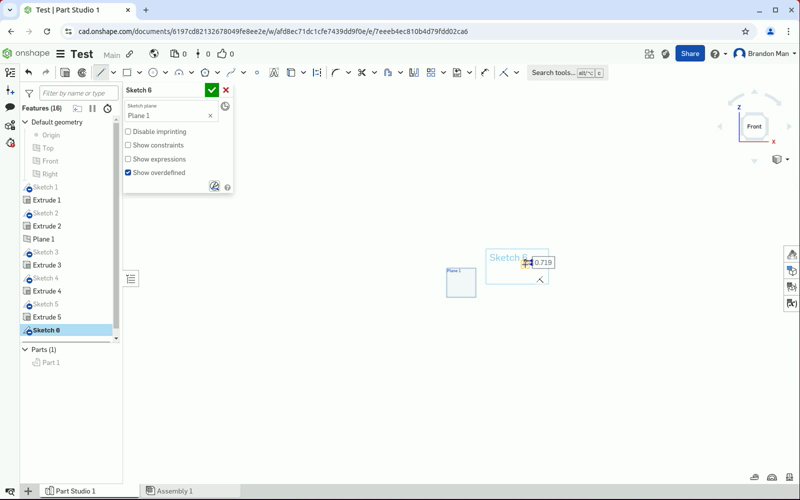
key(esc)
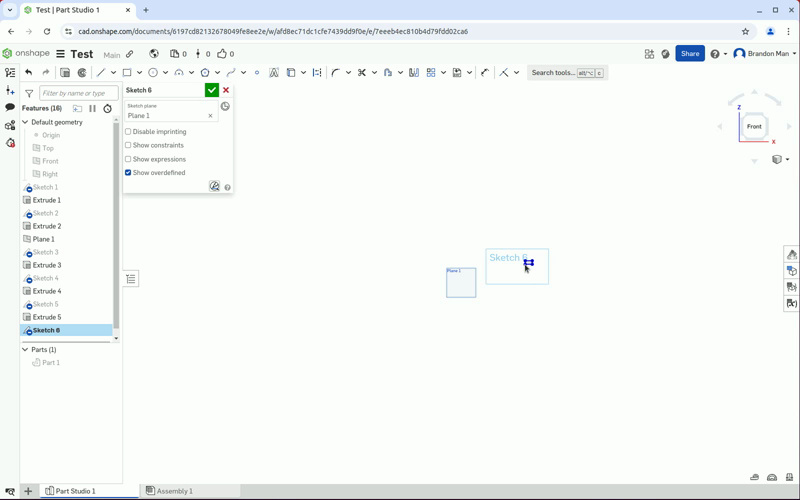
mouse_move(529, 261)
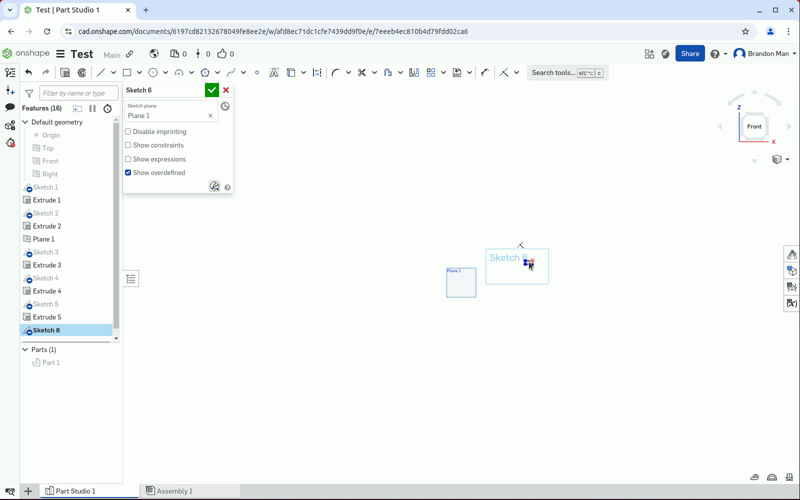
scroll(6)
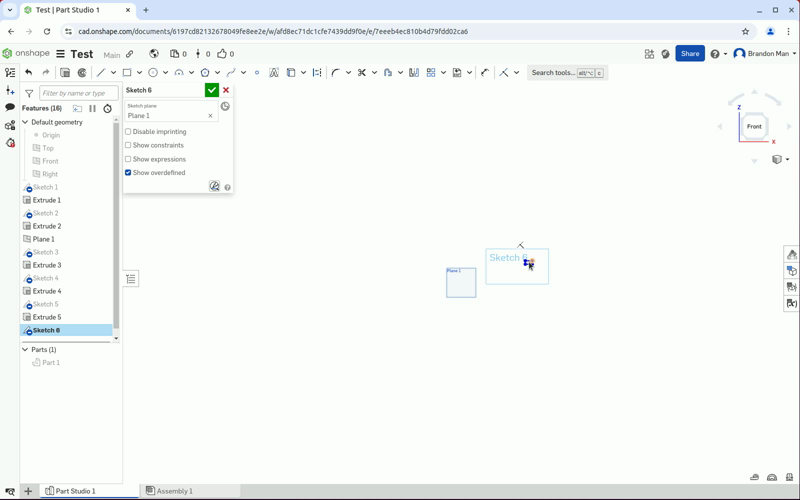
scroll(6)
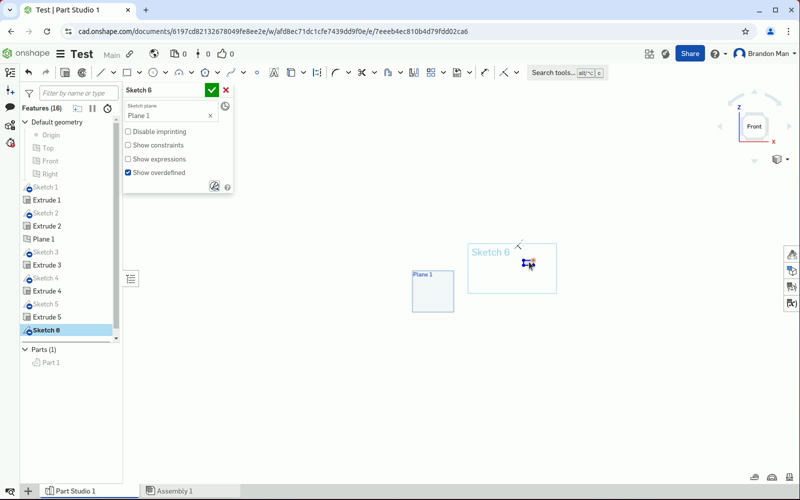
scroll(6)
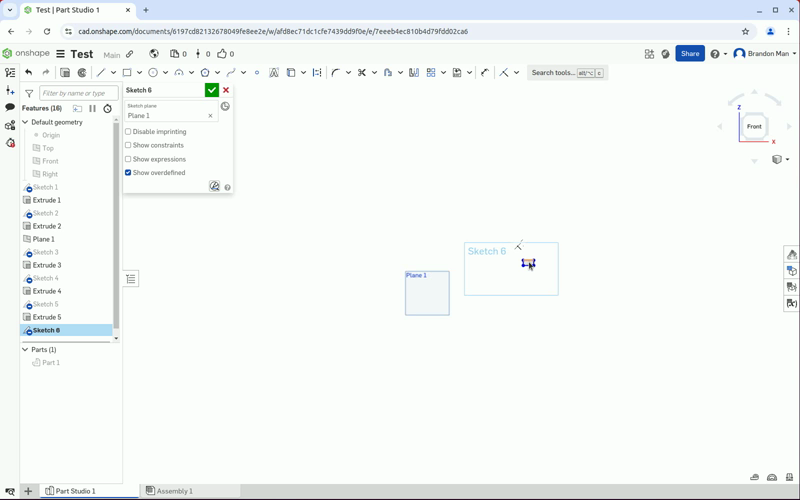
scroll(6)
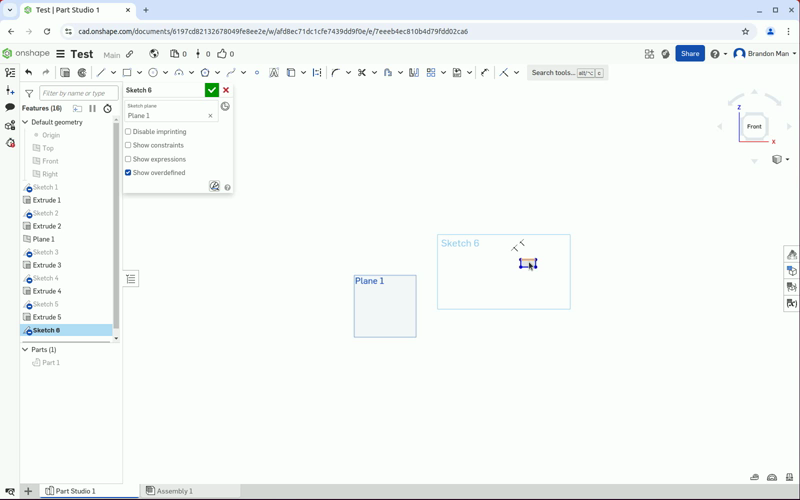
scroll(6)
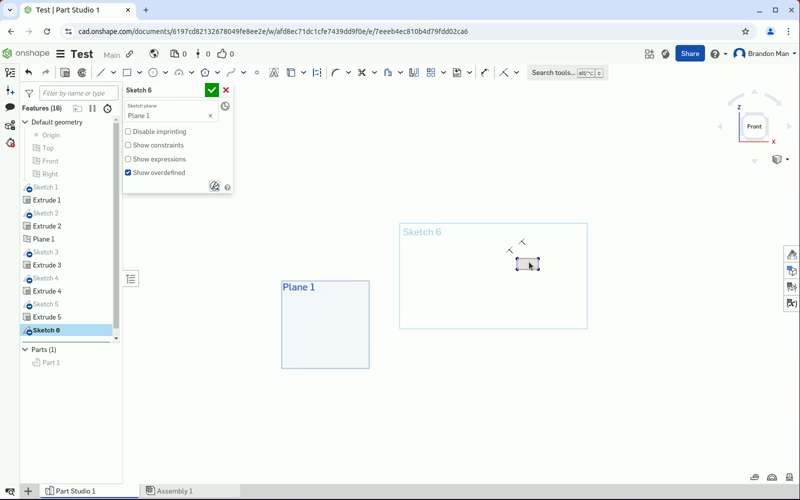
scroll(6)
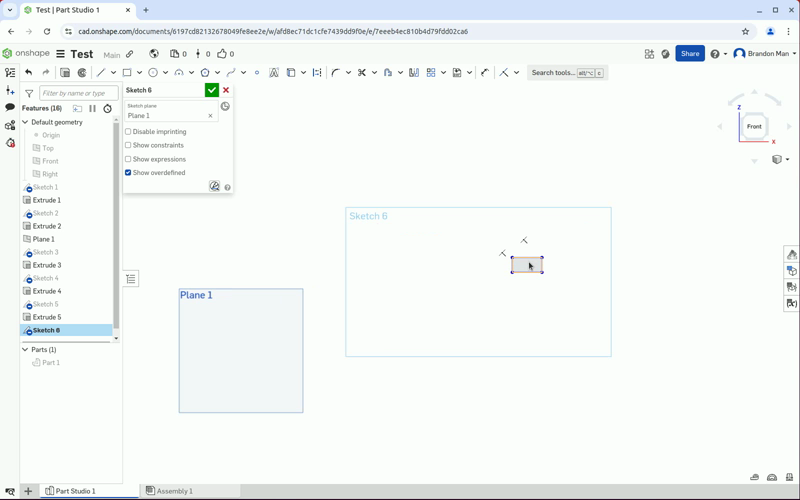
scroll(6)
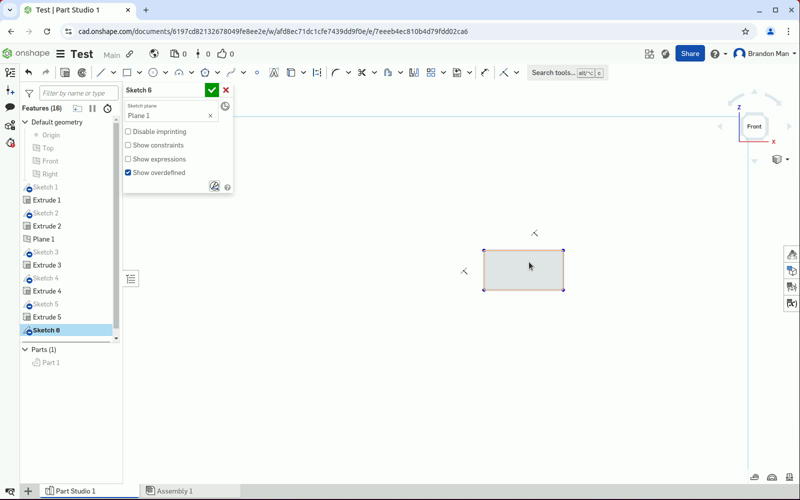
click(529, 261)
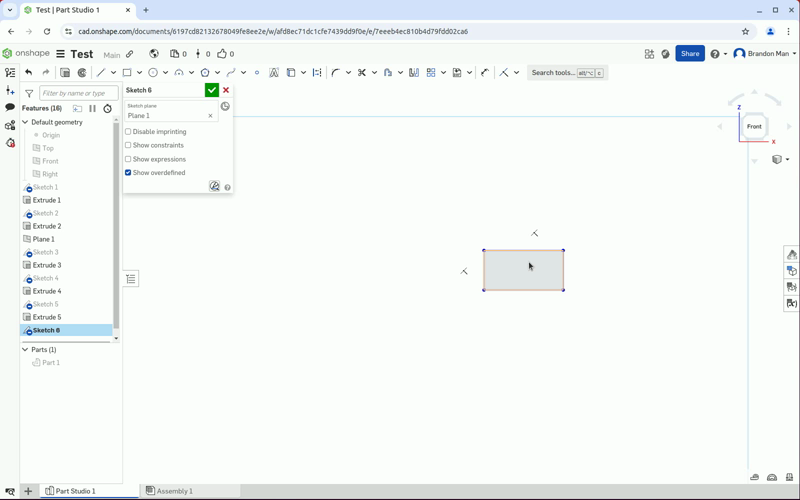
scroll(-6)
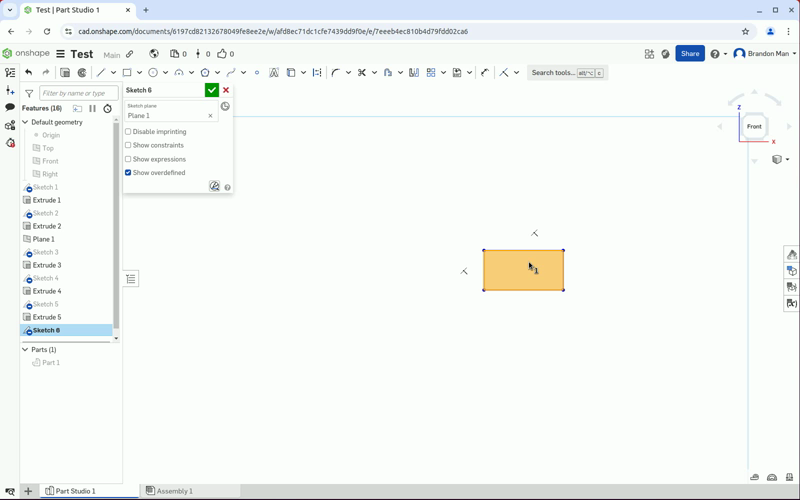
scroll(-6)
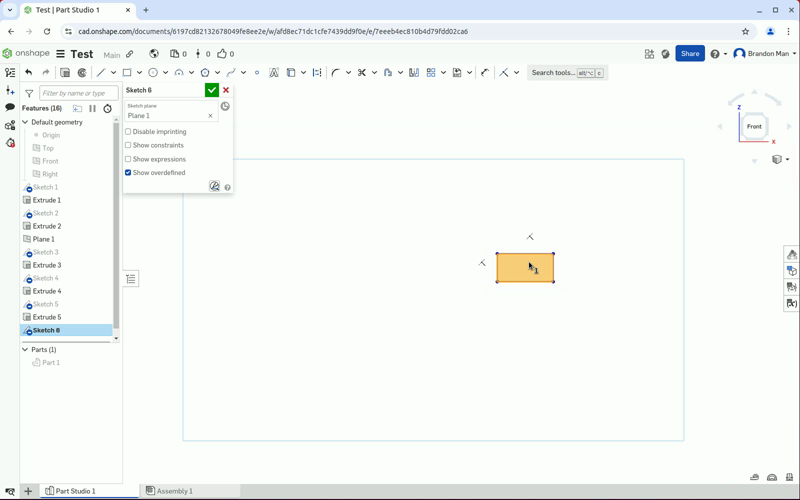
scroll(-6)
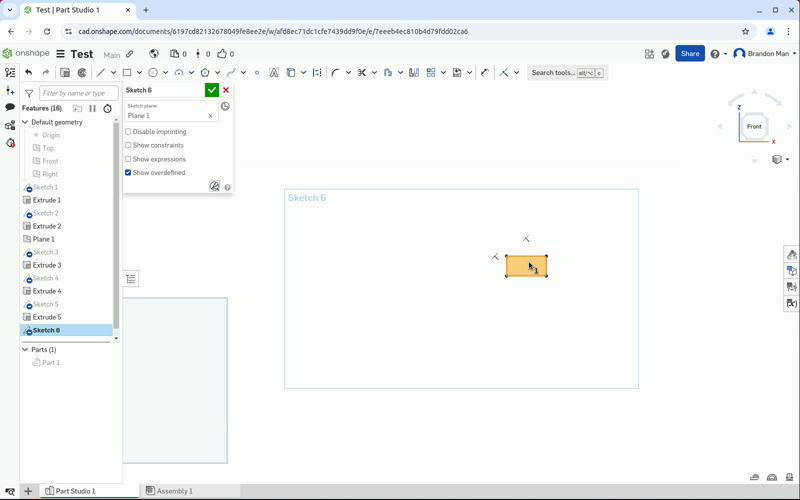
scroll(-6)
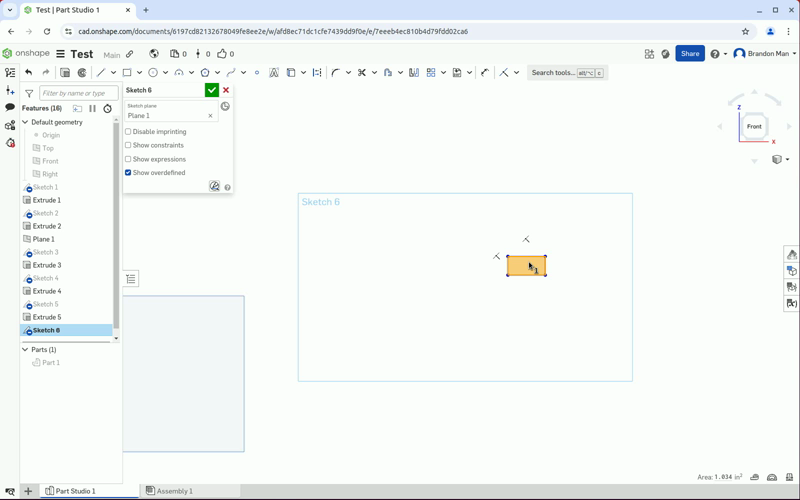
scroll(-6)
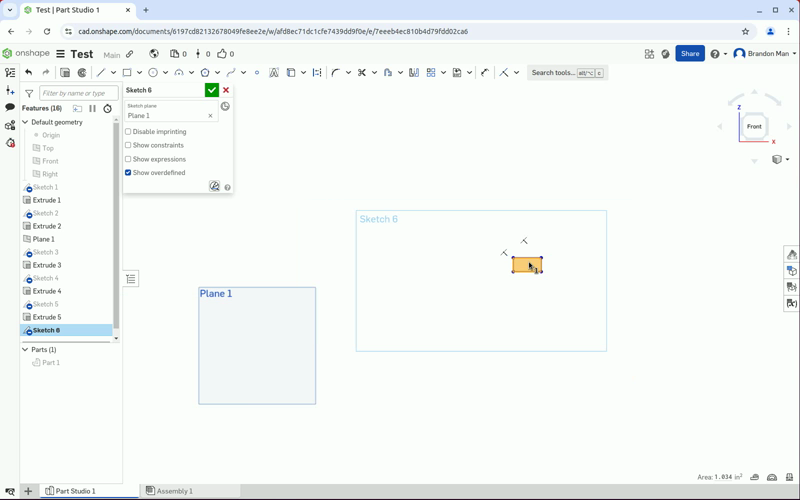
scroll(-6)
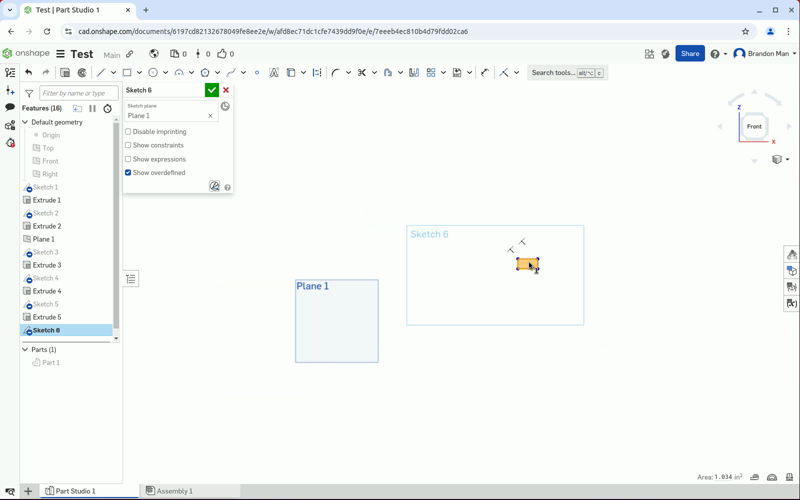
scroll(-6)
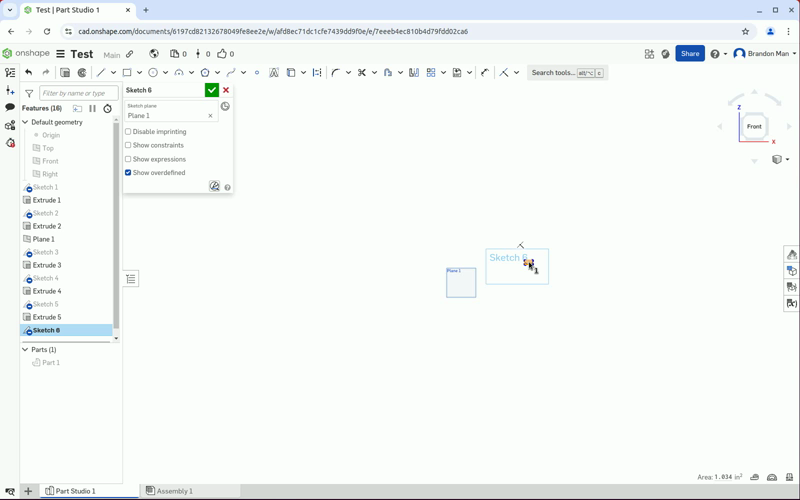
mouse_move(73, 352)
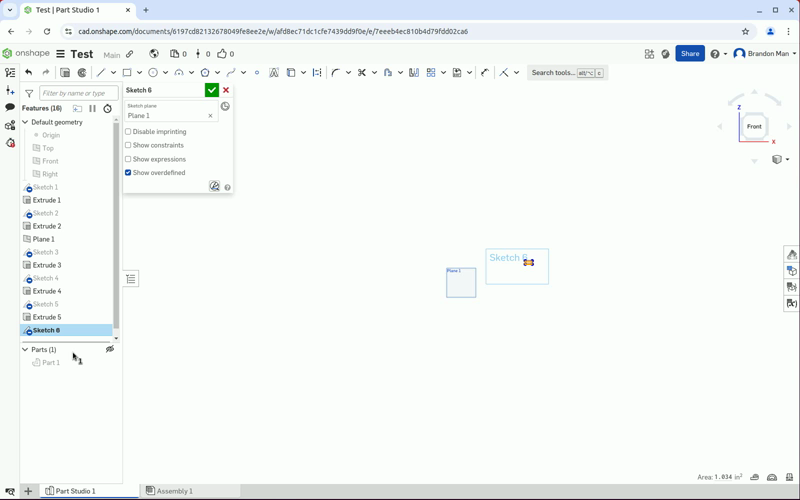
key(shift+y)
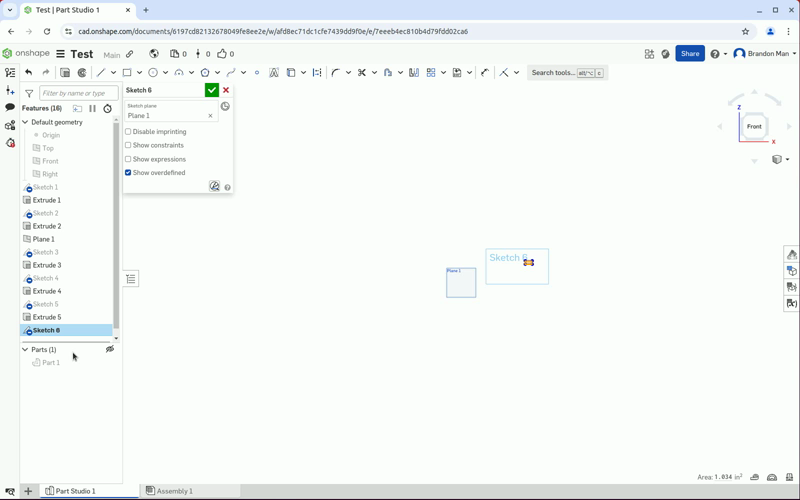
key(shift+e)
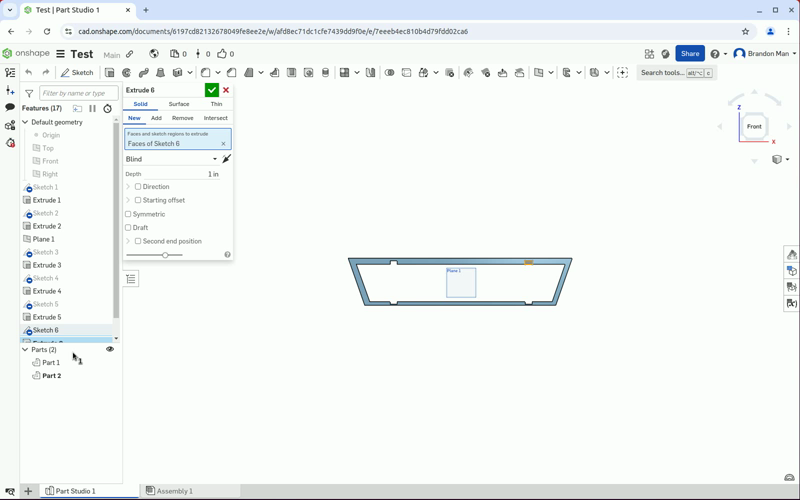
mouse_move(143, 106)
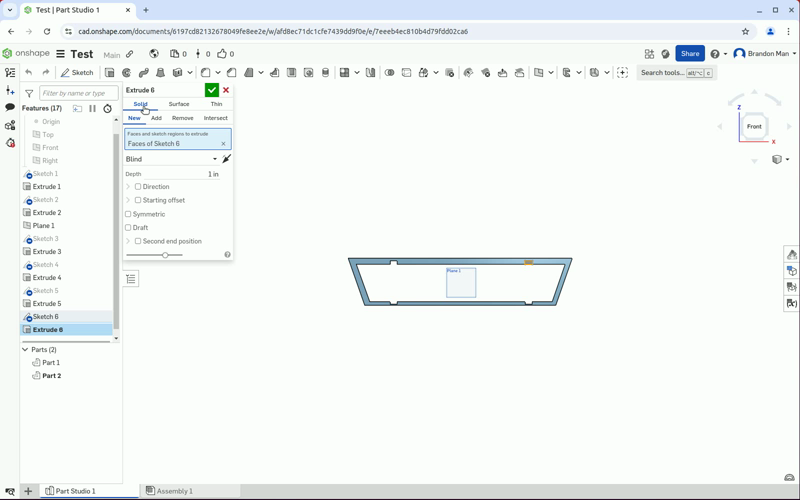
click(143, 106)
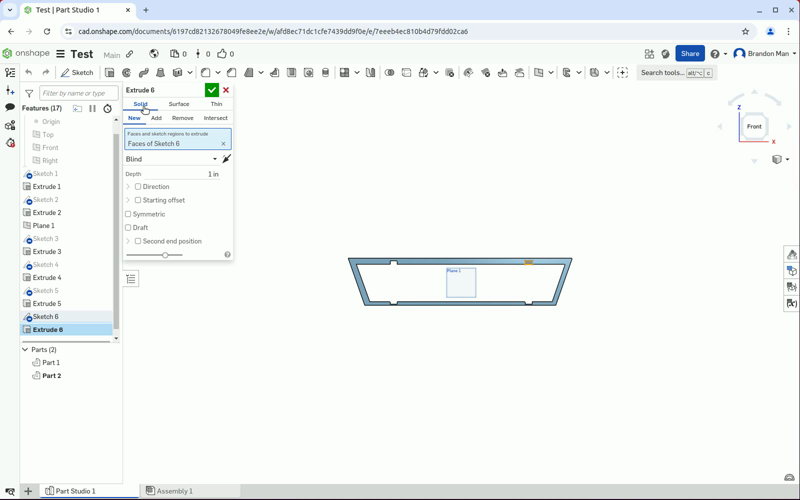
mouse_move(186, 120)
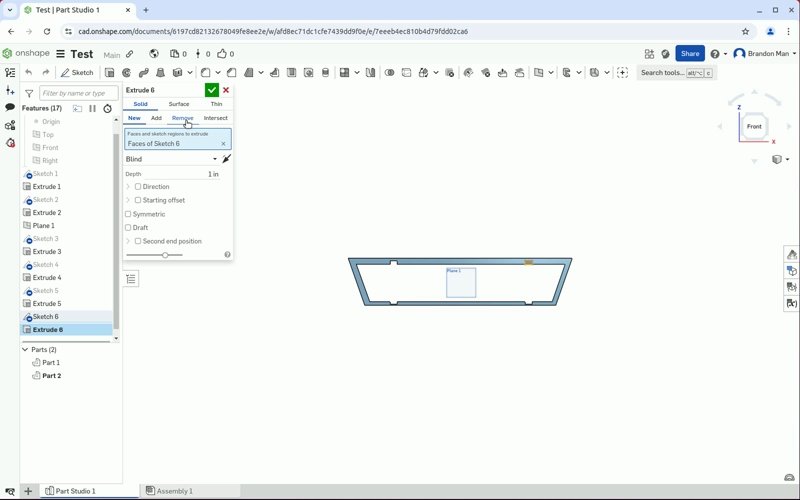
click(186, 120)
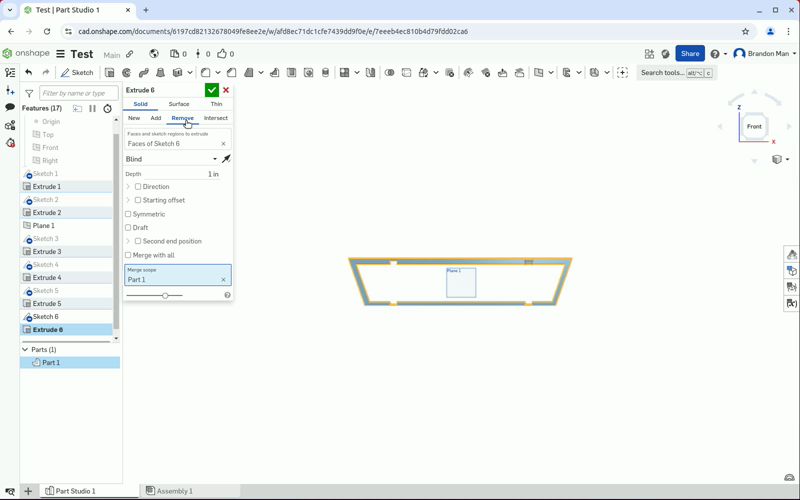
key(tab, 4)
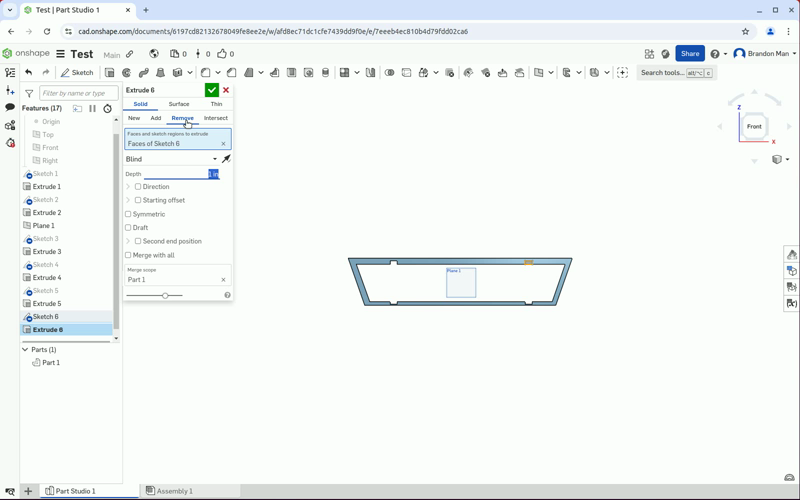
text(1.204)
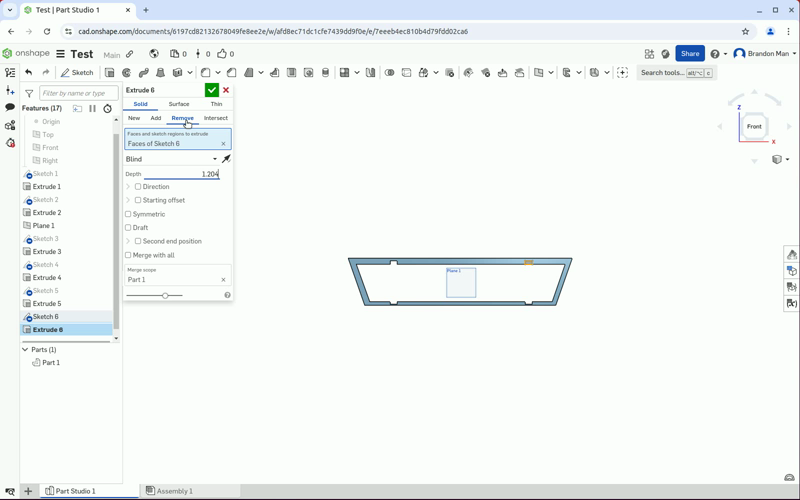
key(tab, 6)
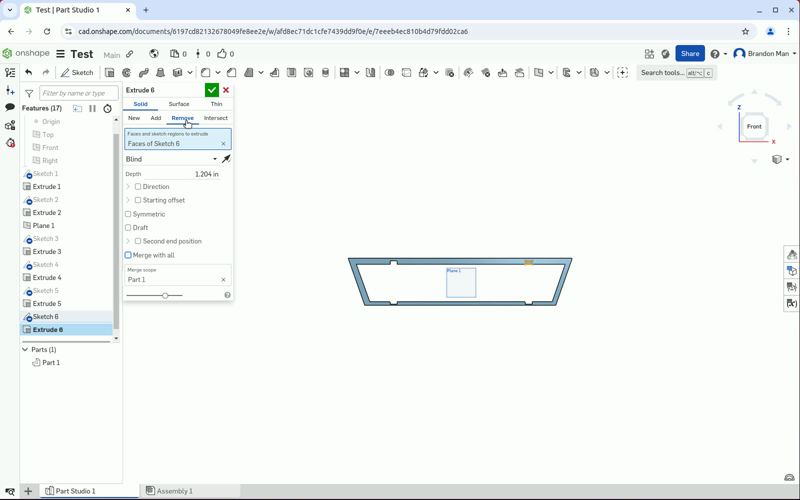
key(space)
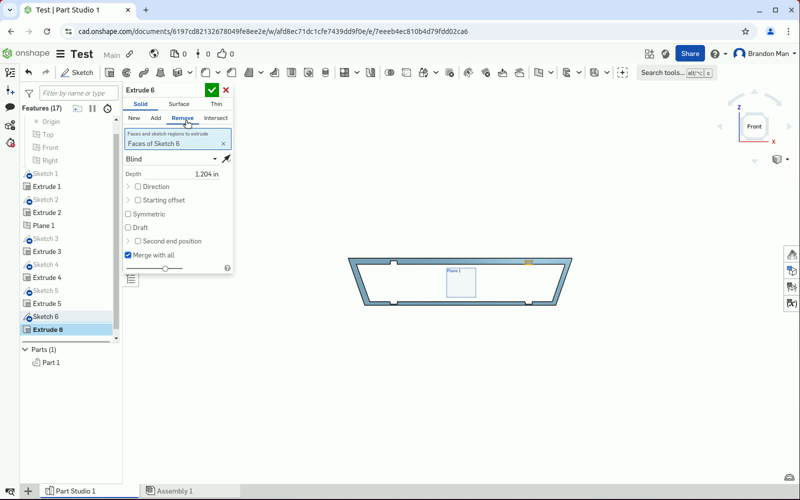
key(enter)
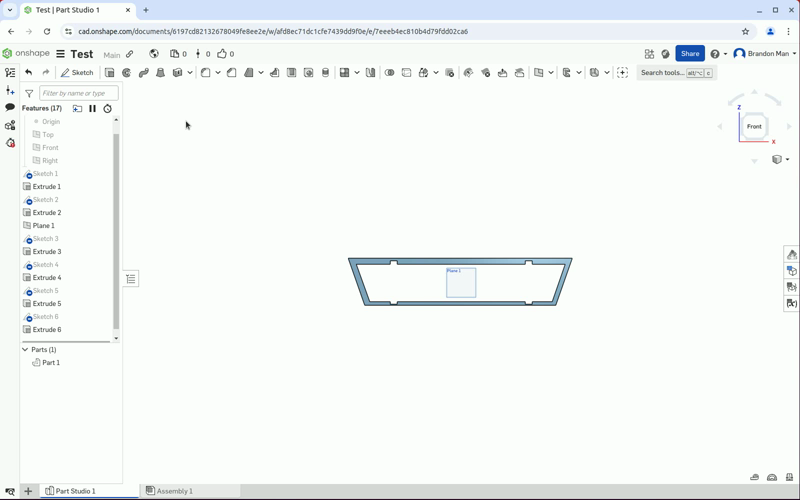
key(shift+h)
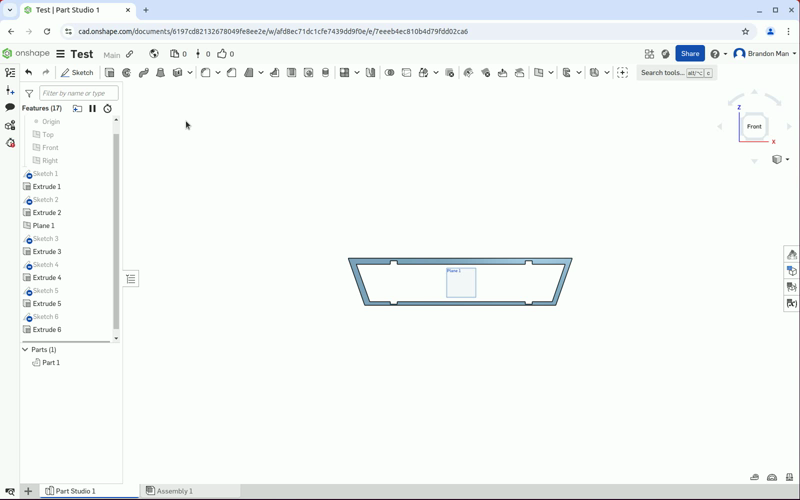
key(shift+h)
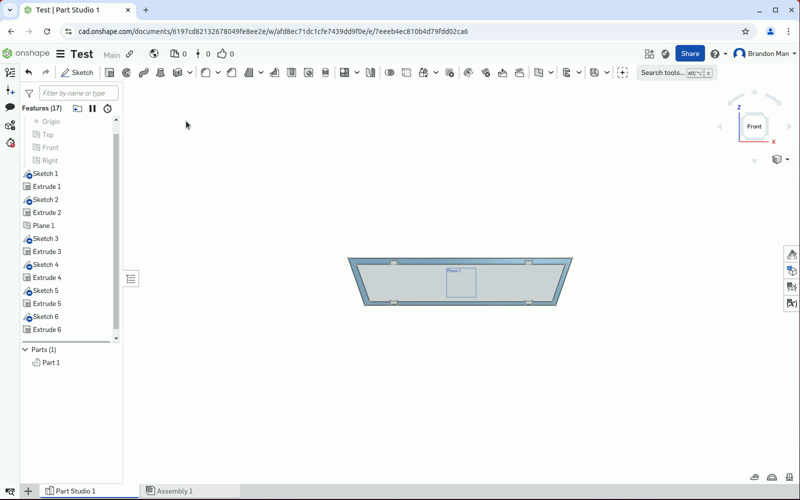
key(shift+7)
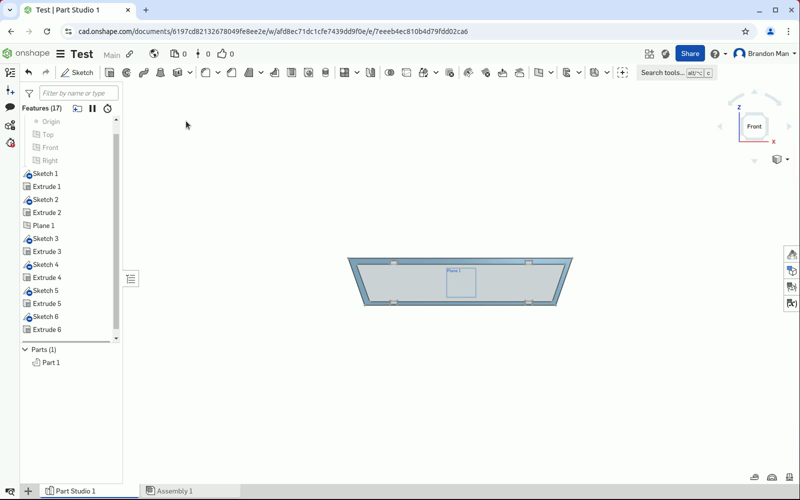
key(left, 2)
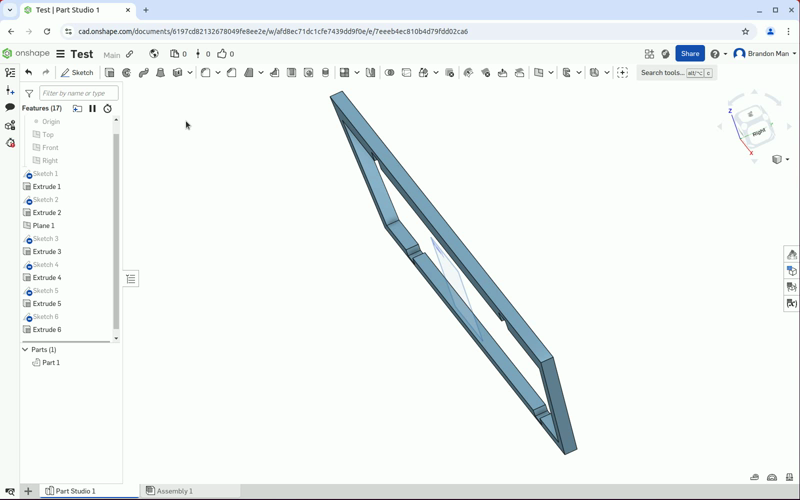
key(down, 2)
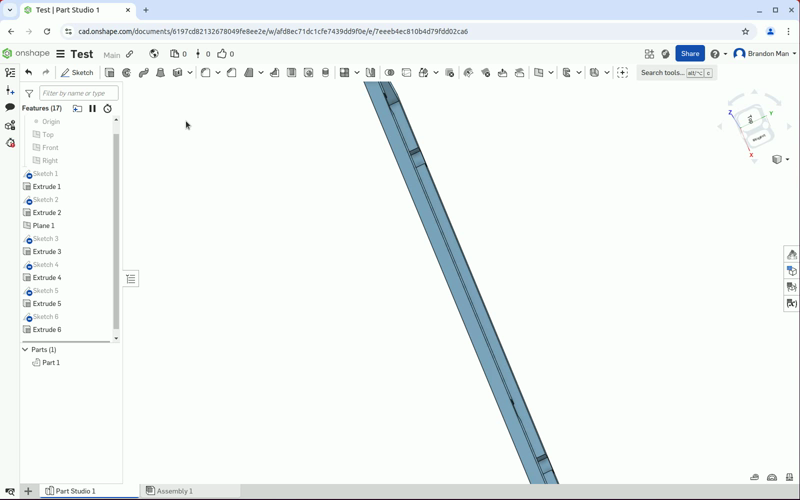
key(up, 2)
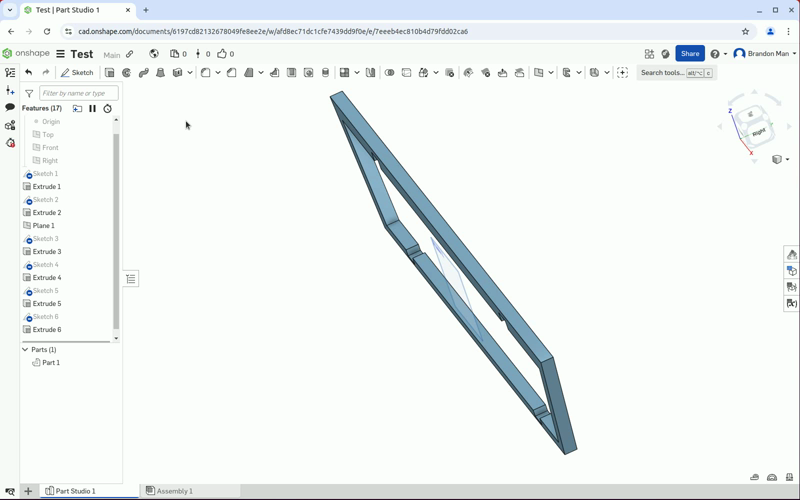
key(right, 2)
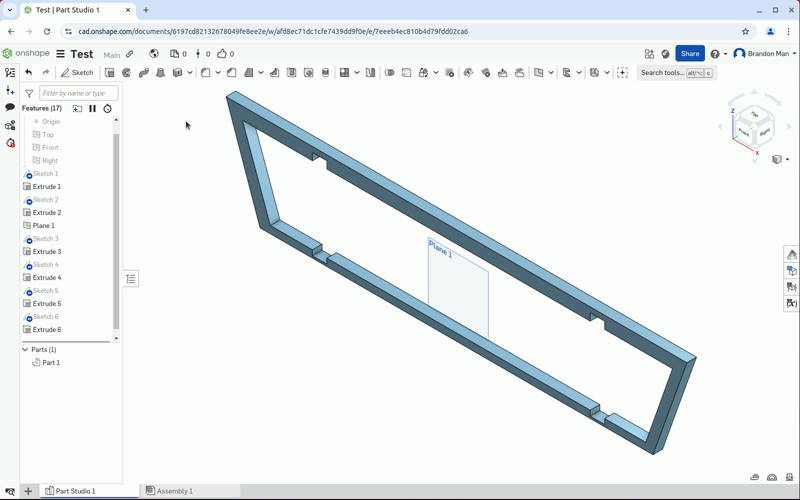
mouse_move(69, 176)
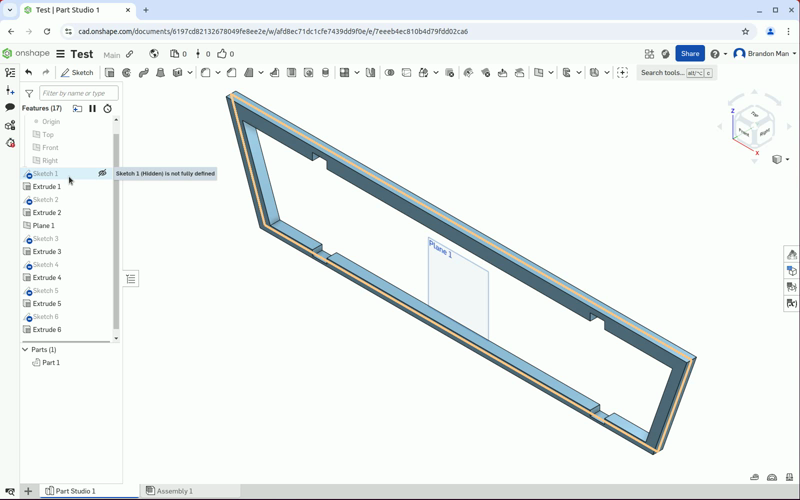
click(69, 176)